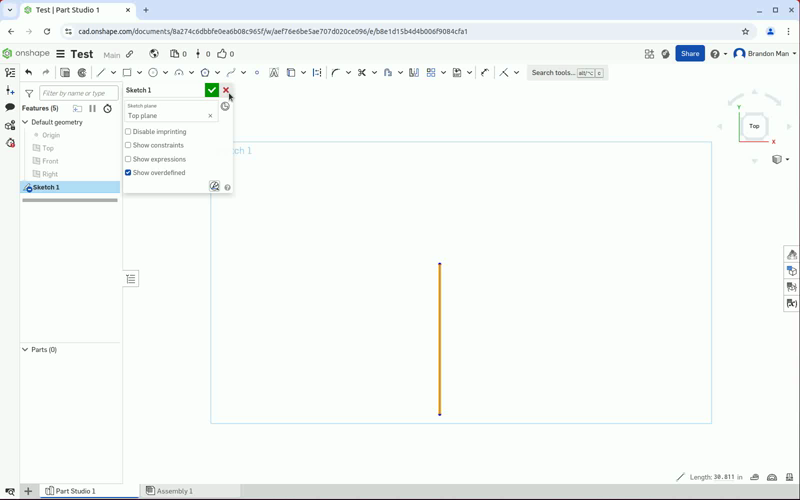
key(shift+h)
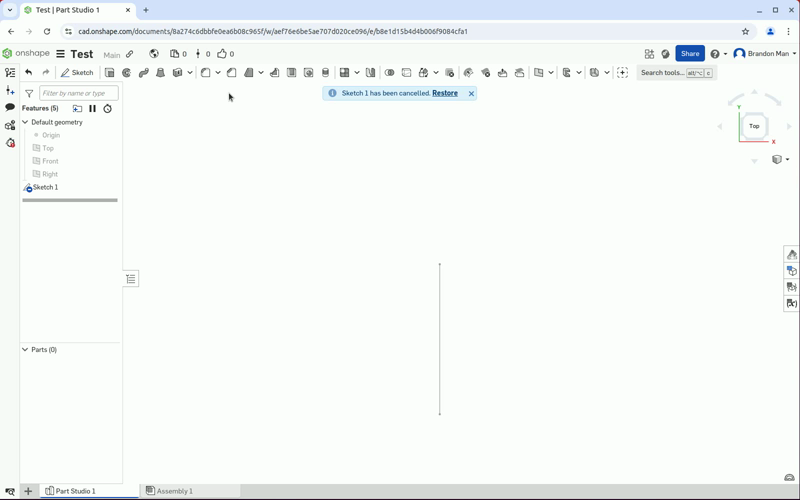
mouse_move(73, 352)
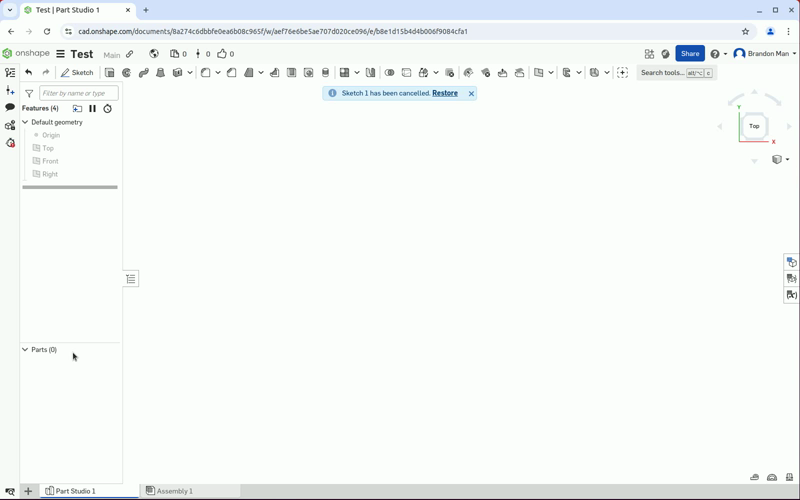
key(y)
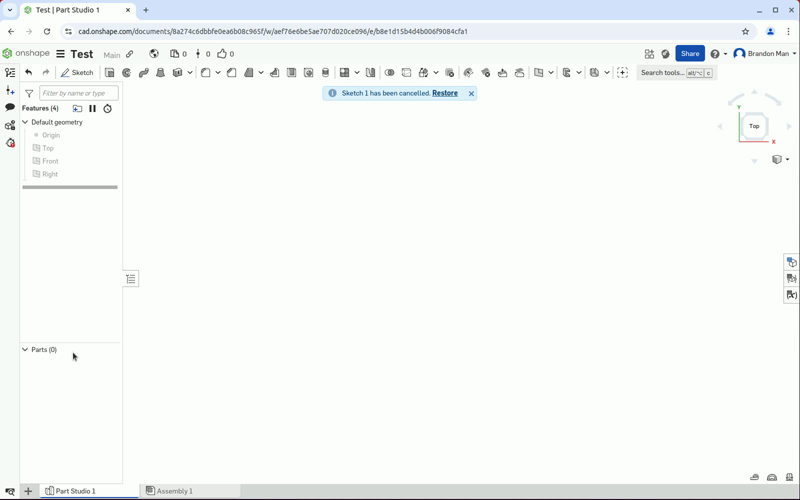
key(shift+p)
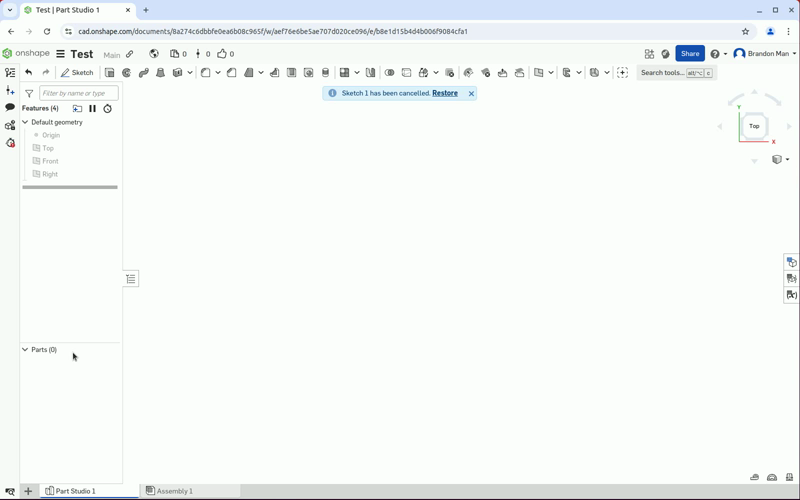
key(space)
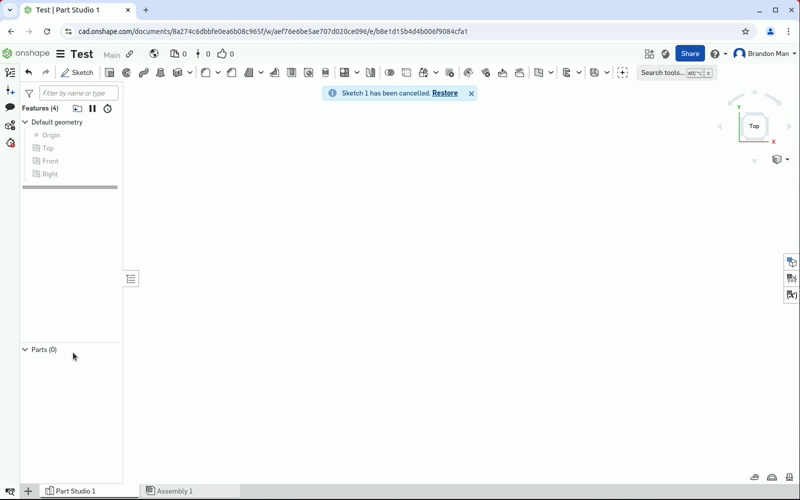
key_down(shift)
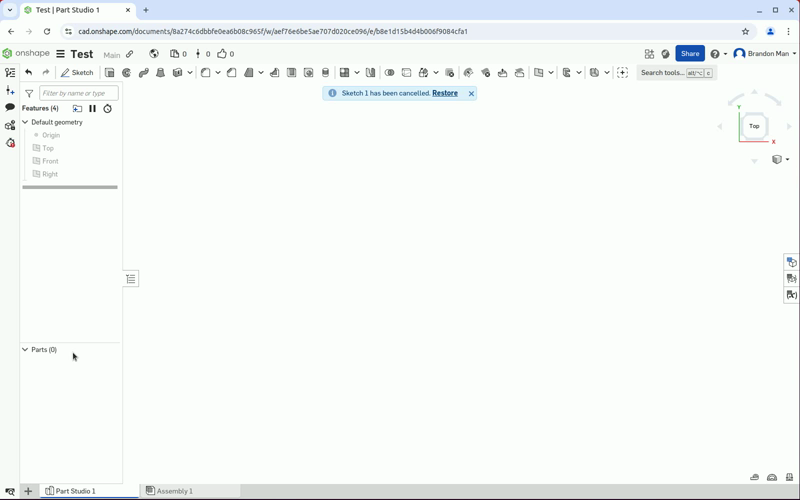
key(up)
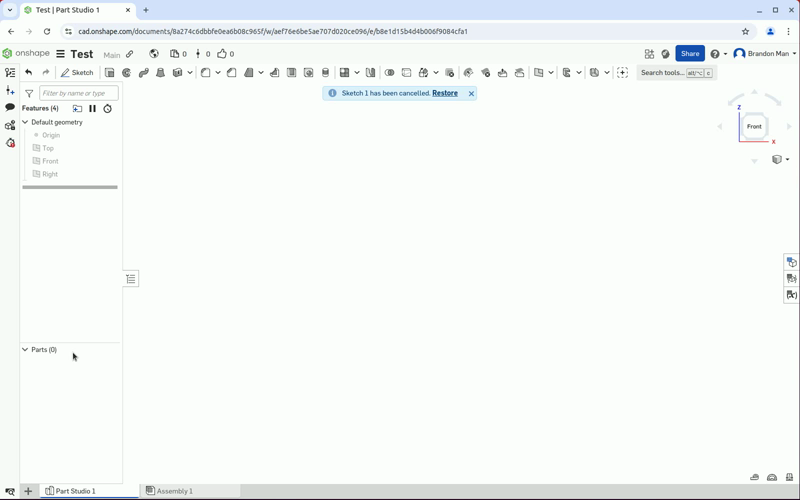
key_up(shift)
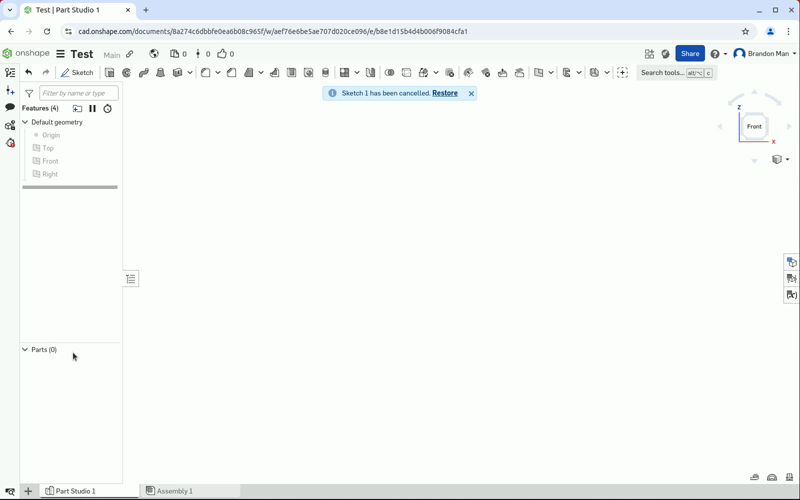
mouse_move(73, 352)
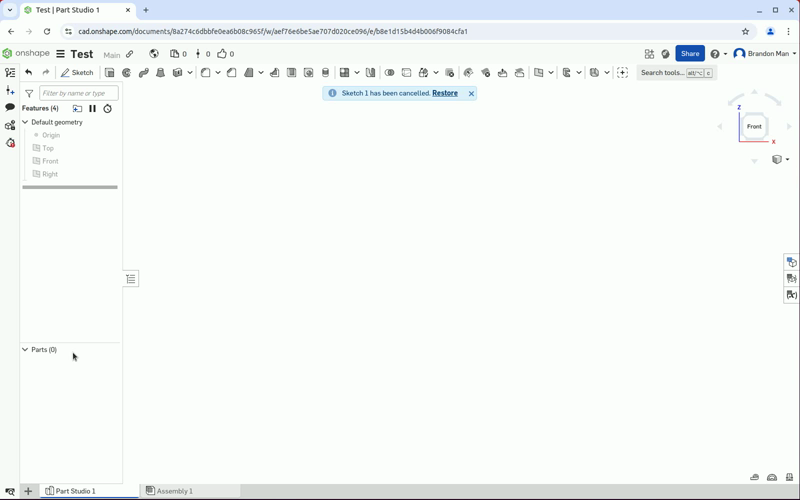
key(shift+y)
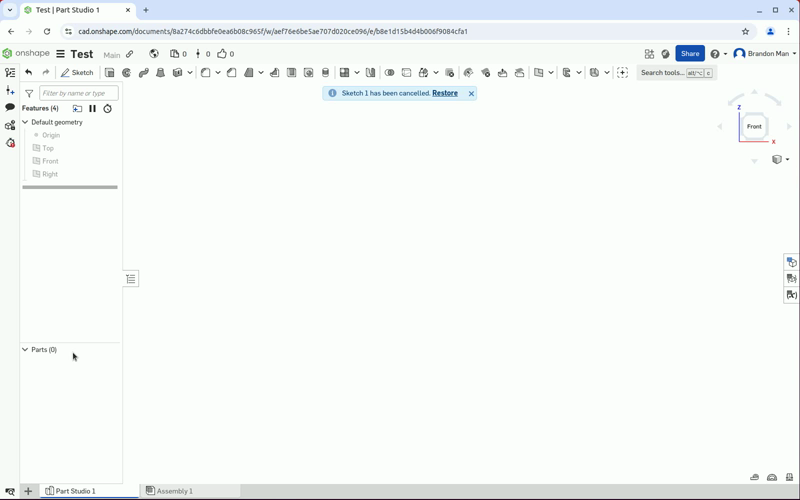
key(shift+s)
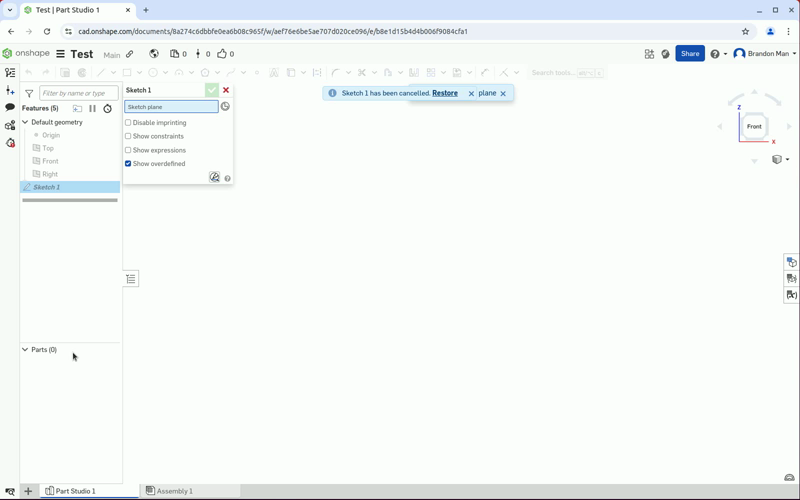
mouse_move(73, 163)
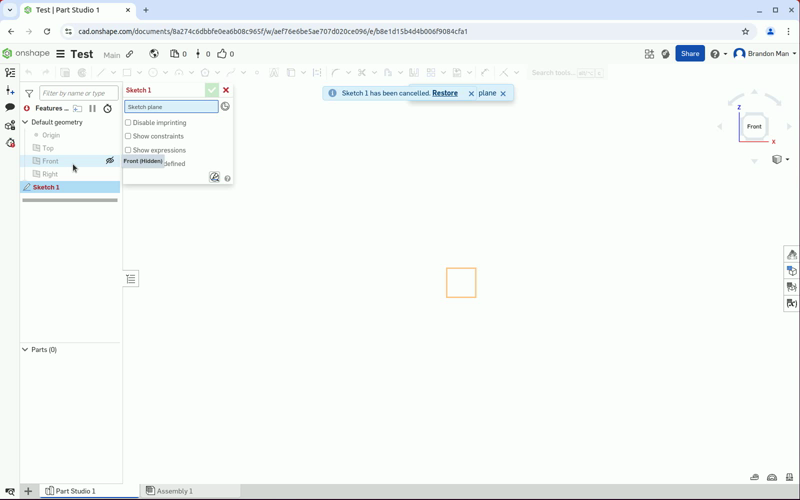
click(73, 163)
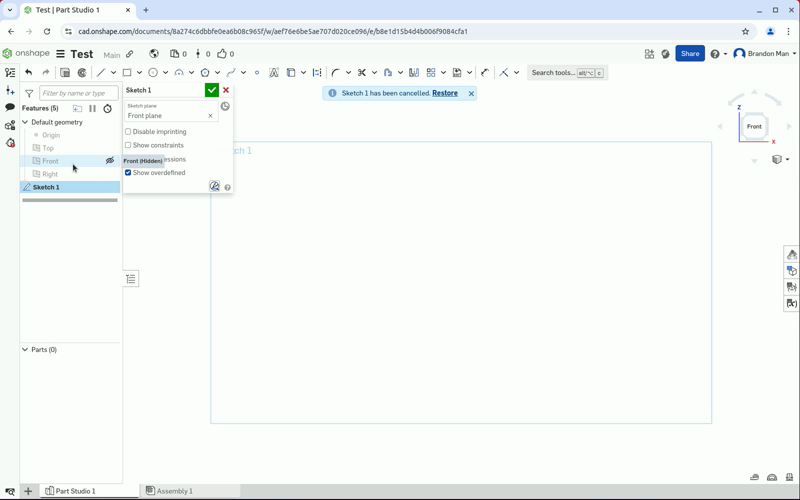
mouse_move(73, 352)
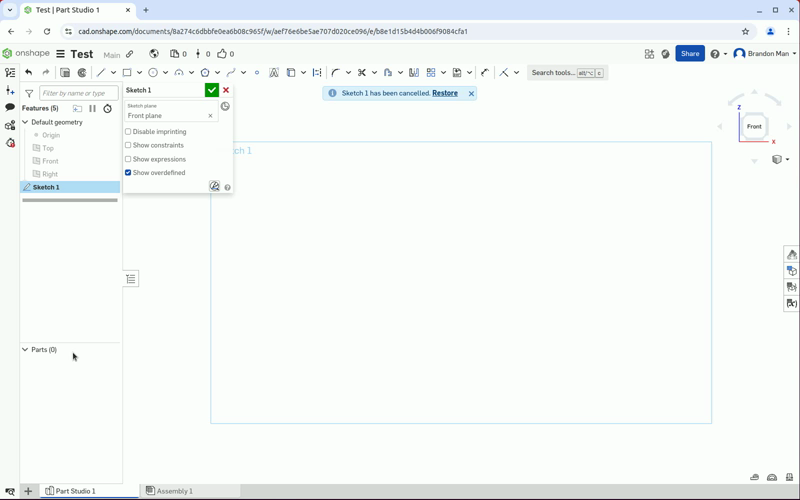
key(y)
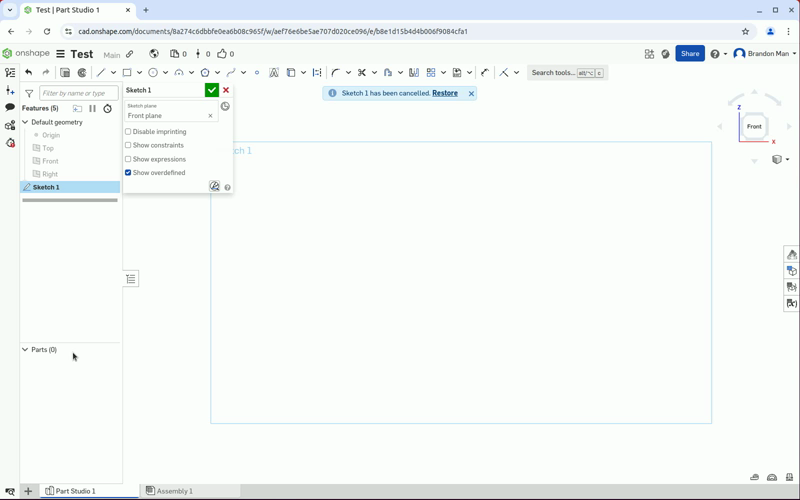
key(l)
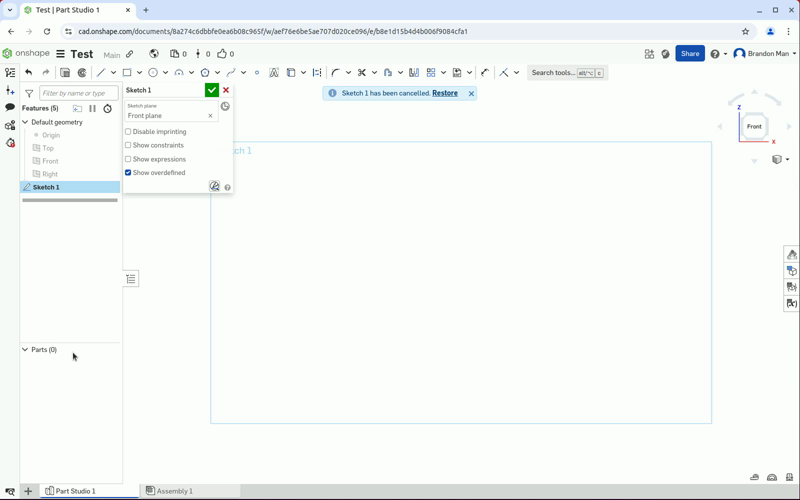
key_down(shift)
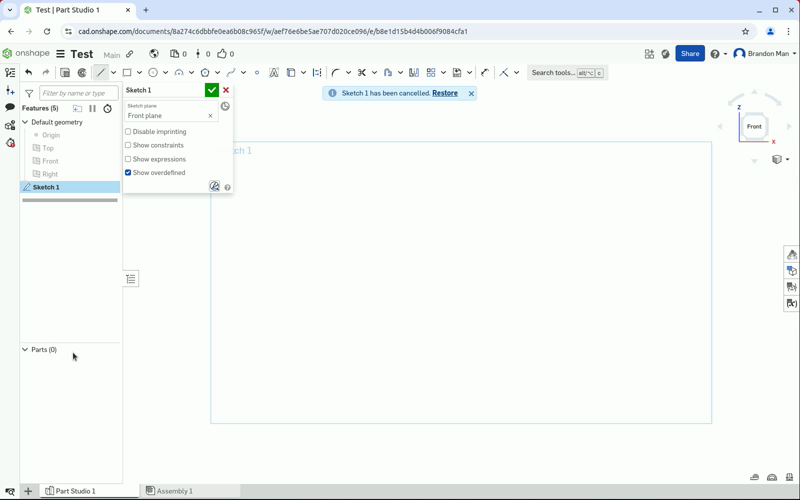
mouse_move(460, 266)
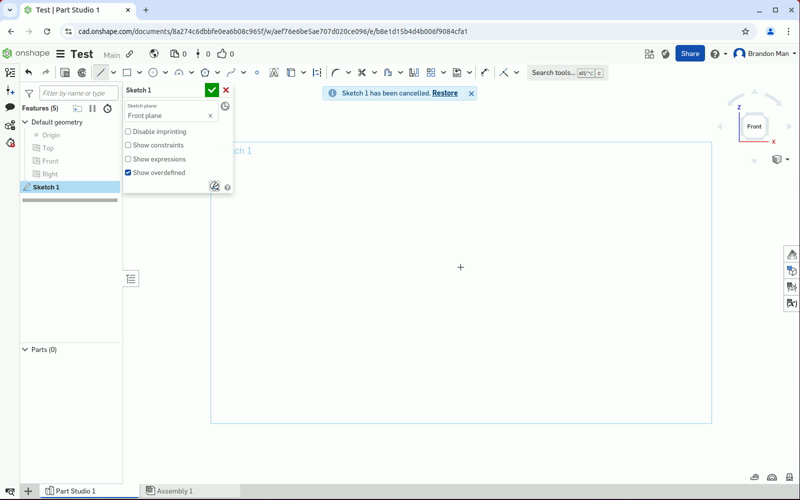
click(460, 266)
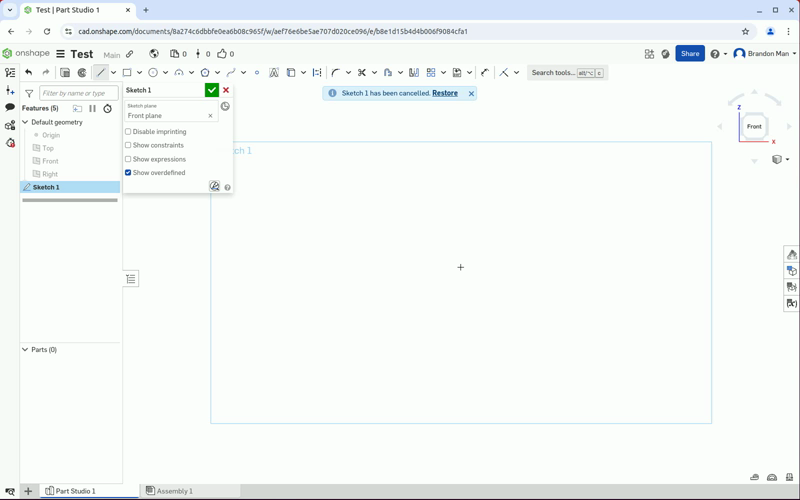
key_up(shift)
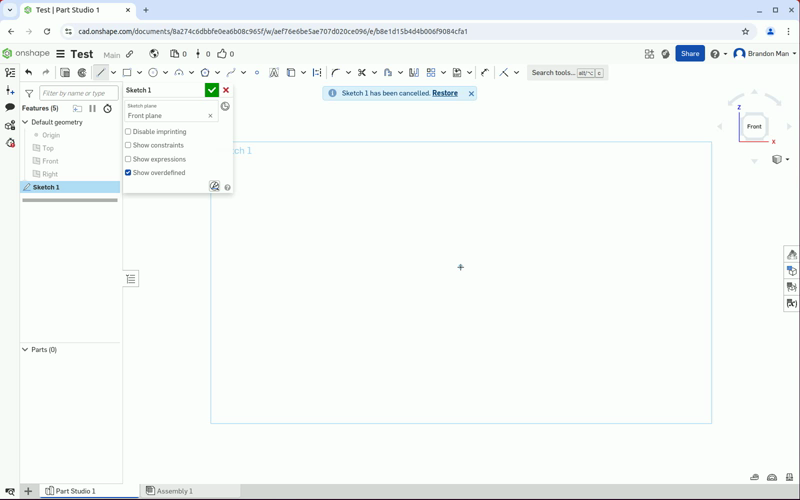
key_down(shift)
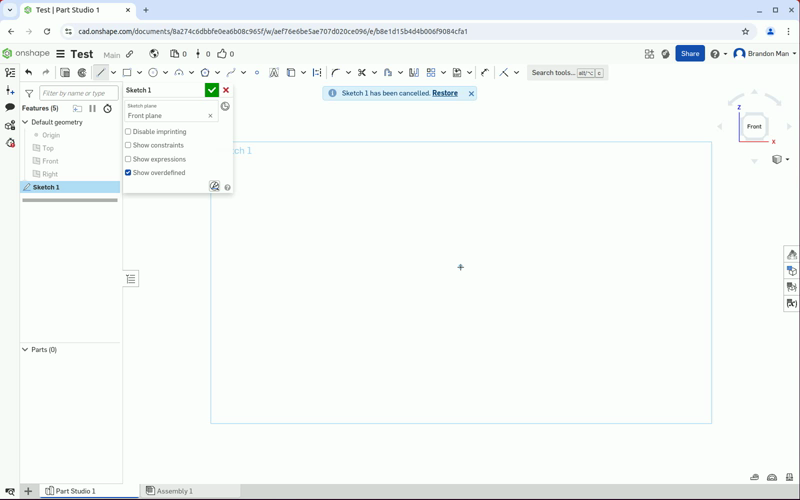
mouse_move(525, 266)
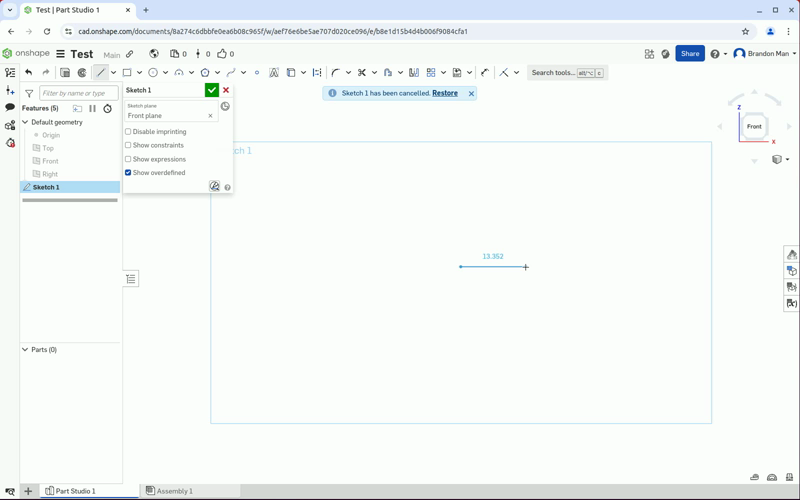
click(525, 266)
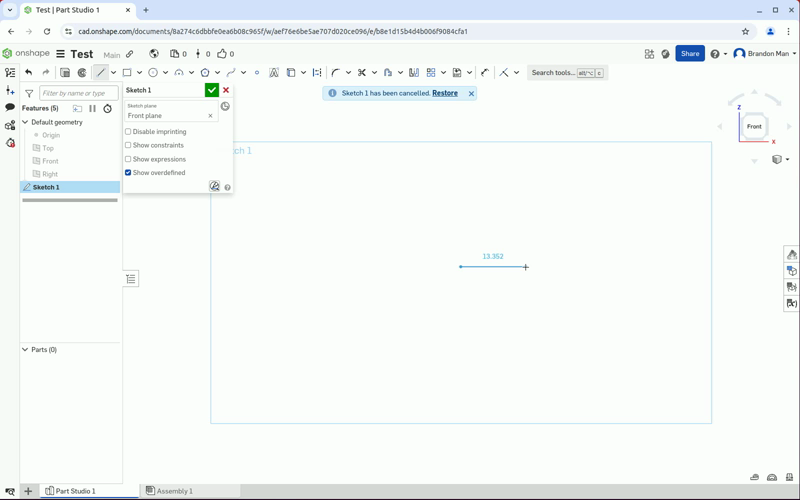
key_up(shift)
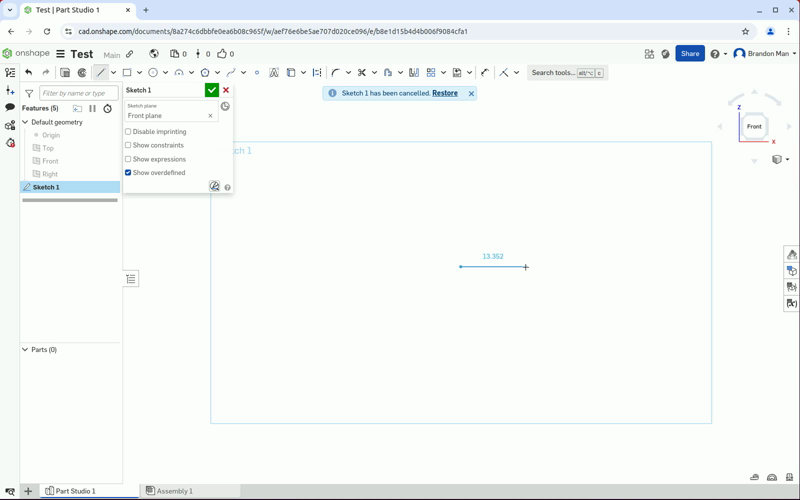
key_down(shift)
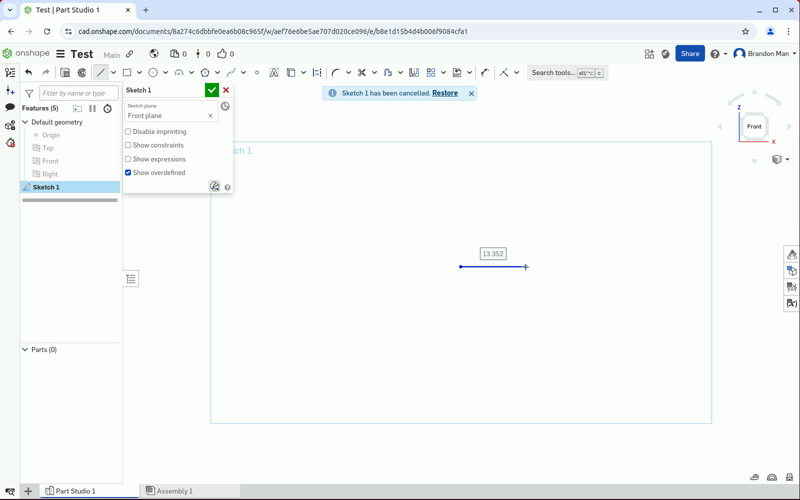
mouse_move(555, 266)
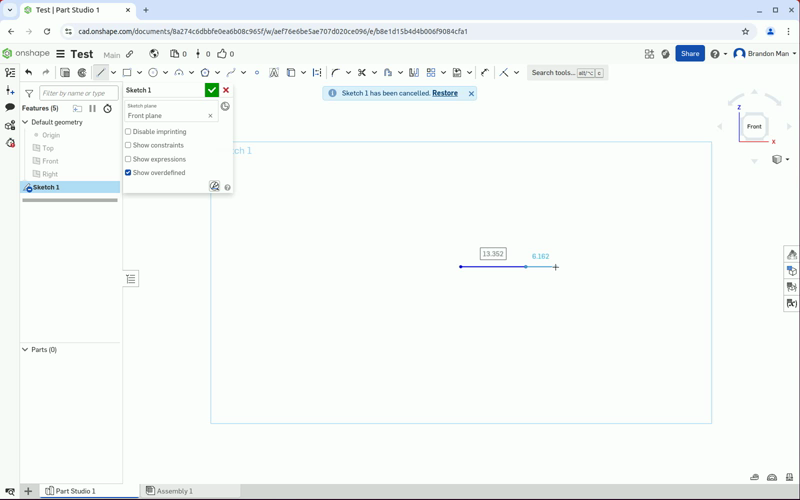
mouse_move(525, 218)
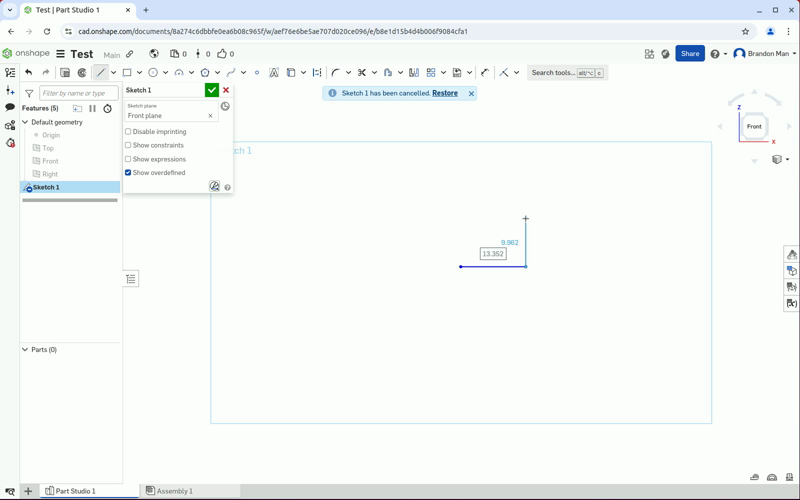
click(525, 218)
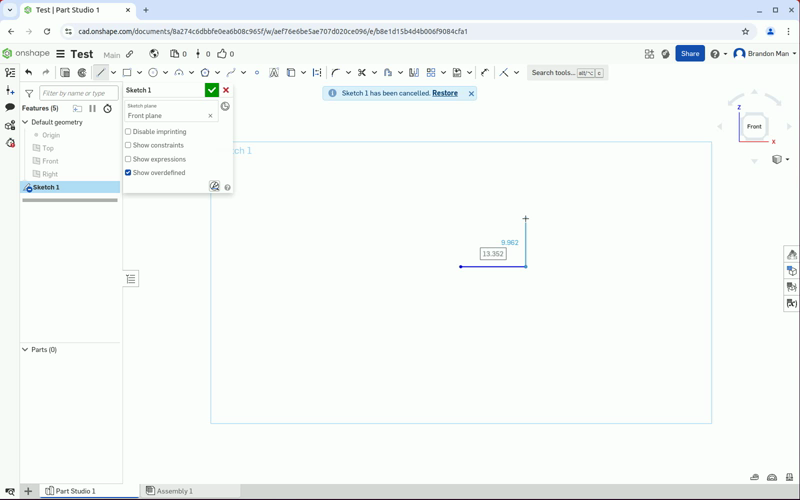
key_up(shift)
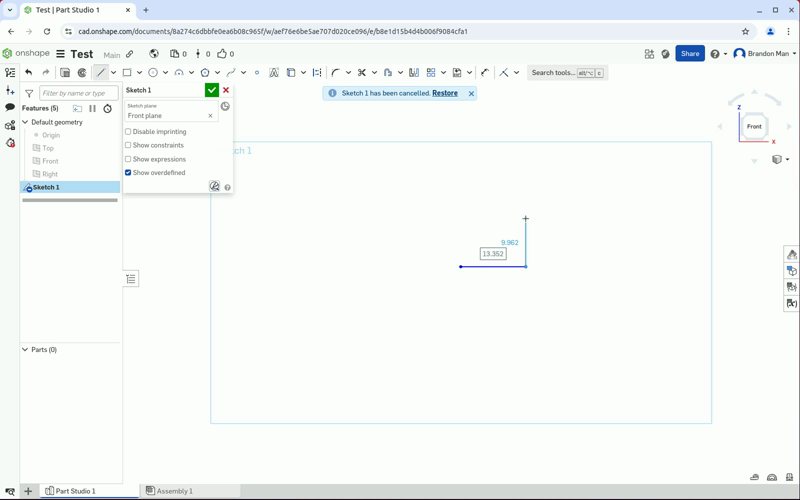
key_down(shift)
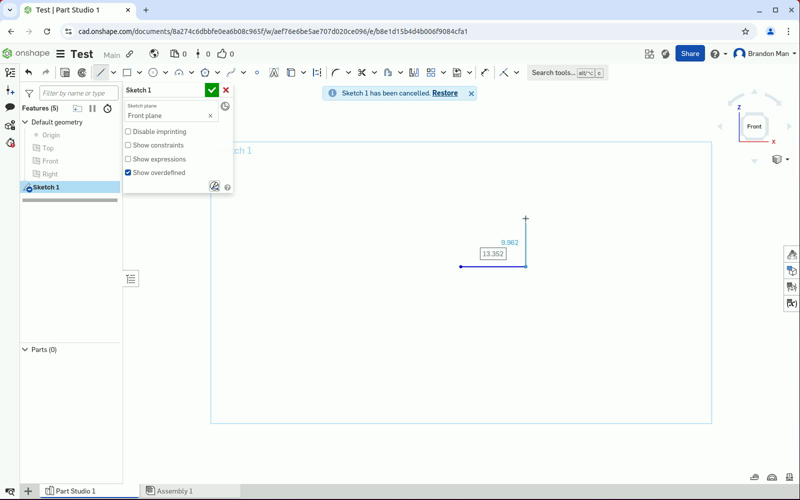
mouse_move(555, 218)
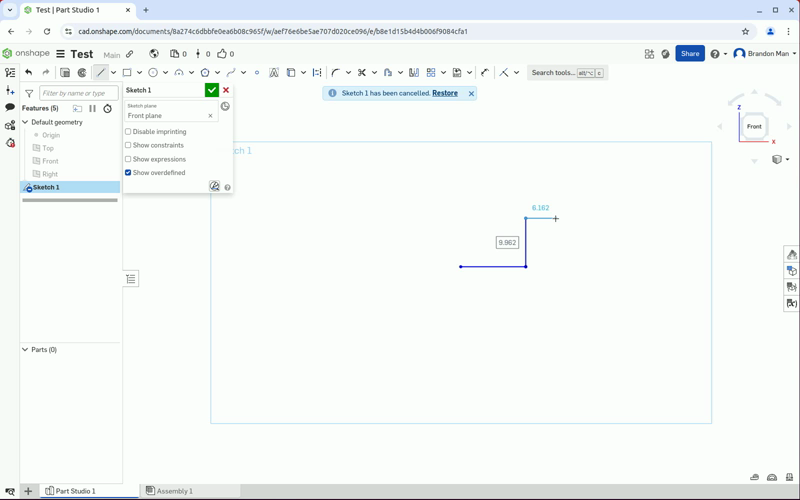
mouse_move(509, 218)
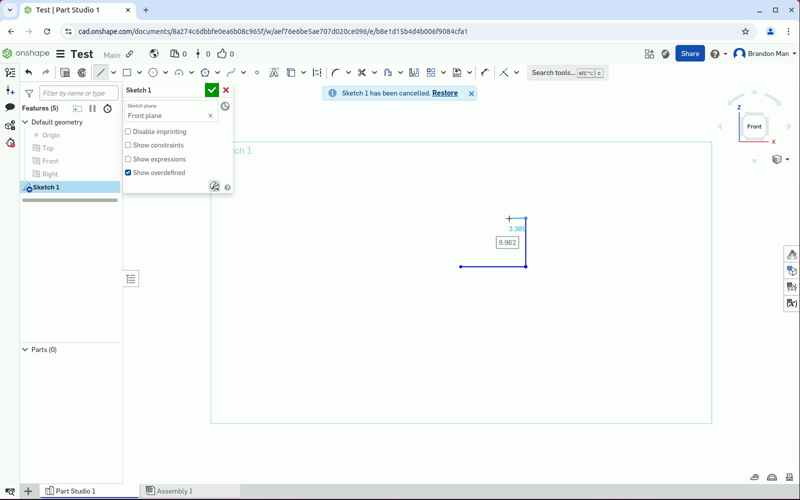
click(509, 218)
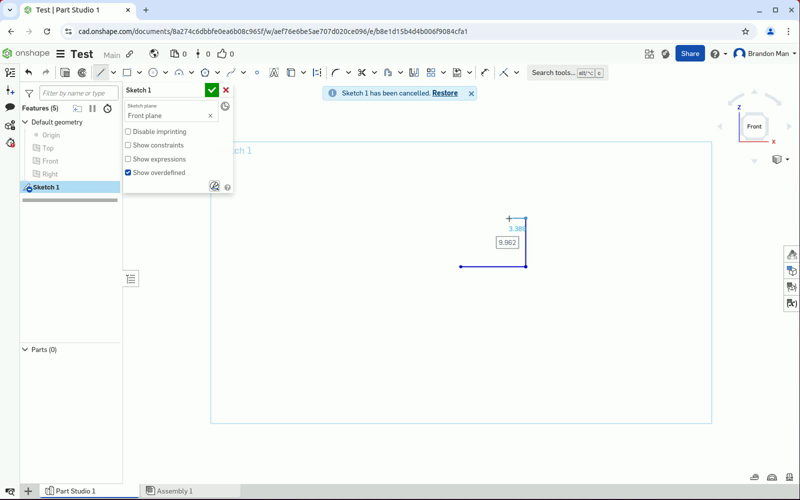
key_up(shift)
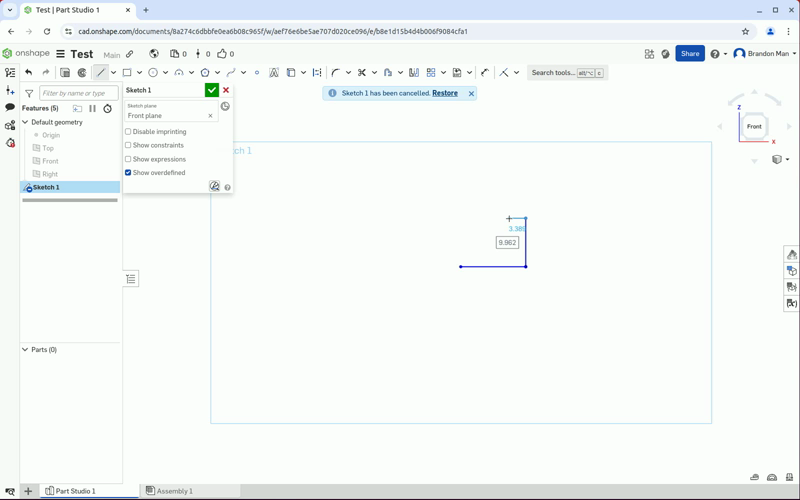
key(esc)
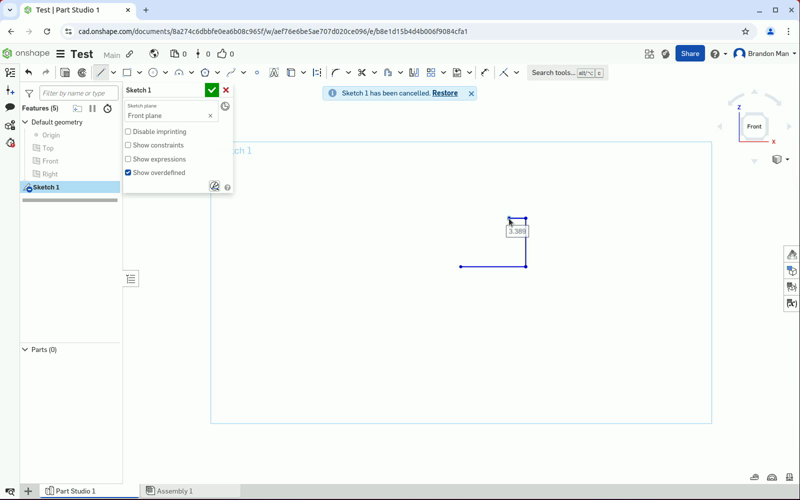
key(a)
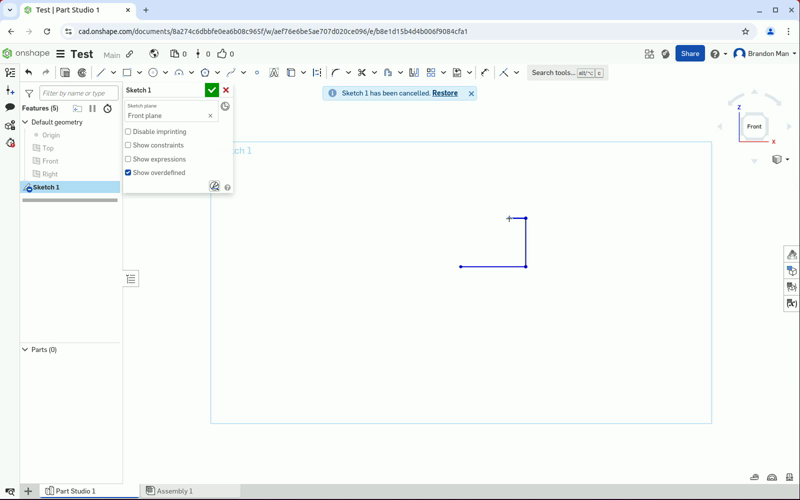
mouse_move(509, 218)
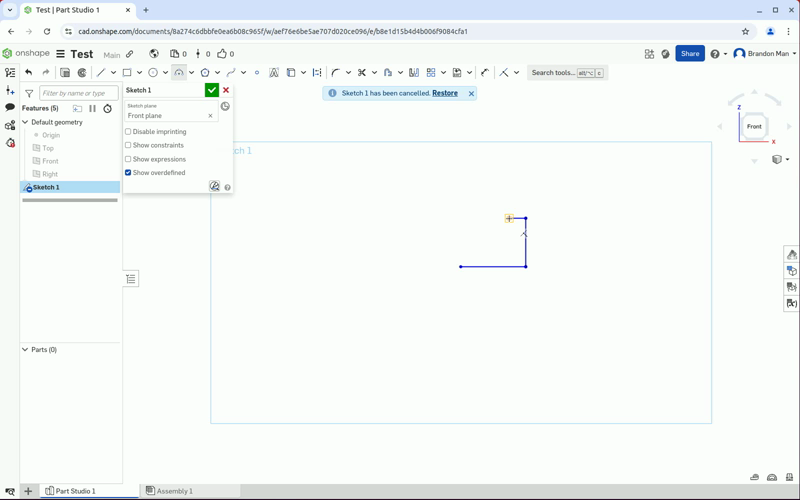
click(509, 218)
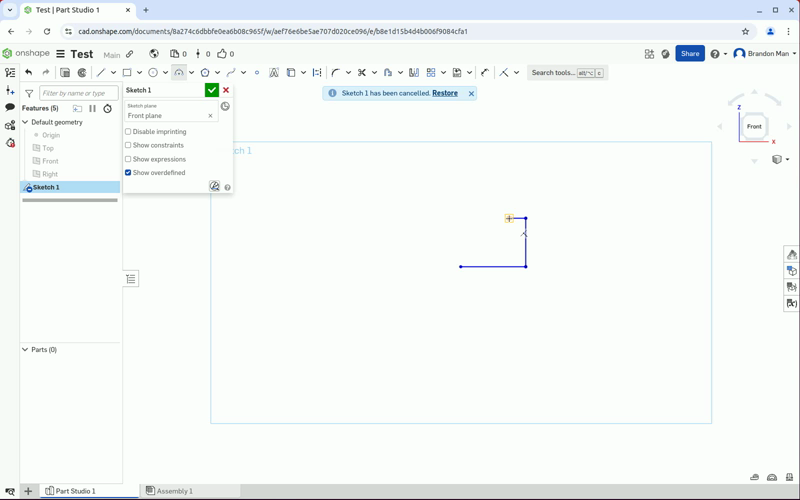
key_down(shift)
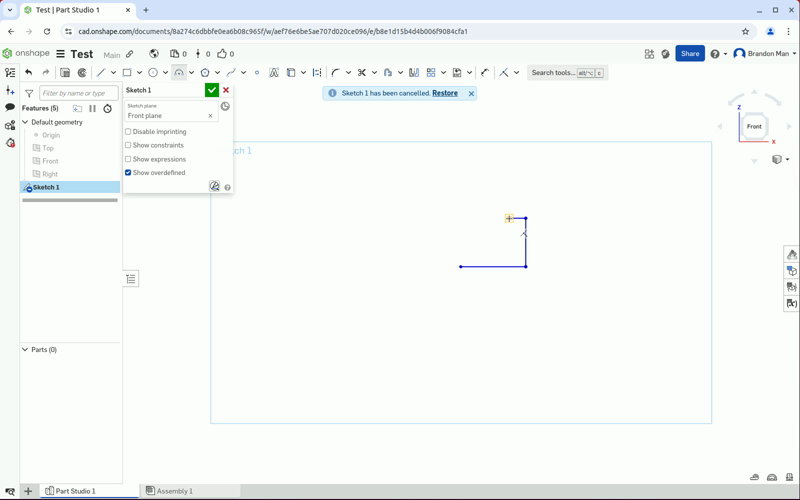
mouse_move(477, 218)
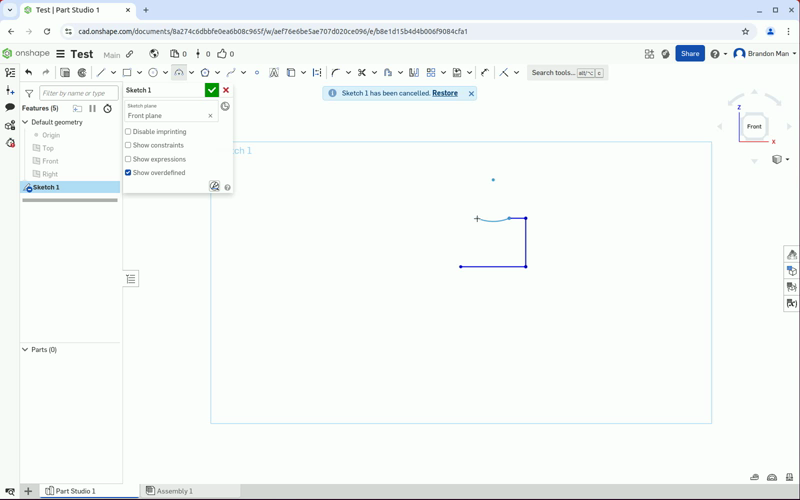
click(477, 218)
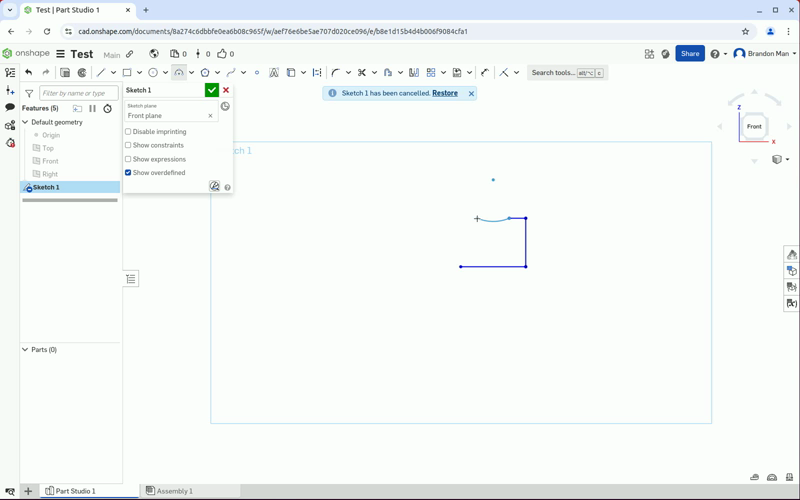
mouse_move(493, 234)
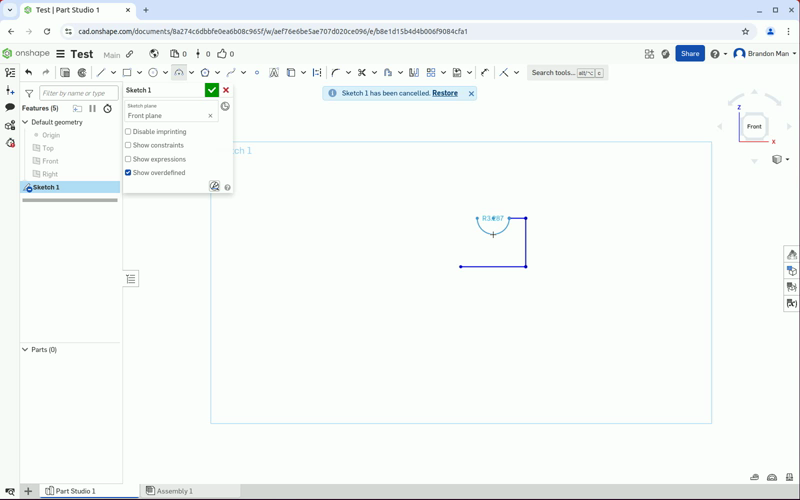
click(493, 234)
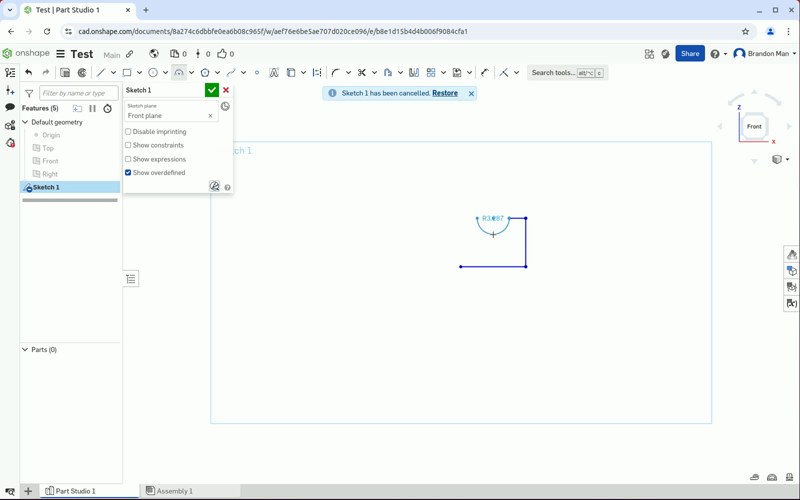
key_up(shift)
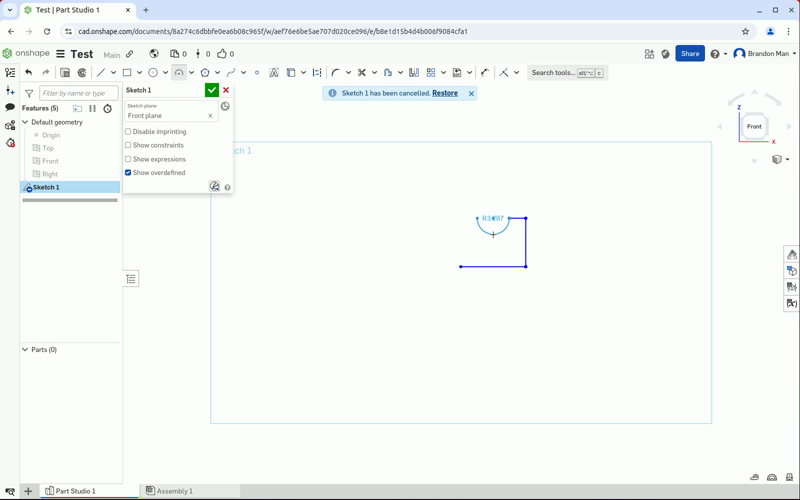
key(esc)
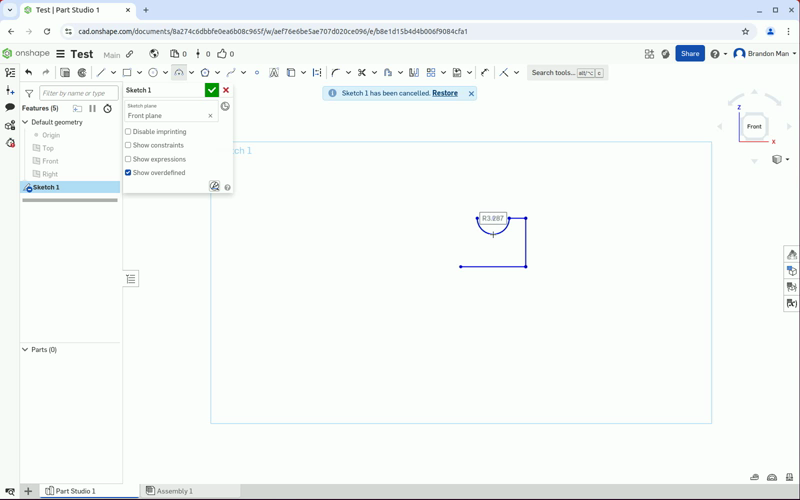
key(l)
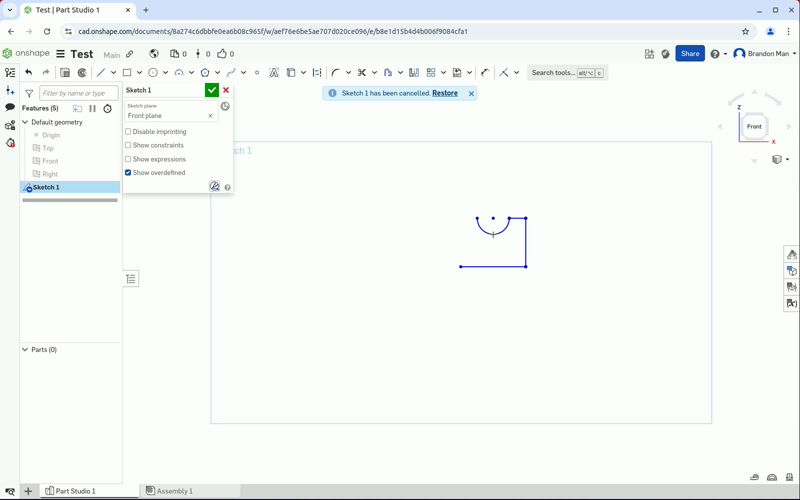
mouse_move(477, 218)
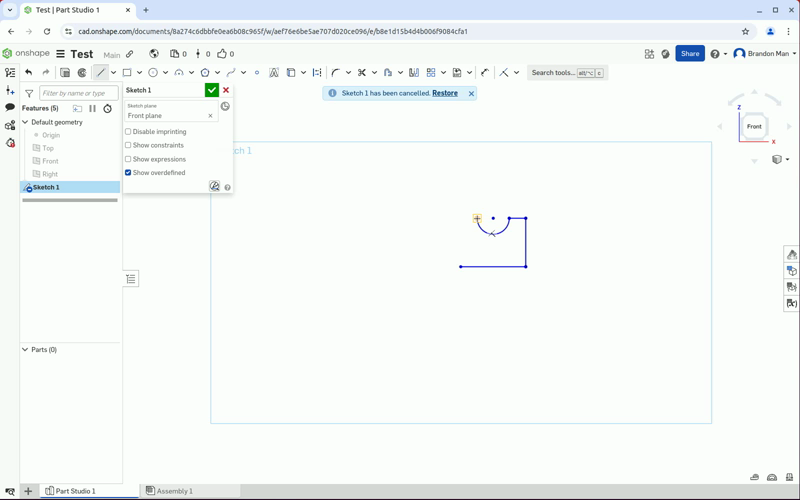
click(477, 218)
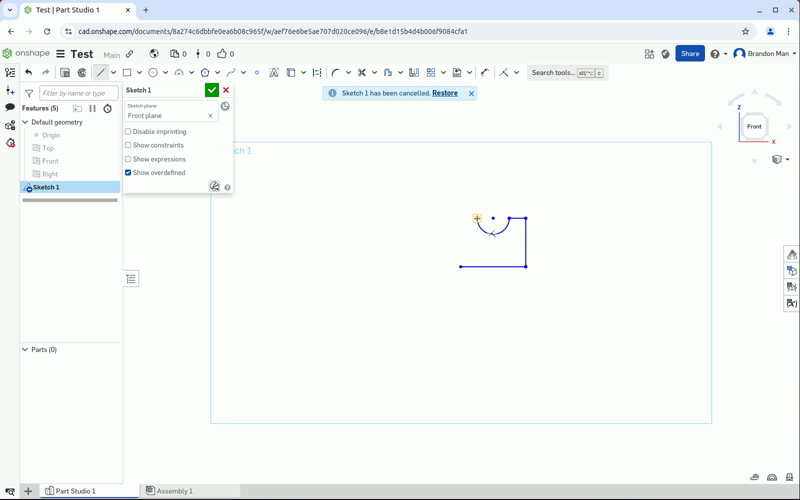
key_down(shift)
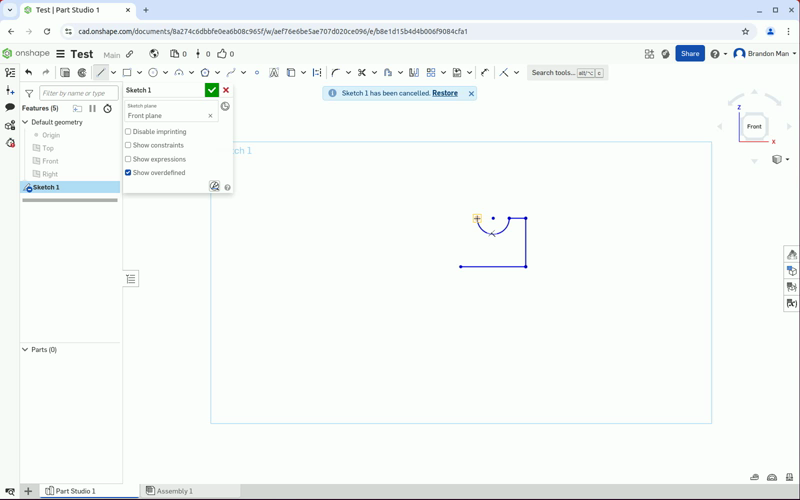
mouse_move(507, 218)
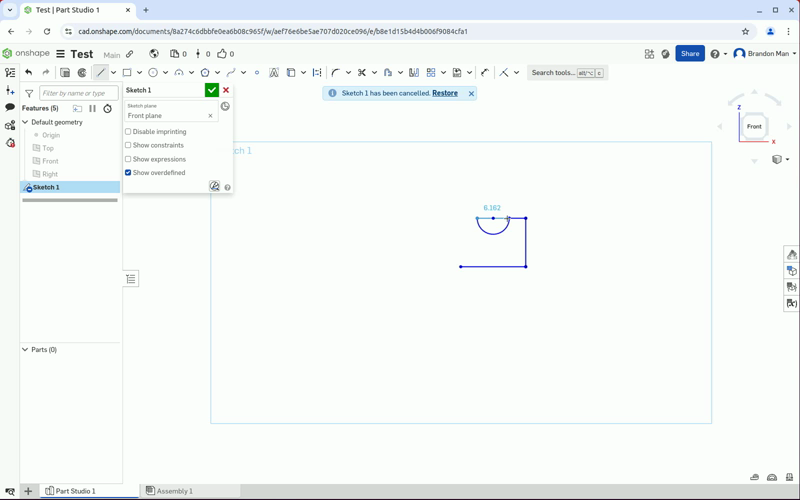
mouse_move(460, 218)
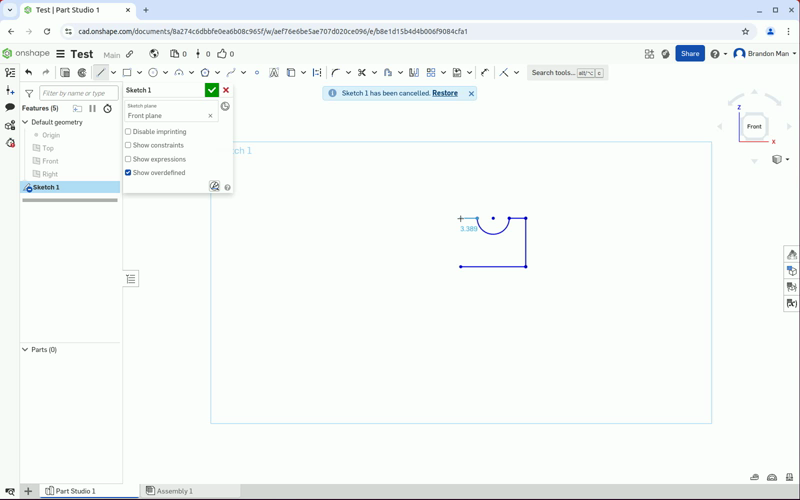
click(460, 218)
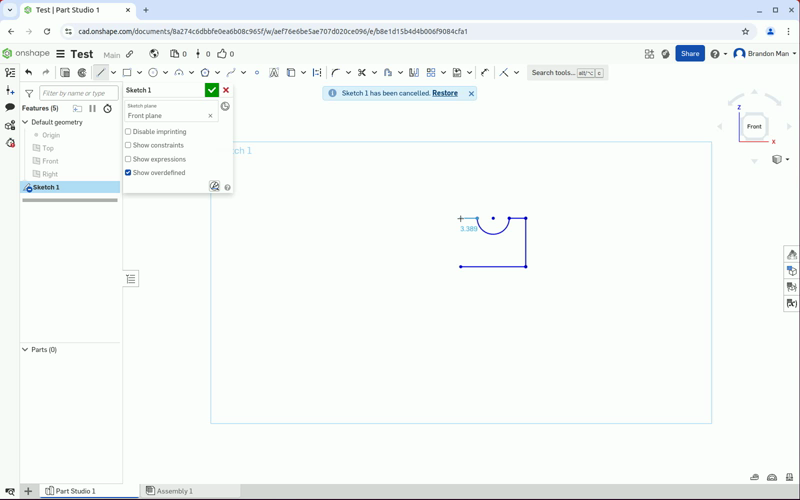
key_up(shift)
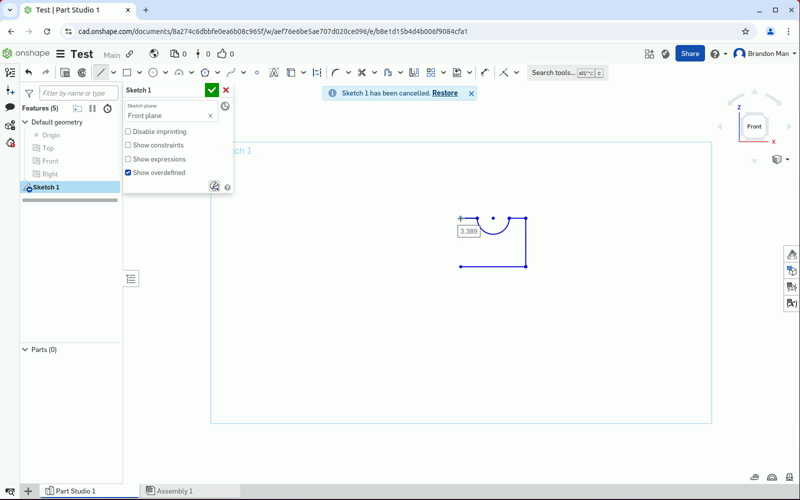
mouse_move(490, 218)
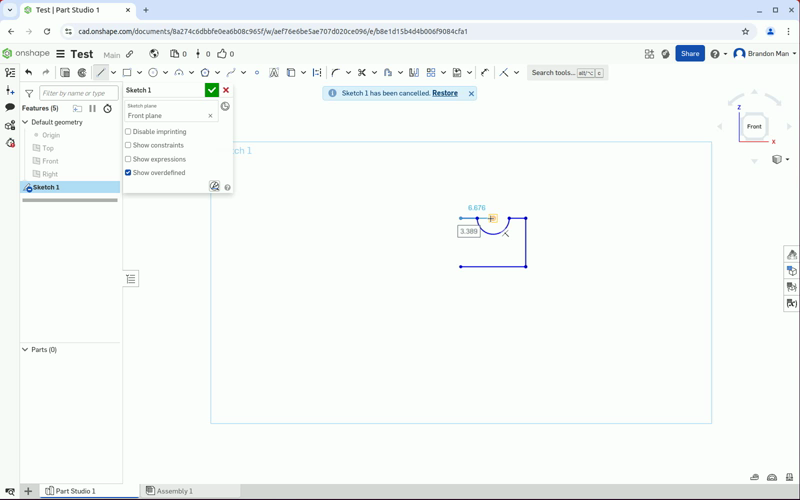
key_down(shift)
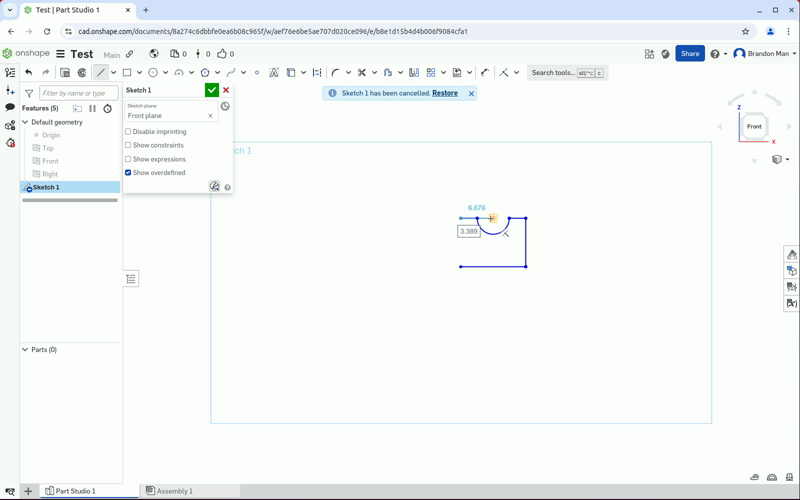
mouse_move(460, 266)
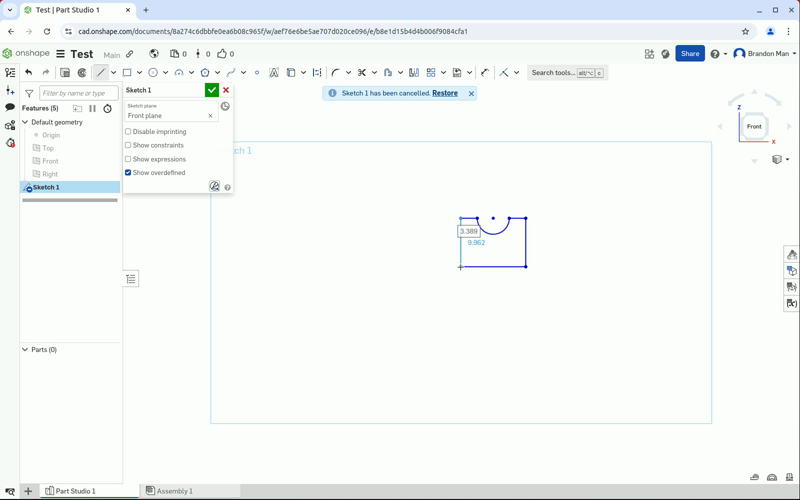
key_up(shift)
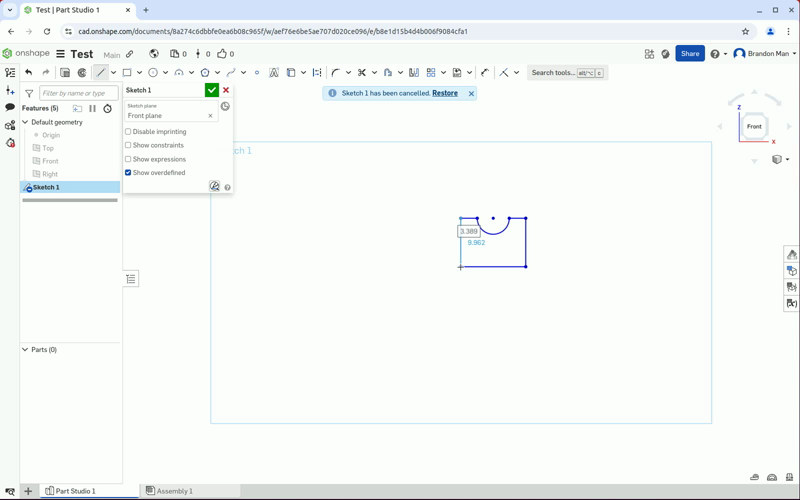
click(460, 266)
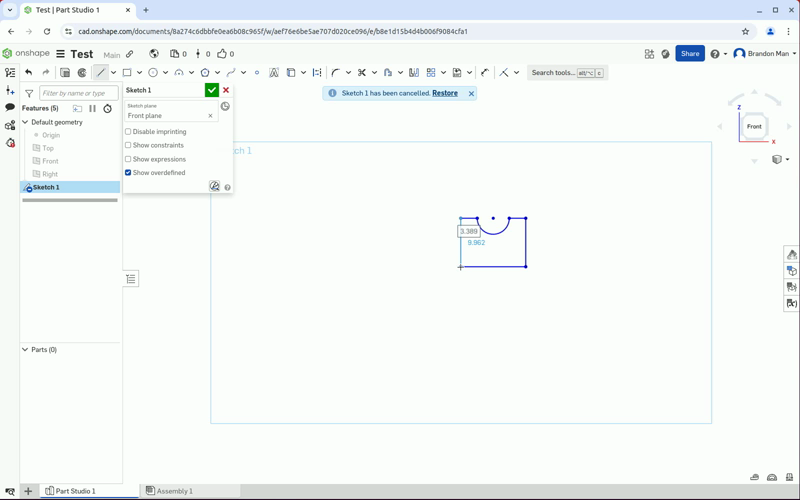
key(esc)
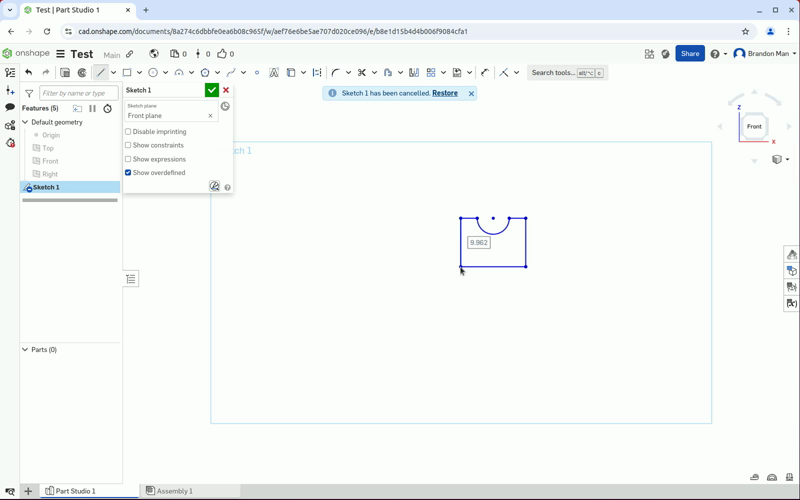
mouse_move(496, 260)
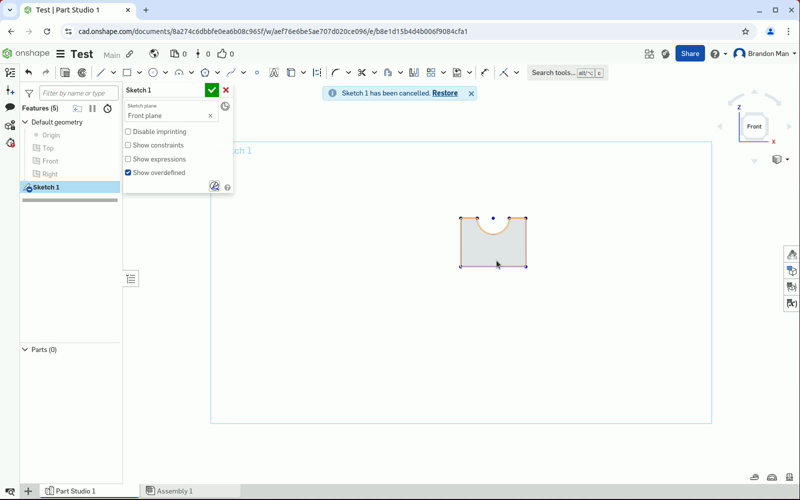
scroll(6)
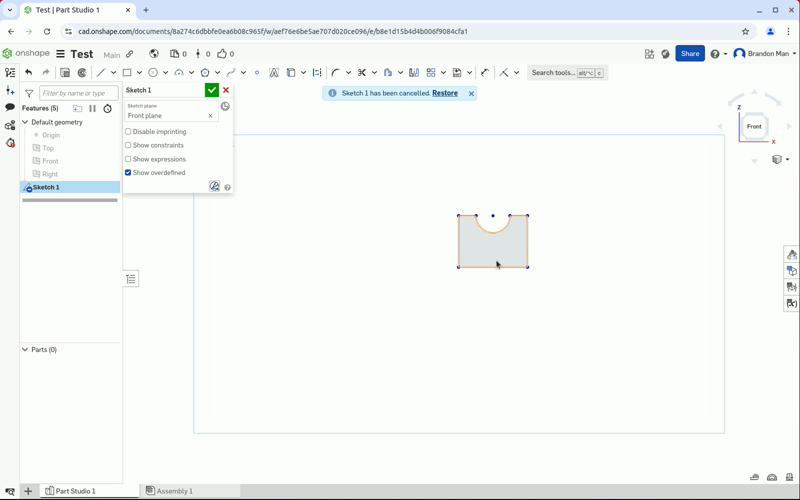
scroll(6)
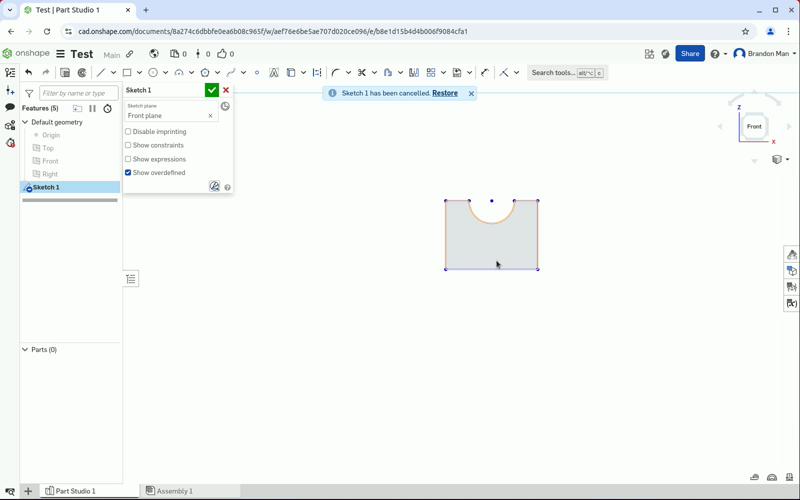
scroll(6)
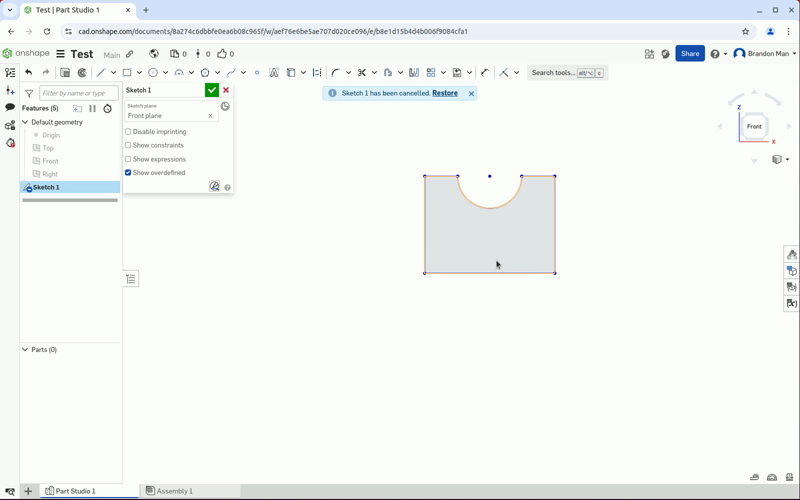
scroll(6)
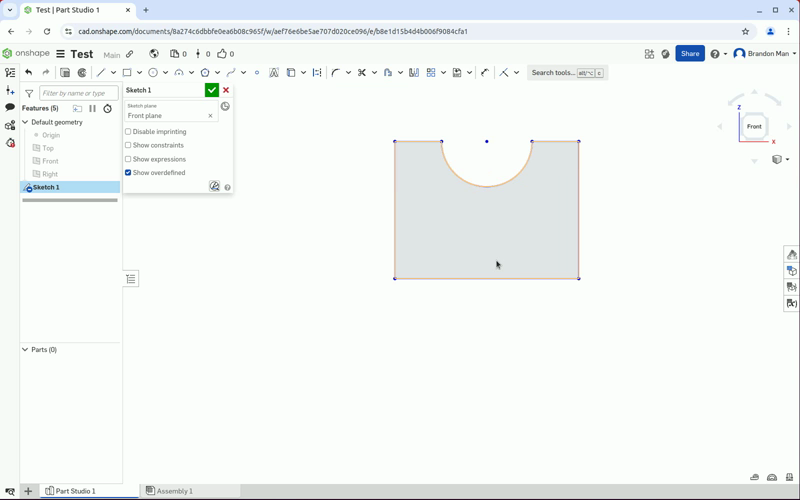
scroll(6)
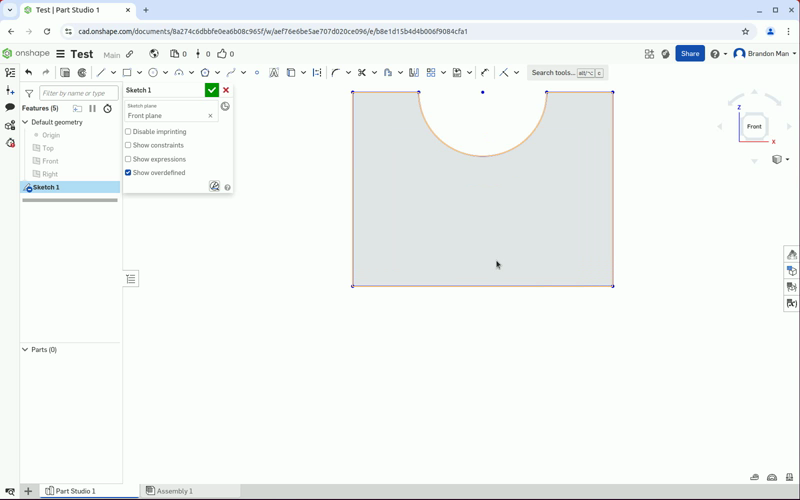
scroll(6)
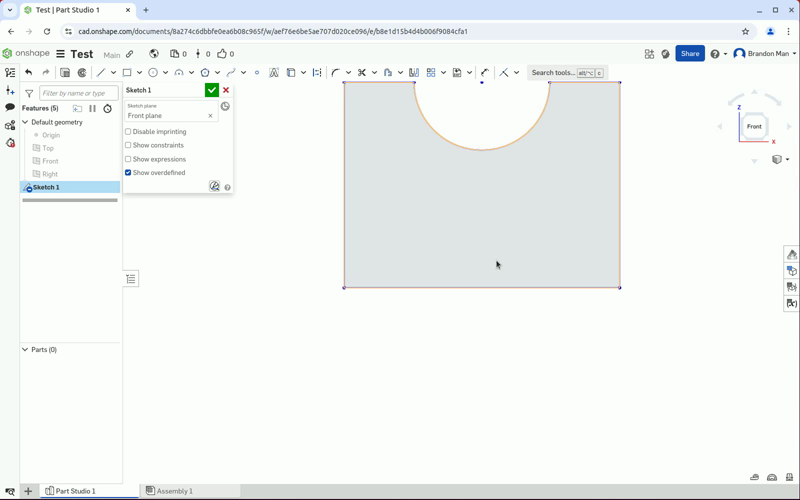
scroll(6)
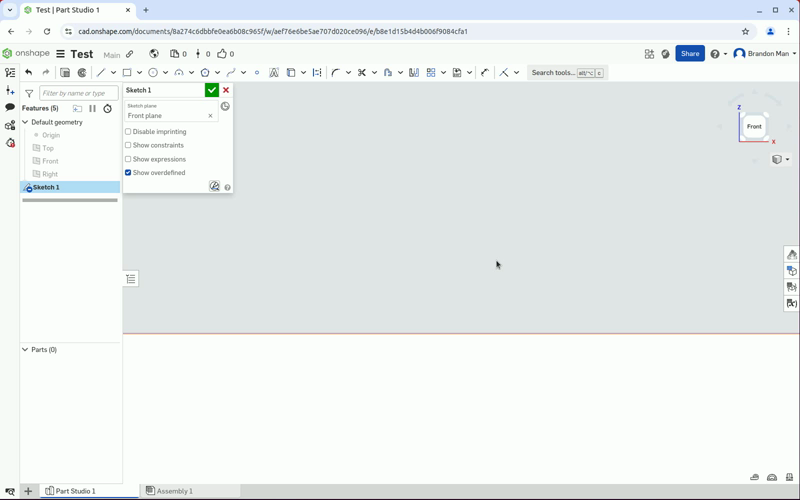
click(496, 260)
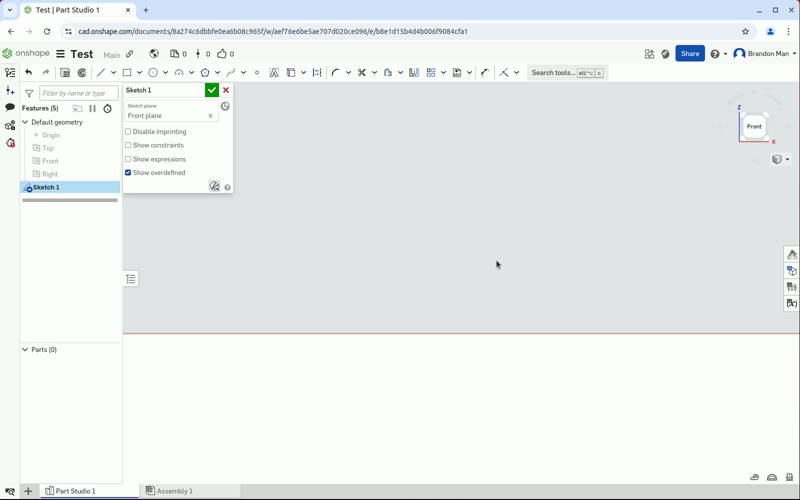
scroll(-6)
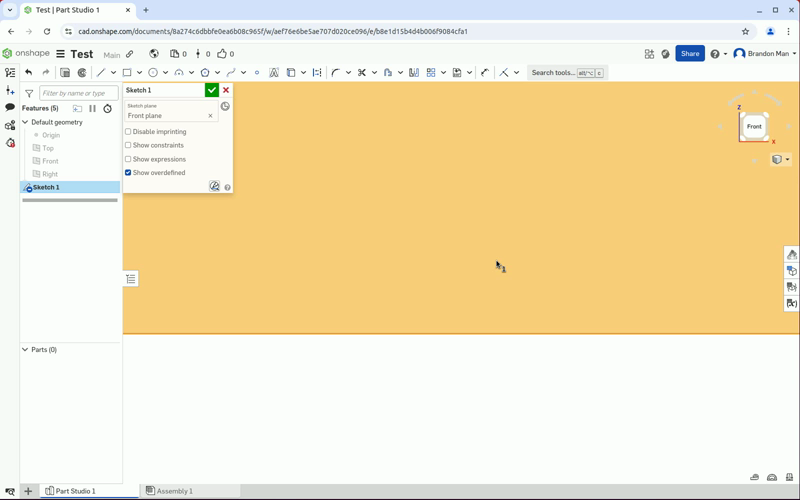
scroll(-6)
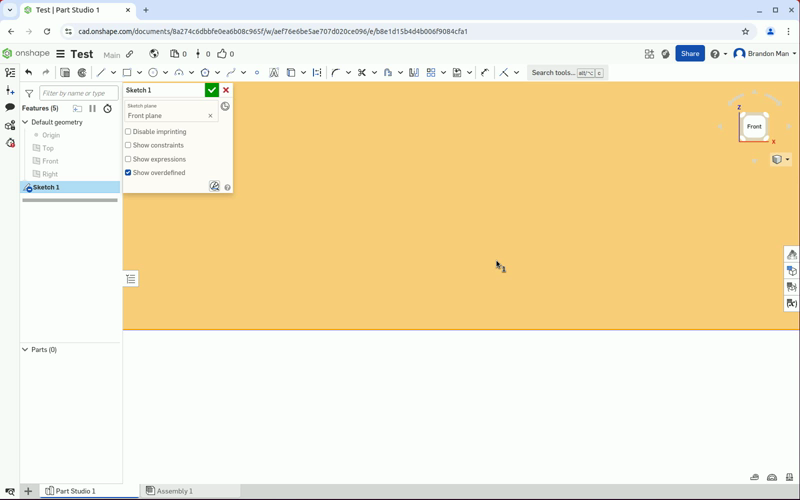
scroll(-6)
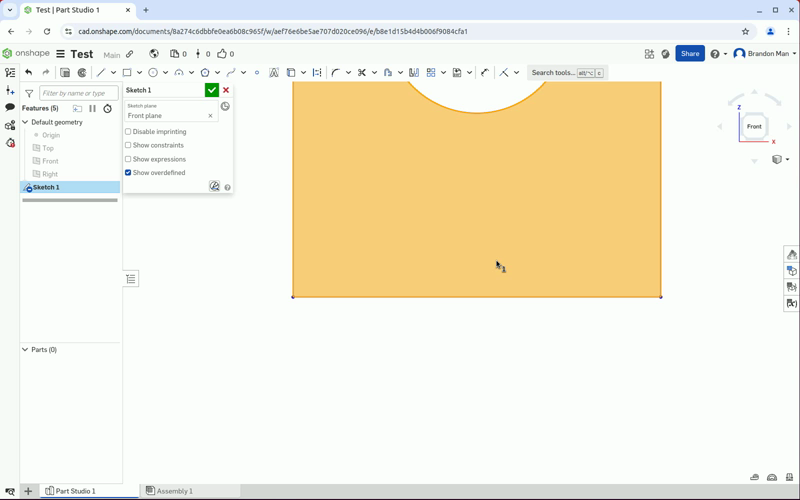
scroll(-6)
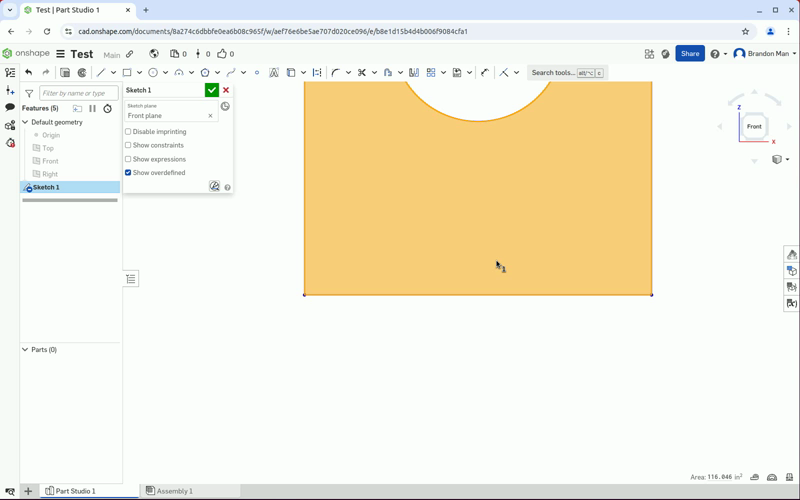
scroll(-6)
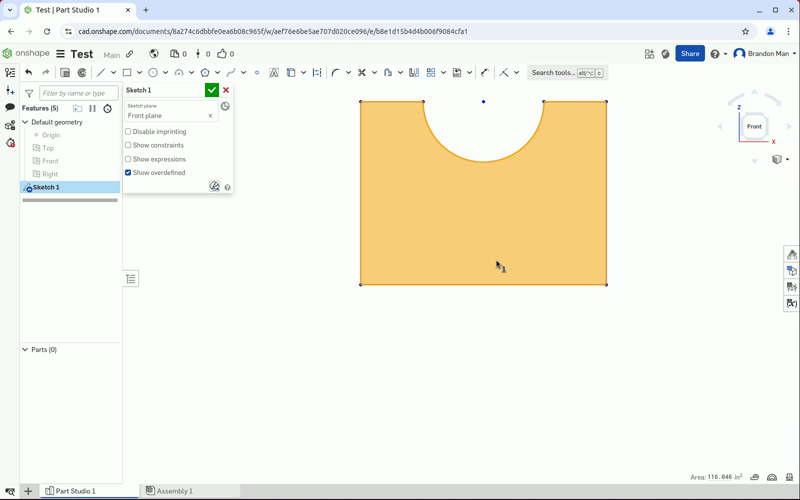
scroll(-6)
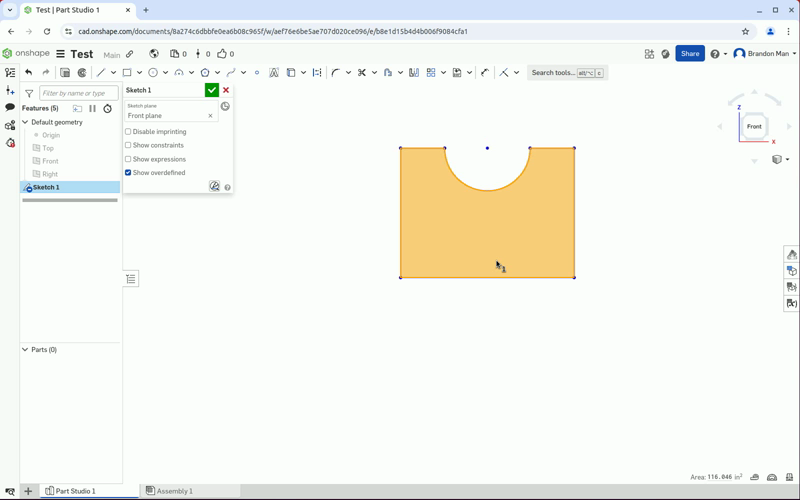
scroll(-6)
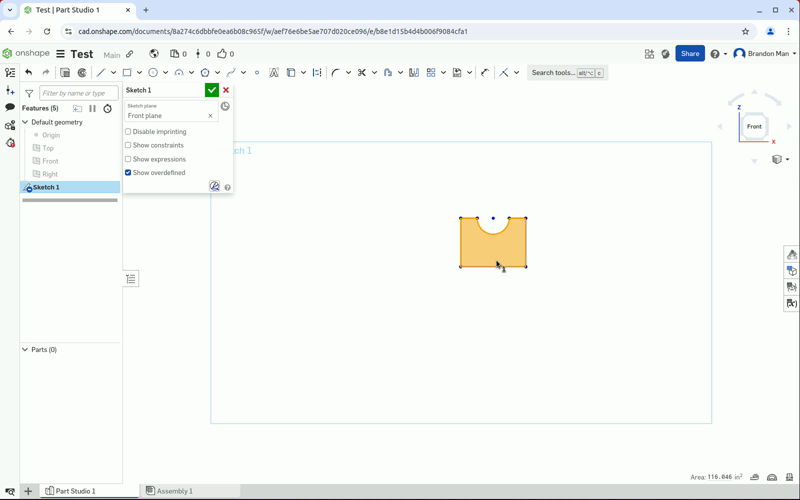
mouse_move(73, 352)
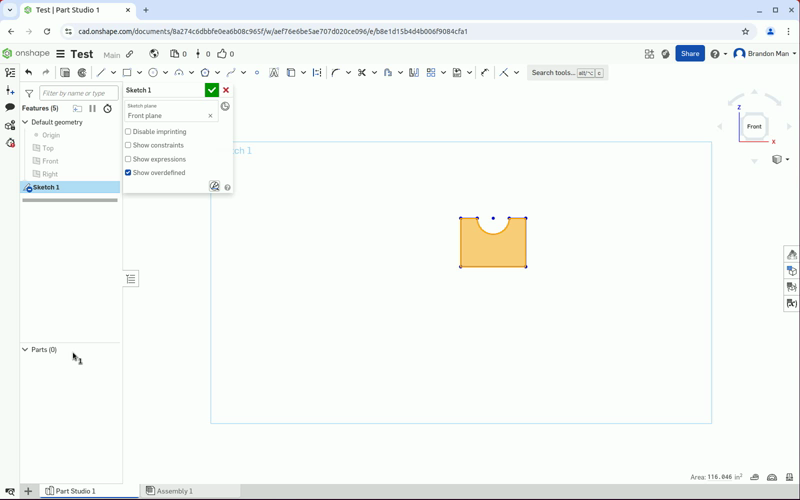
key(shift+y)
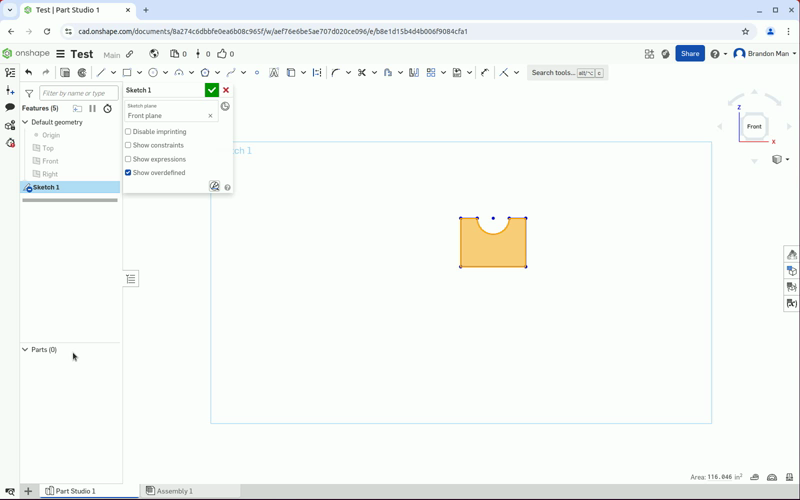
key(shift+e)
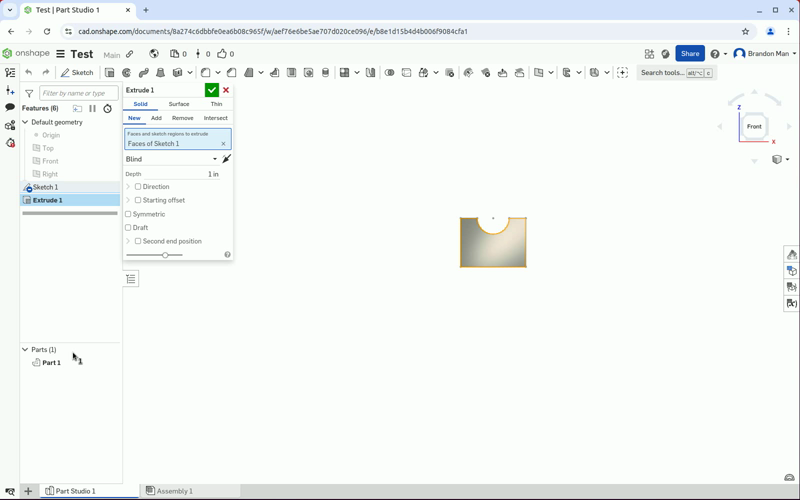
mouse_move(143, 106)
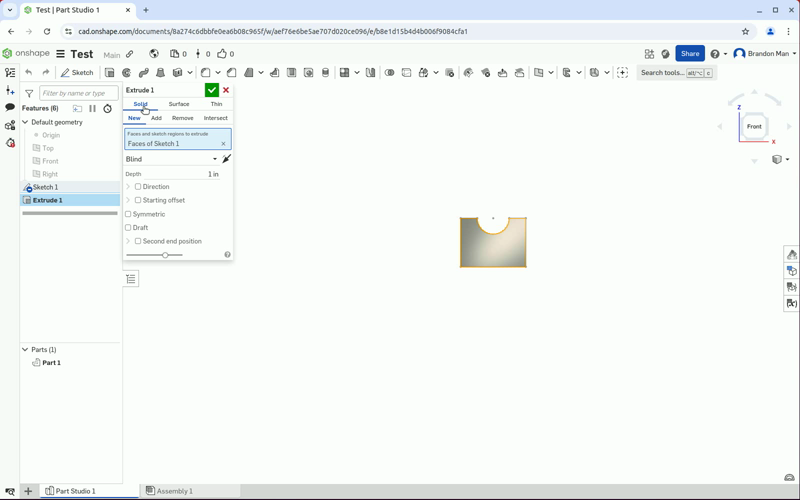
click(143, 106)
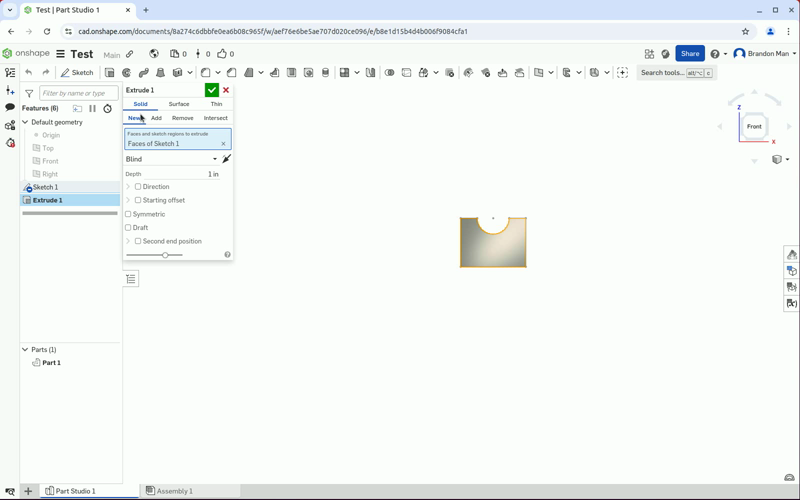
mouse_move(137, 120)
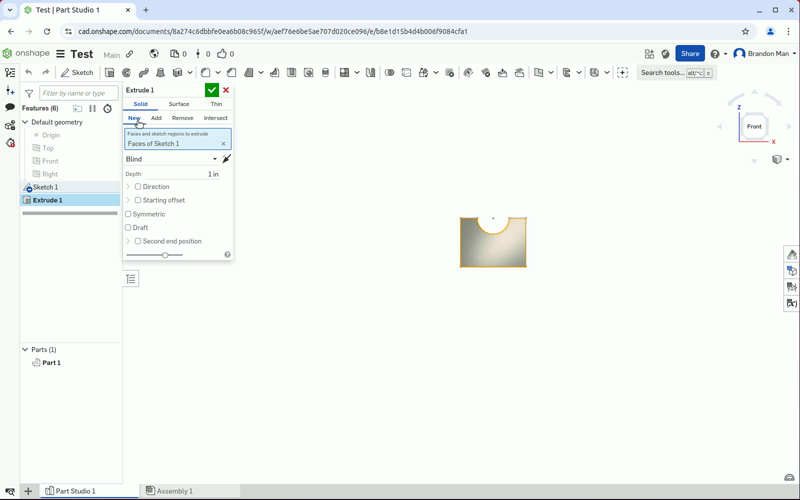
click(137, 120)
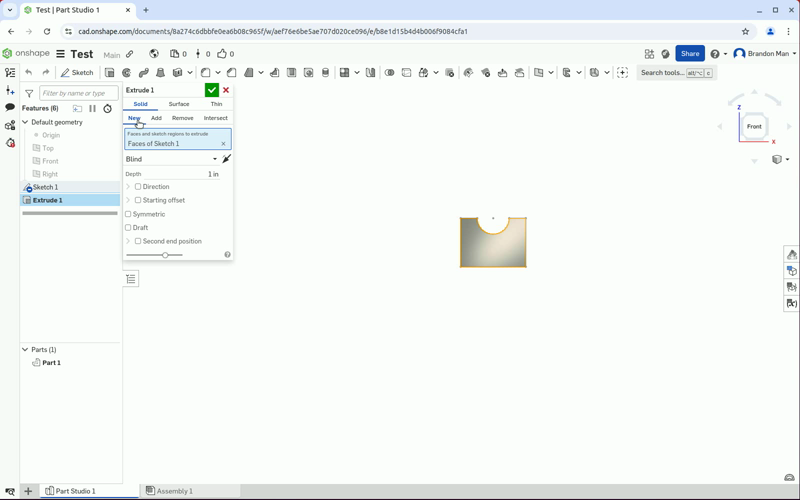
key(tab, 4)
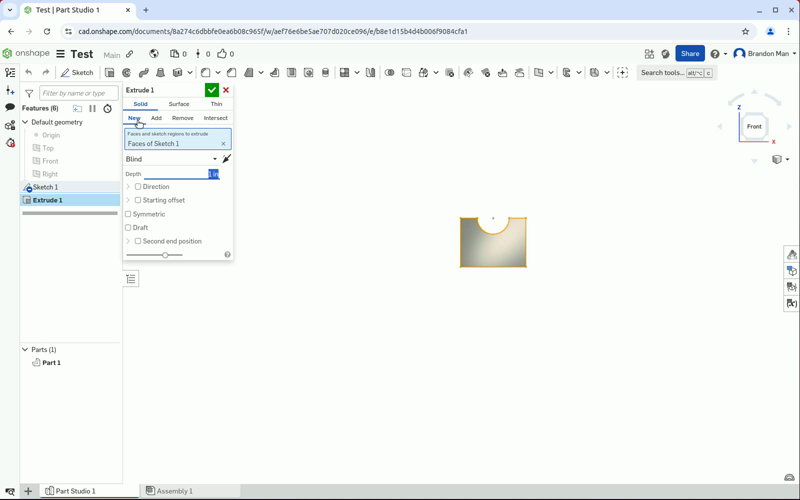
text(13.239)
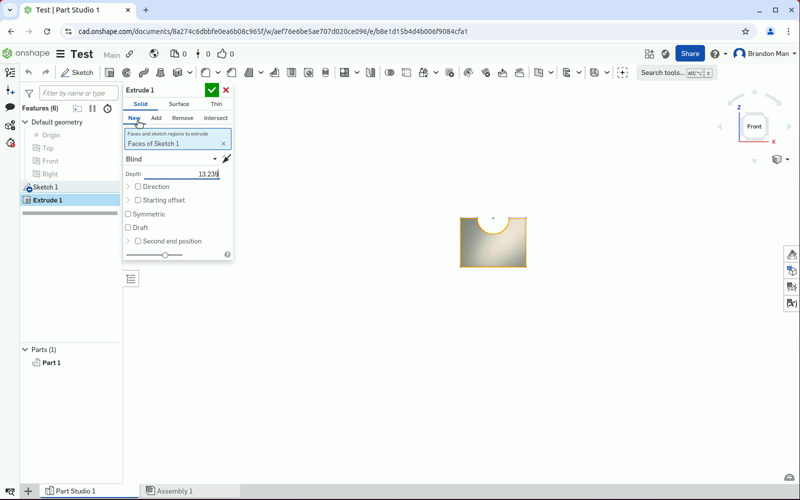
key(enter)
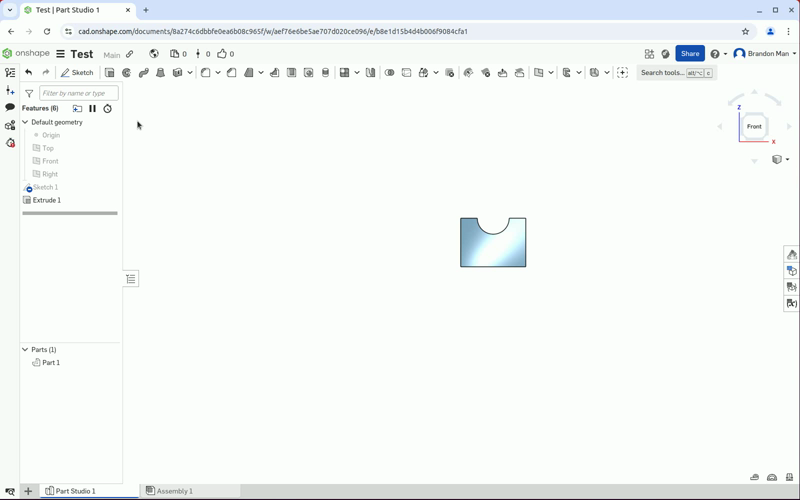
key(shift+h)
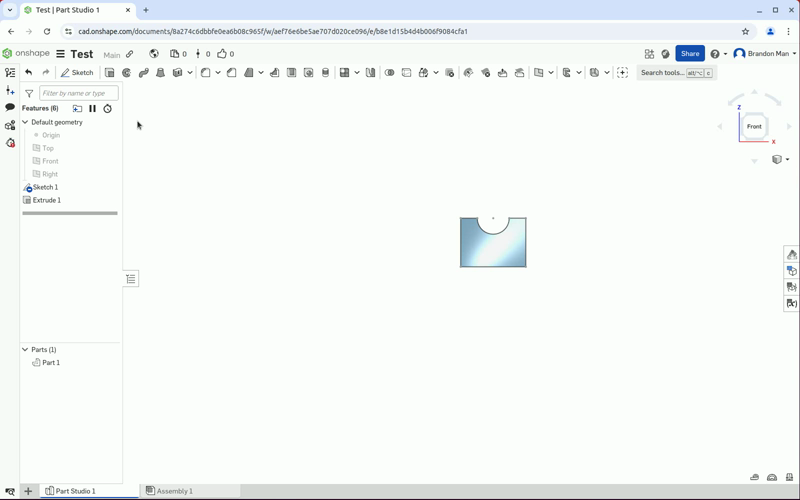
key(shift+h)
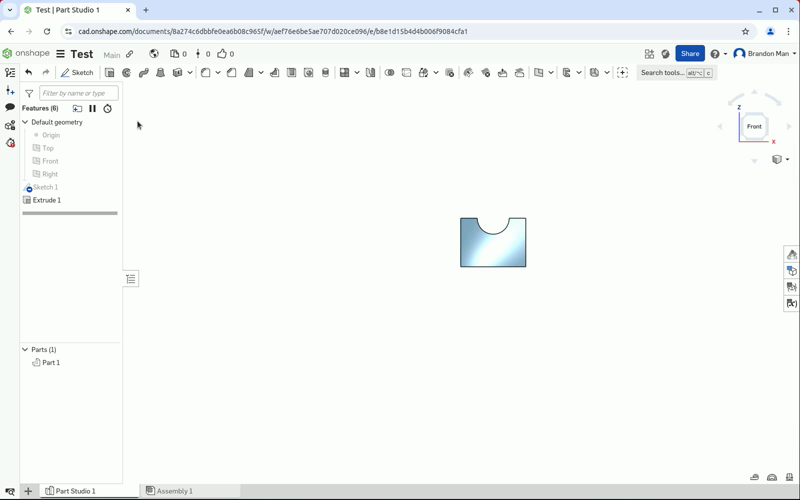
mouse_move(73, 189)
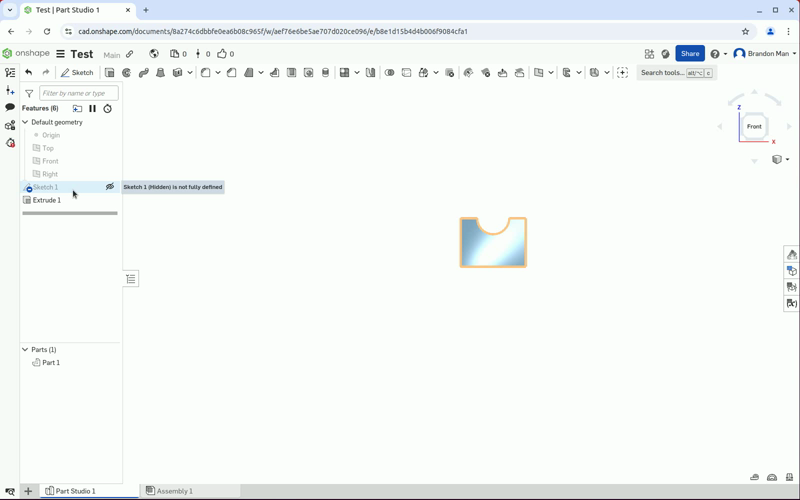
click(73, 189)
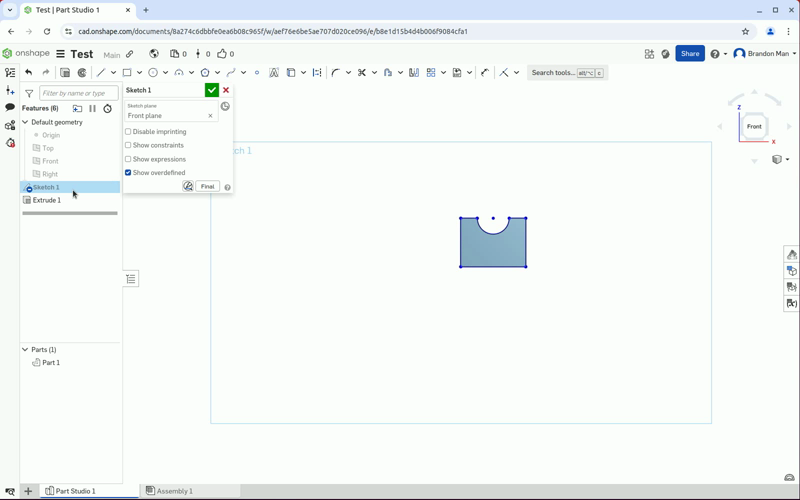
mouse_move(229, 92)
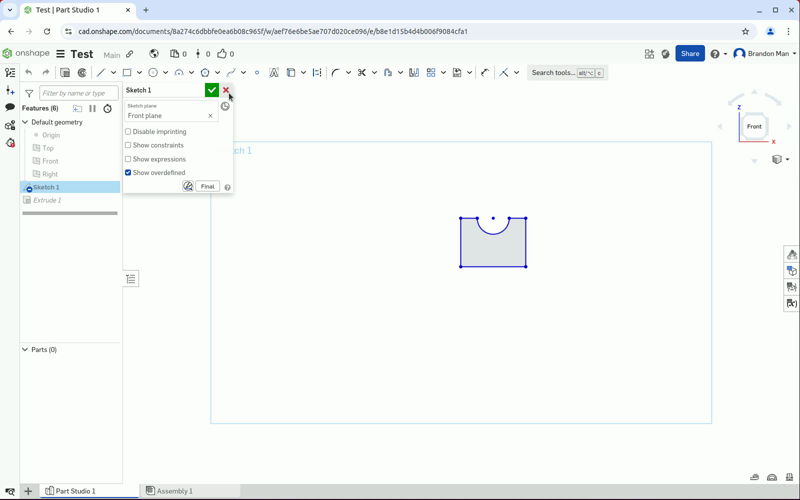
click(229, 92)
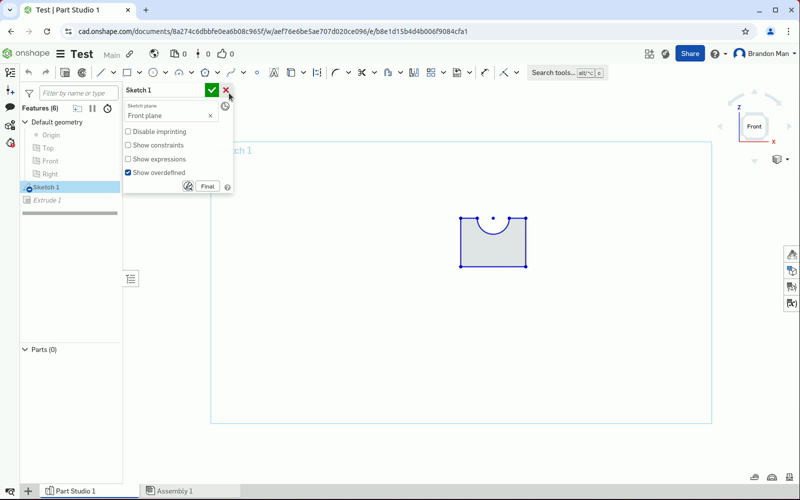
key(shift+s)
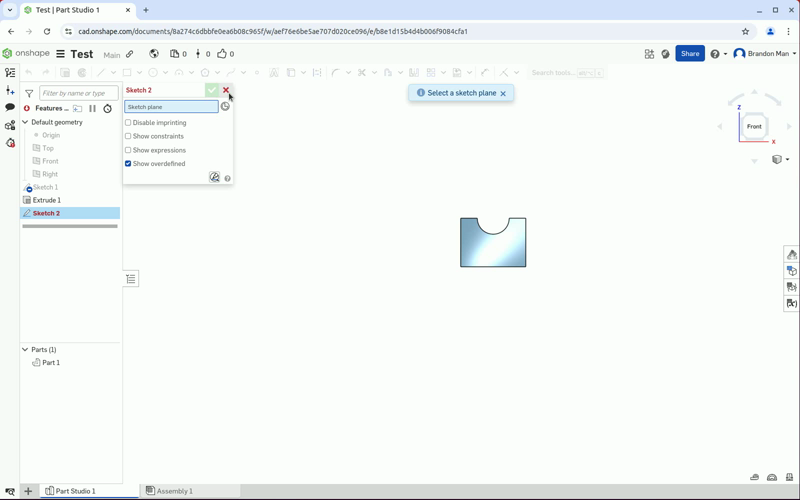
mouse_move(73, 163)
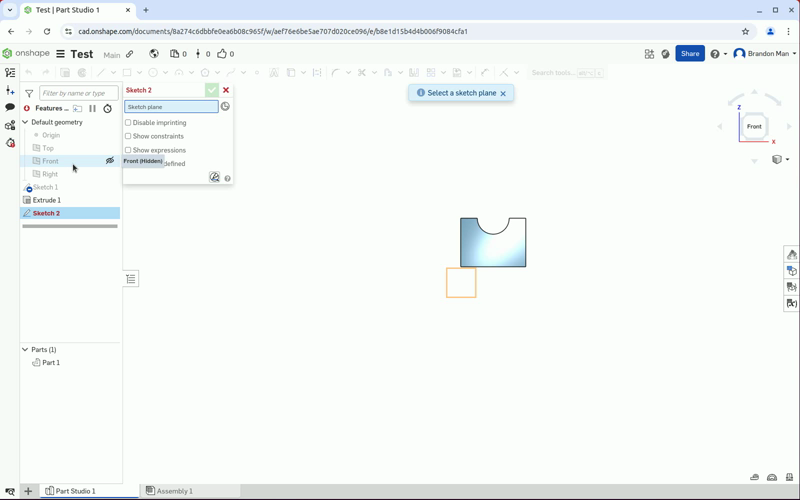
click(73, 163)
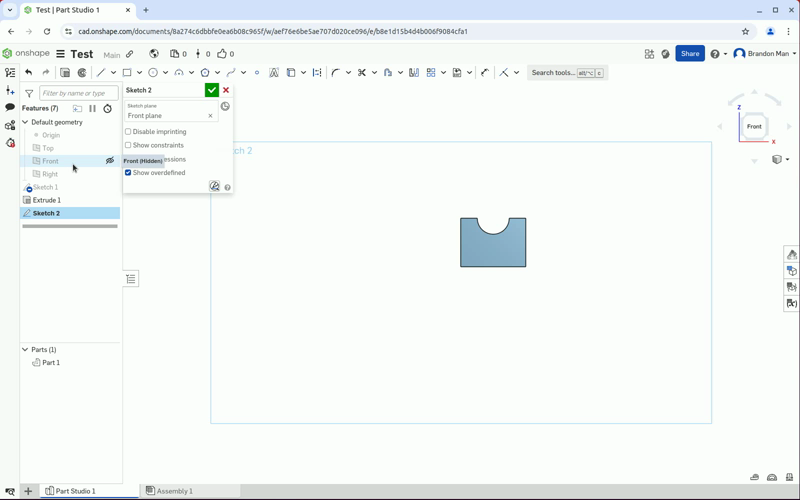
mouse_move(73, 352)
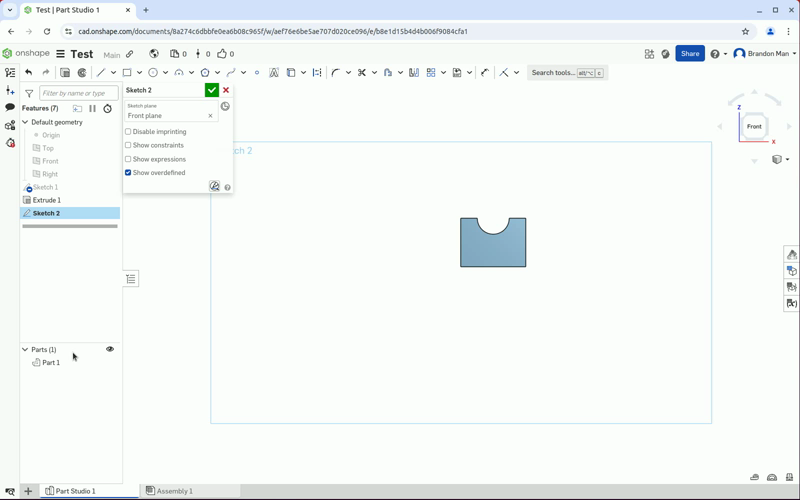
key(y)
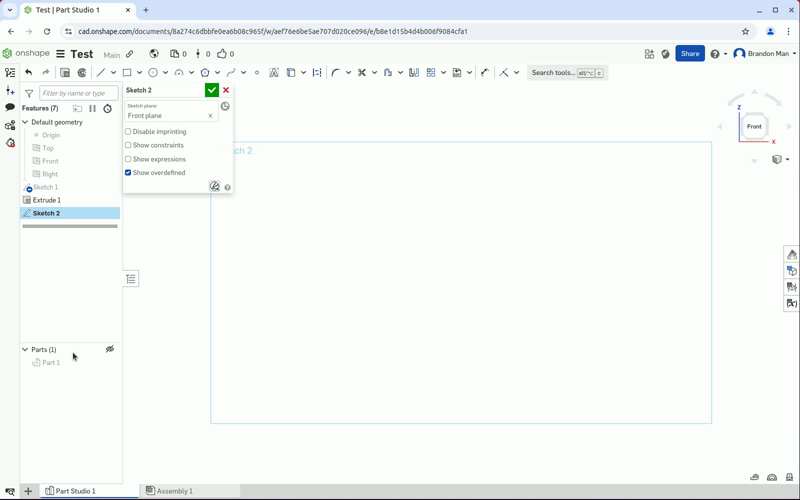
key(l)
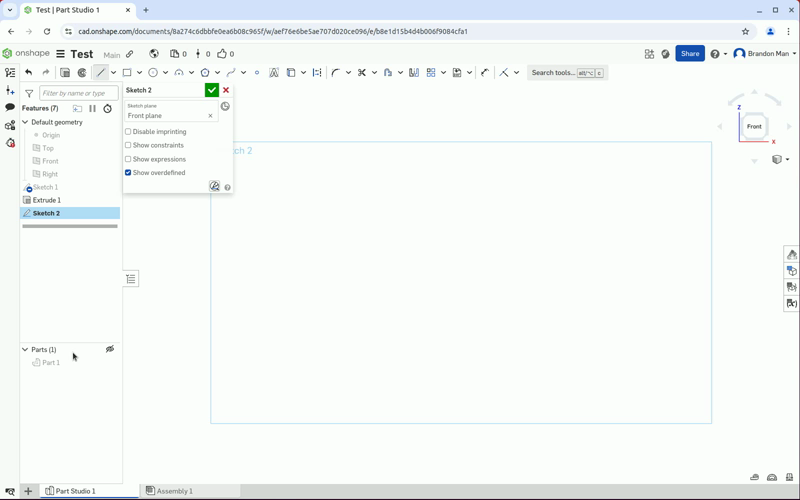
key_down(shift)
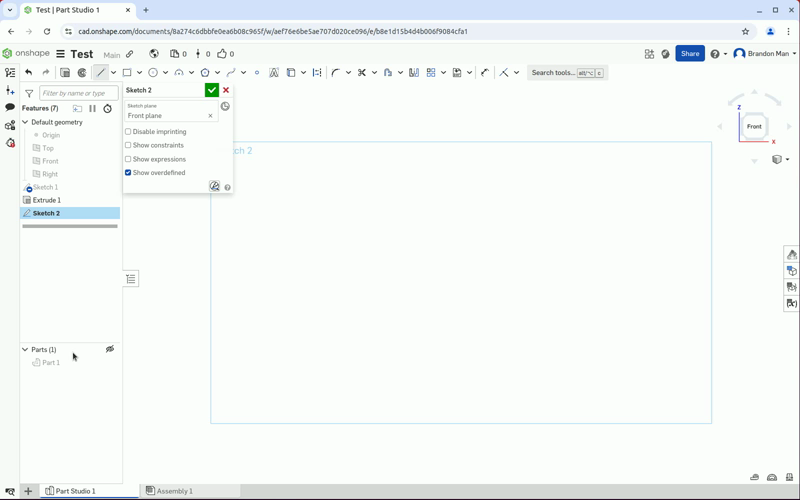
mouse_move(477, 218)
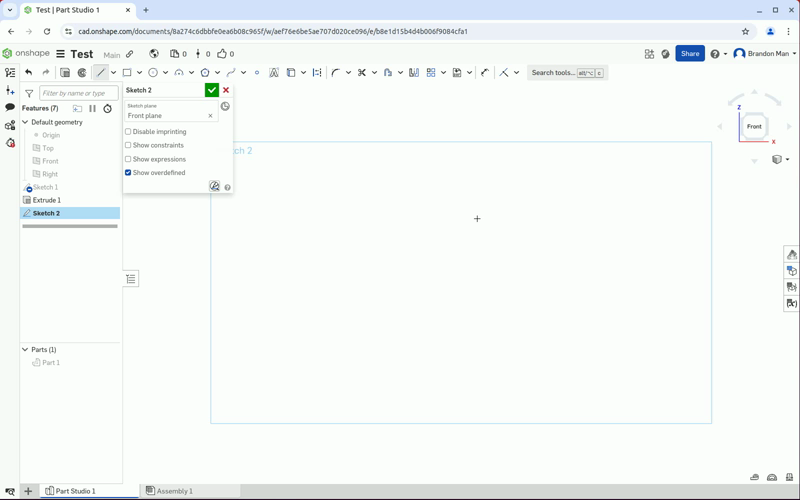
click(477, 218)
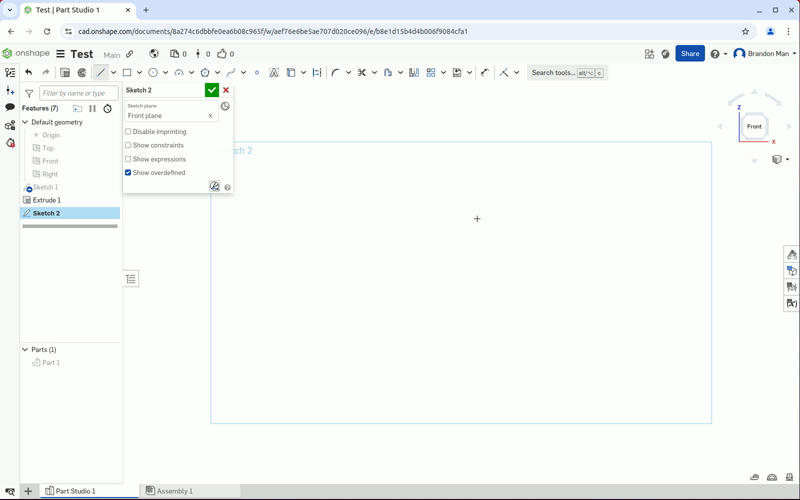
key_up(shift)
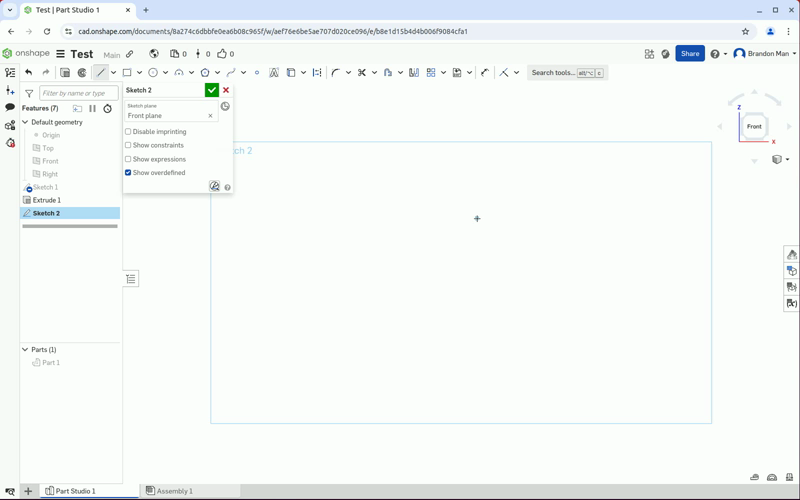
key_down(shift)
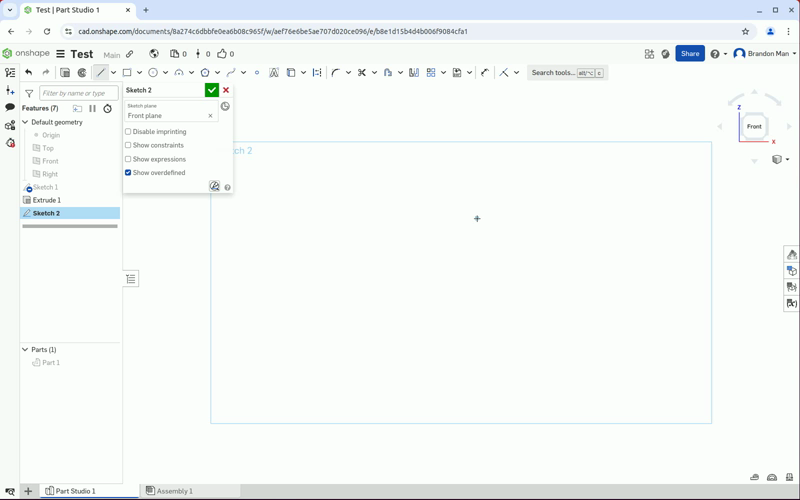
mouse_move(507, 218)
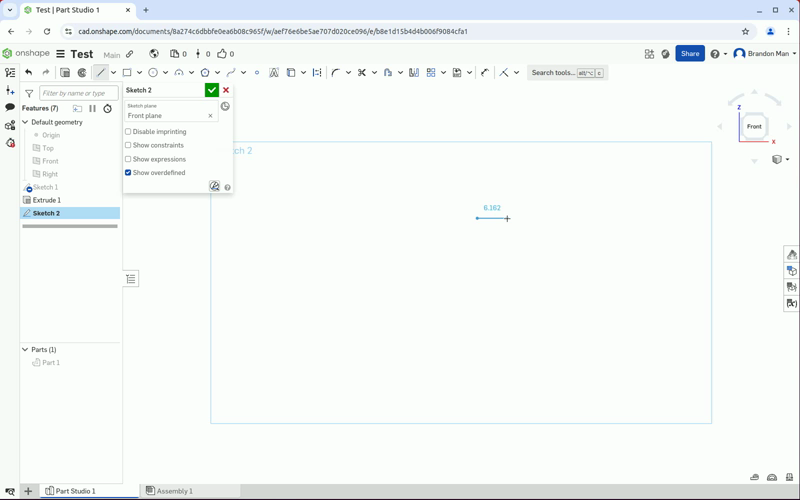
mouse_move(493, 218)
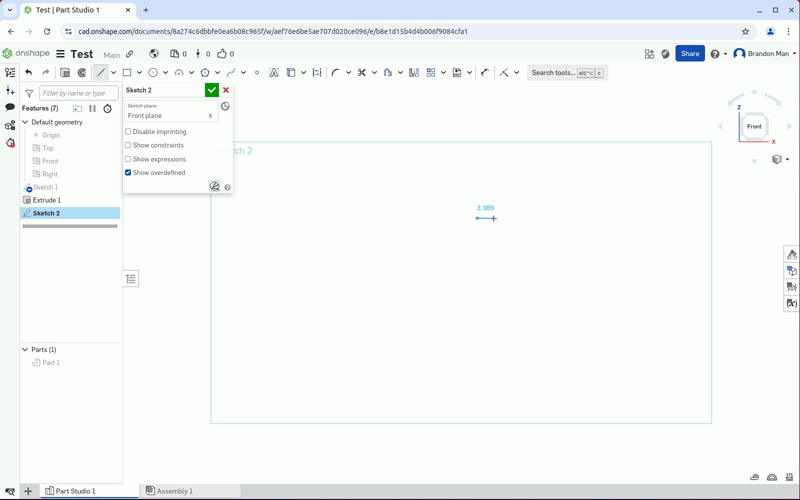
click(493, 218)
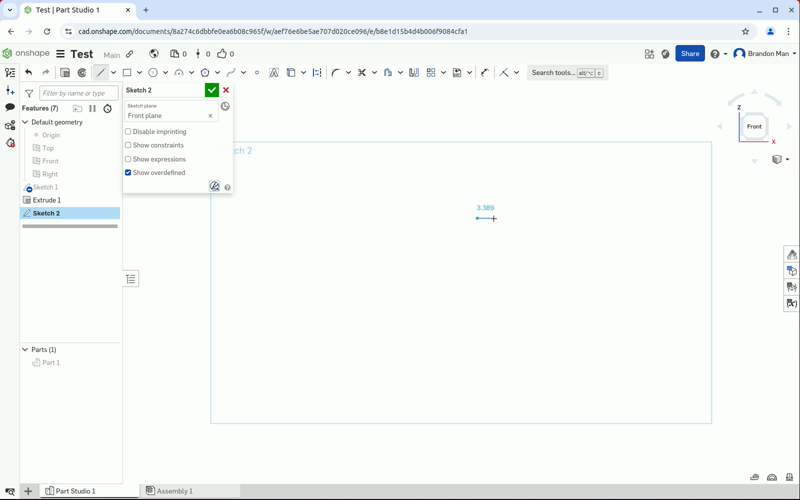
key_up(shift)
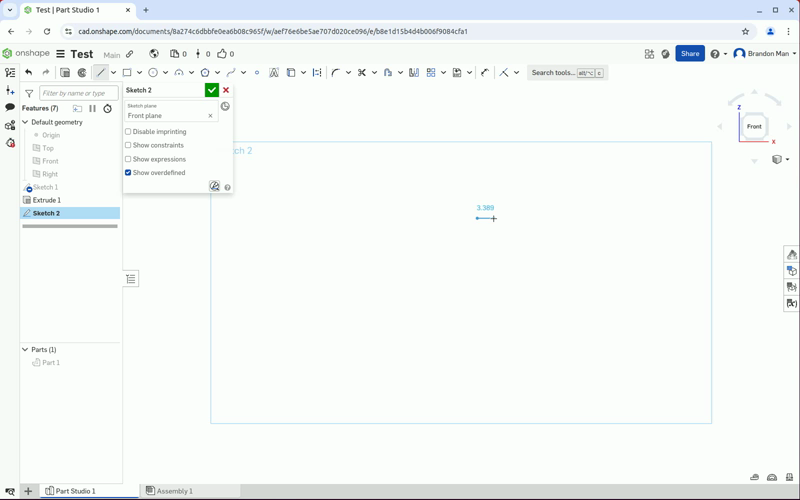
key_down(shift)
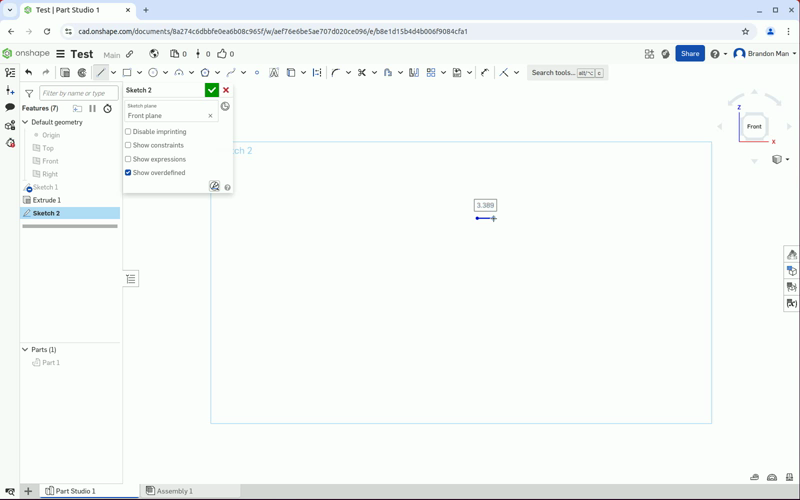
mouse_move(523, 218)
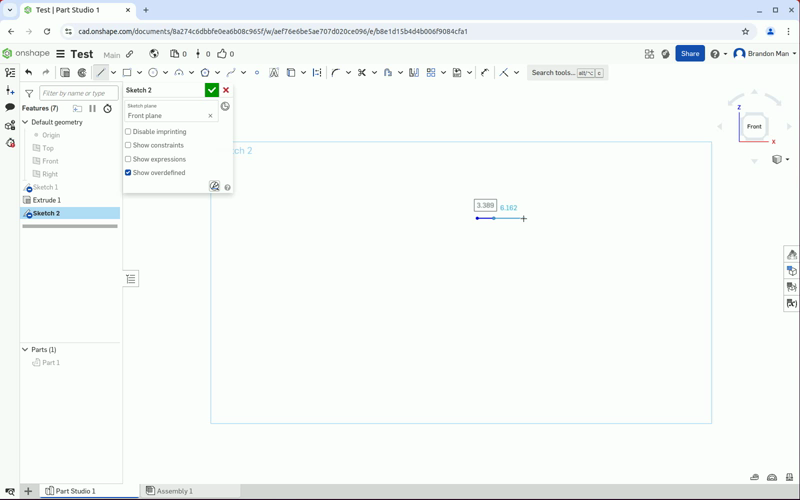
mouse_move(509, 218)
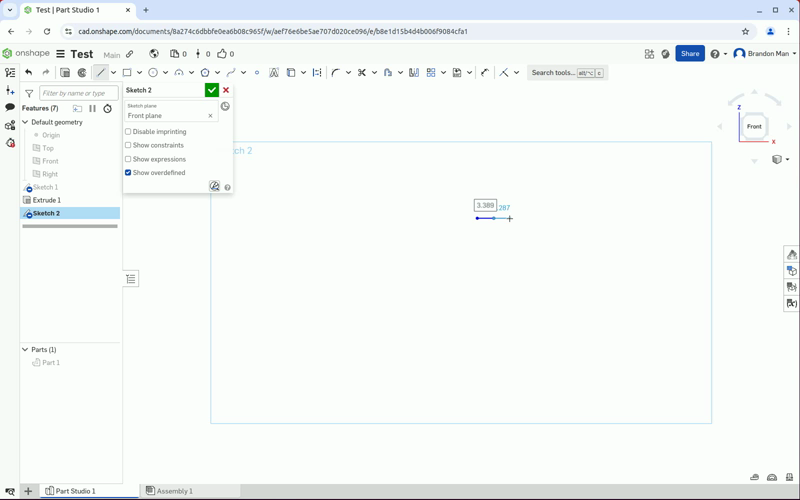
click(509, 218)
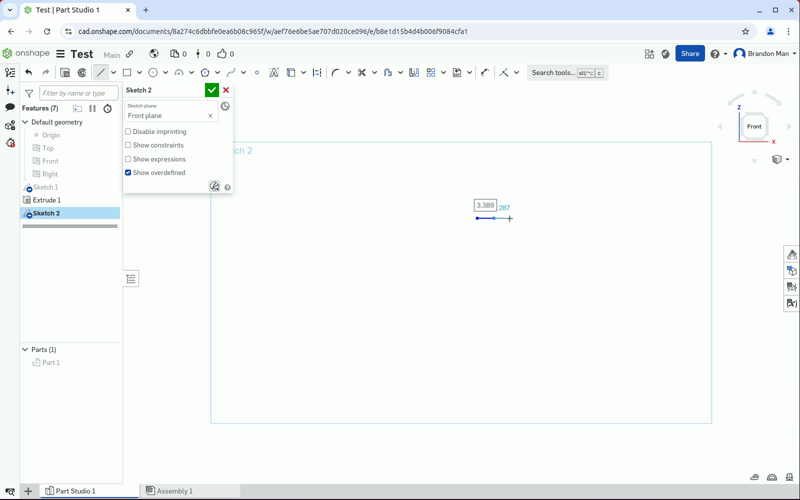
key_up(shift)
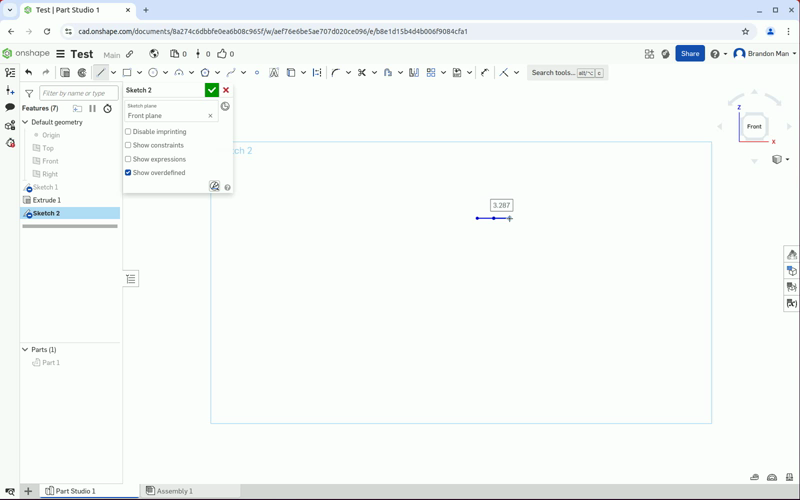
key(esc)
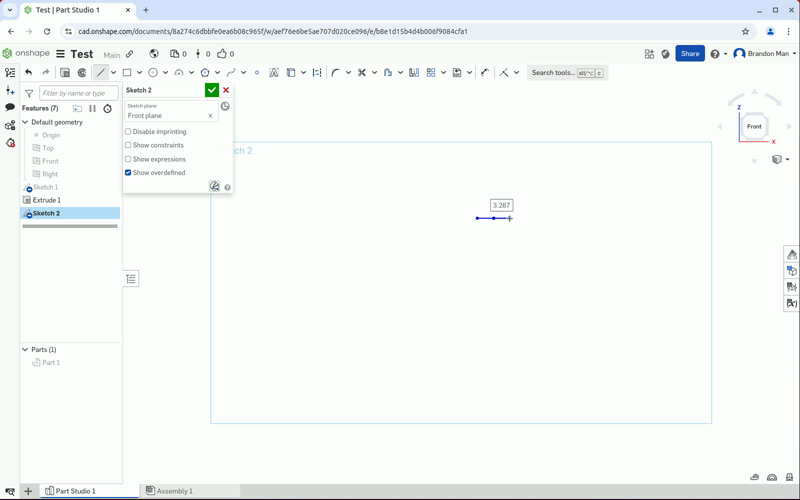
key(a)
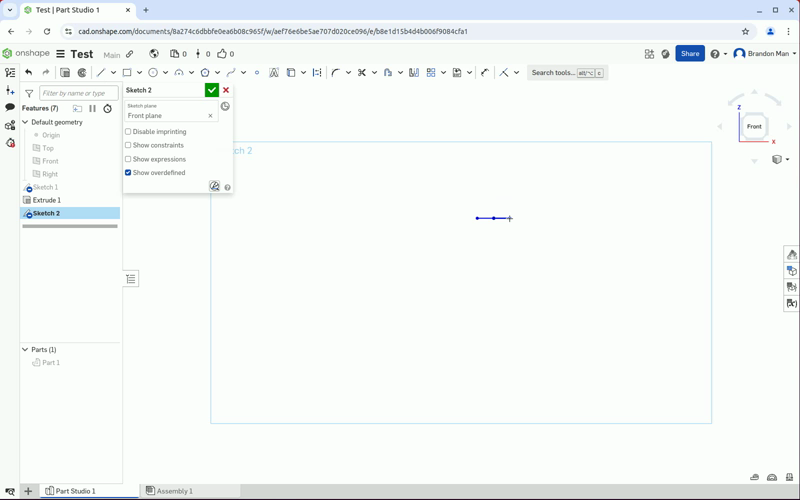
mouse_move(509, 218)
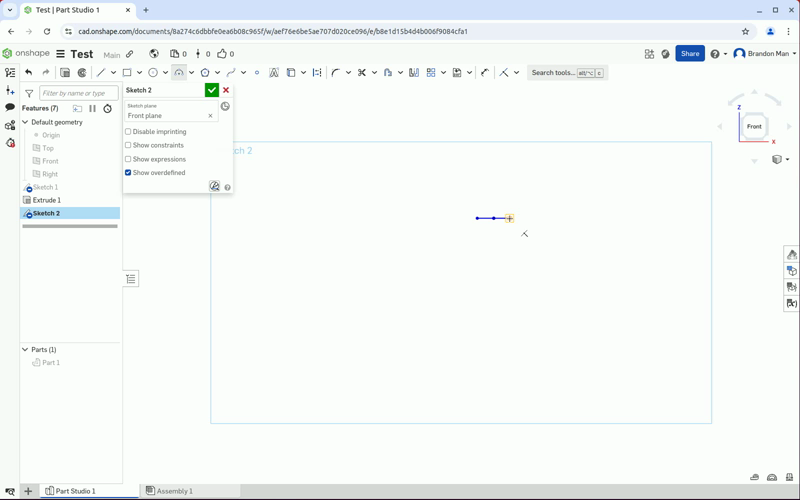
click(509, 218)
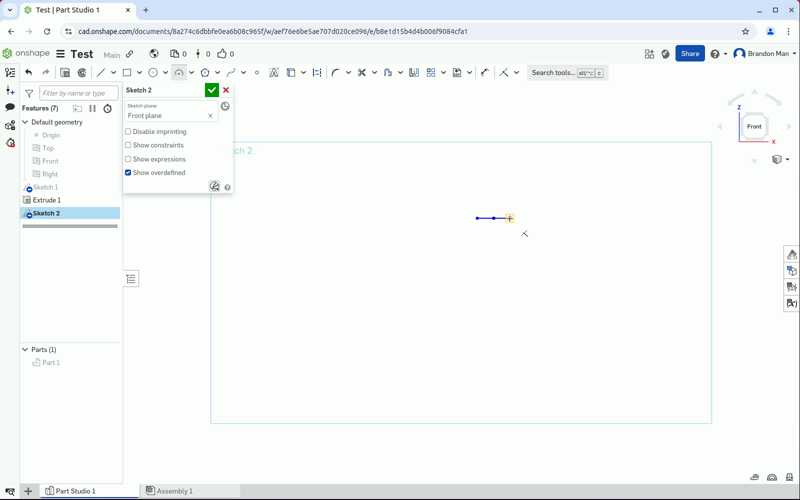
mouse_move(477, 218)
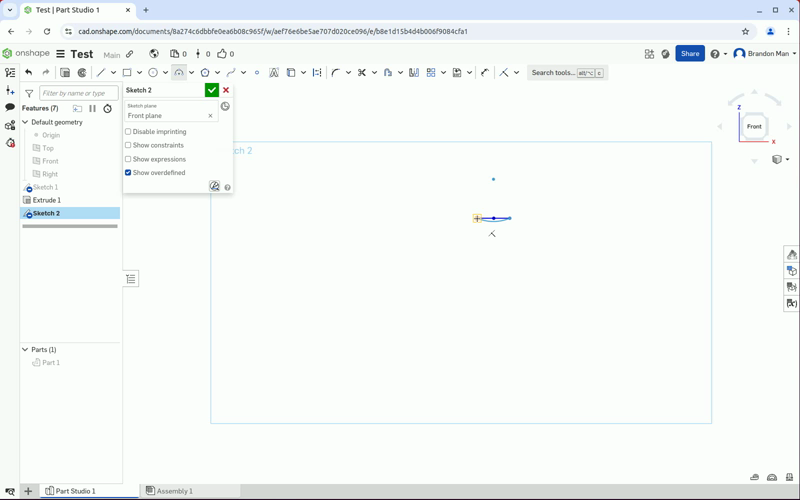
click(477, 218)
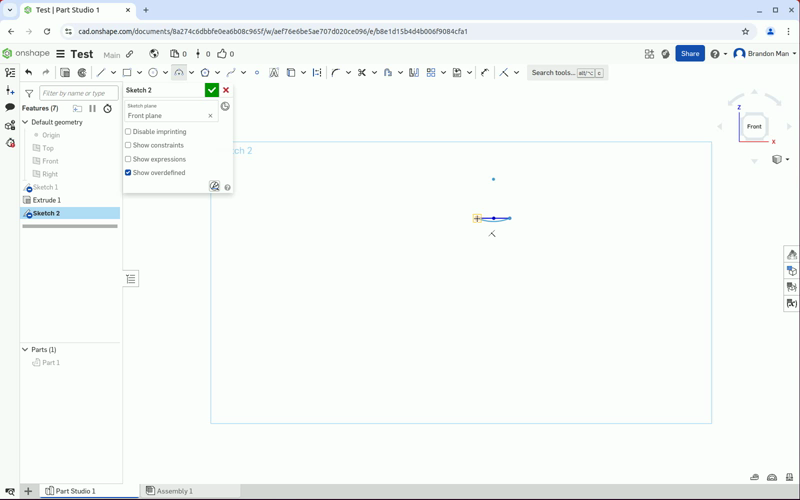
key_down(shift)
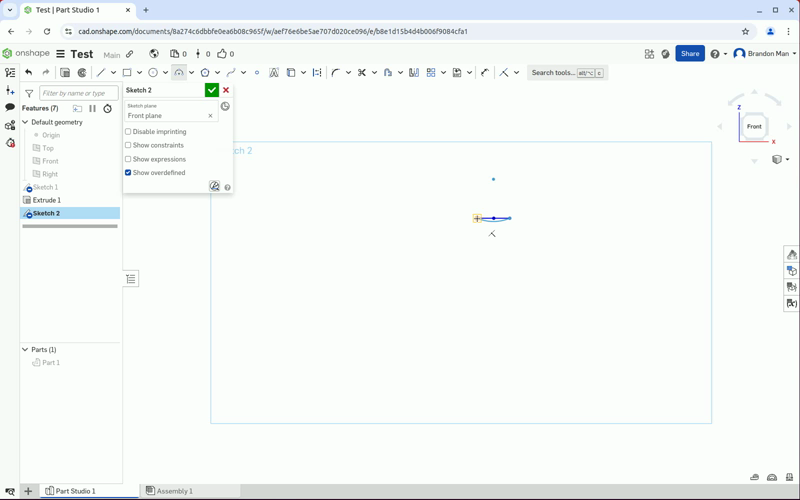
mouse_move(493, 202)
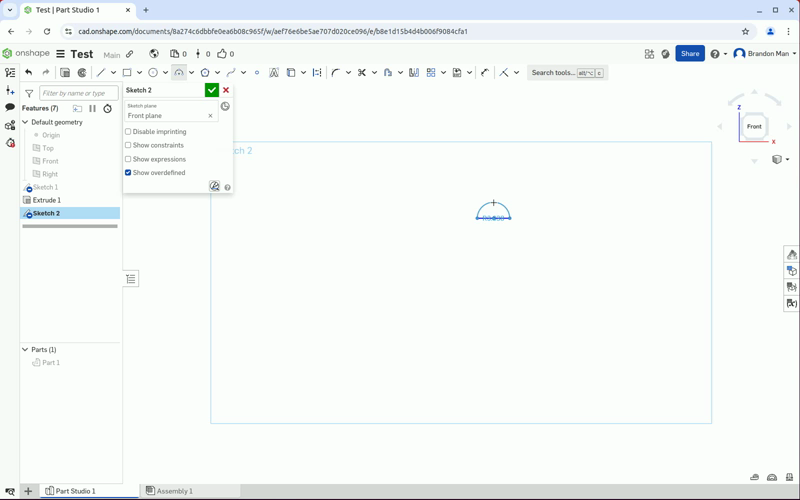
click(493, 202)
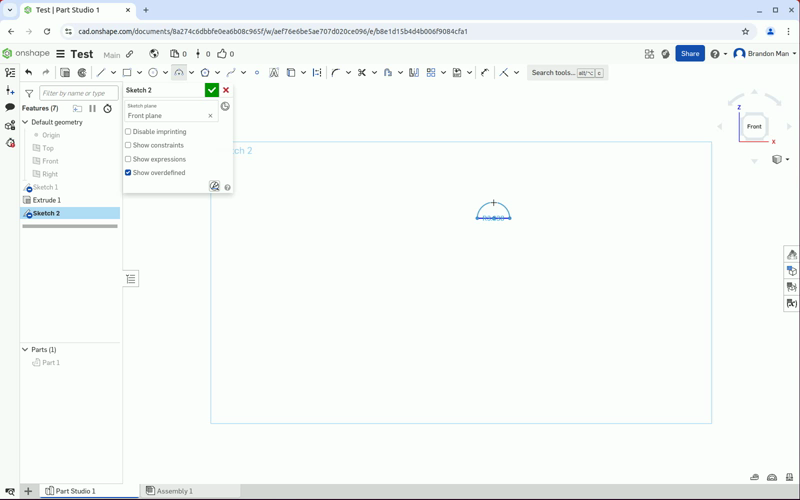
key_up(shift)
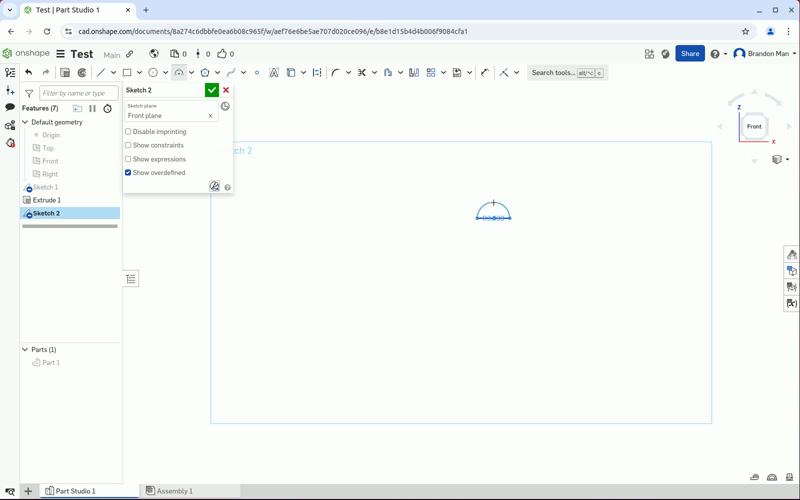
key(esc)
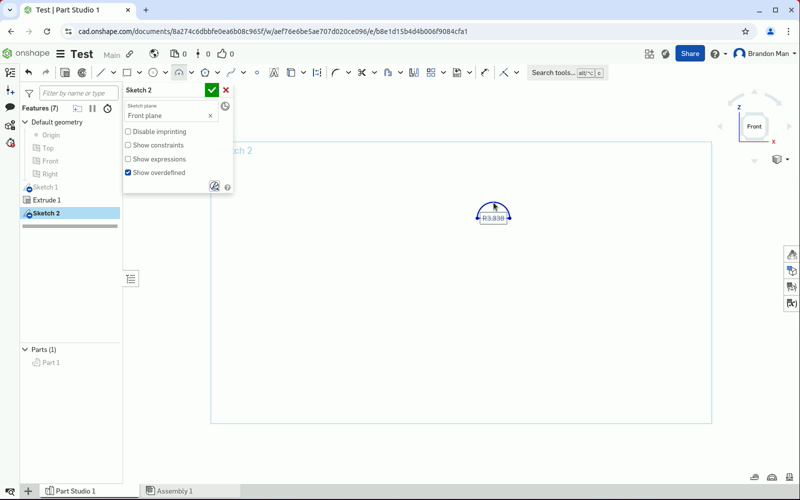
mouse_move(484, 211)
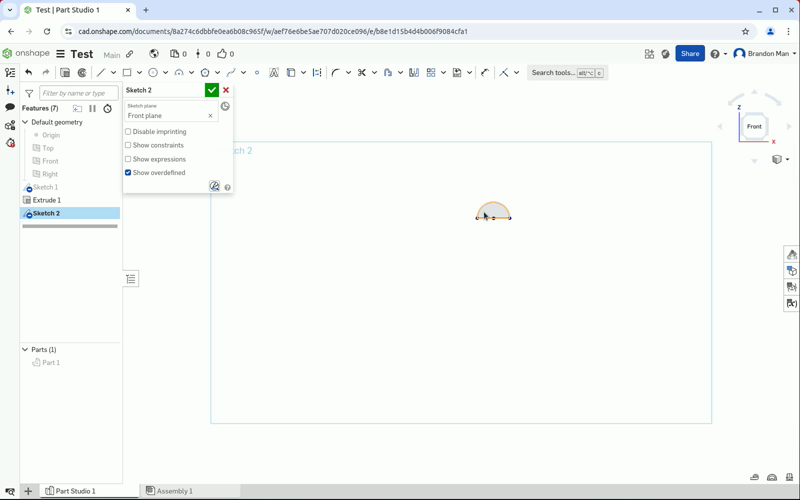
scroll(6)
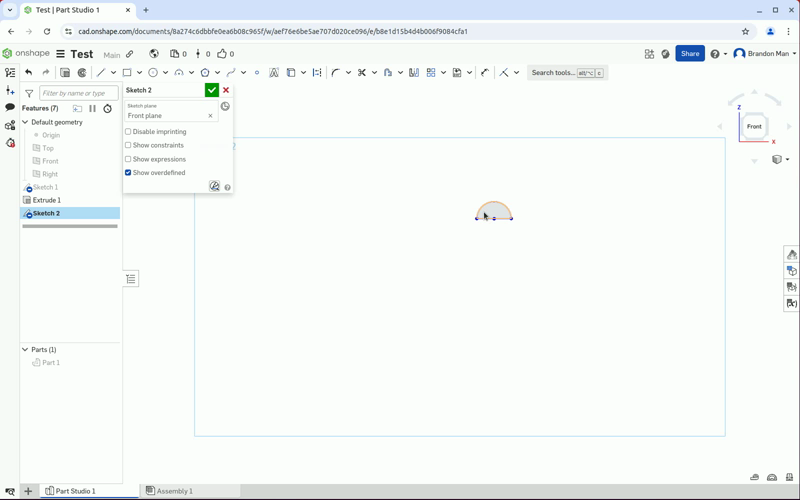
scroll(6)
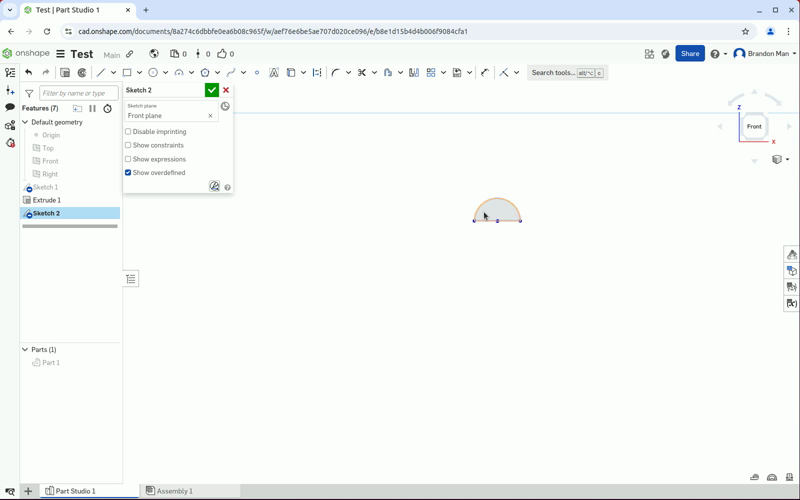
scroll(6)
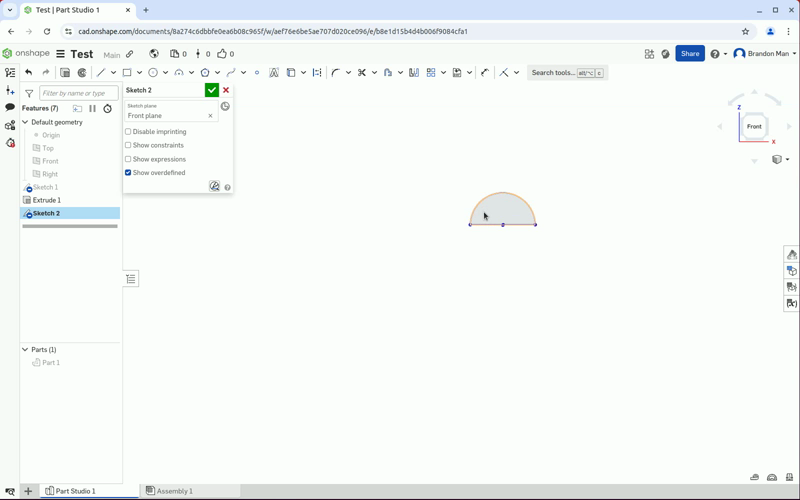
scroll(6)
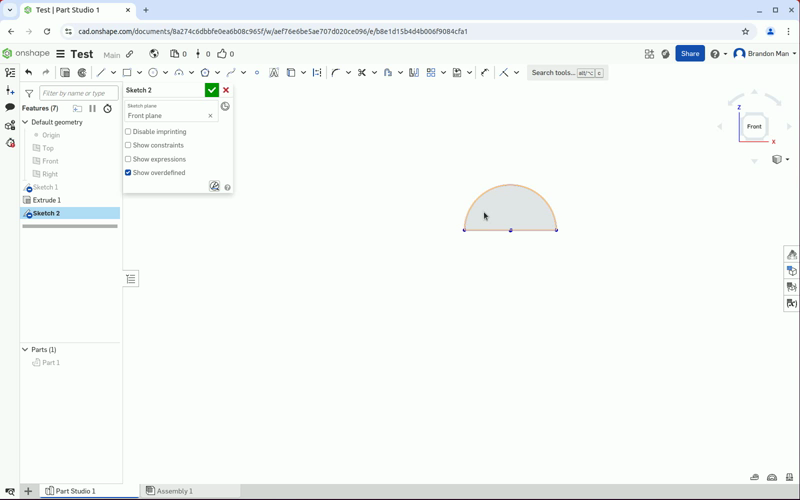
scroll(6)
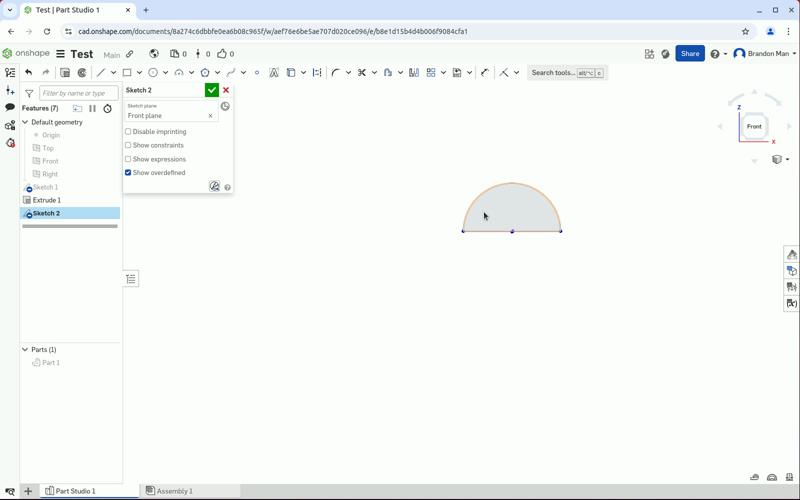
scroll(6)
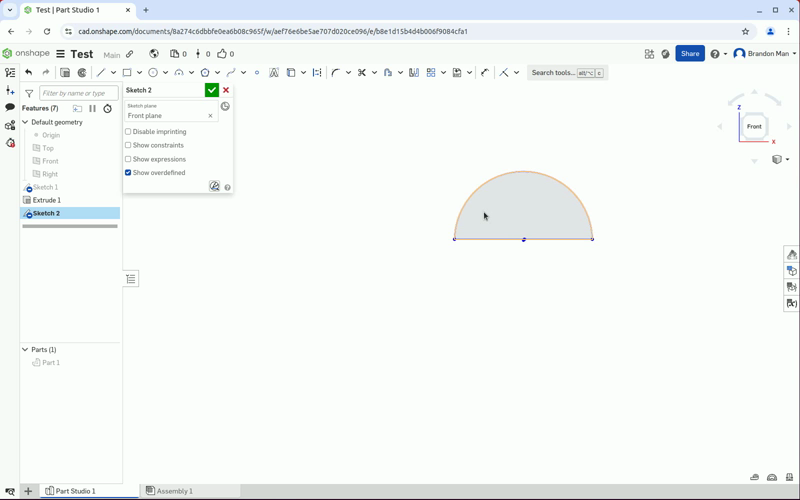
scroll(6)
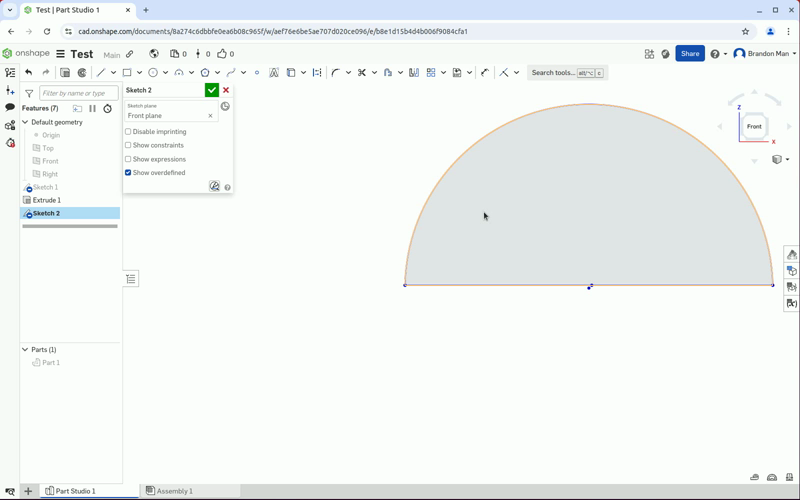
click(484, 211)
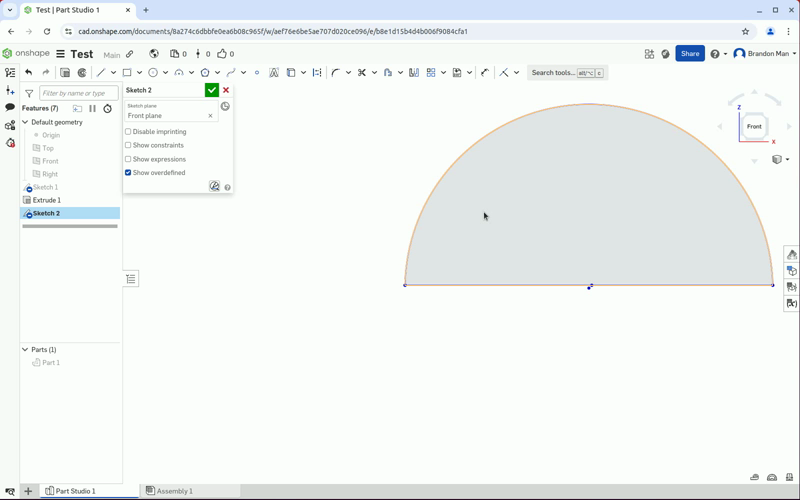
scroll(-6)
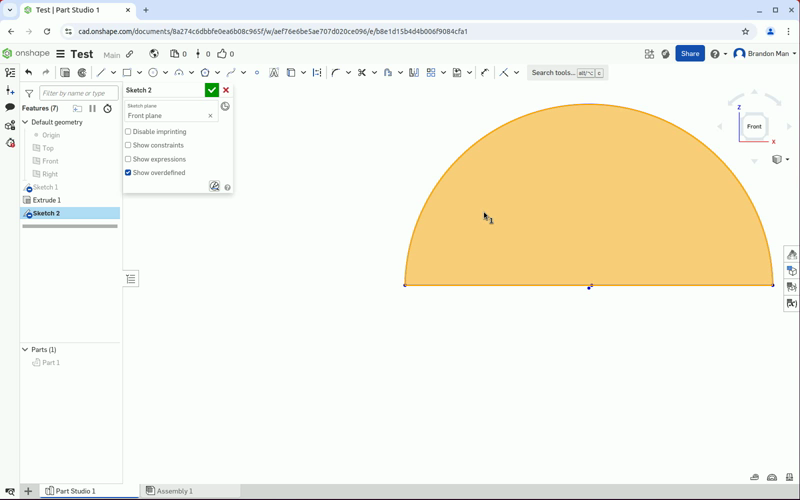
scroll(-6)
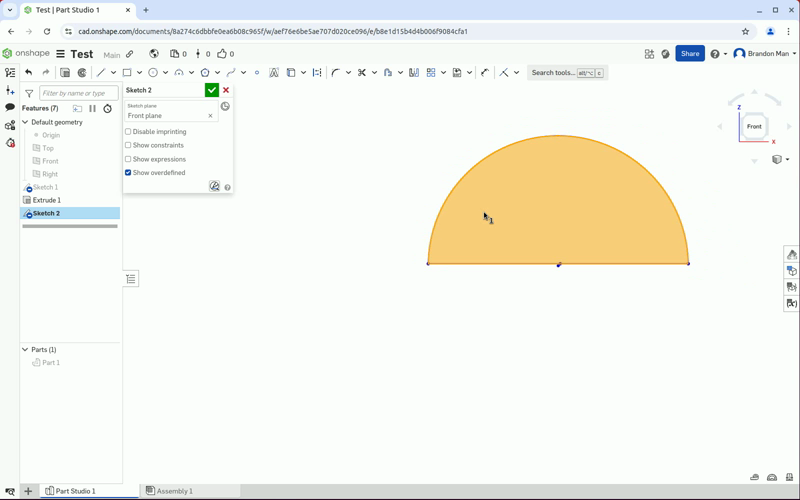
scroll(-6)
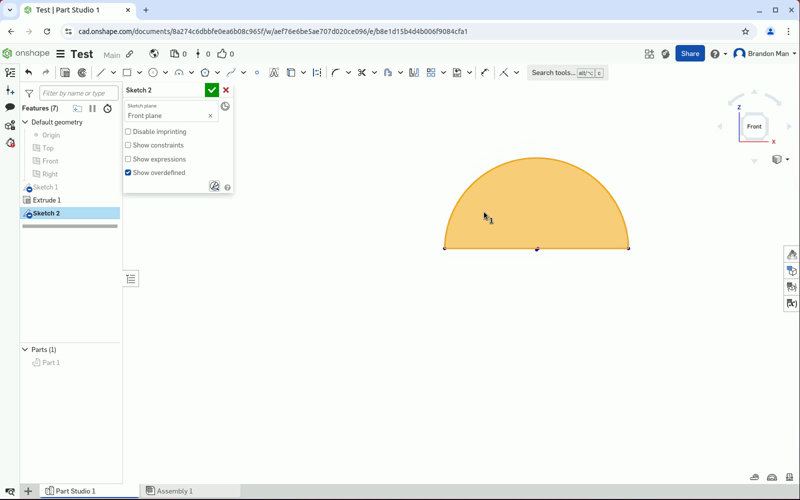
scroll(-6)
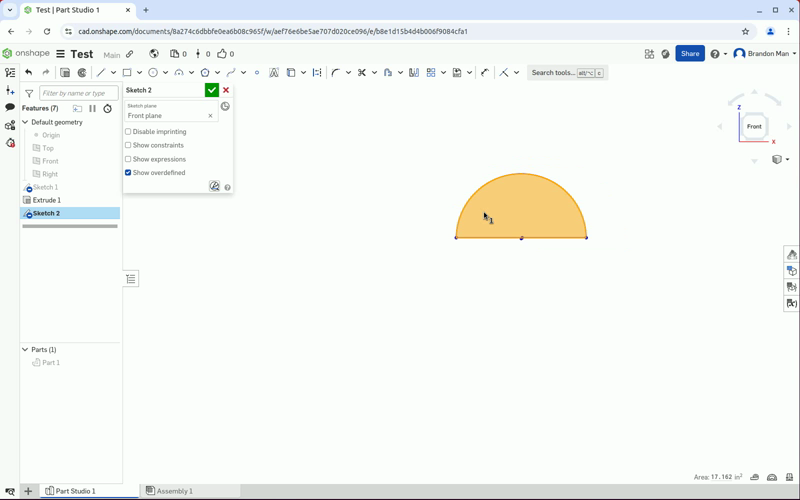
scroll(-6)
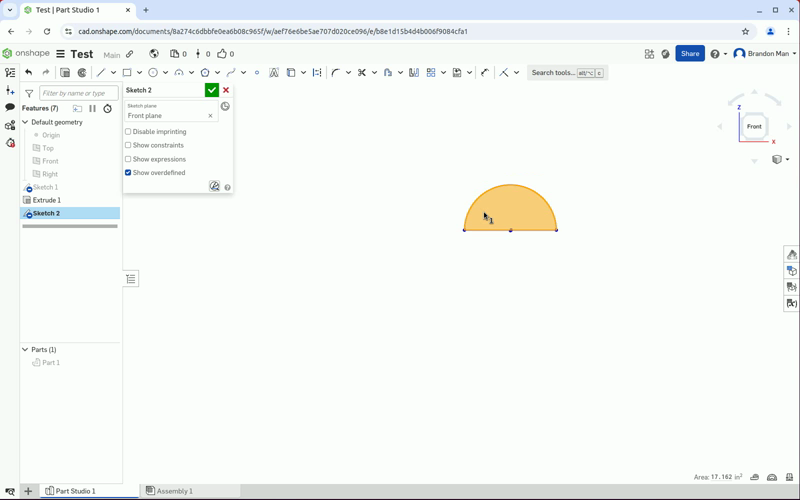
scroll(-6)
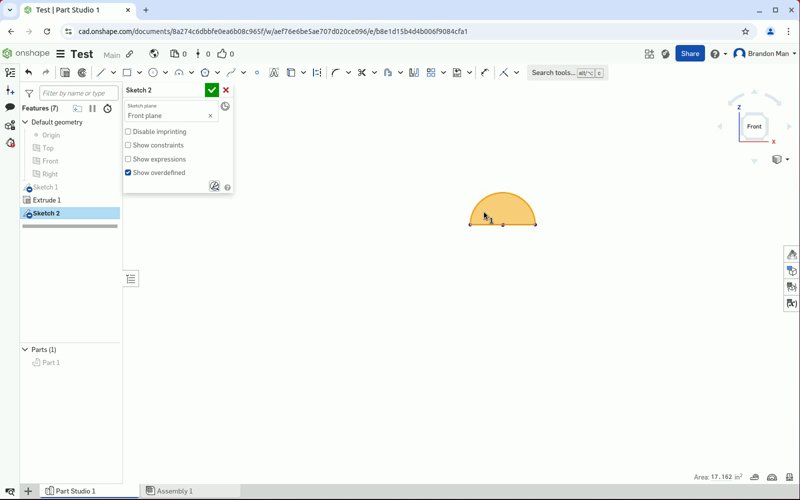
scroll(-6)
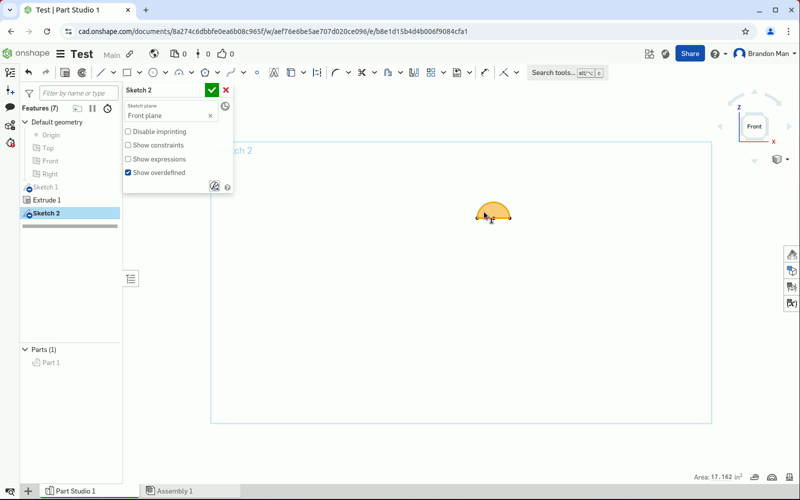
mouse_move(73, 352)
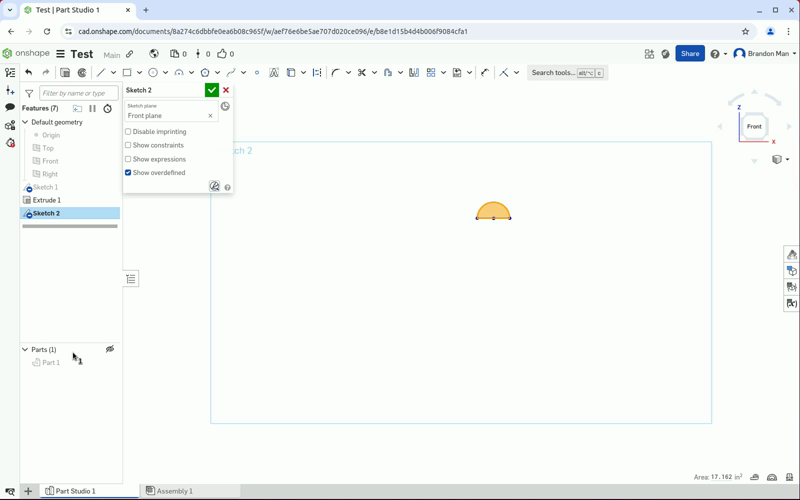
key(shift+y)
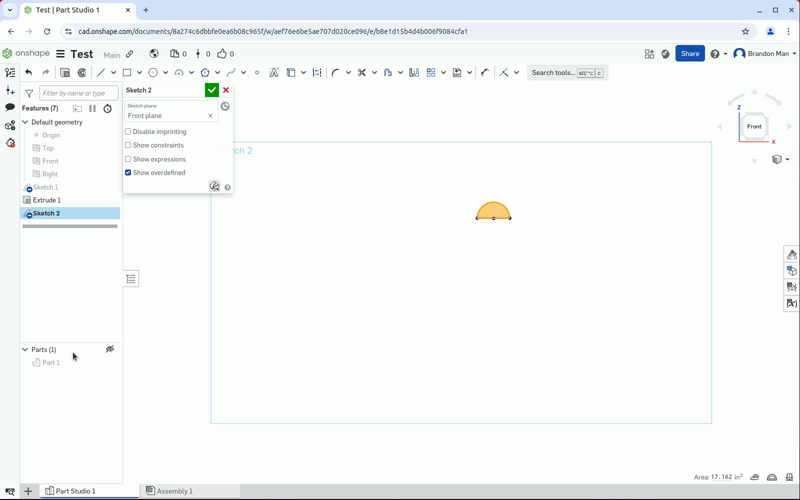
key(shift+e)
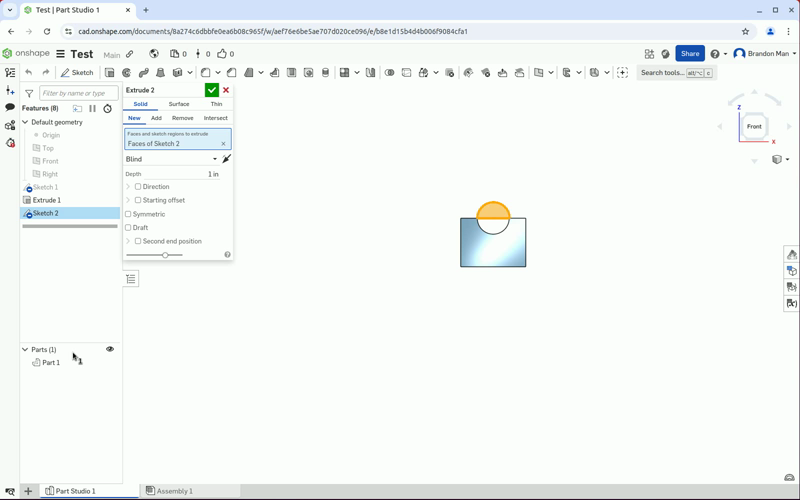
mouse_move(143, 106)
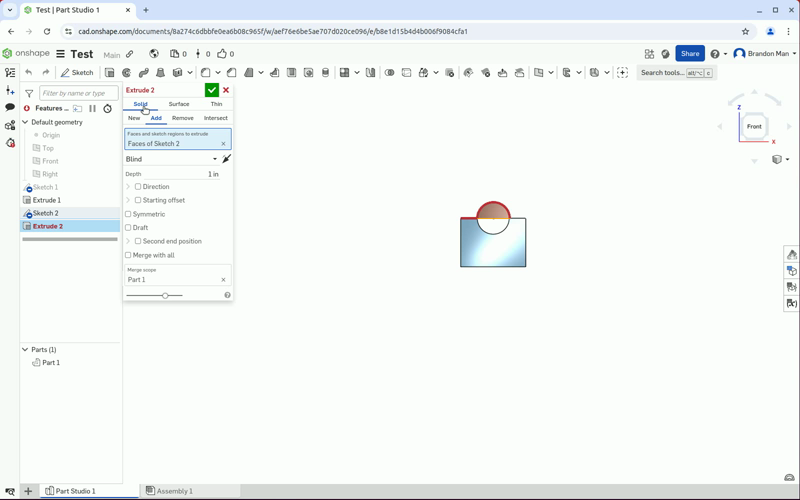
click(143, 106)
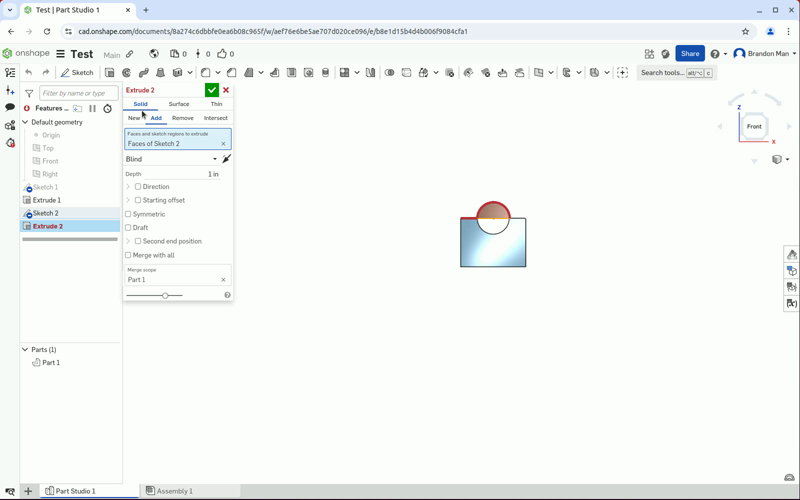
mouse_move(137, 120)
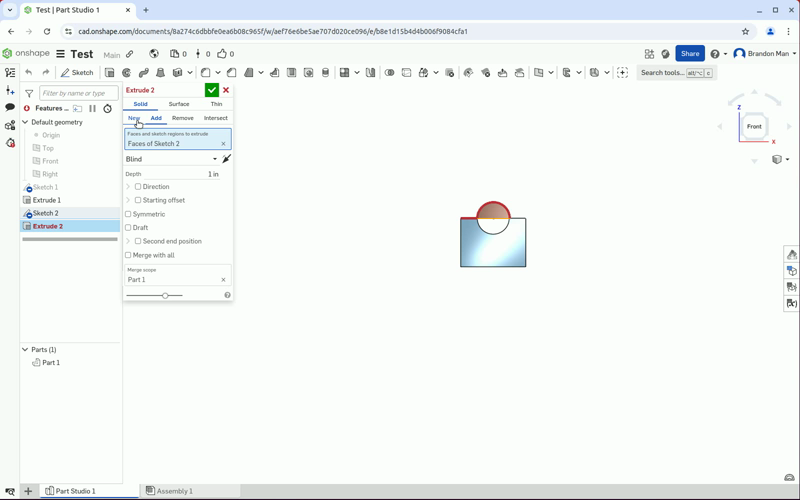
click(137, 120)
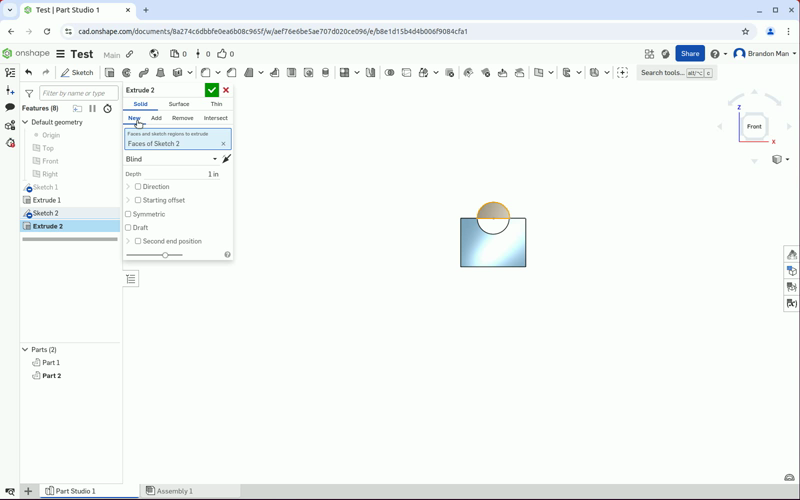
key(tab, 4)
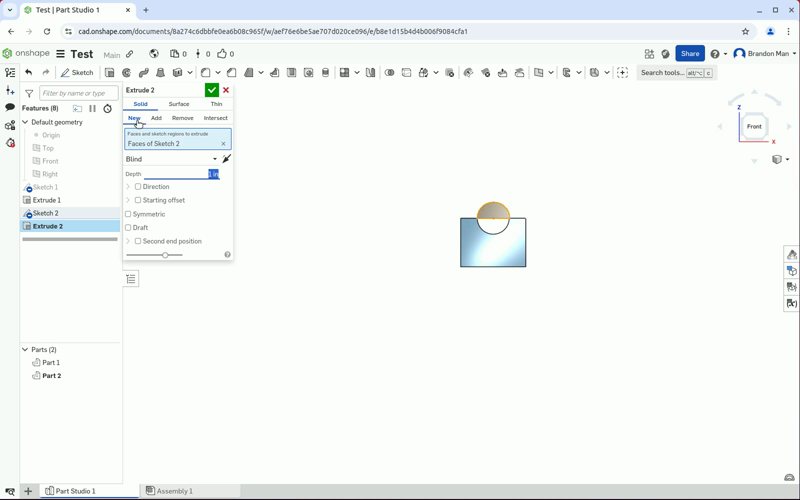
text(13.239)
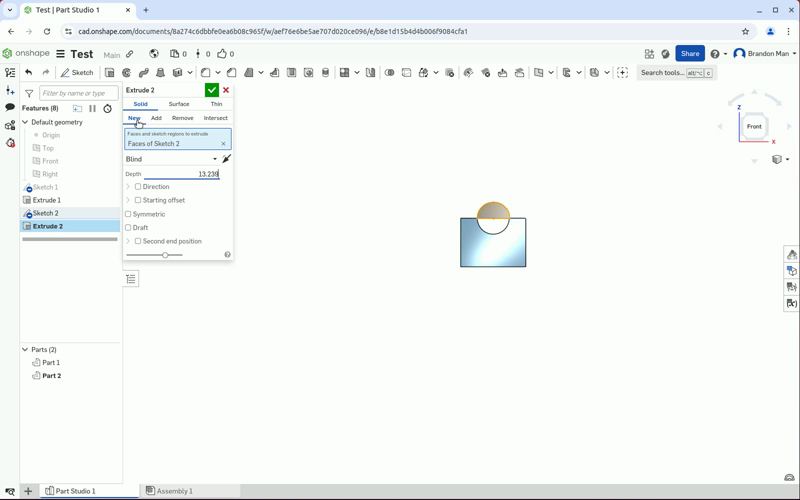
key(enter)
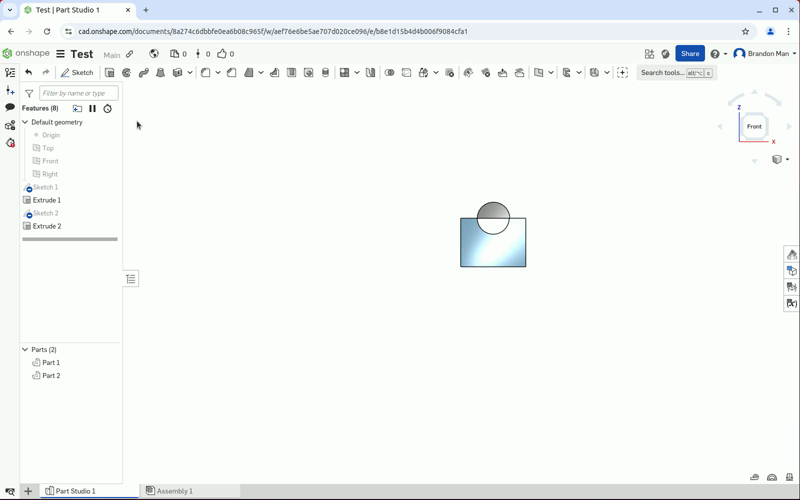
key(shift+h)
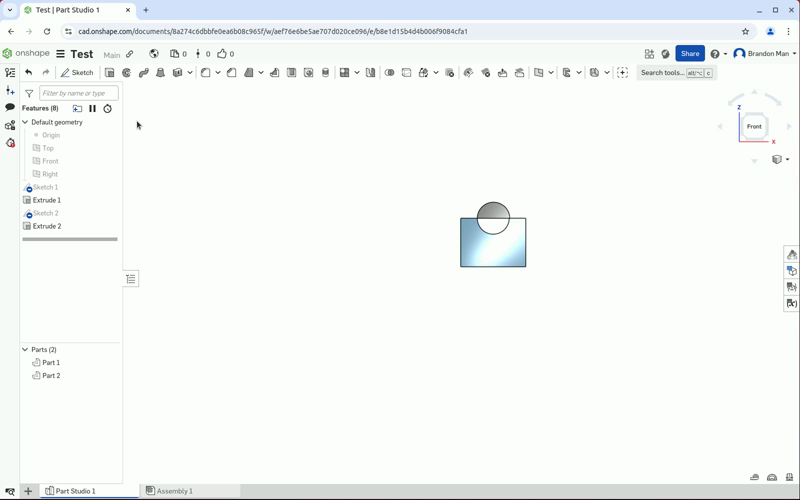
key(shift+h)
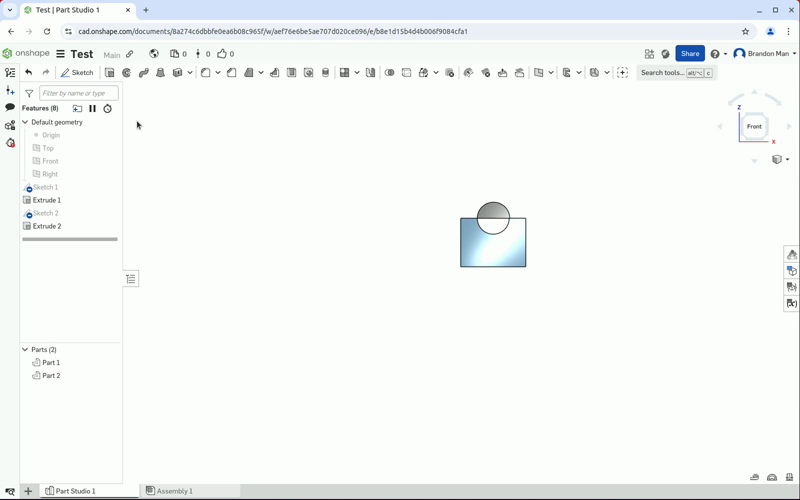
mouse_move(73, 189)
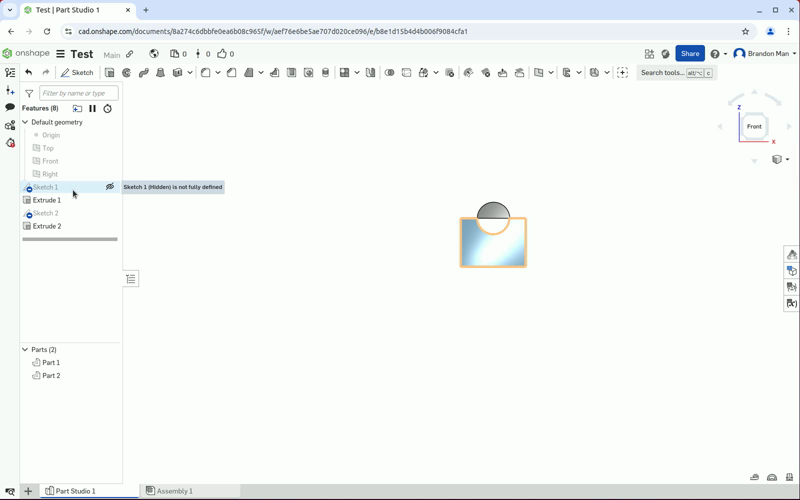
click(73, 189)
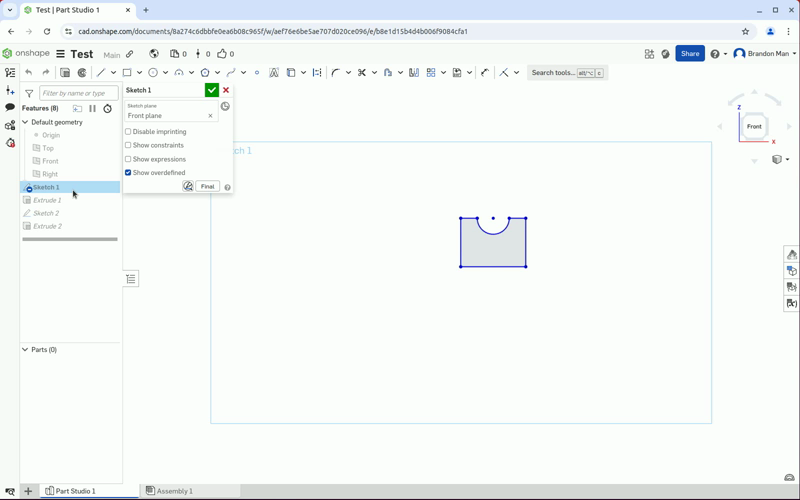
mouse_move(229, 92)
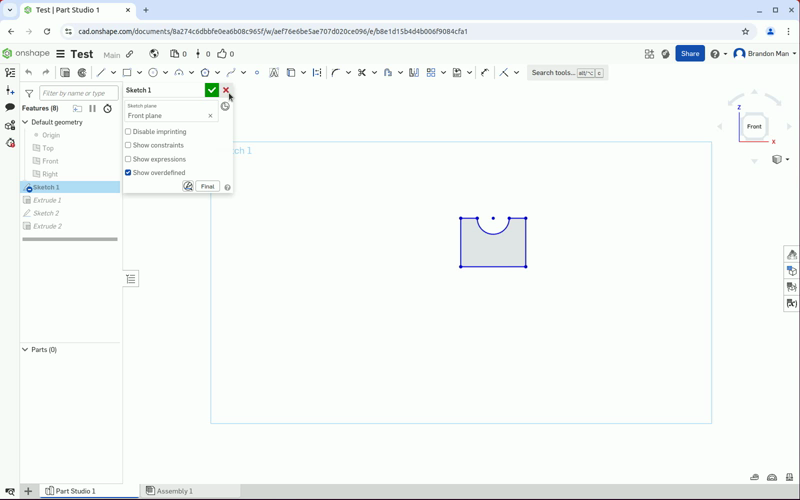
click(229, 92)
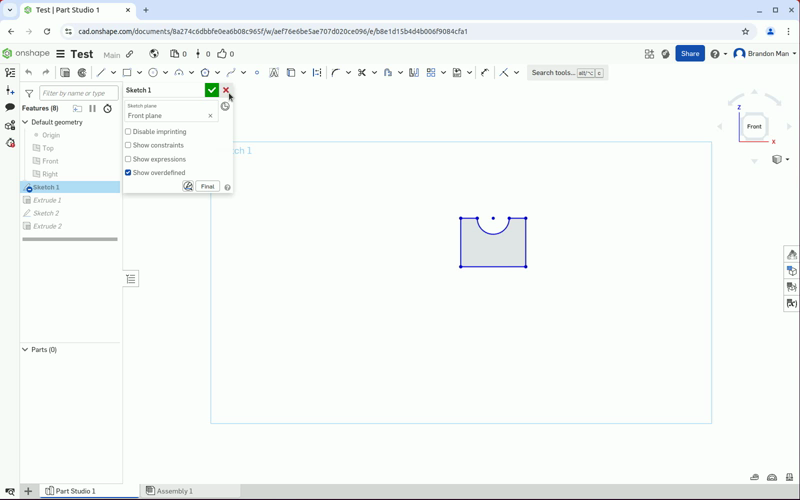
key(shift+s)
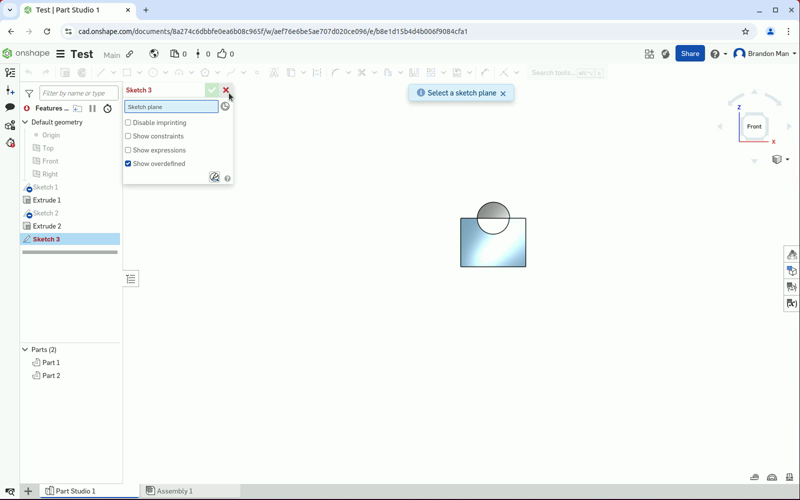
mouse_move(73, 163)
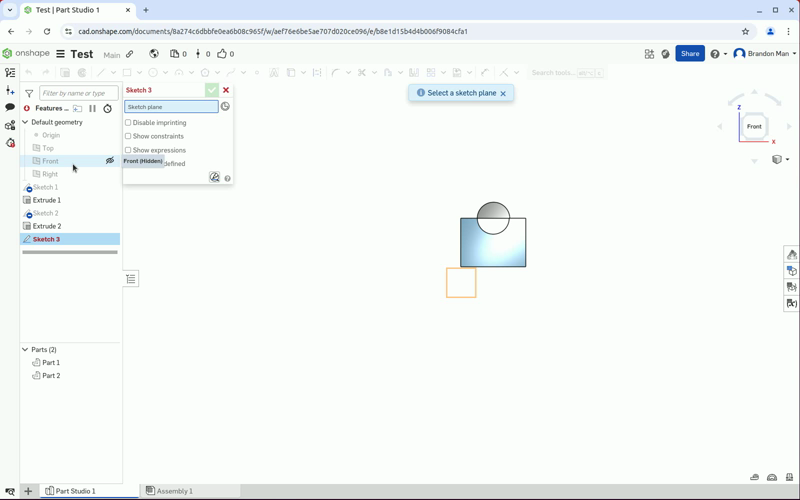
click(73, 163)
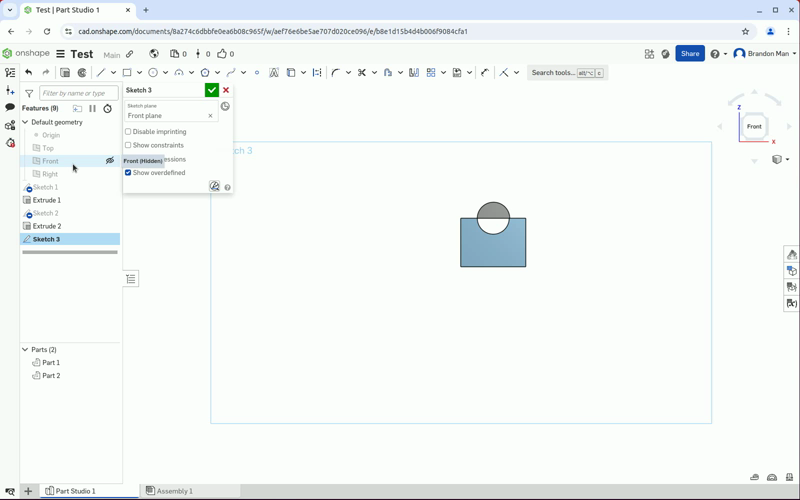
mouse_move(73, 352)
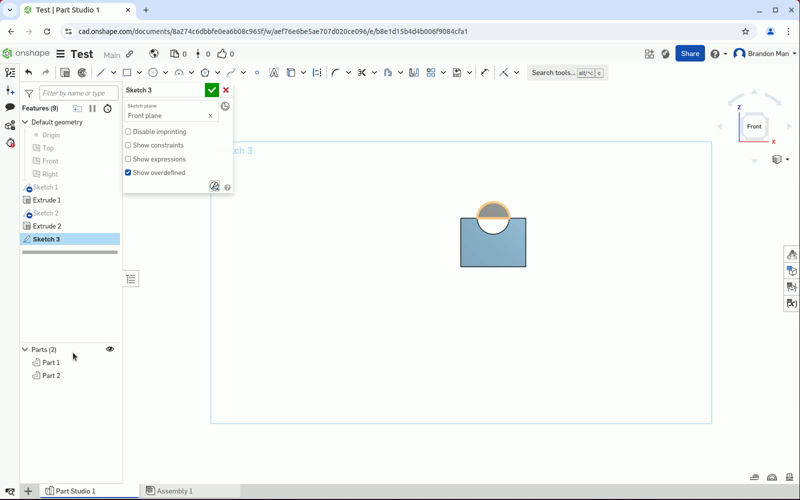
key(y)
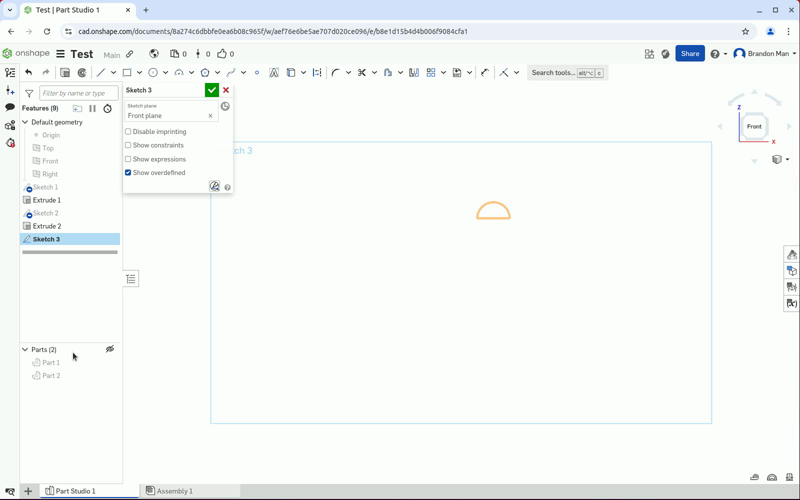
key(l)
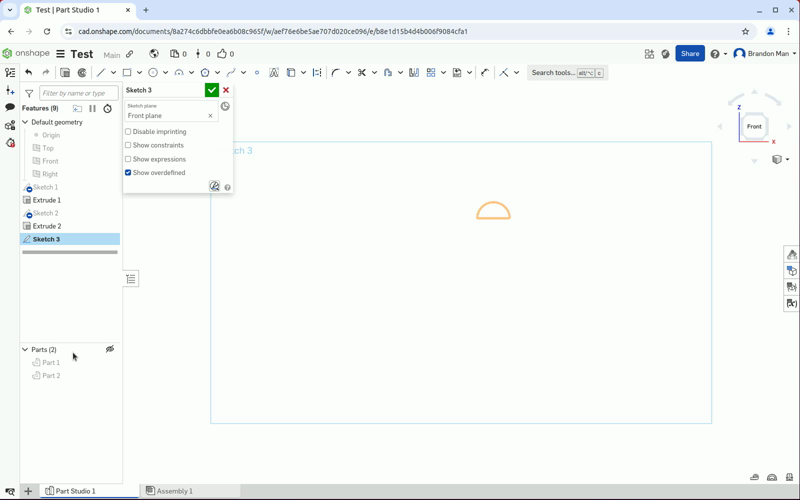
key_down(shift)
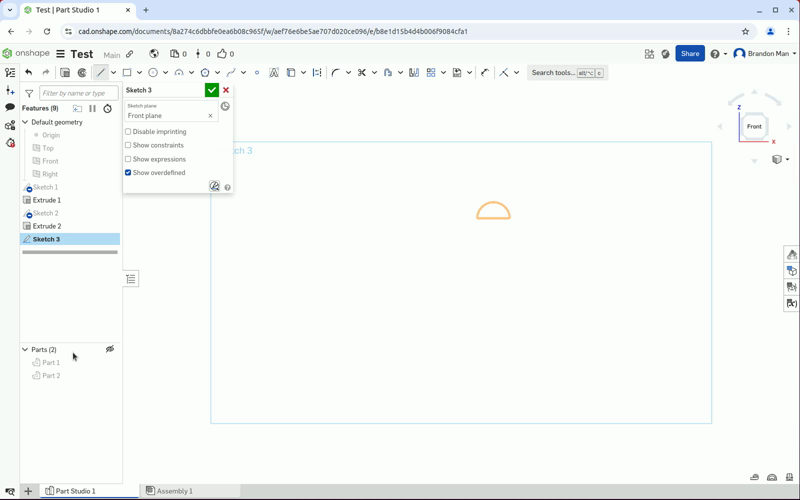
mouse_move(460, 282)
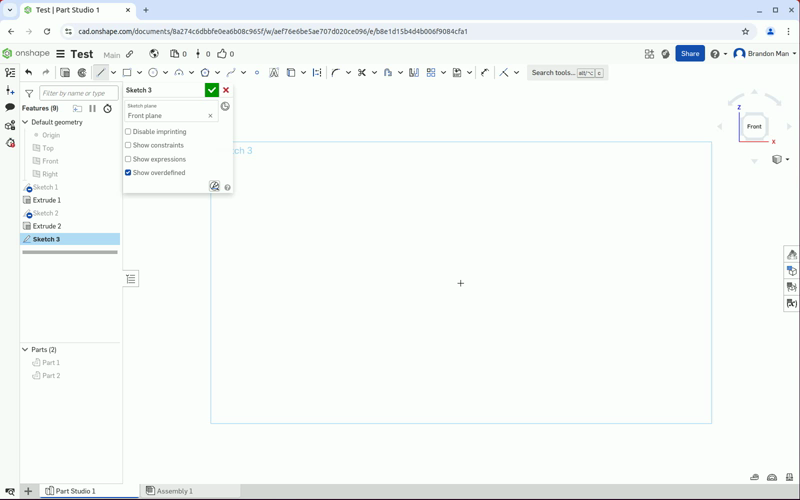
click(460, 282)
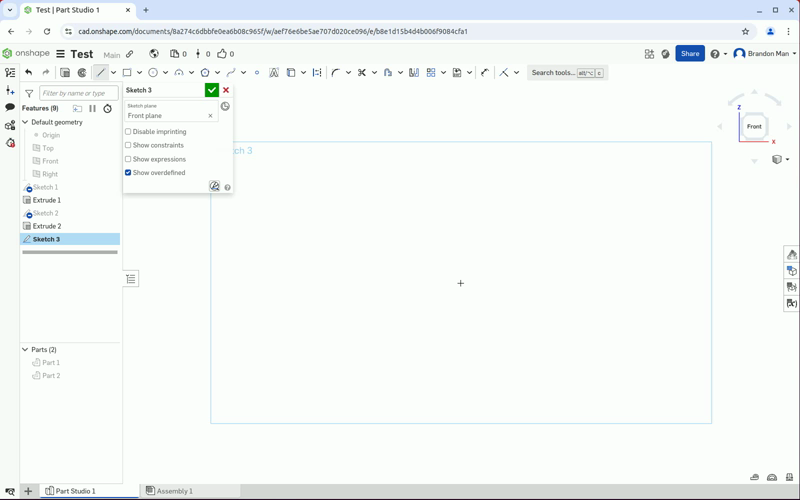
key_up(shift)
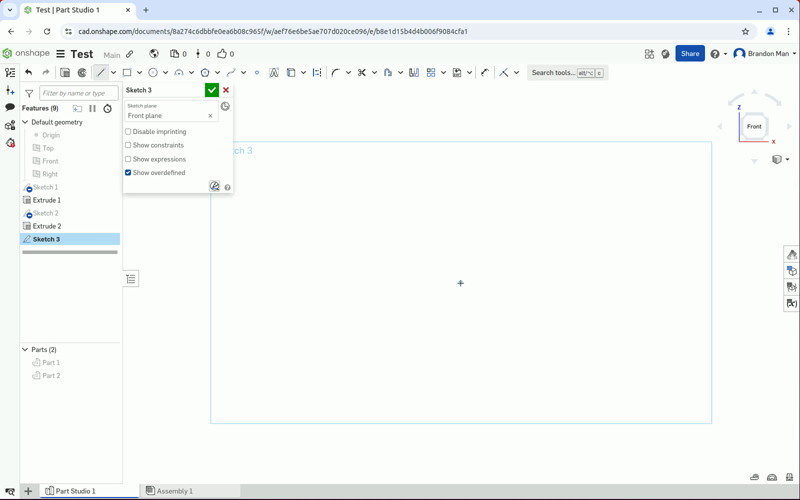
key_down(shift)
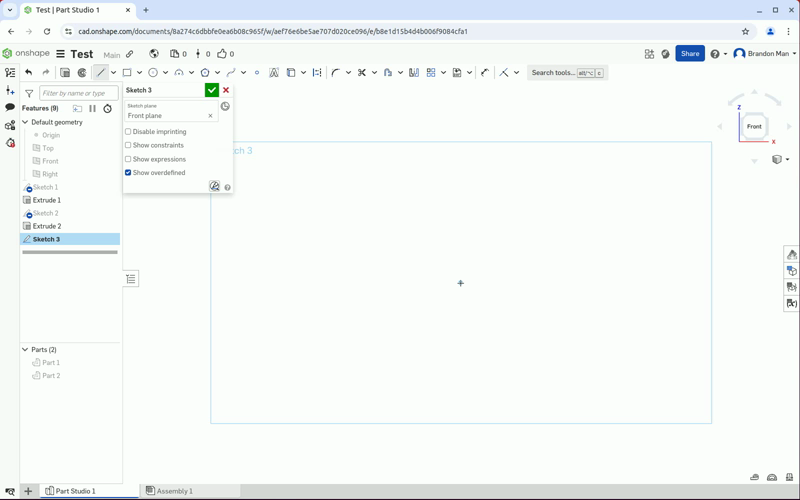
mouse_move(573, 282)
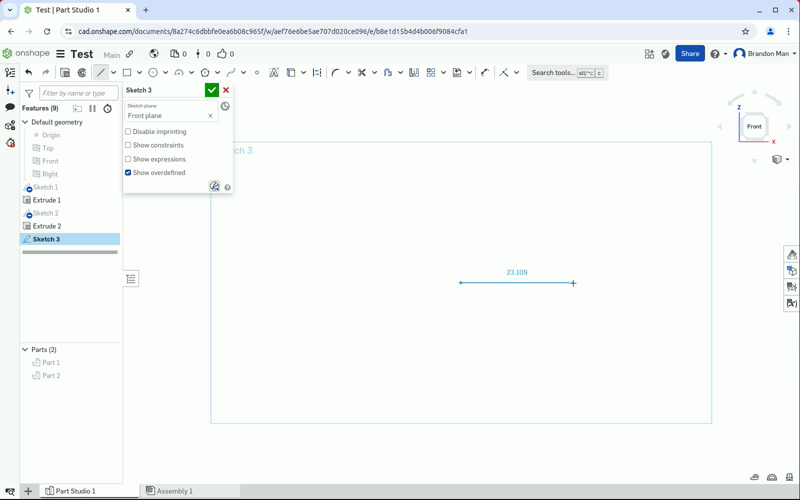
click(573, 282)
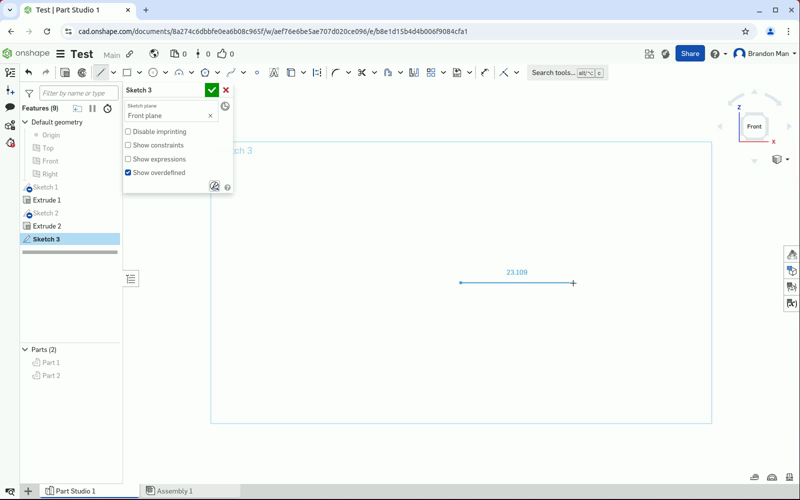
key_up(shift)
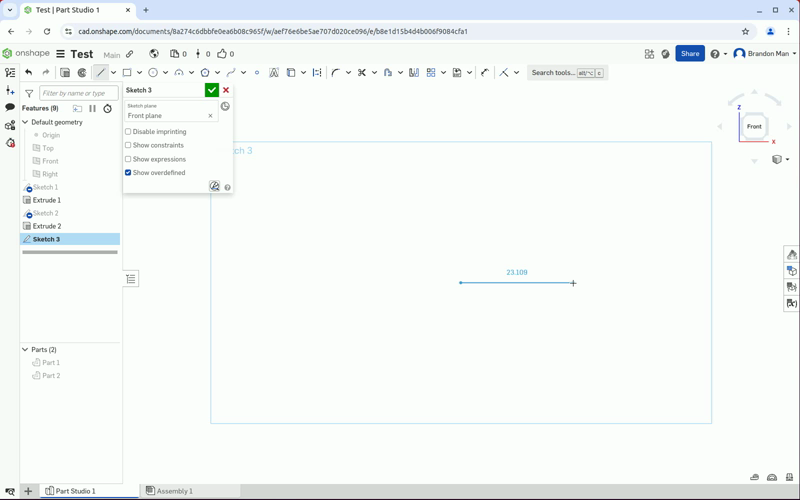
key_down(shift)
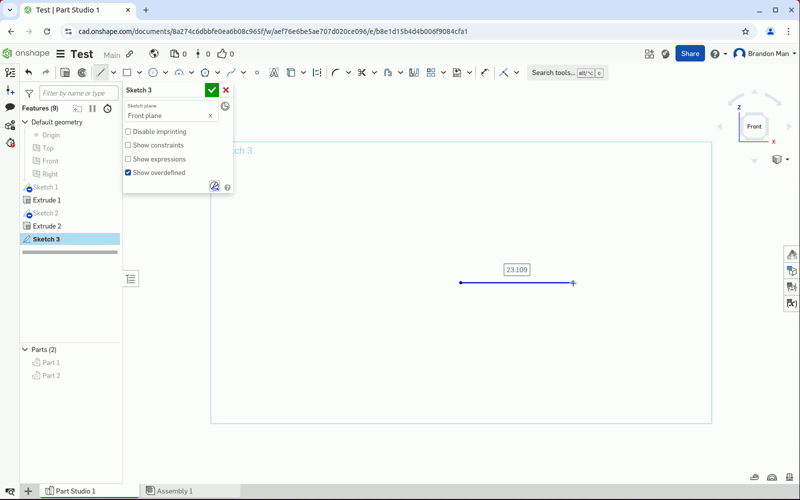
mouse_move(589, 282)
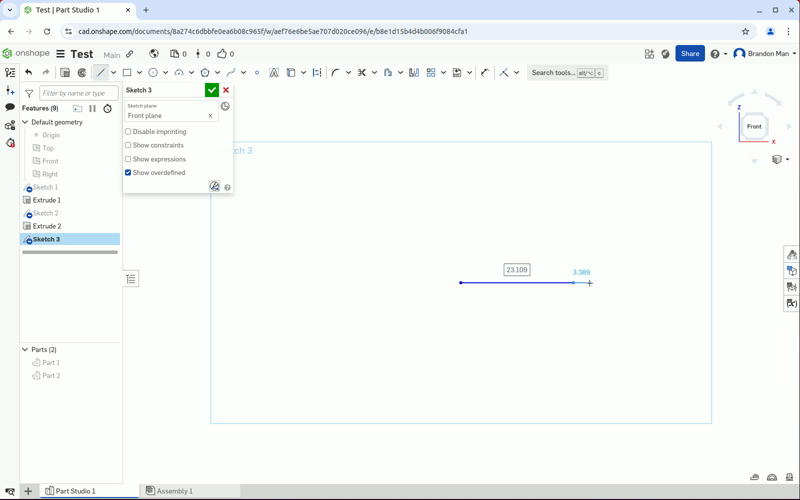
mouse_move(573, 266)
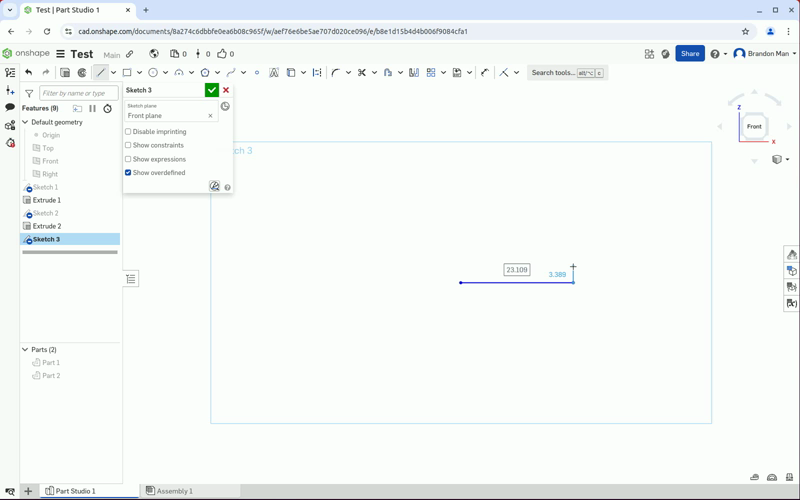
click(573, 266)
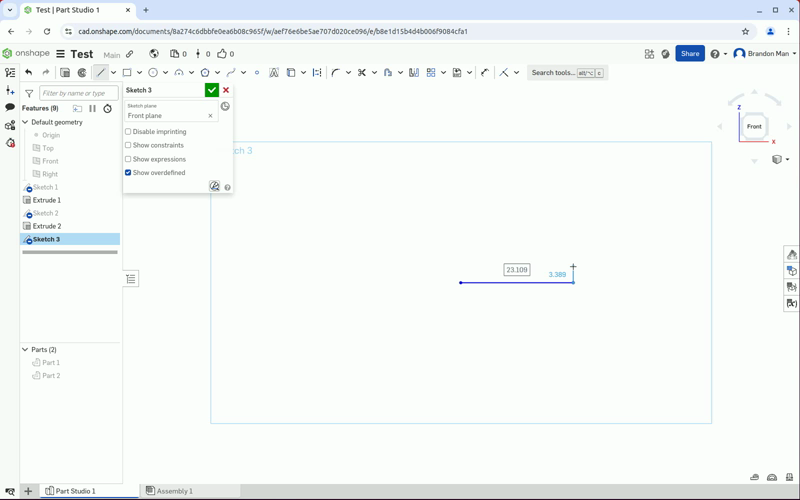
key_up(shift)
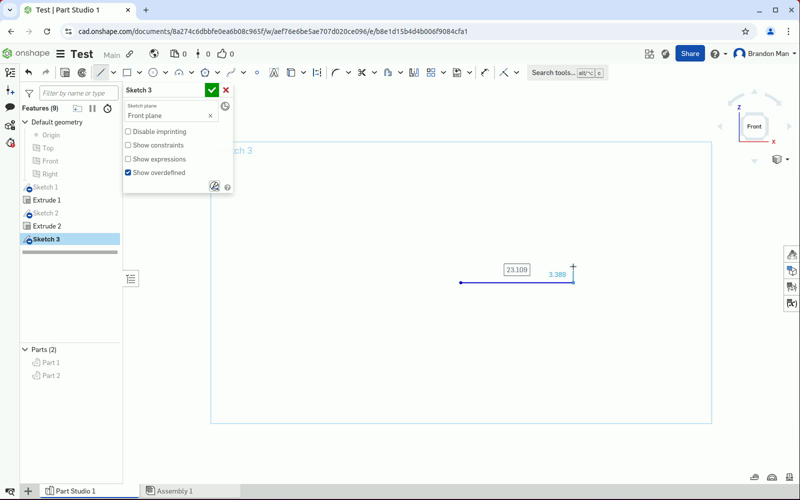
key_down(shift)
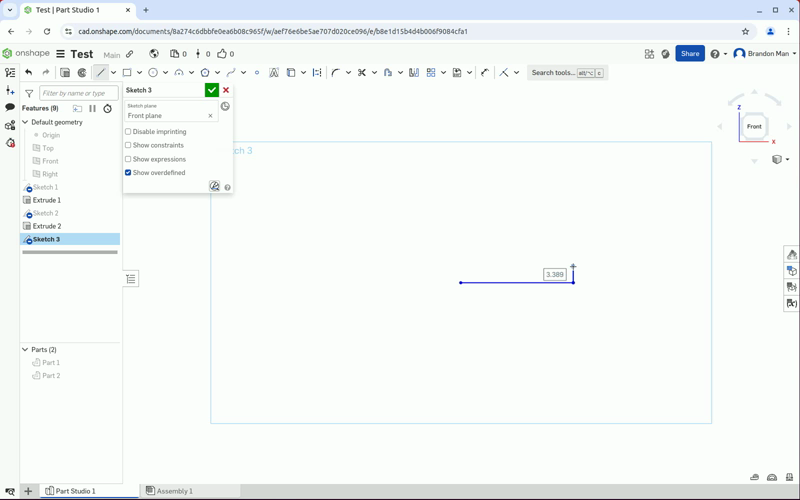
mouse_move(589, 266)
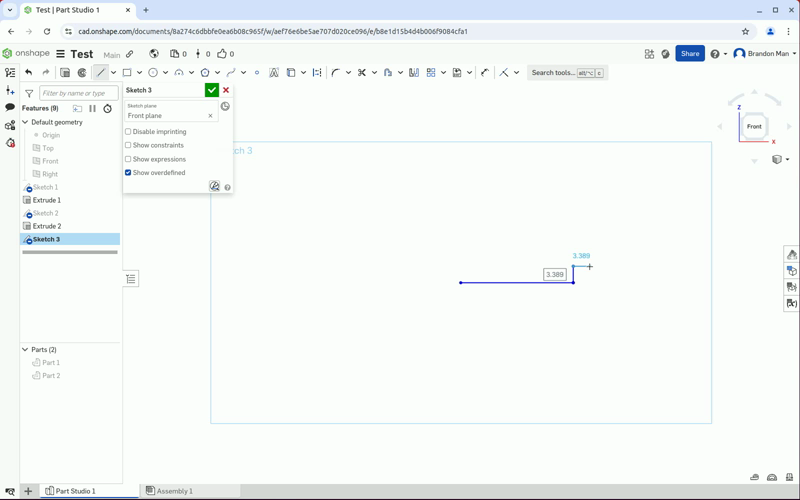
mouse_move(541, 266)
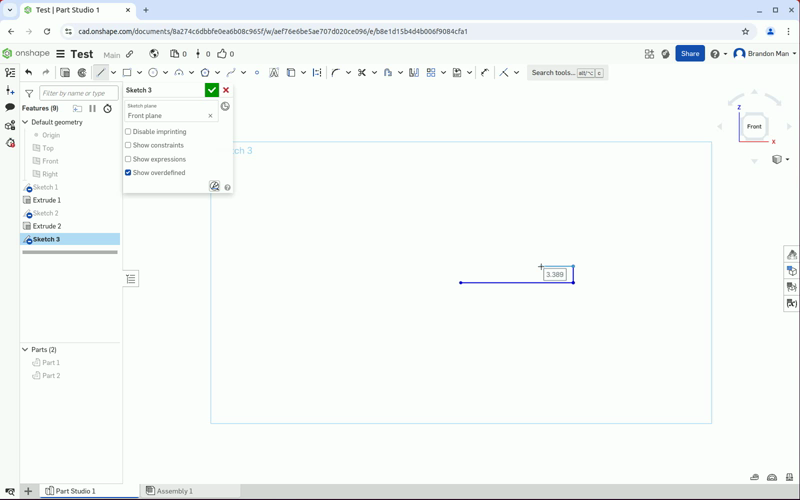
click(541, 266)
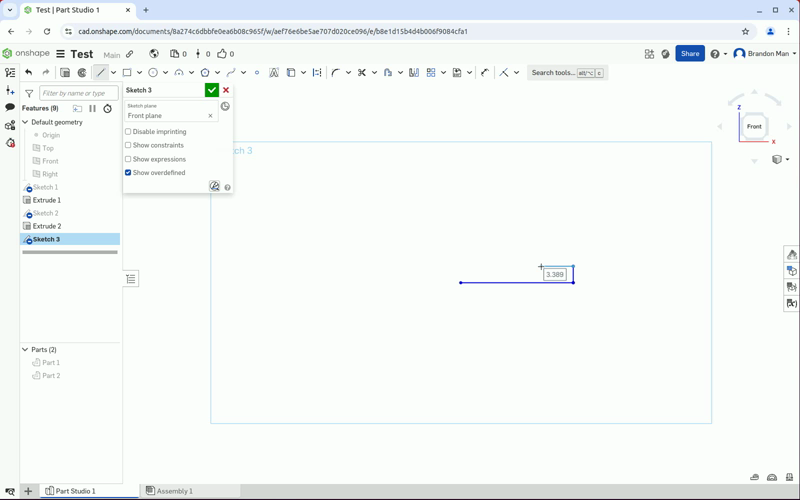
key_up(shift)
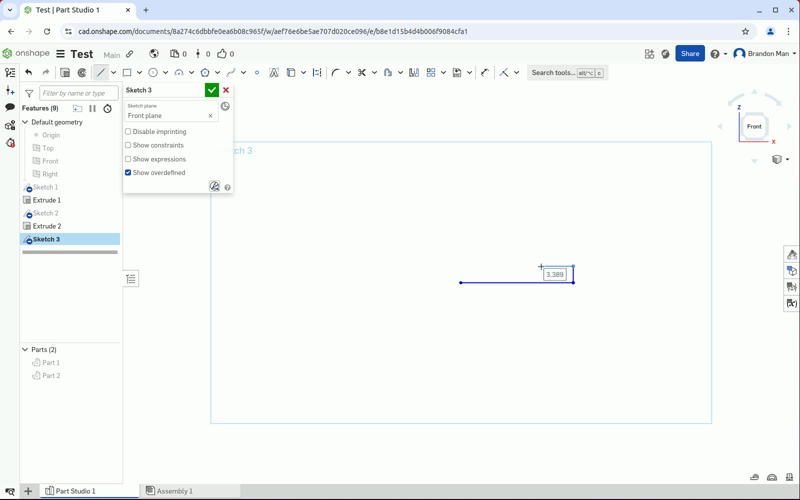
key_down(shift)
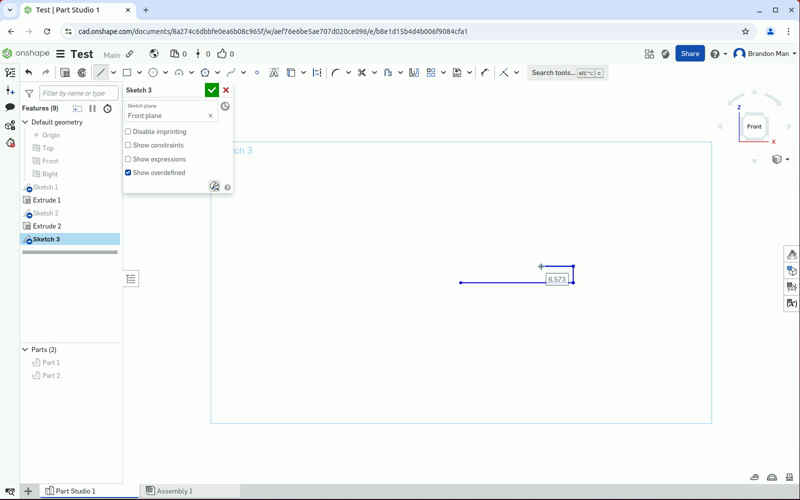
mouse_move(571, 266)
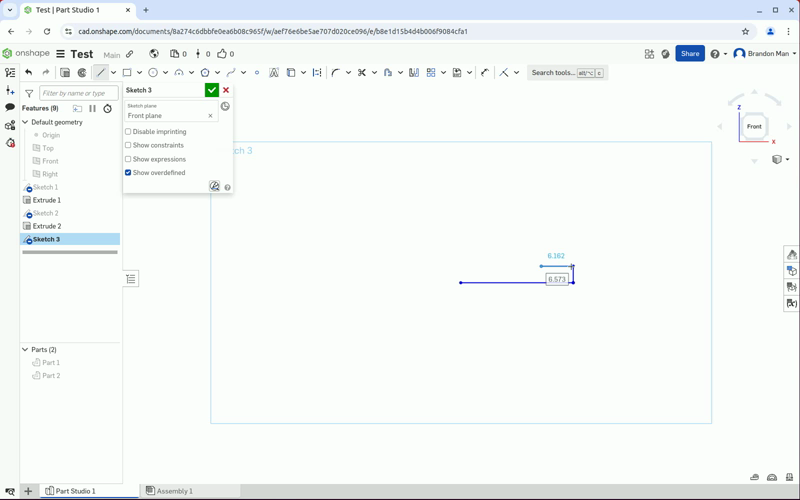
mouse_move(524, 266)
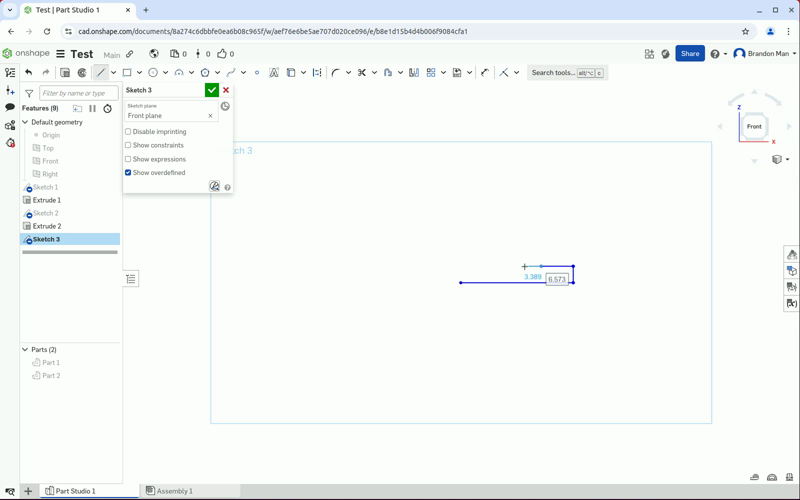
click(524, 266)
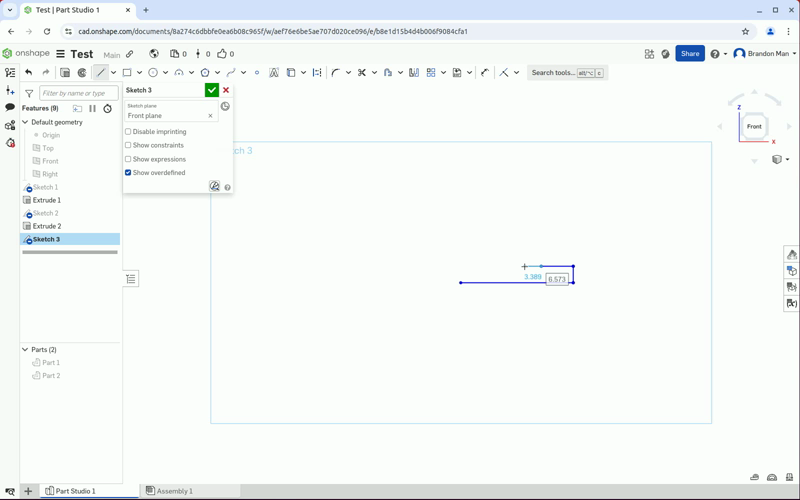
key_up(shift)
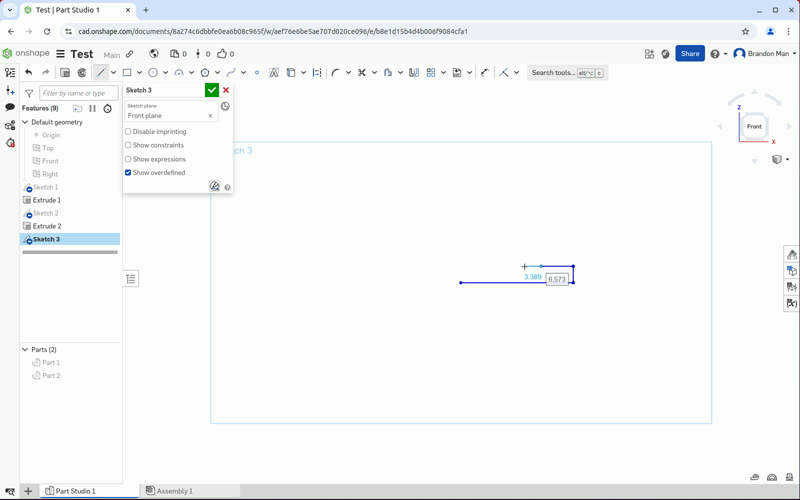
key_down(shift)
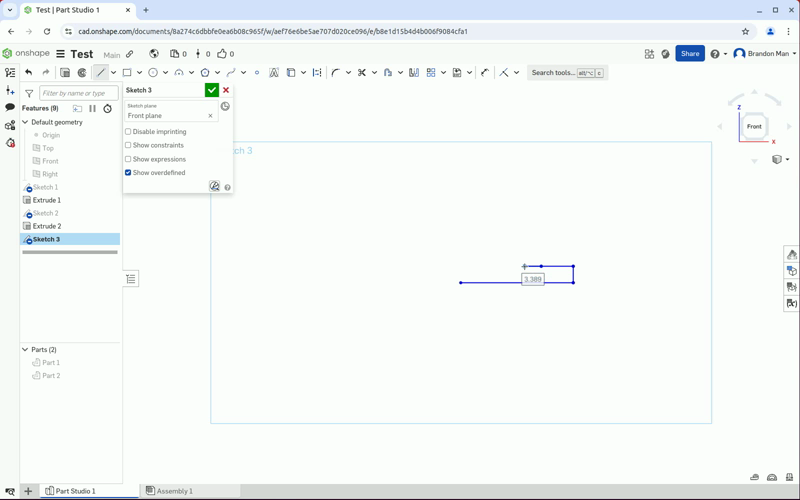
mouse_move(460, 266)
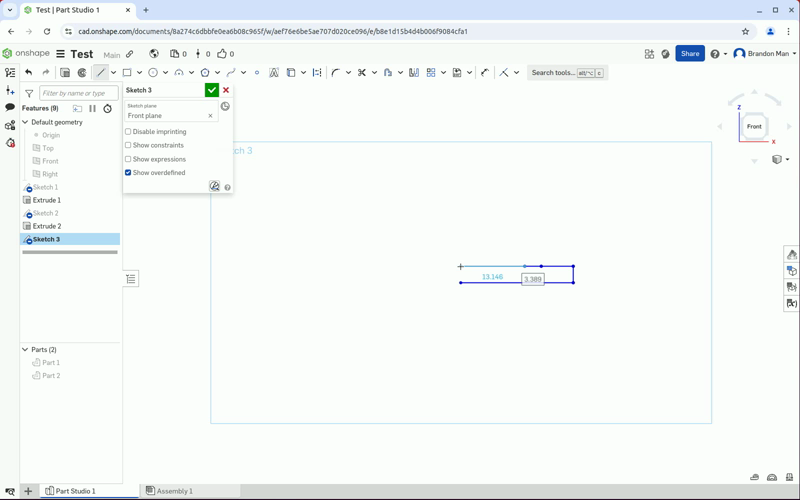
click(460, 266)
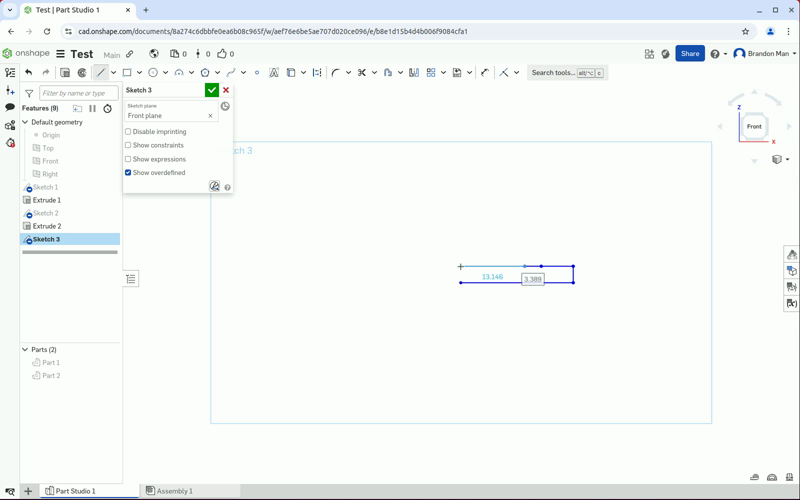
key_up(shift)
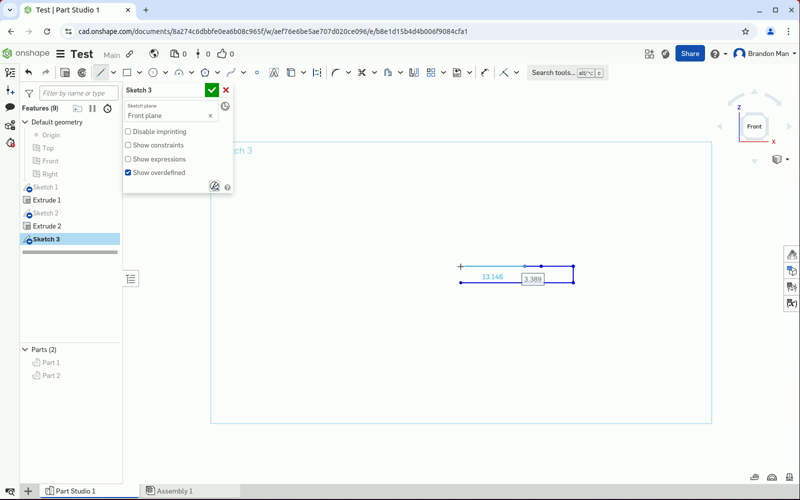
mouse_move(490, 266)
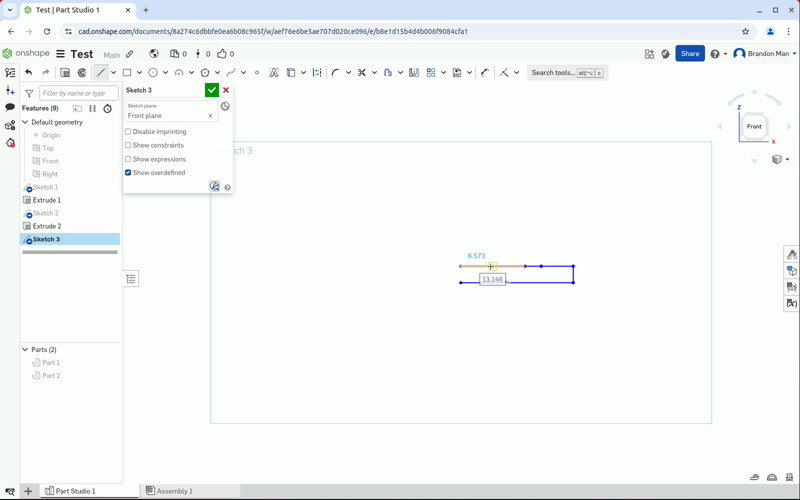
key_down(shift)
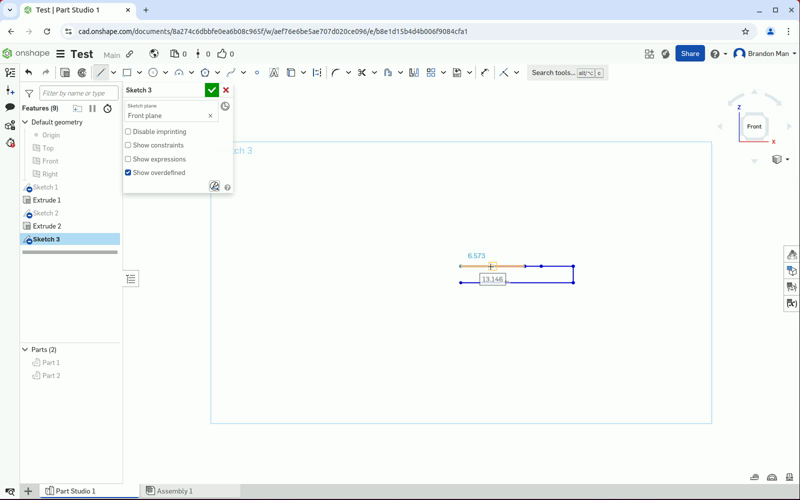
mouse_move(460, 282)
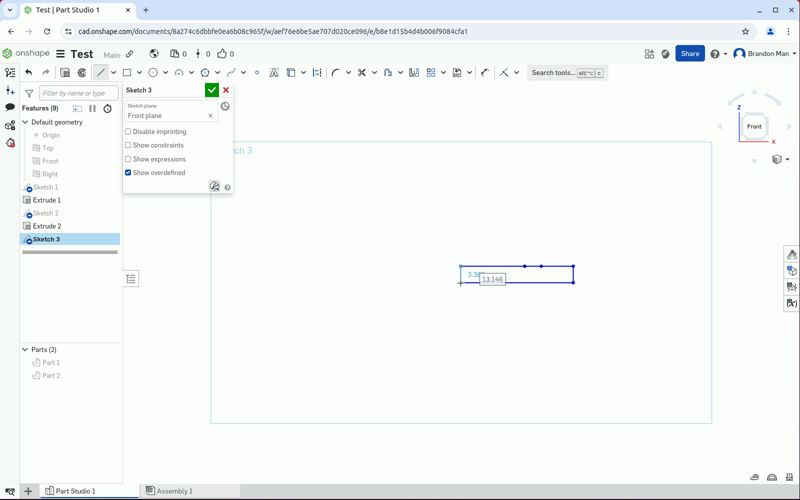
key_up(shift)
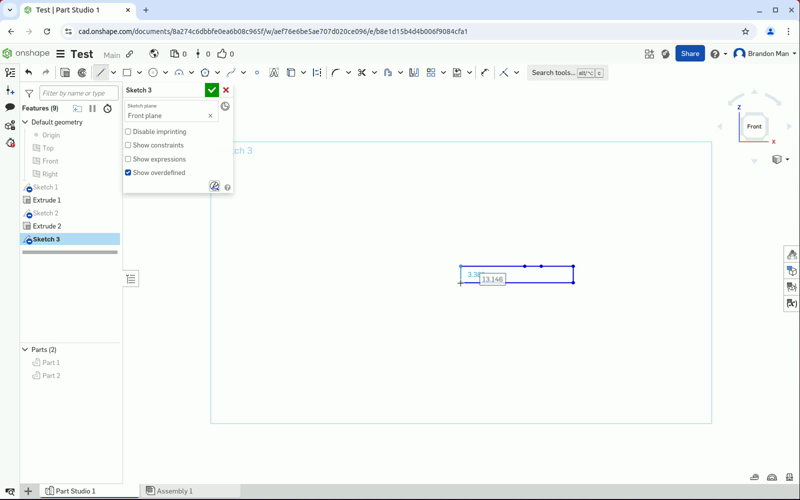
click(460, 282)
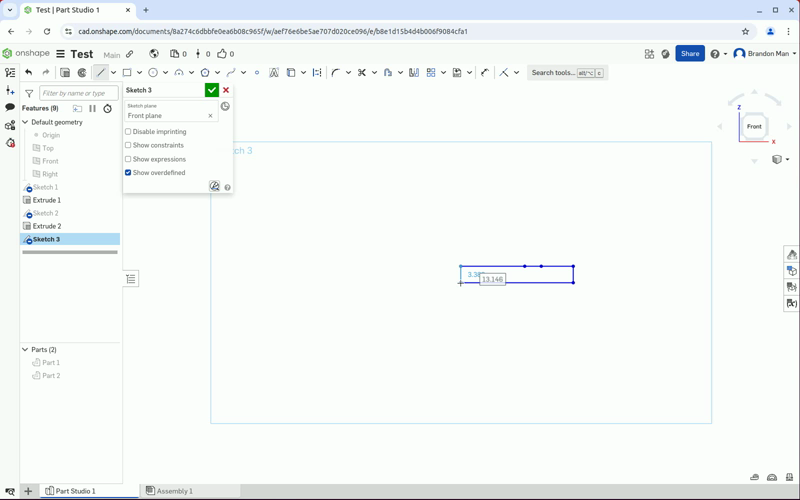
key(esc)
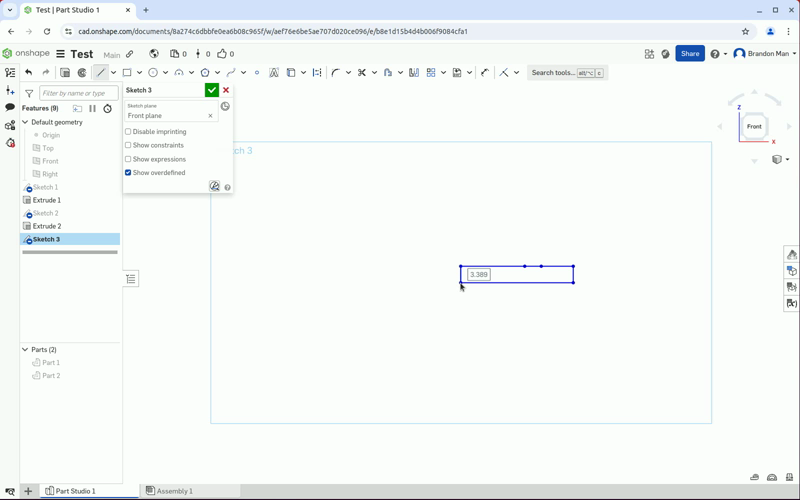
mouse_move(528, 272)
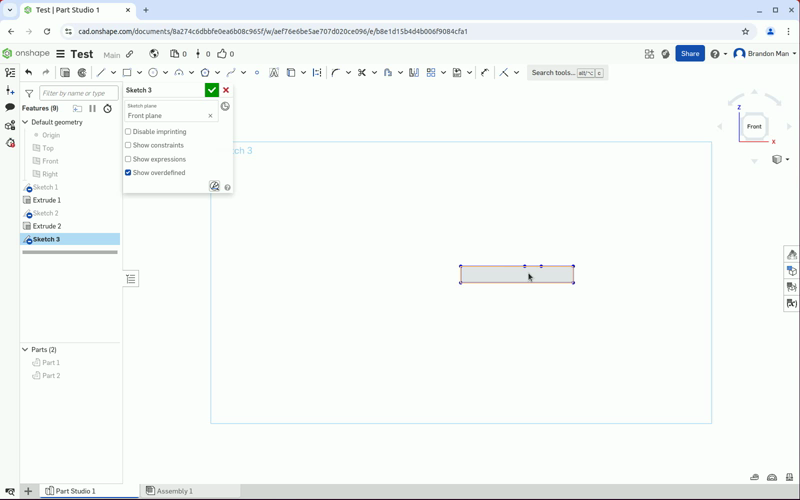
click(528, 272)
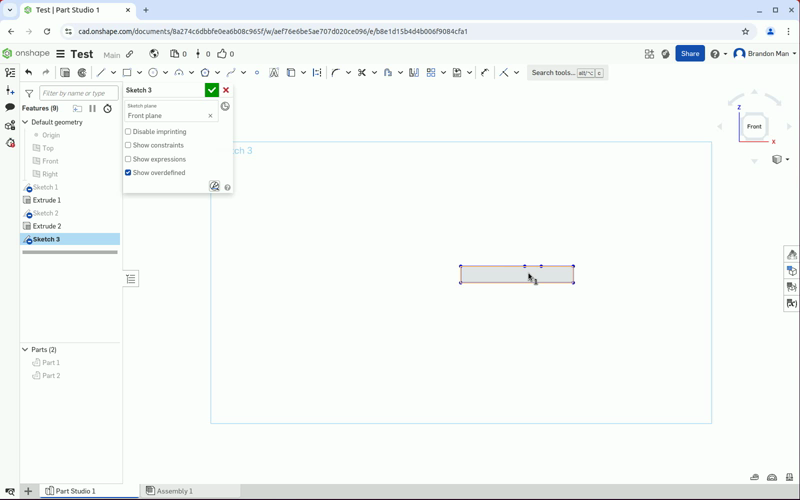
mouse_move(73, 352)
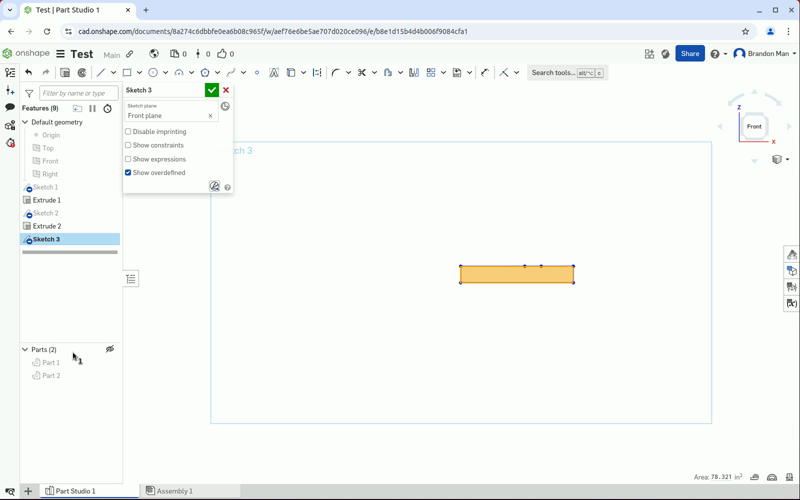
key(shift+y)
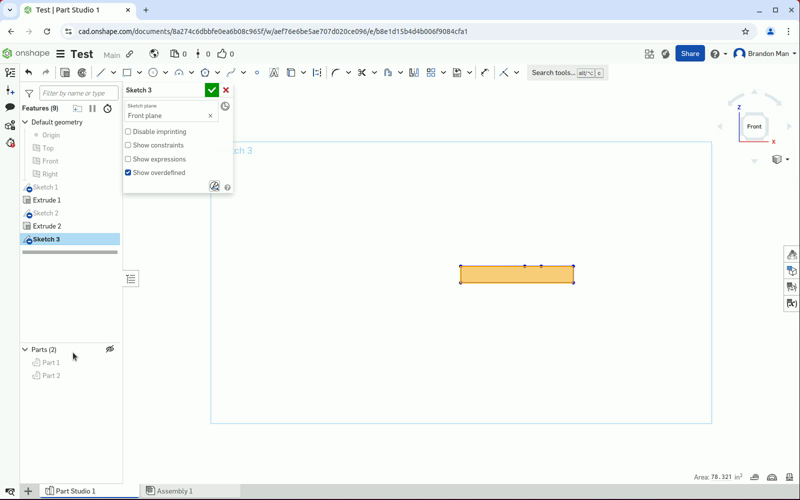
key(shift+e)
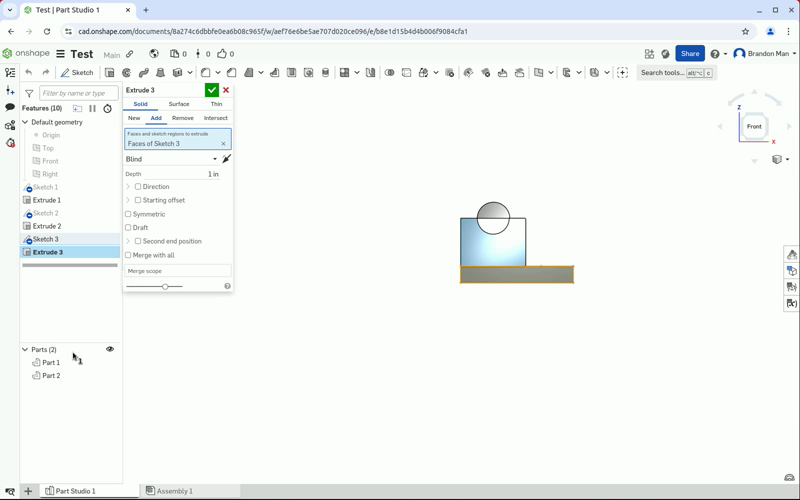
mouse_move(143, 106)
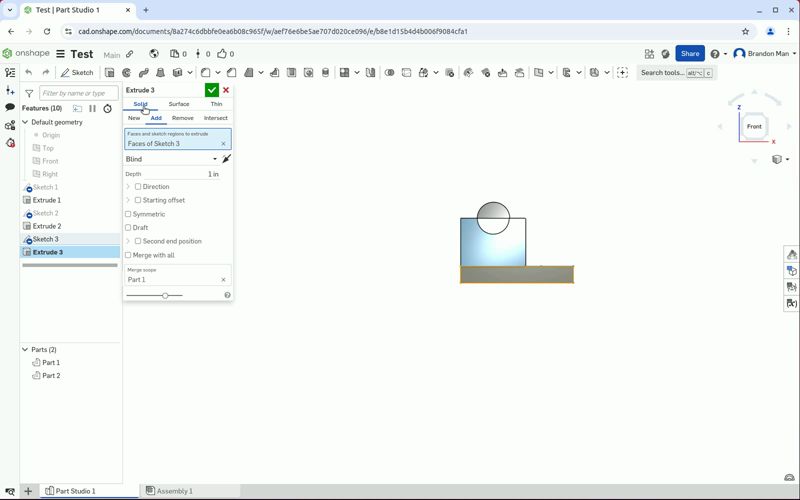
click(143, 106)
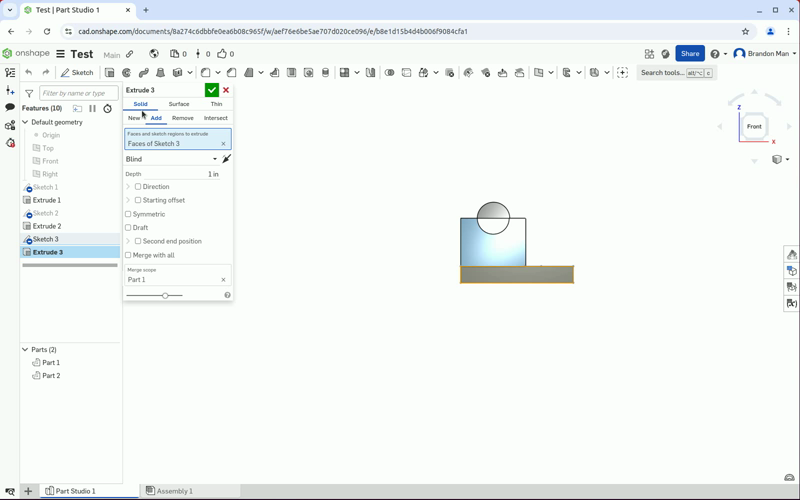
mouse_move(137, 120)
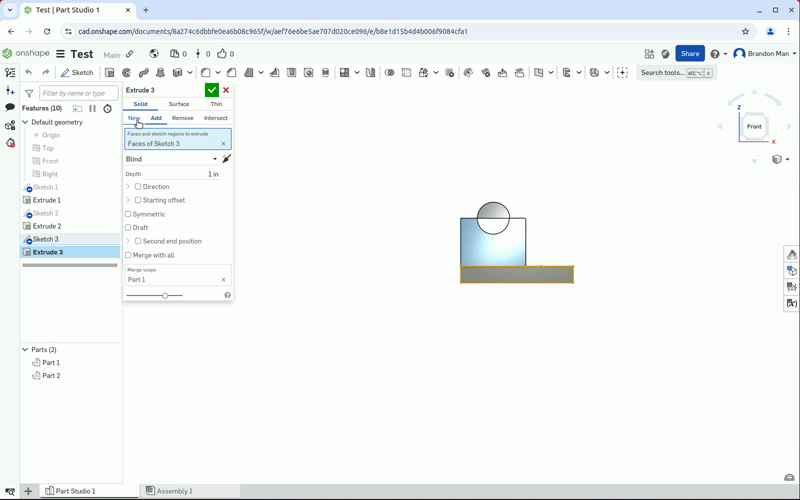
click(137, 120)
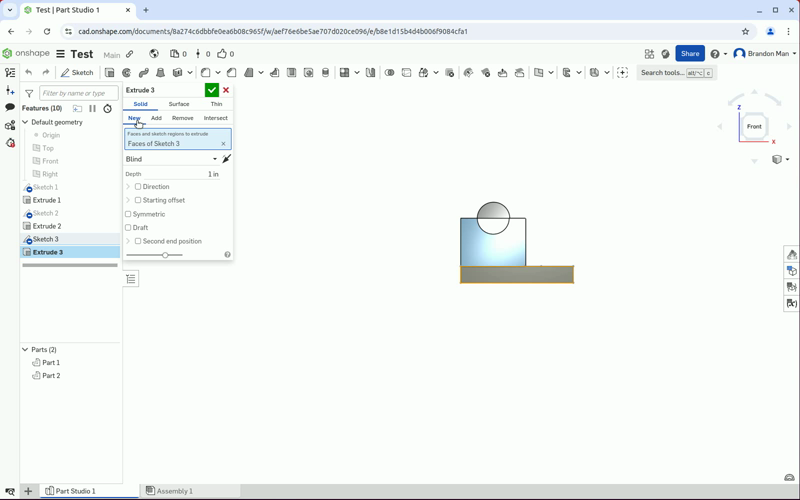
key(tab, 4)
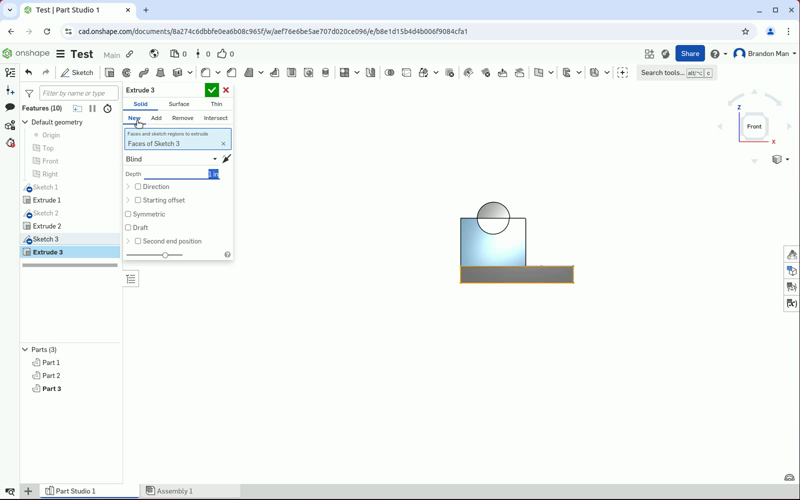
text(13.239)
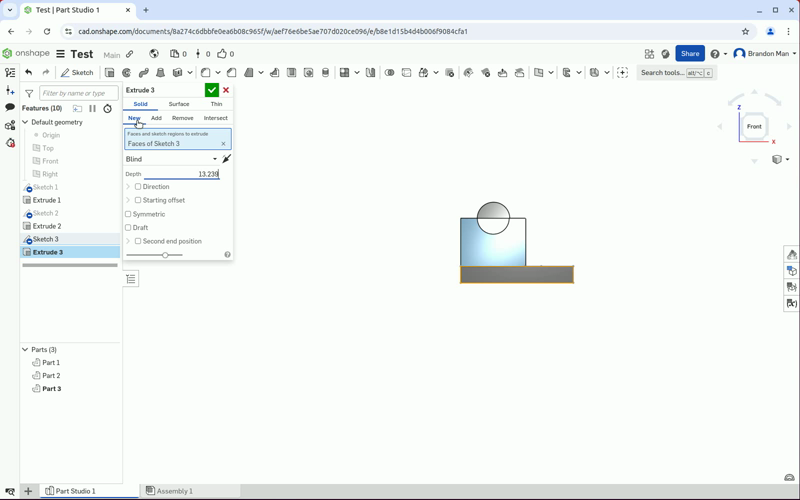
key(enter)
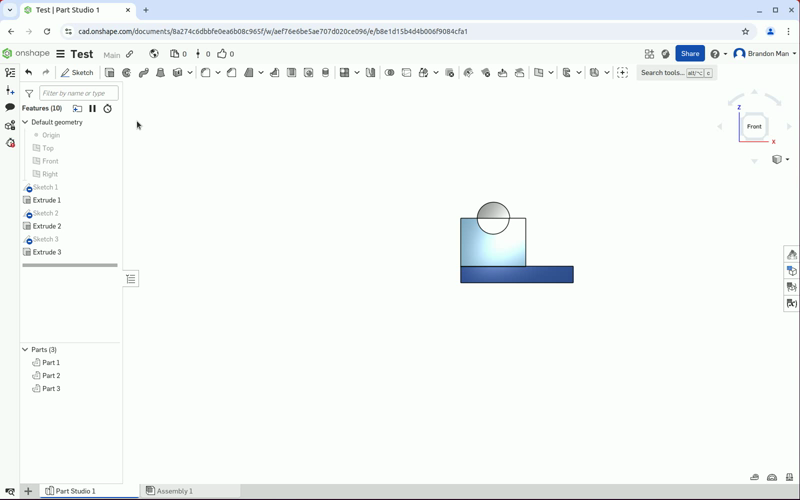
key(shift+h)
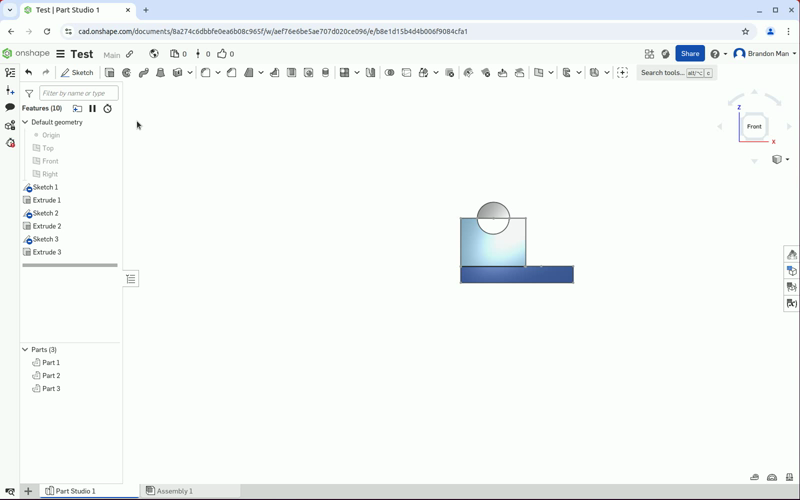
key(shift+h)
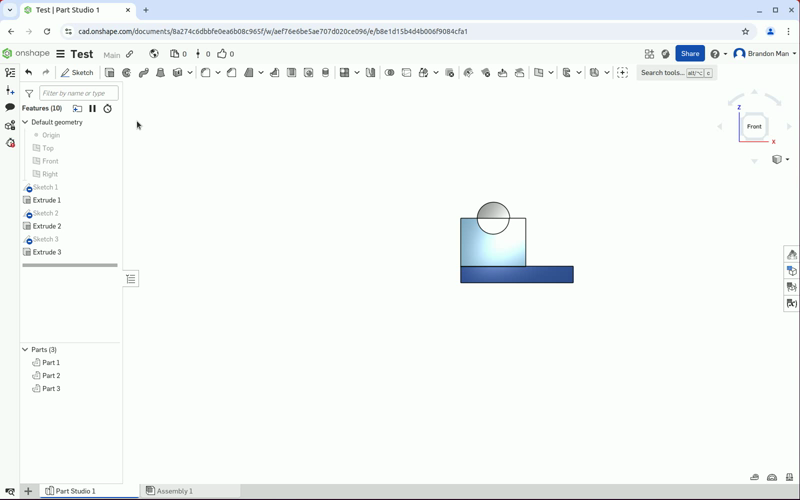
mouse_move(73, 189)
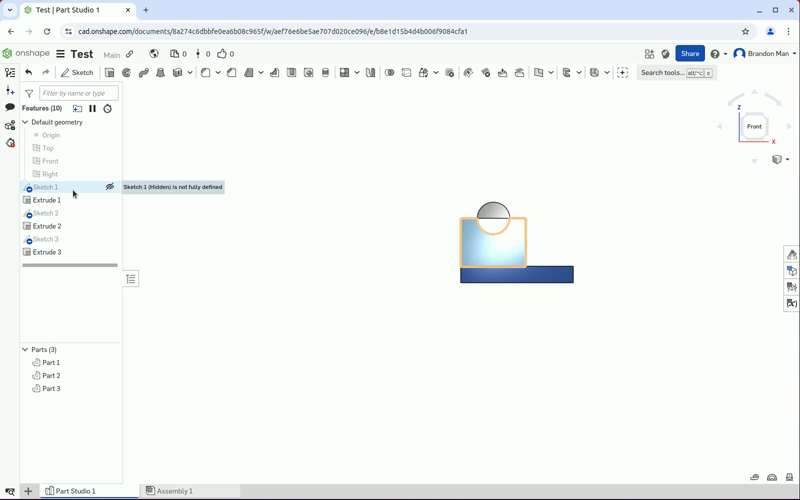
click(73, 189)
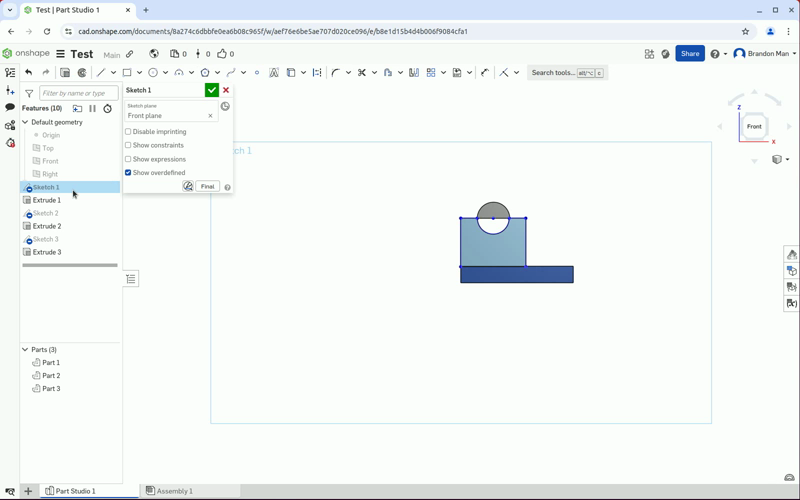
mouse_move(229, 92)
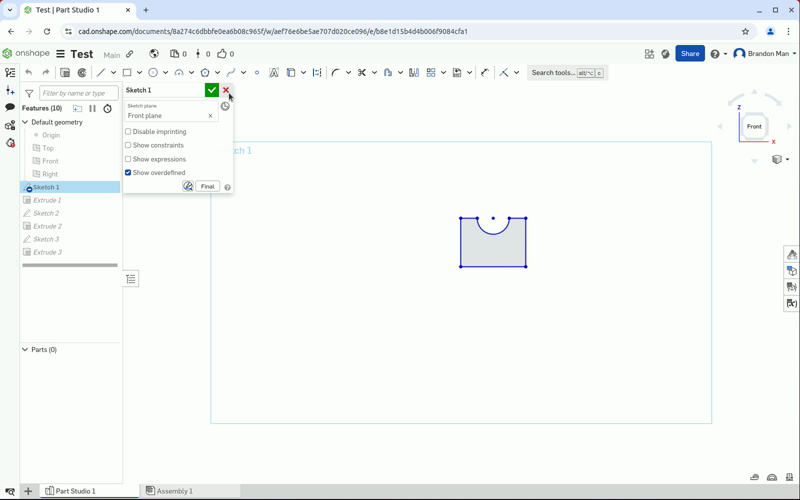
click(229, 92)
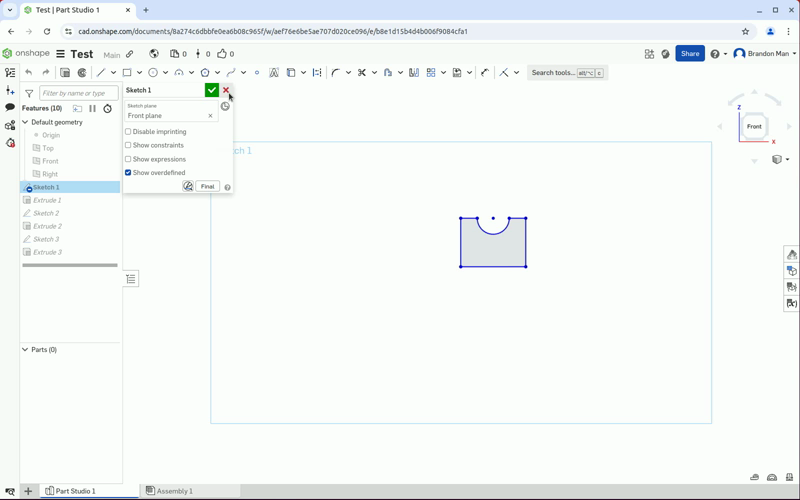
key(shift+s)
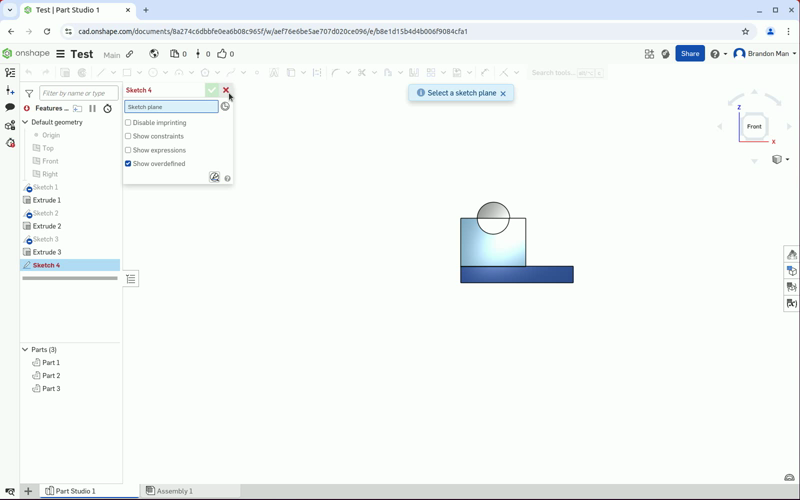
mouse_move(73, 163)
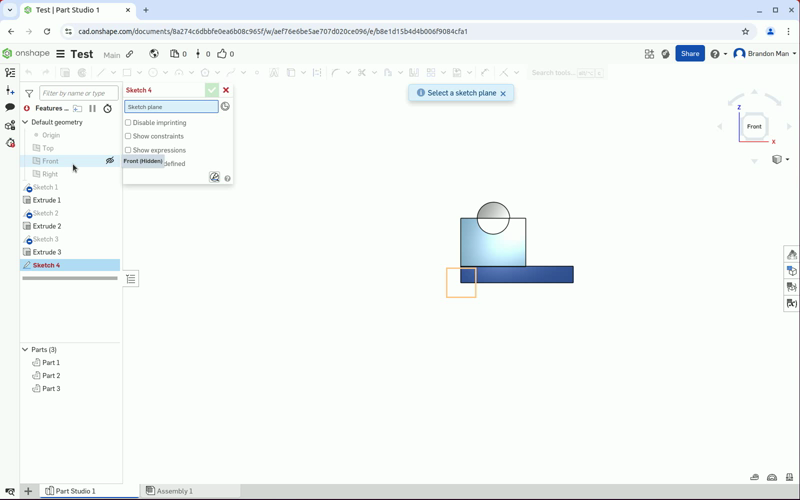
click(73, 163)
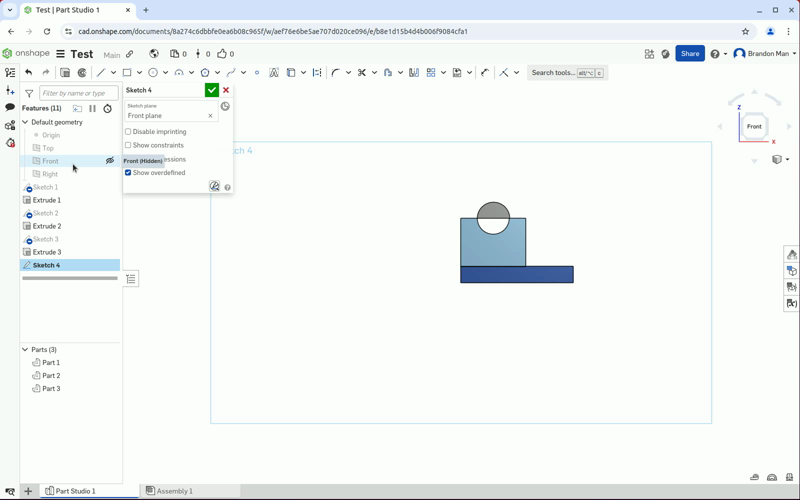
mouse_move(73, 352)
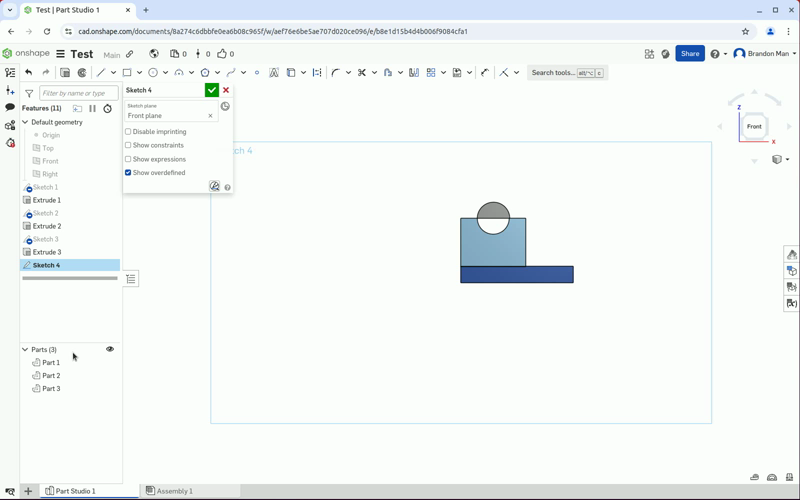
key(y)
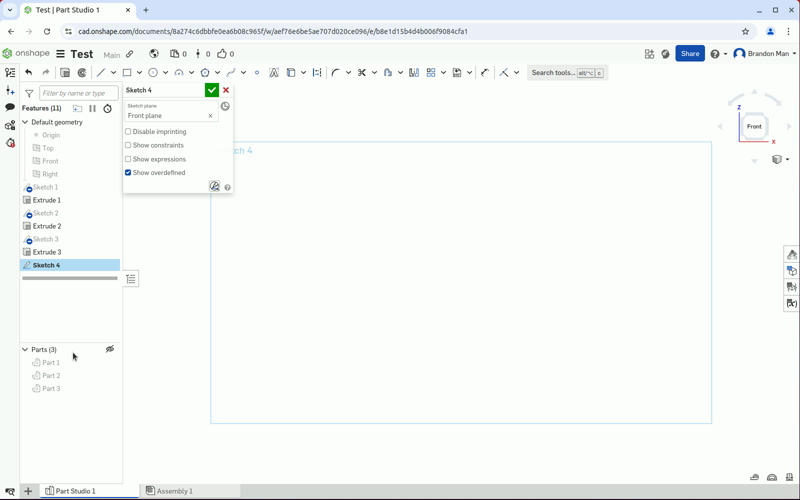
key(a)
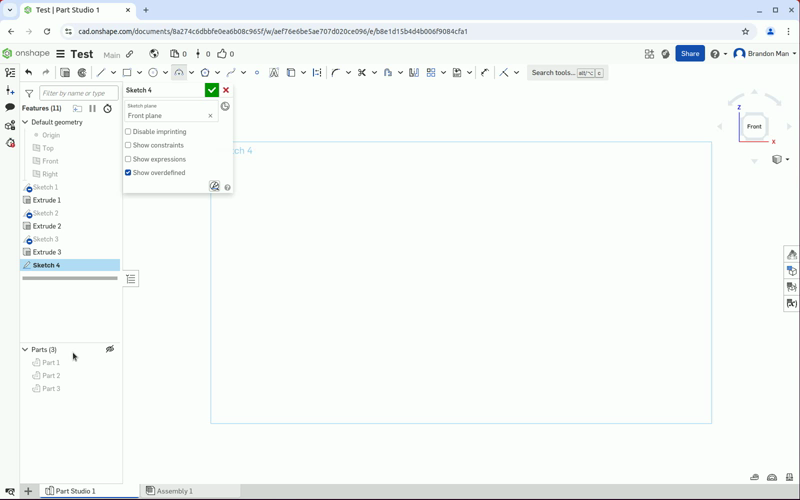
key_down(shift)
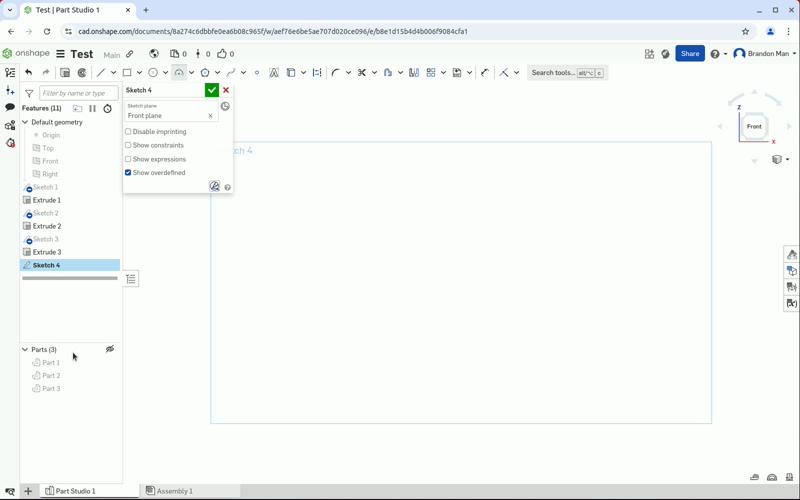
mouse_move(477, 218)
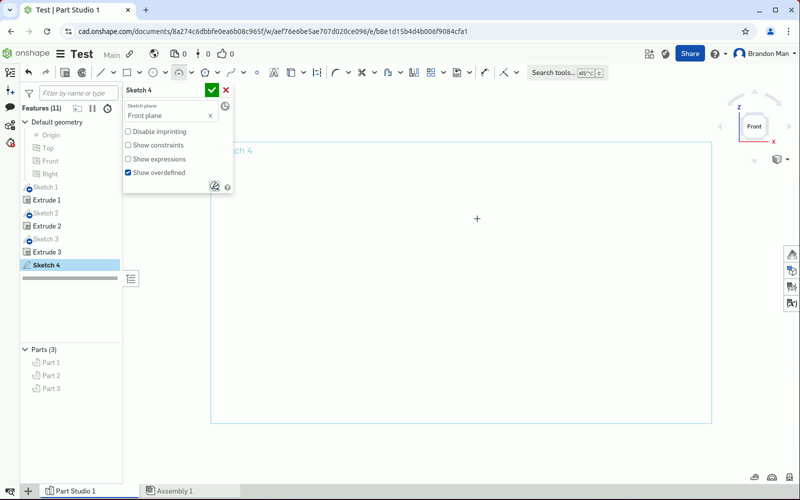
click(477, 218)
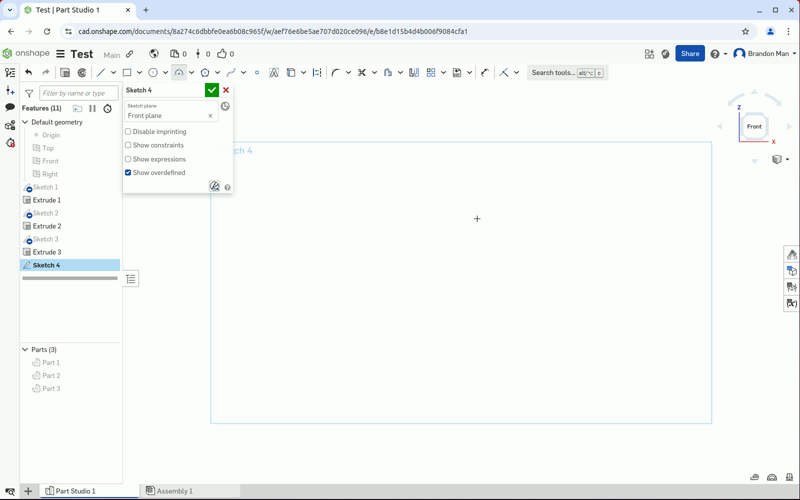
key_up(shift)
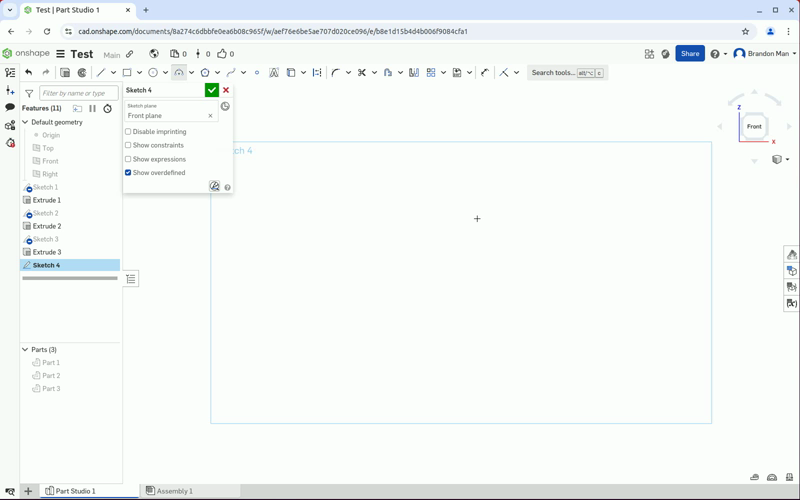
key_down(shift)
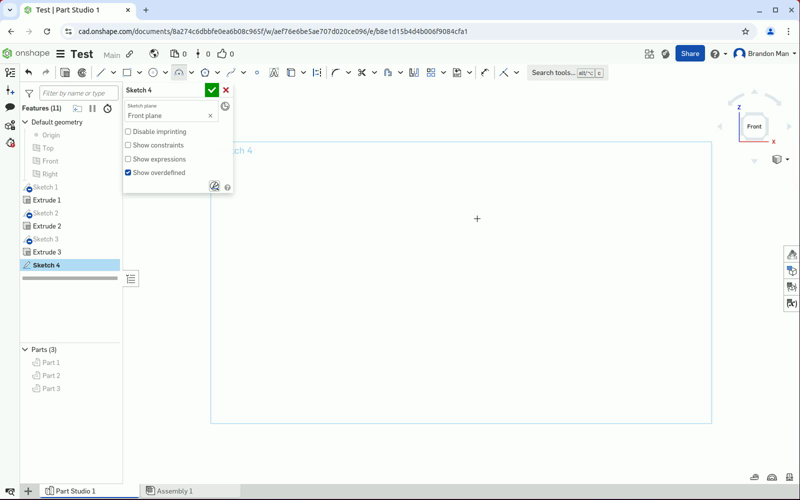
mouse_move(509, 218)
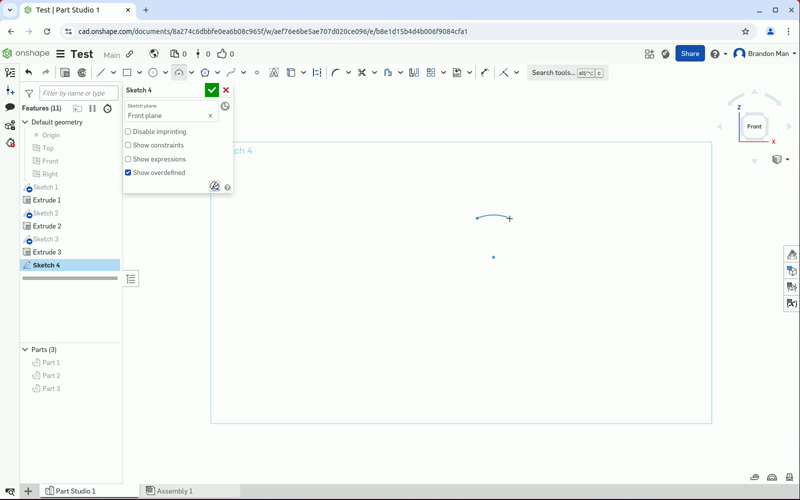
click(509, 218)
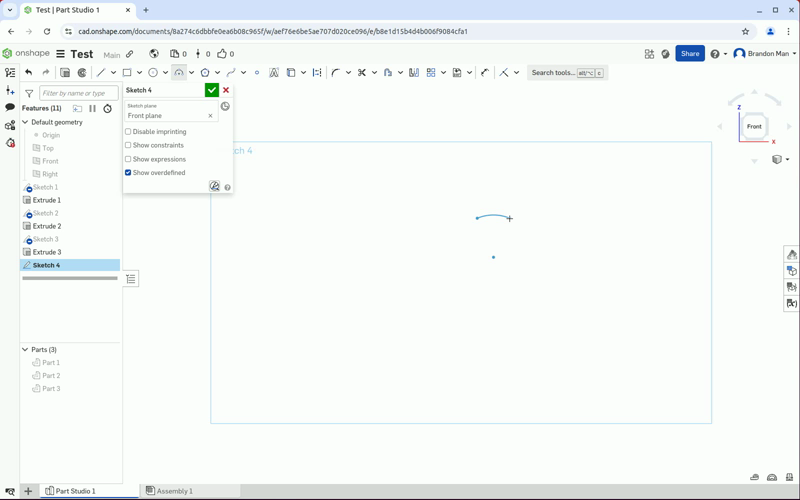
mouse_move(493, 234)
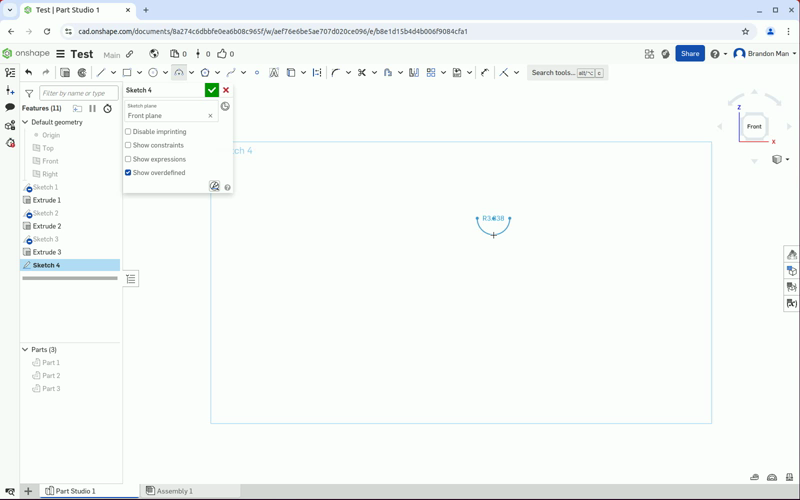
click(493, 234)
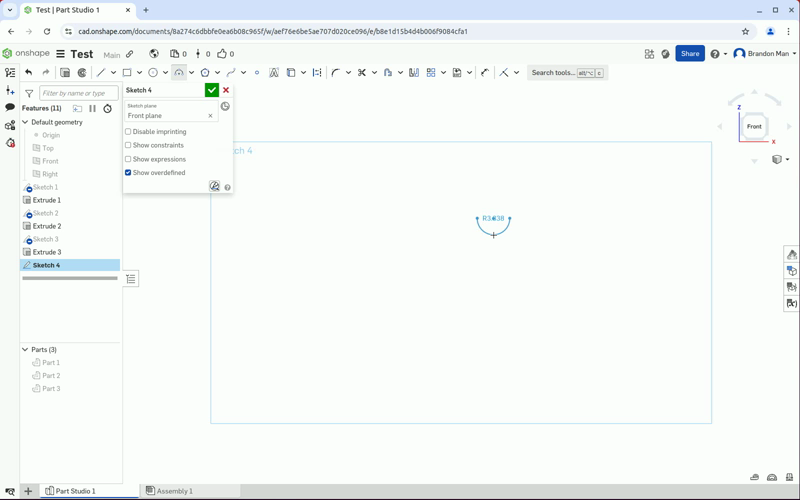
key_up(shift)
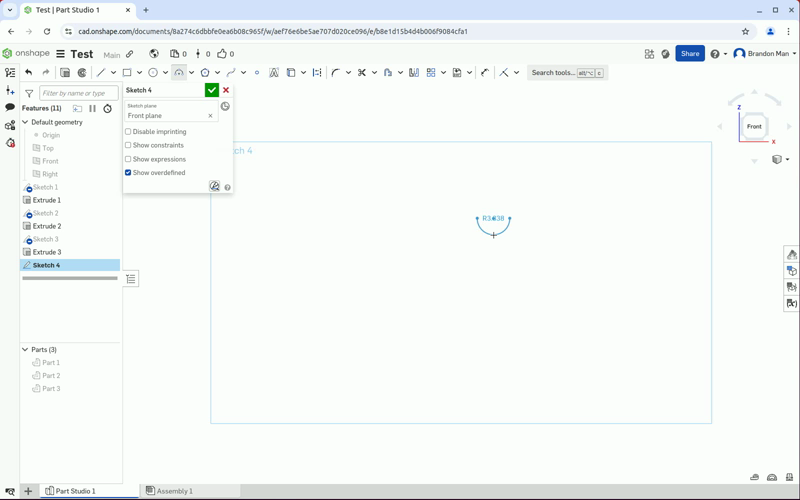
key(esc)
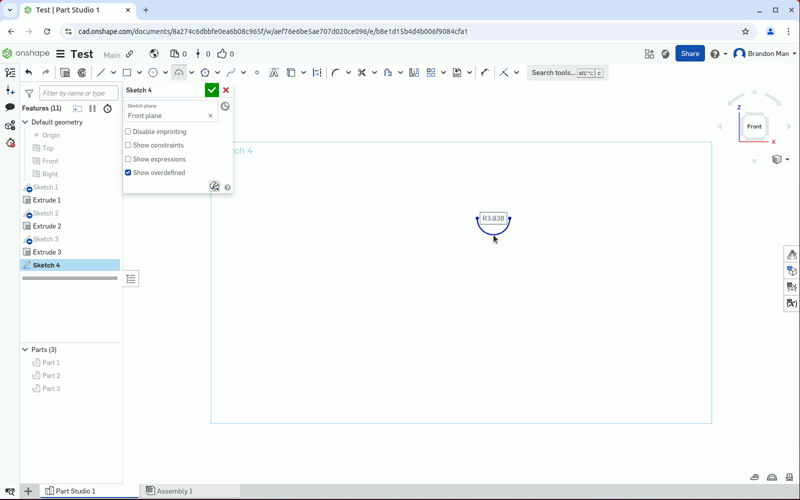
key(l)
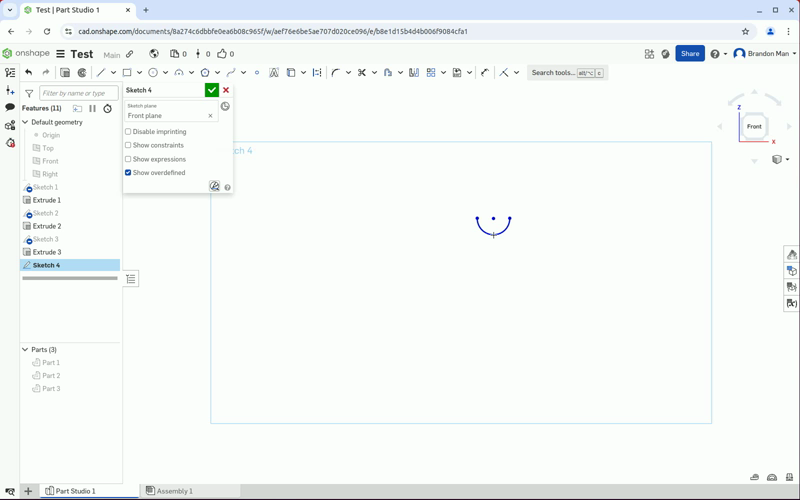
mouse_move(509, 218)
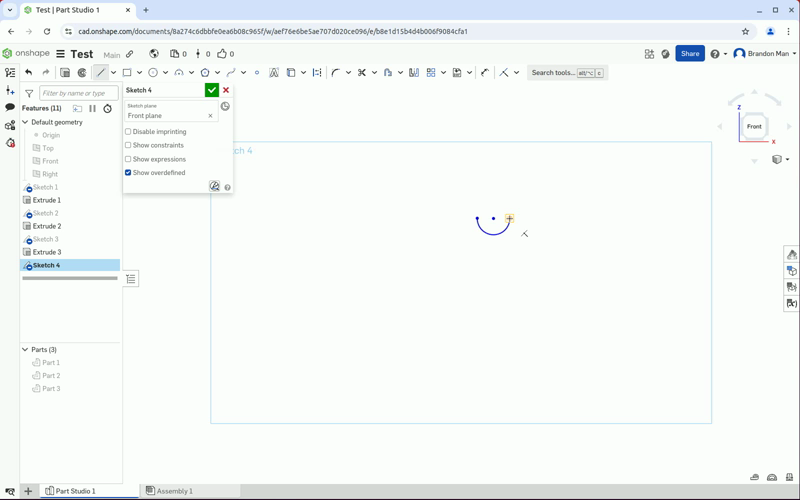
click(509, 218)
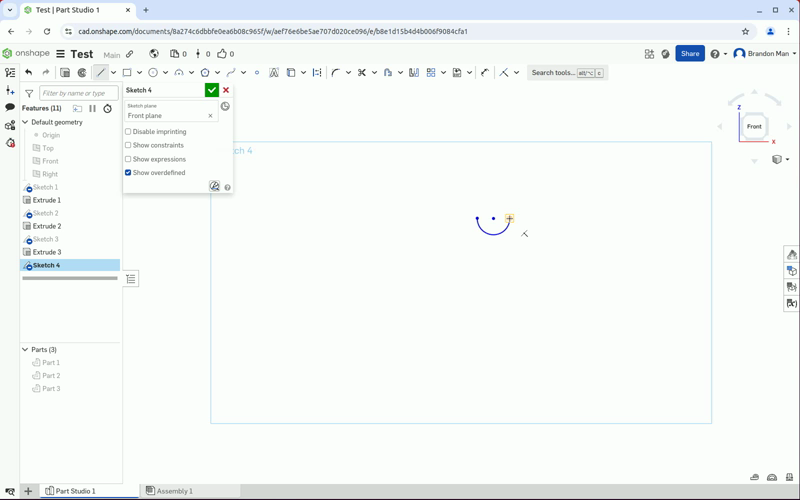
key_down(shift)
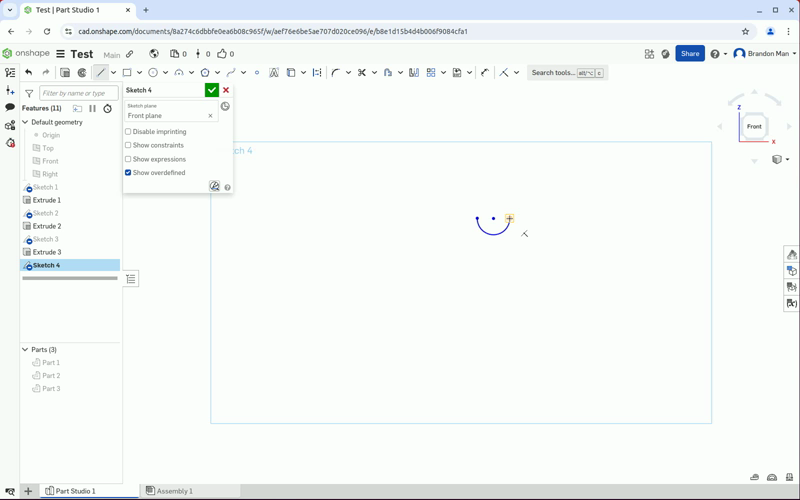
mouse_move(539, 218)
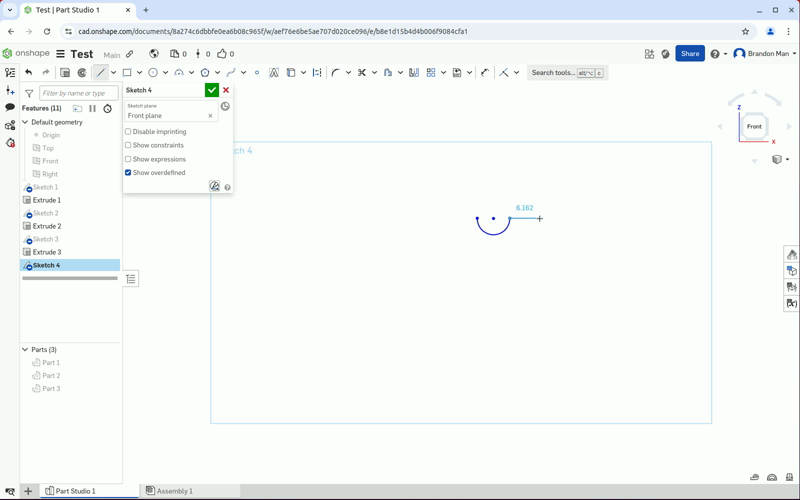
mouse_move(493, 218)
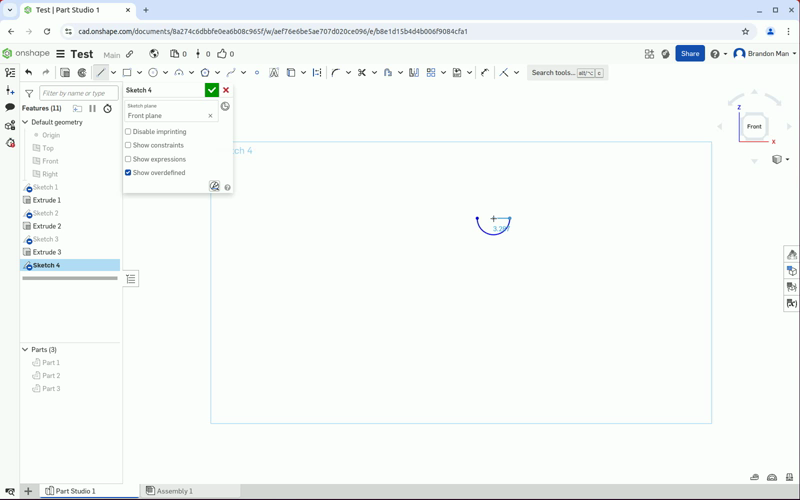
click(493, 218)
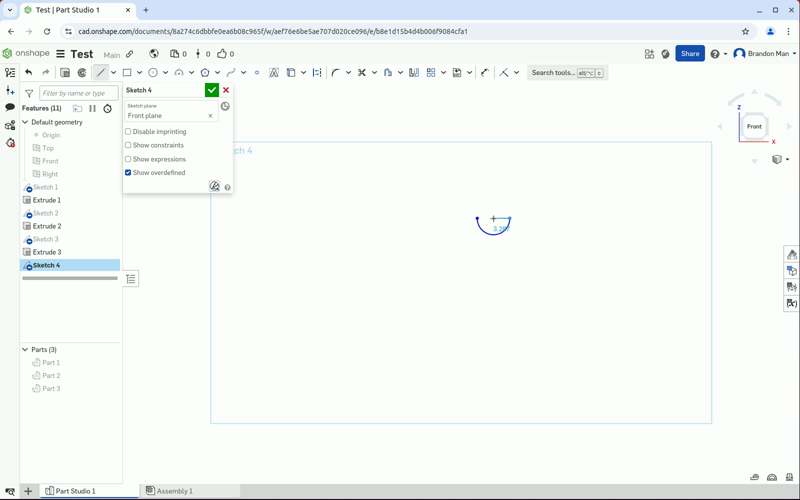
key_up(shift)
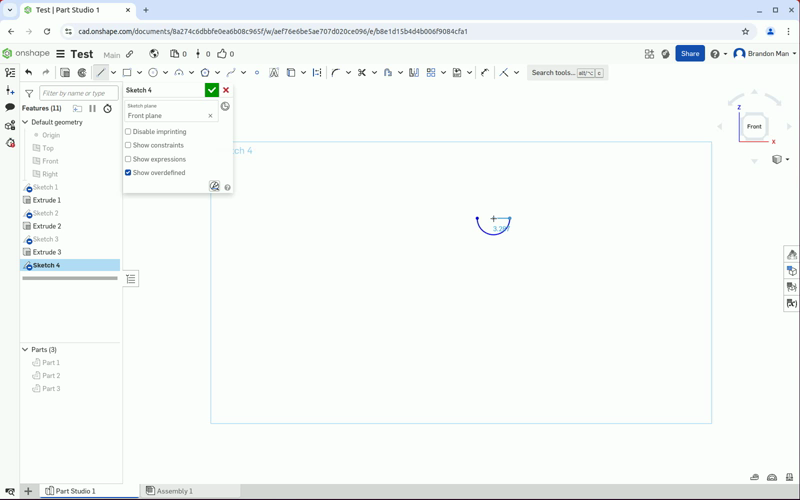
mouse_move(523, 218)
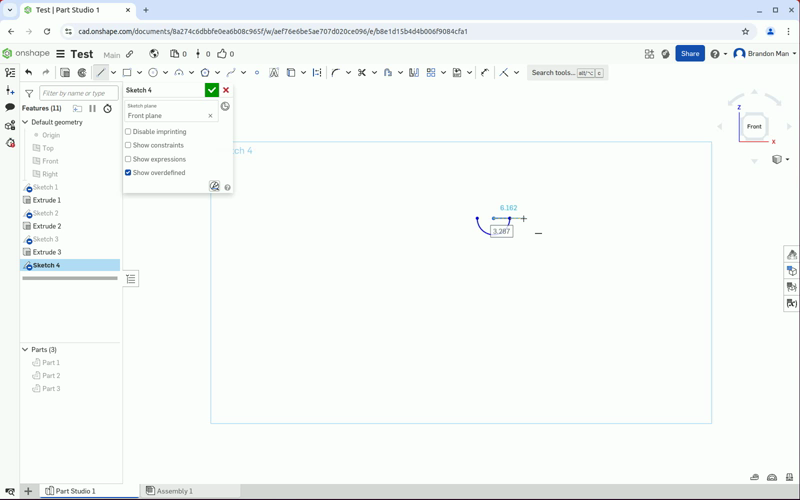
key_down(shift)
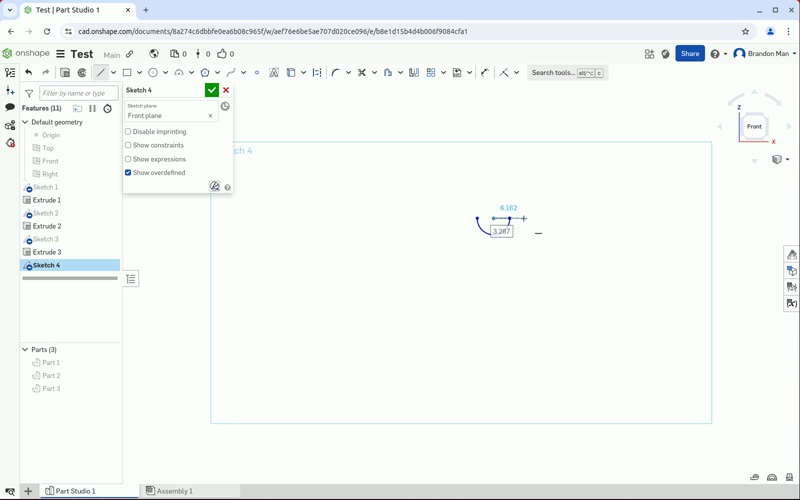
mouse_move(477, 218)
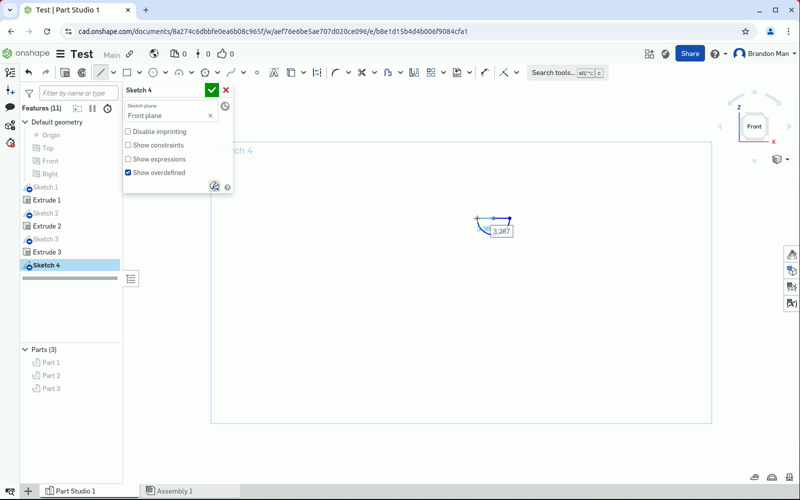
key_up(shift)
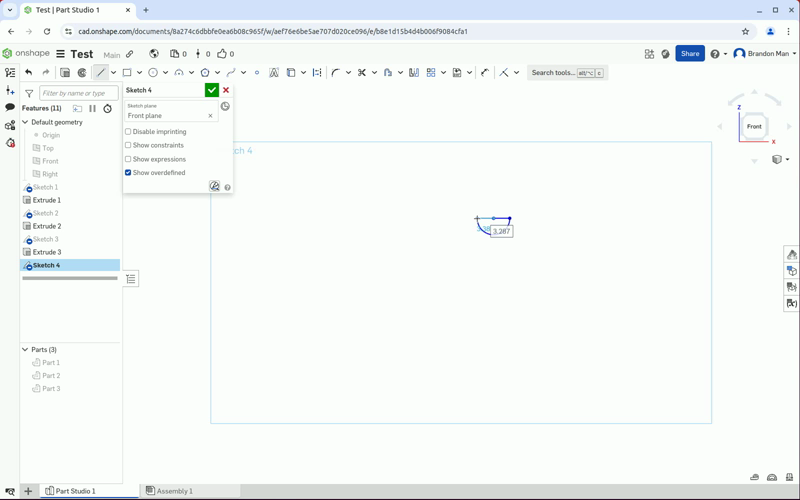
click(477, 218)
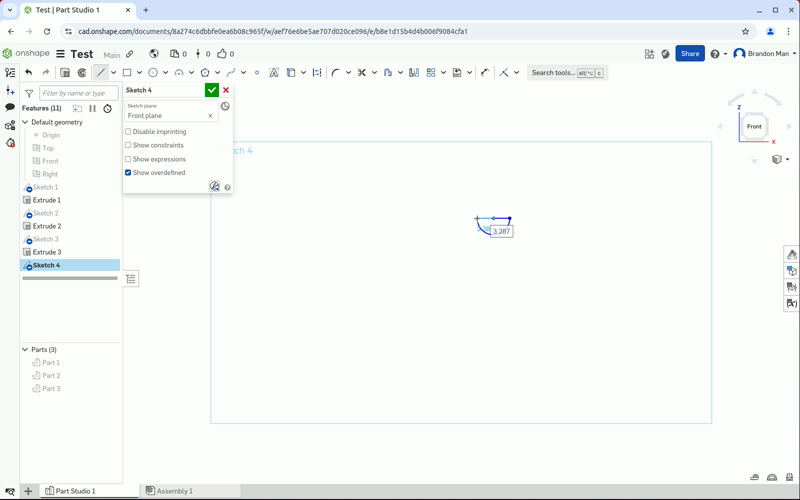
key(esc)
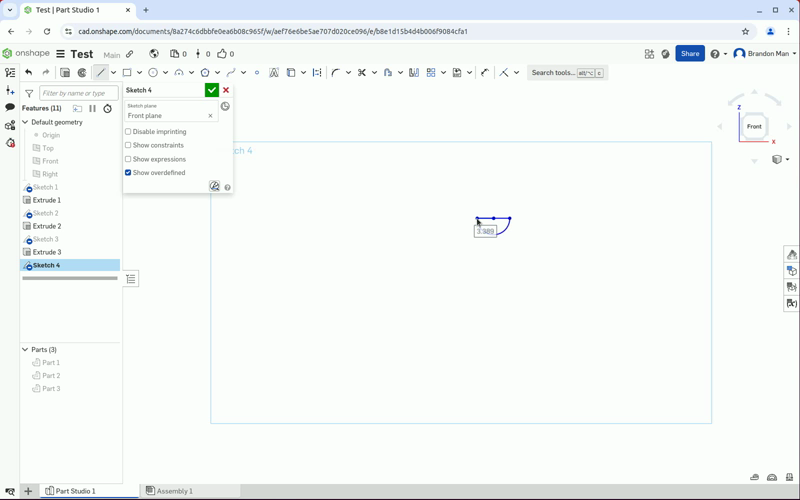
mouse_move(487, 227)
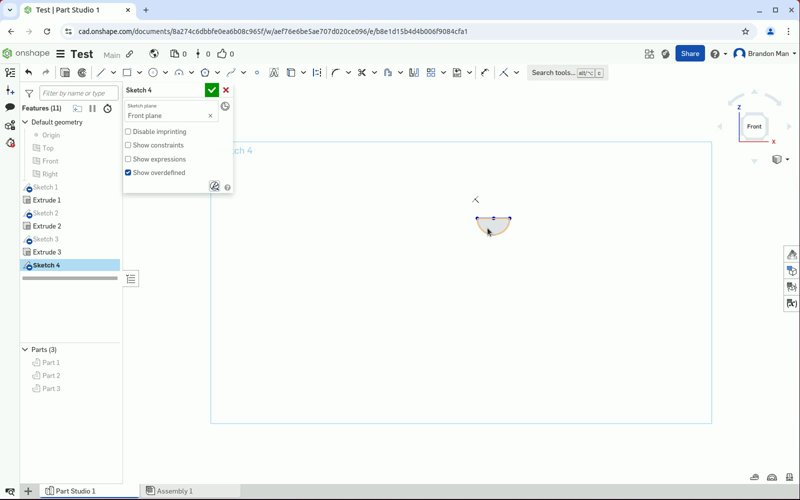
scroll(6)
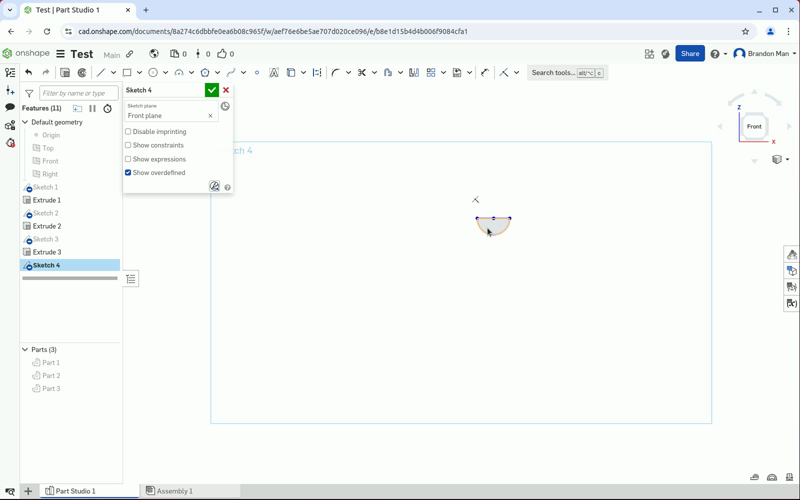
scroll(6)
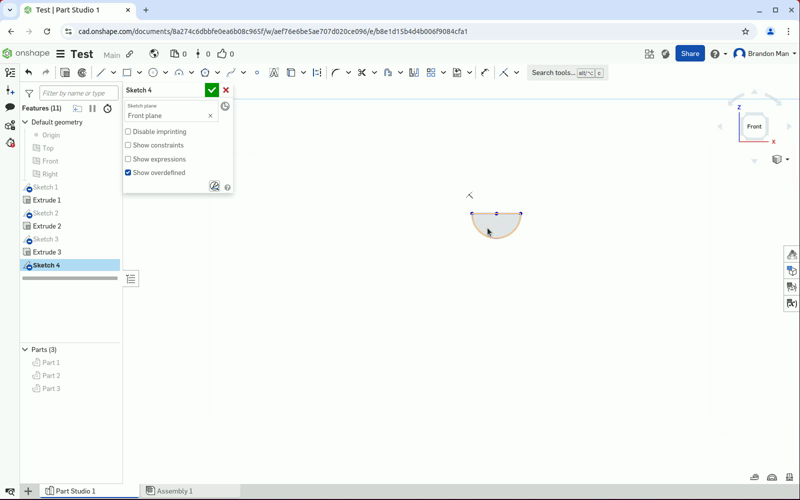
scroll(6)
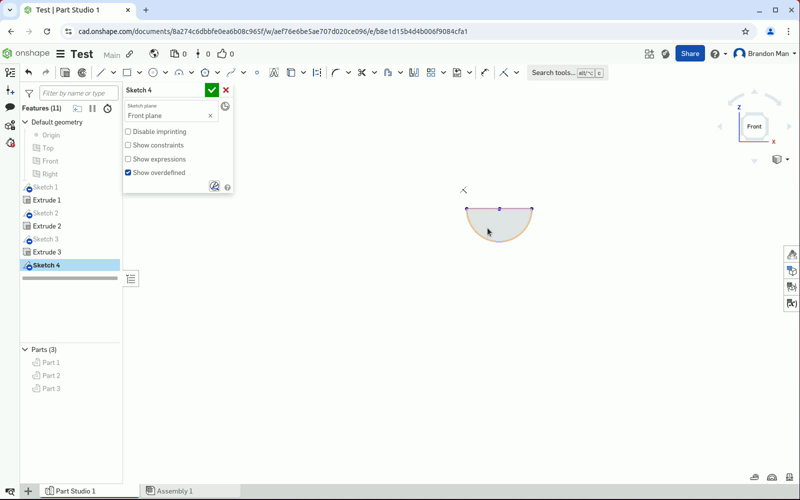
scroll(6)
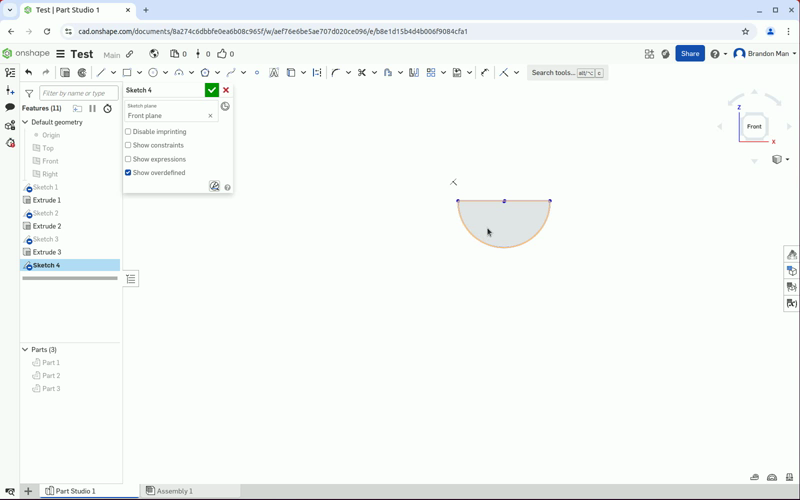
scroll(6)
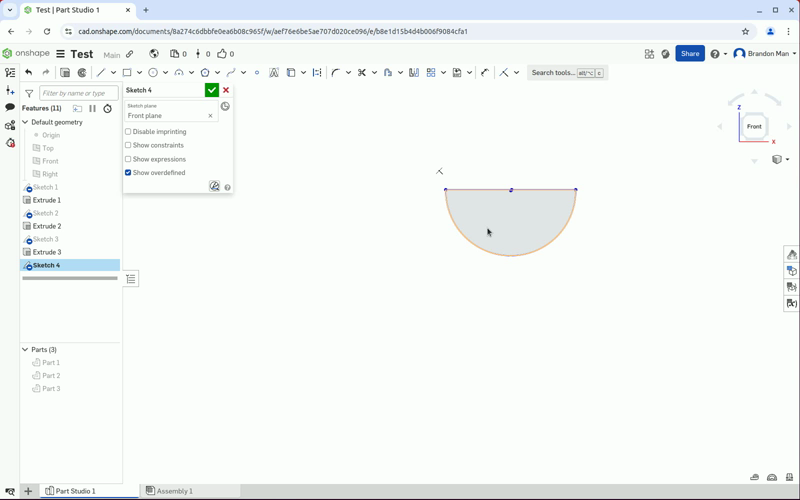
scroll(6)
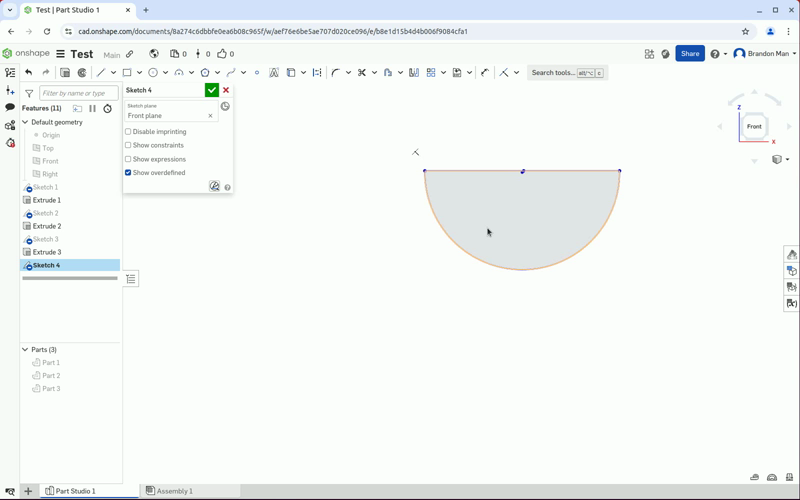
scroll(6)
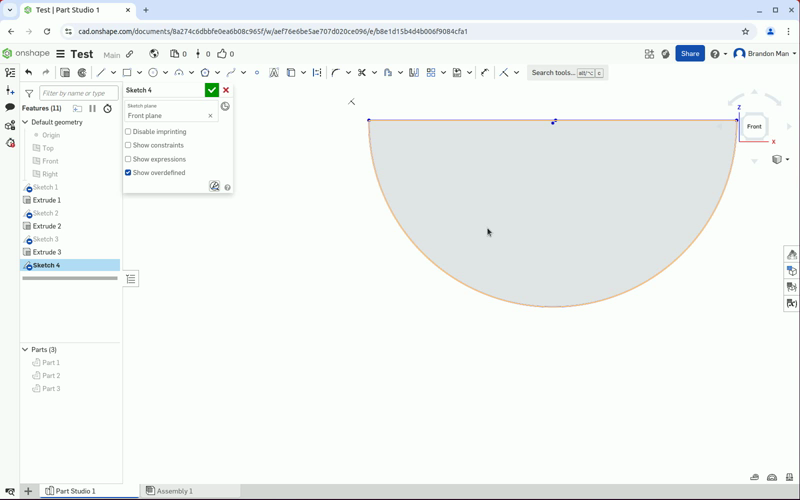
click(487, 227)
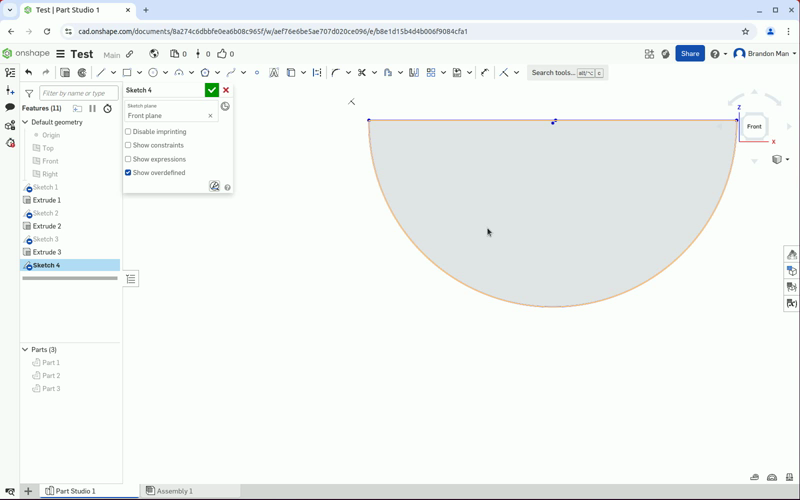
scroll(-6)
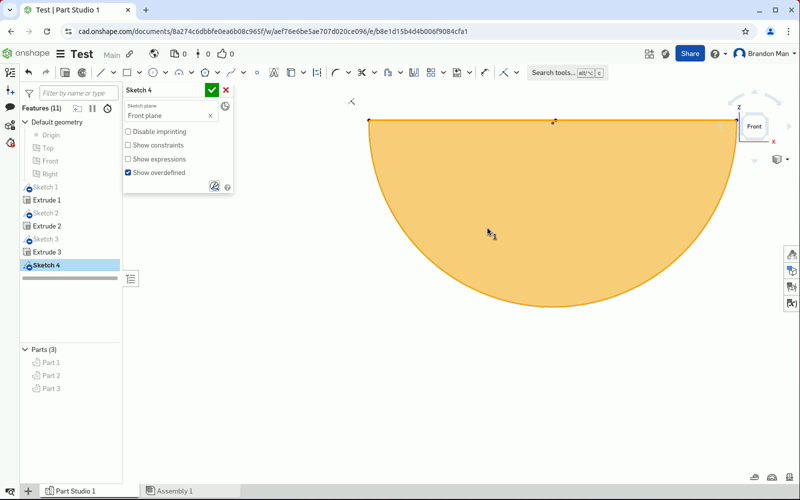
scroll(-6)
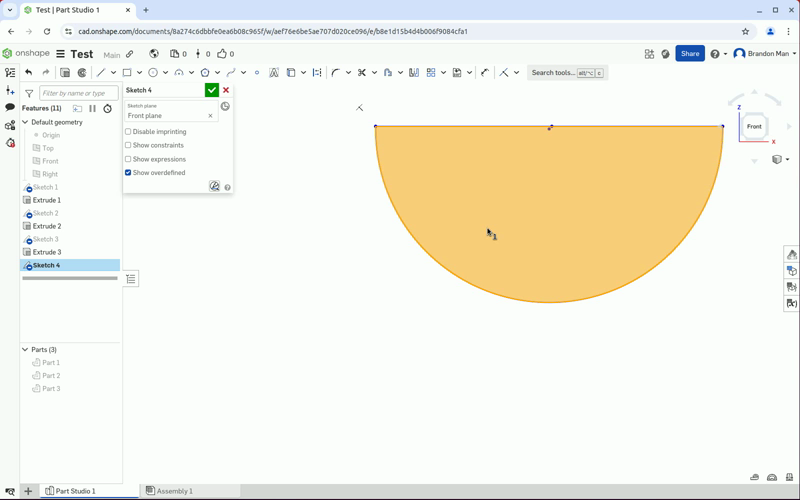
scroll(-6)
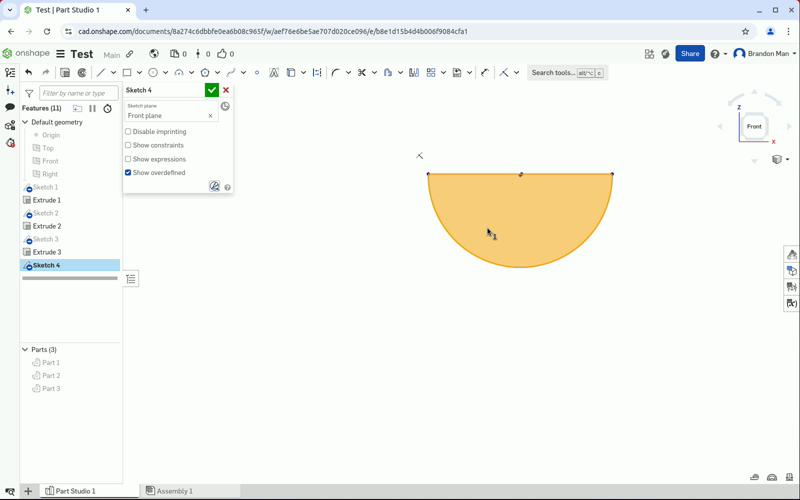
scroll(-6)
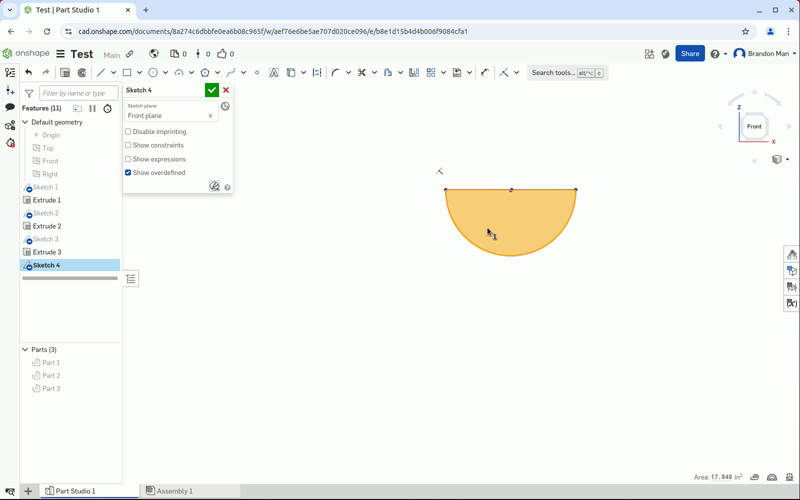
scroll(-6)
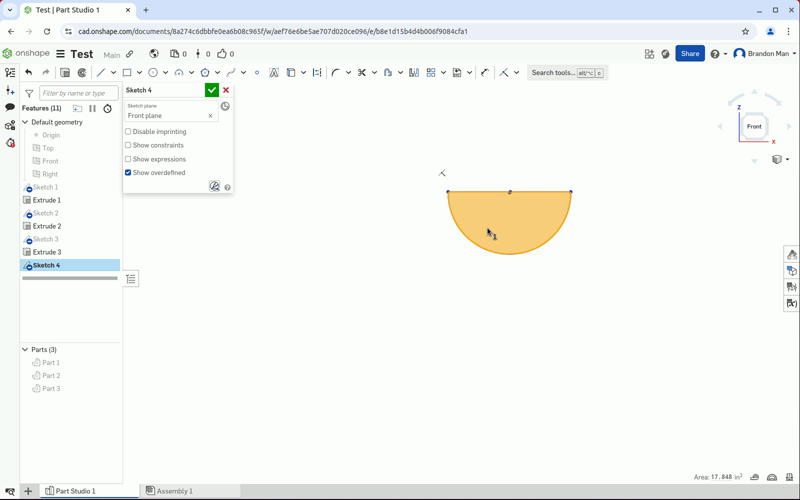
scroll(-6)
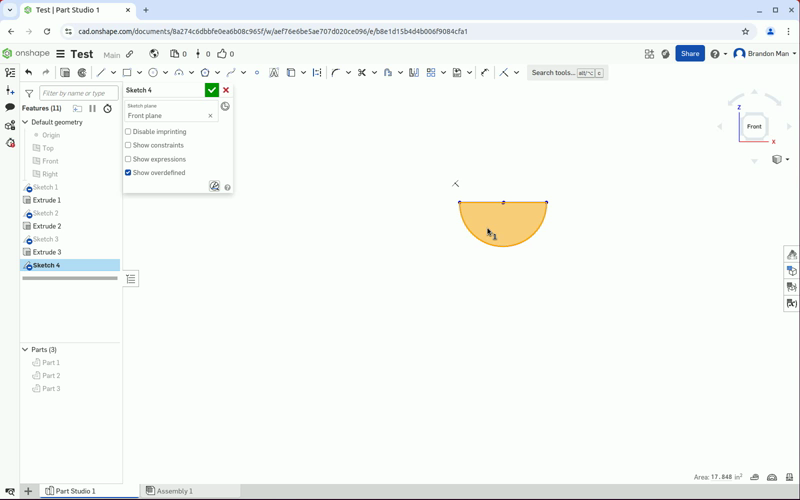
scroll(-6)
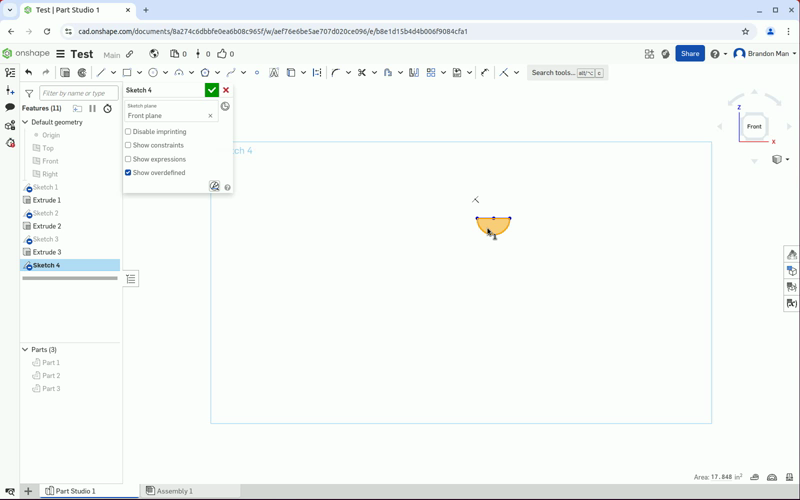
mouse_move(73, 352)
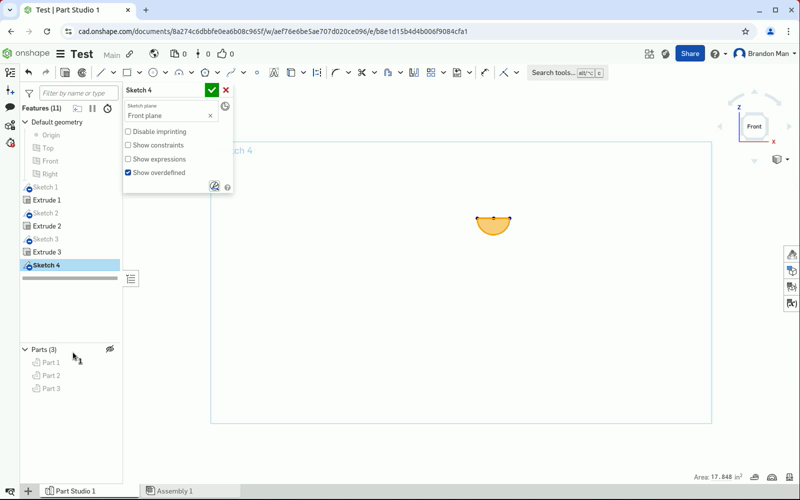
key(shift+y)
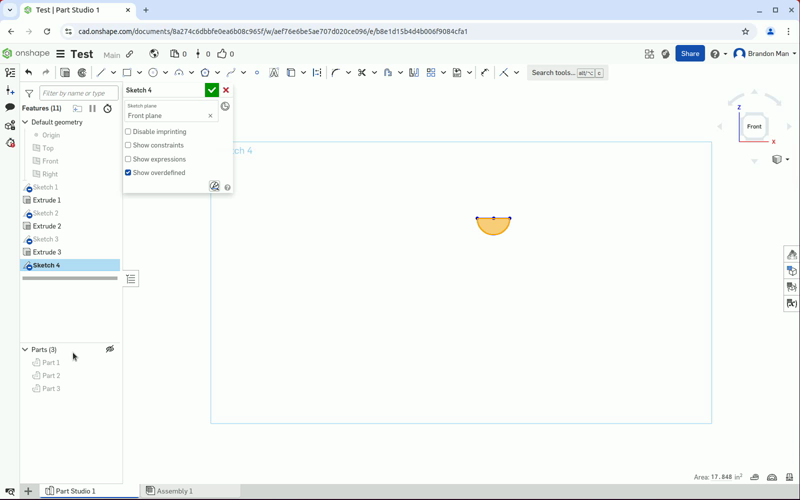
key(shift+e)
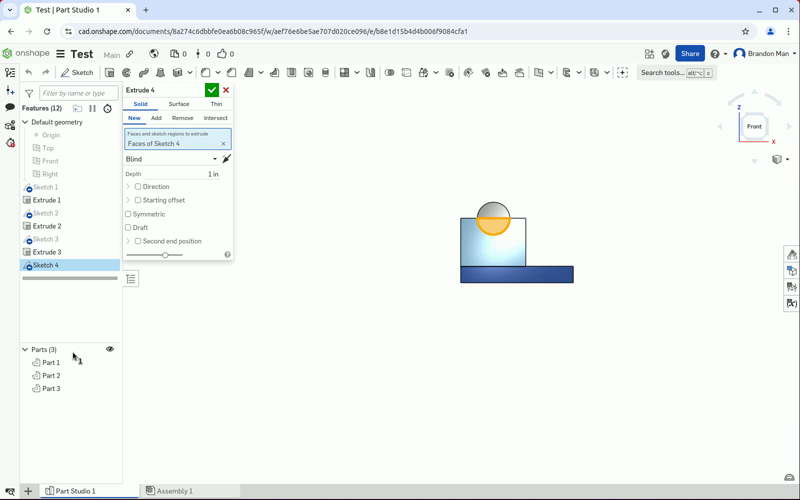
mouse_move(143, 106)
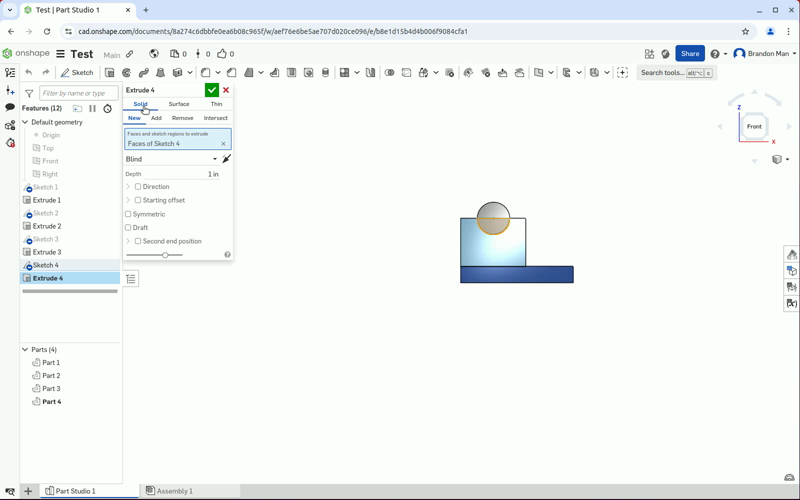
click(143, 106)
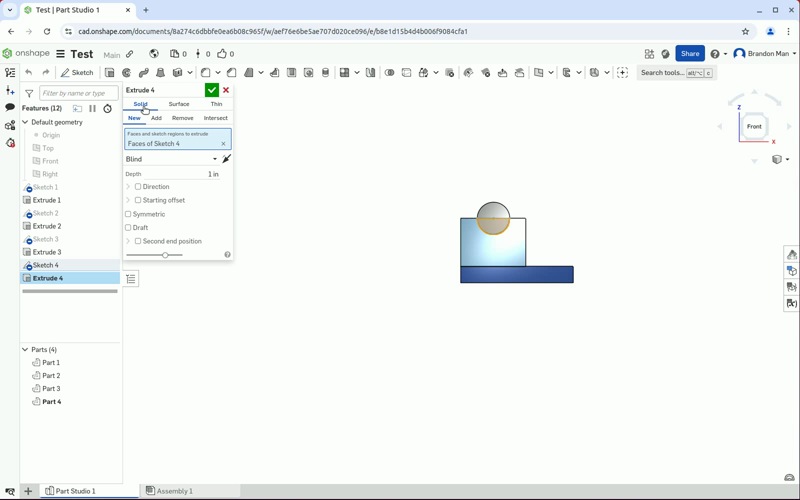
mouse_move(137, 120)
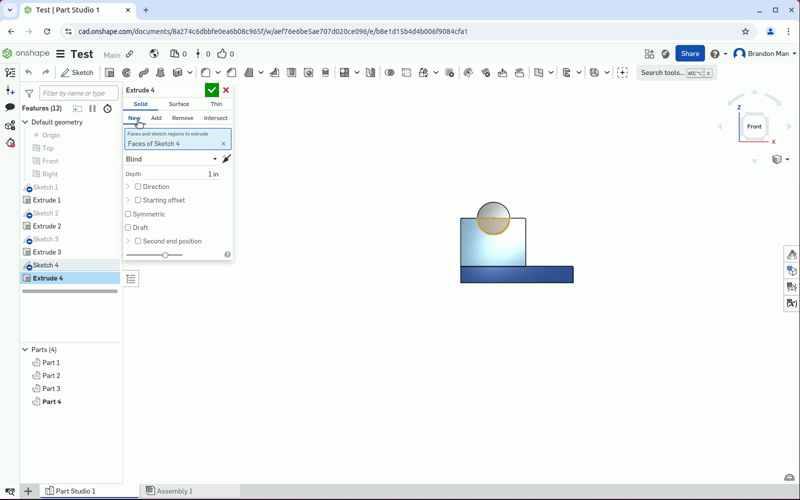
click(137, 120)
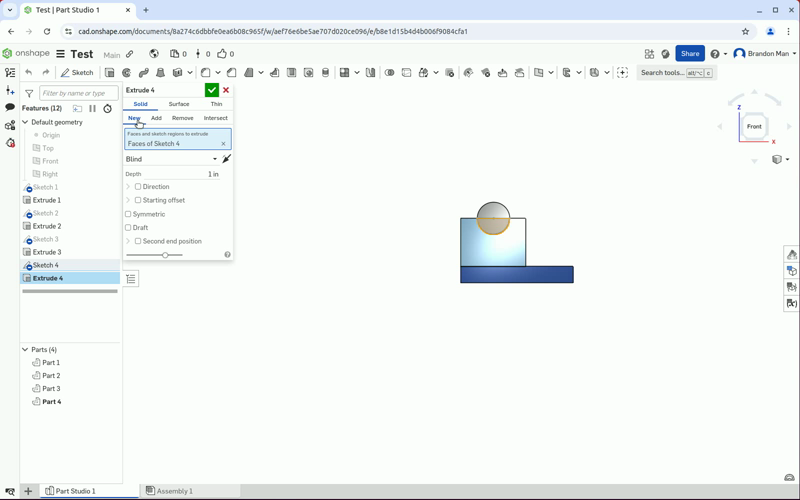
key(tab, 4)
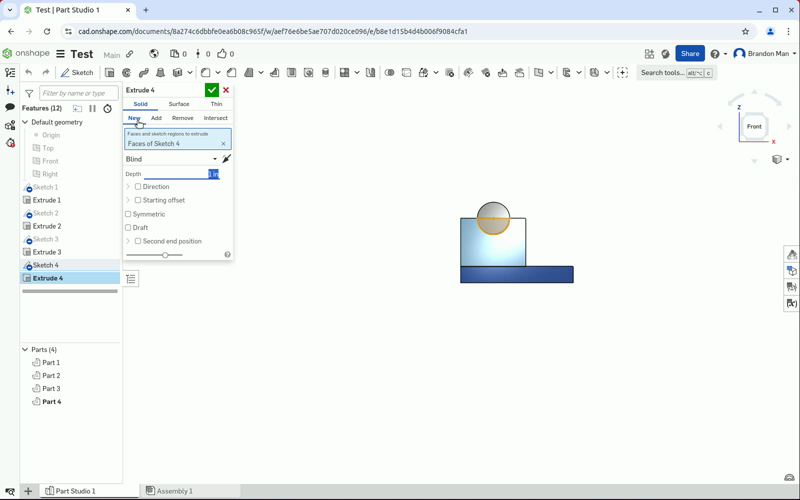
text(13.239)
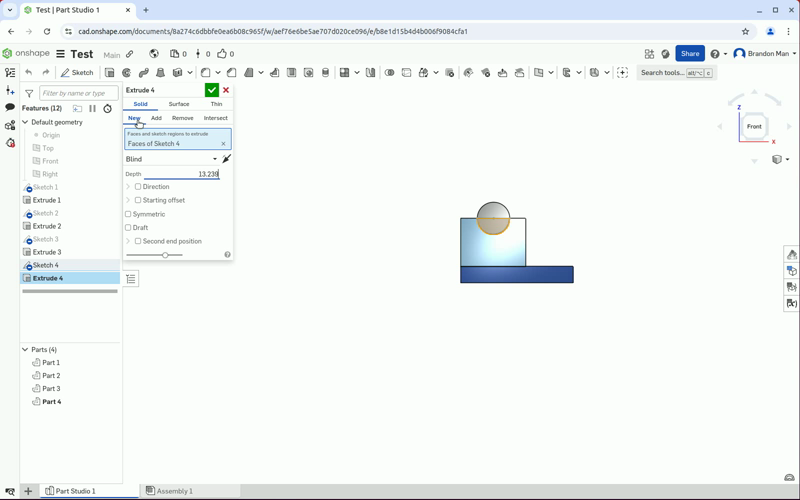
key(enter)
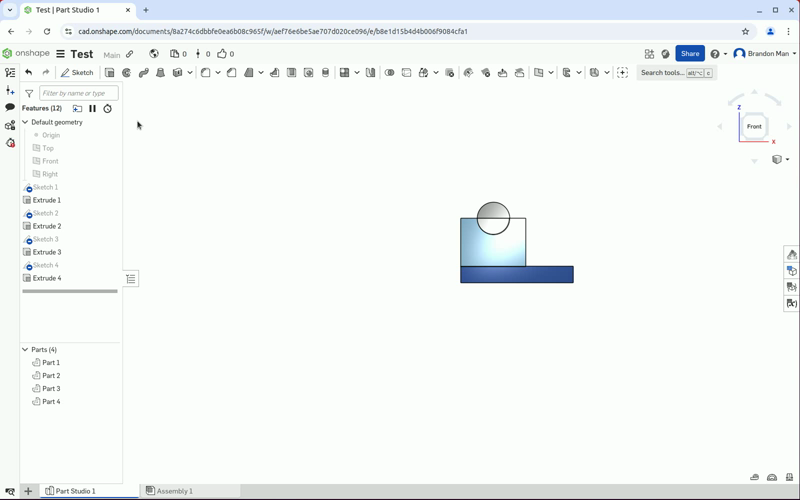
key(shift+h)
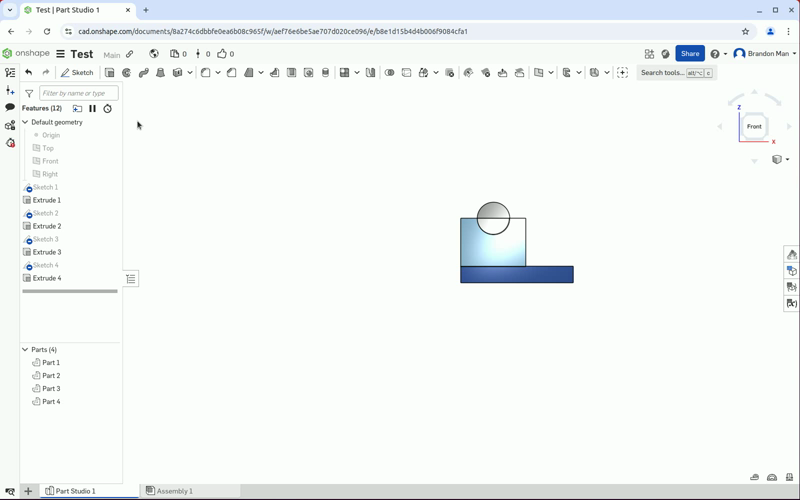
key(shift+h)
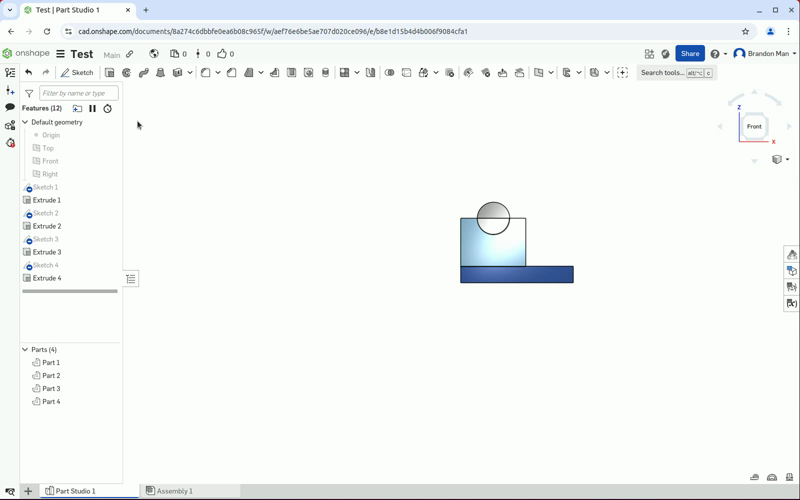
mouse_move(73, 189)
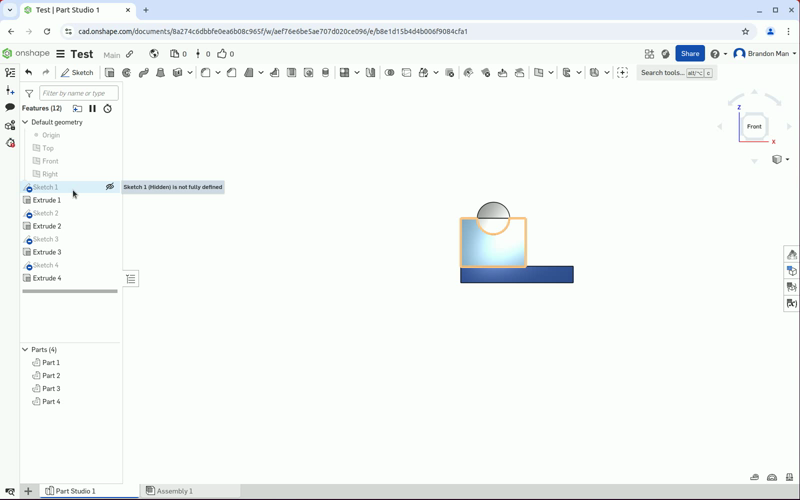
click(73, 189)
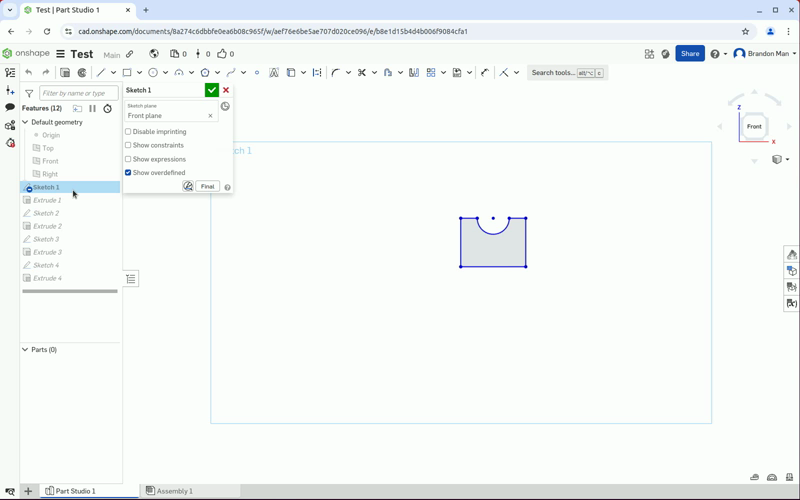
mouse_move(229, 92)
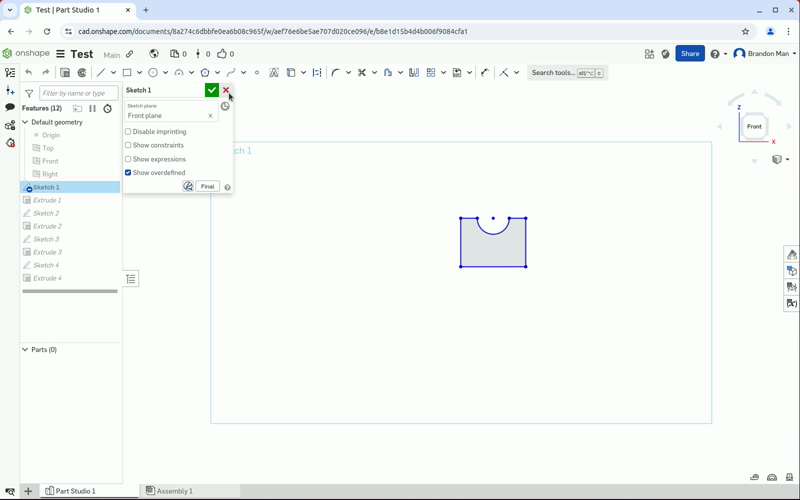
click(229, 92)
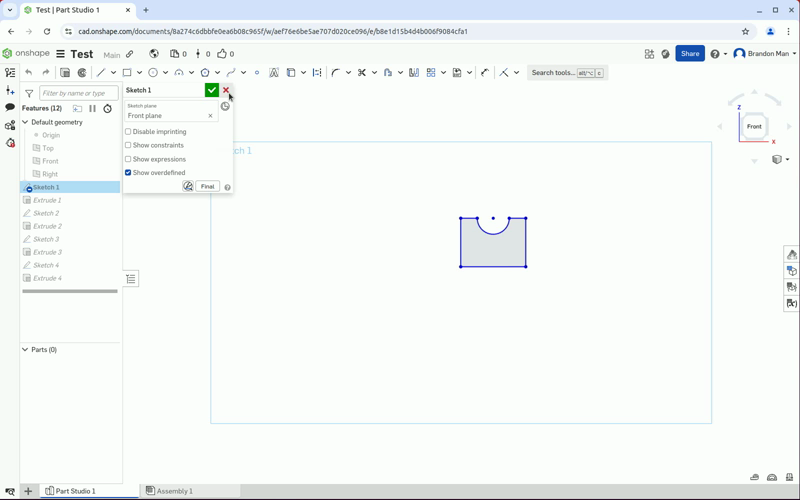
key(shift+s)
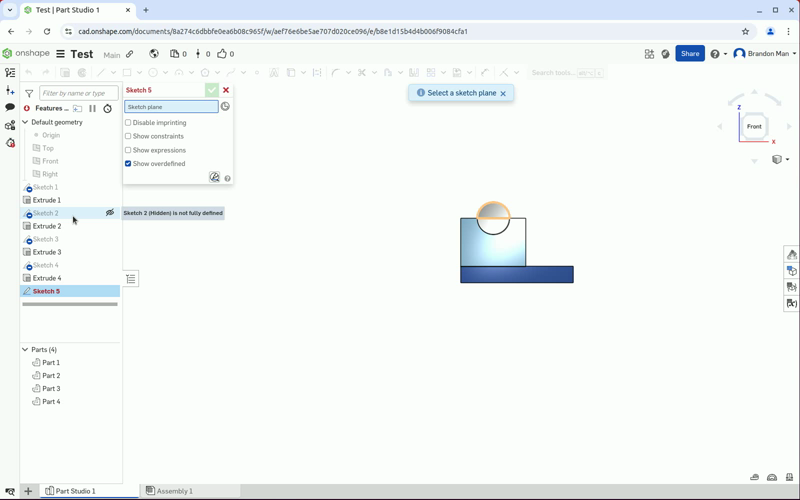
scroll(3)
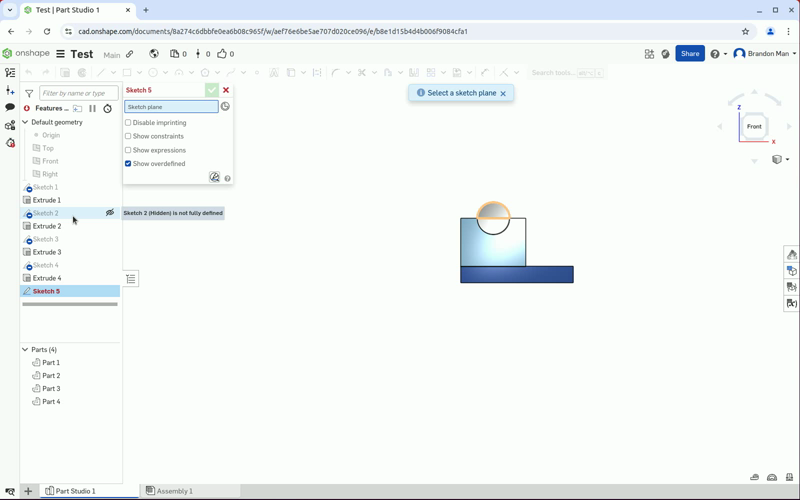
mouse_move(73, 163)
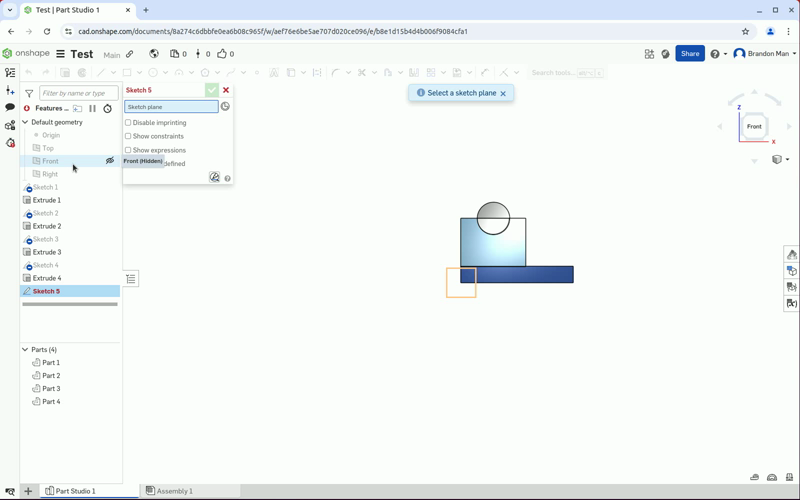
click(73, 163)
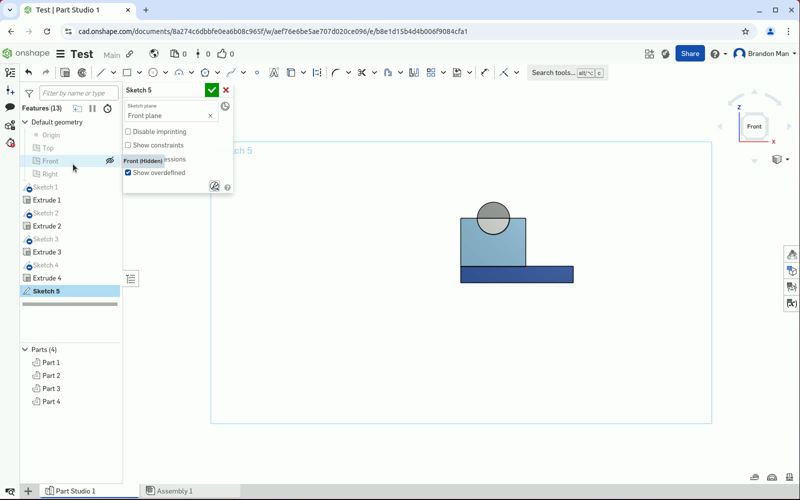
mouse_move(73, 352)
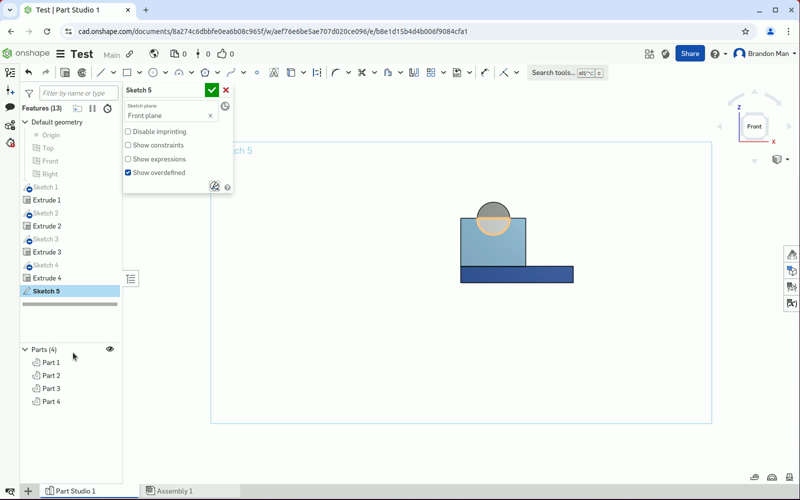
key(y)
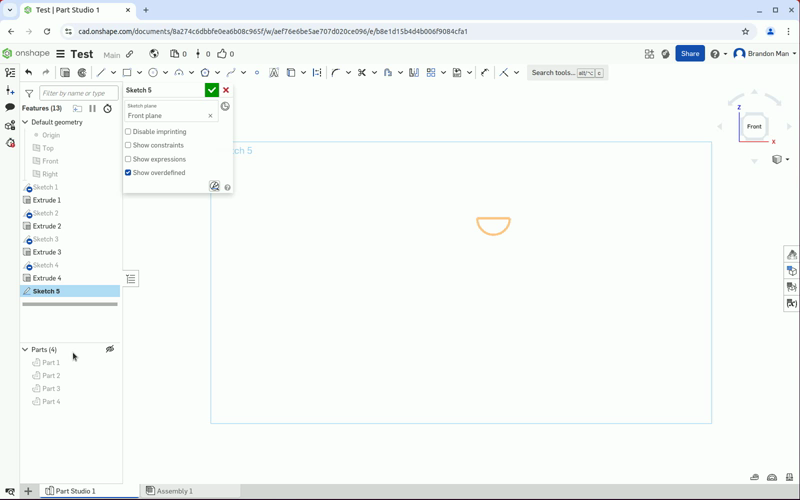
key(l)
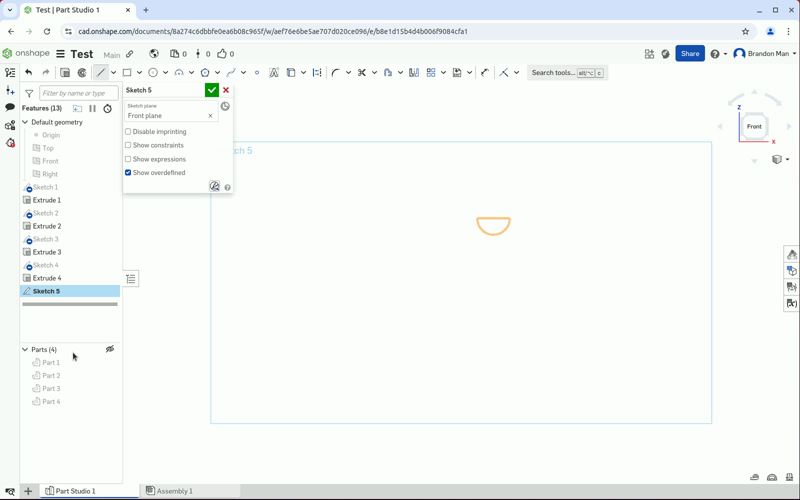
key_down(shift)
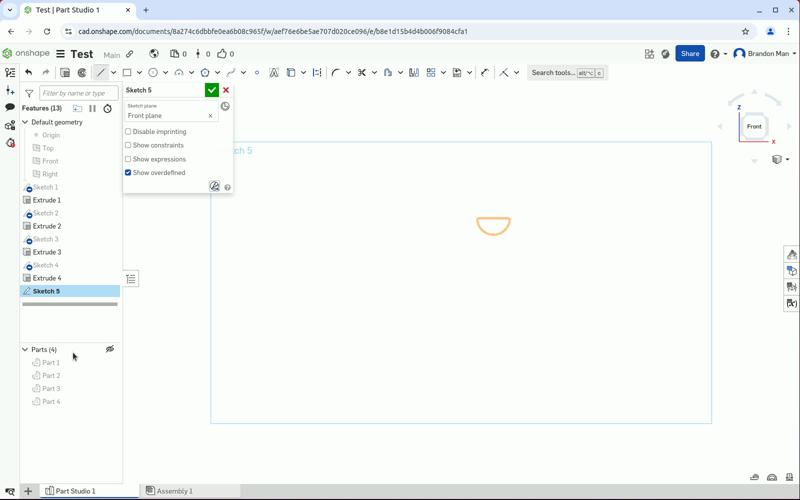
mouse_move(525, 266)
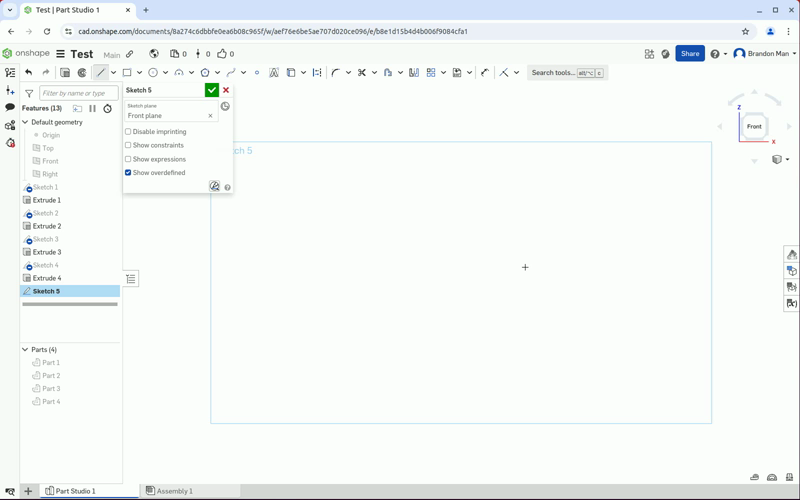
click(525, 266)
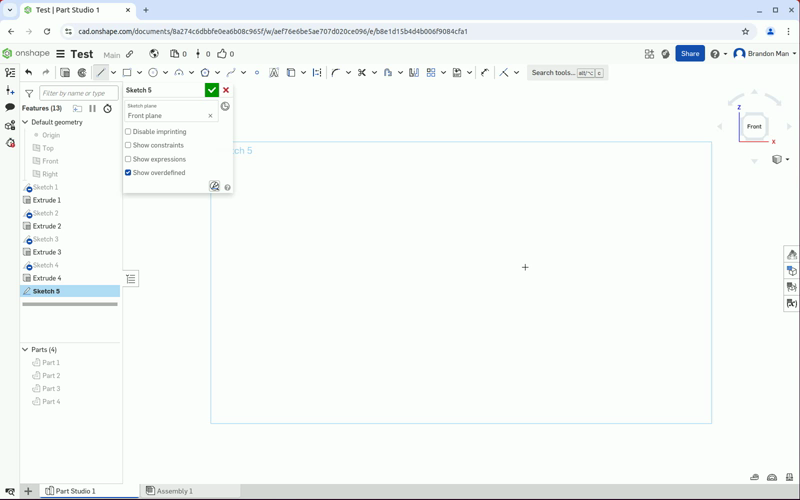
key_up(shift)
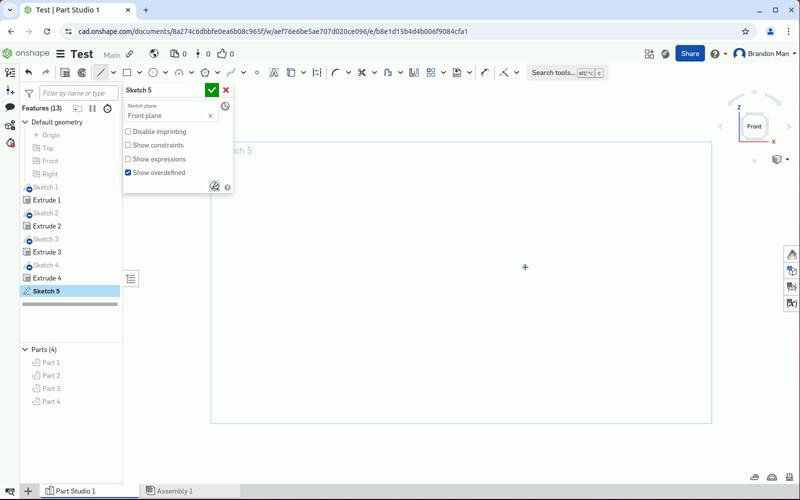
key_down(shift)
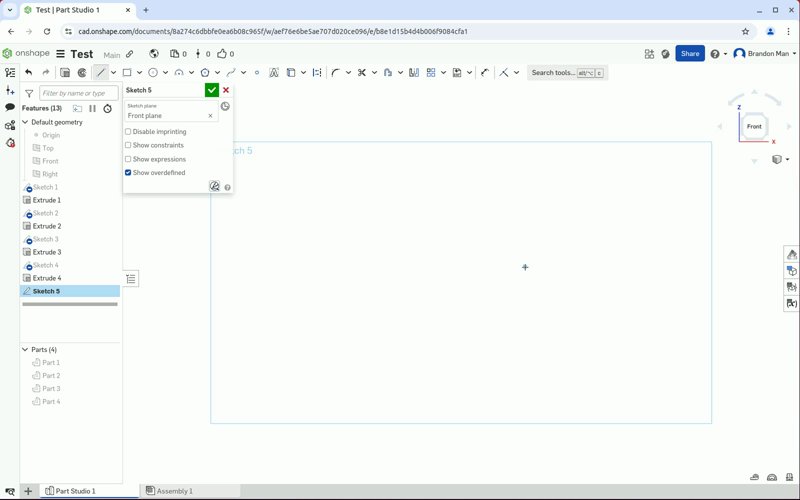
mouse_move(555, 266)
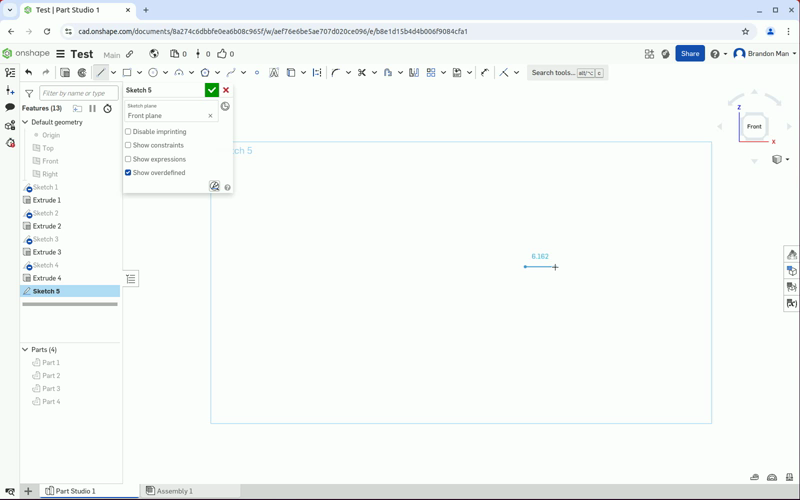
mouse_move(541, 266)
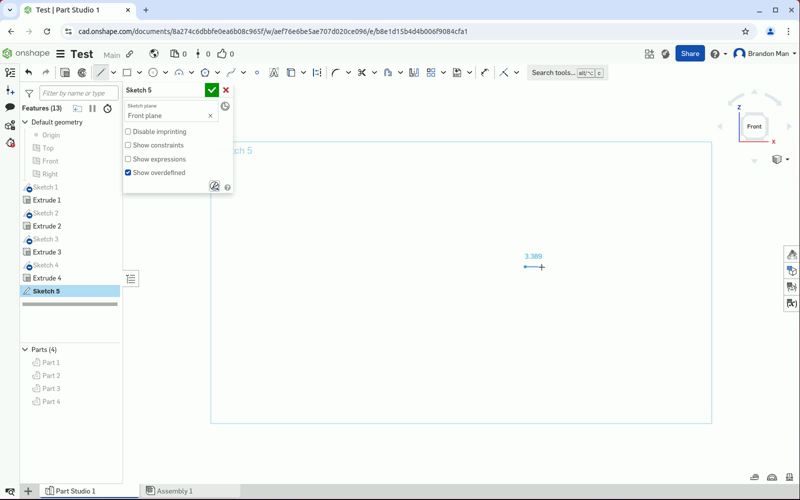
click(541, 266)
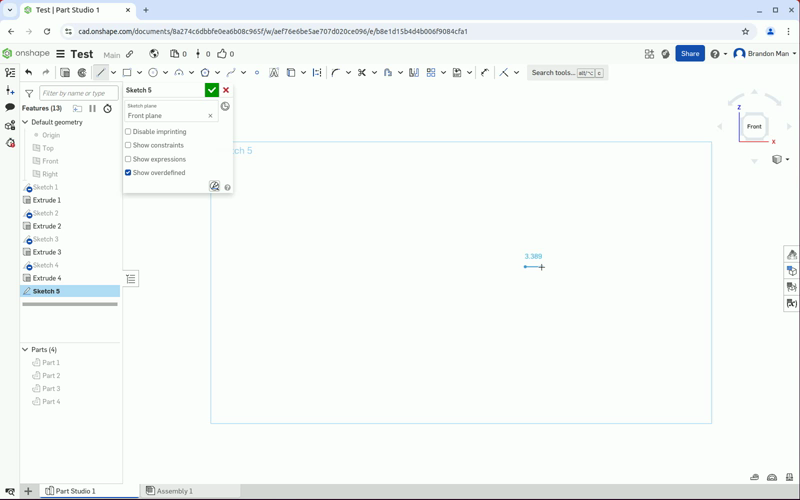
key_up(shift)
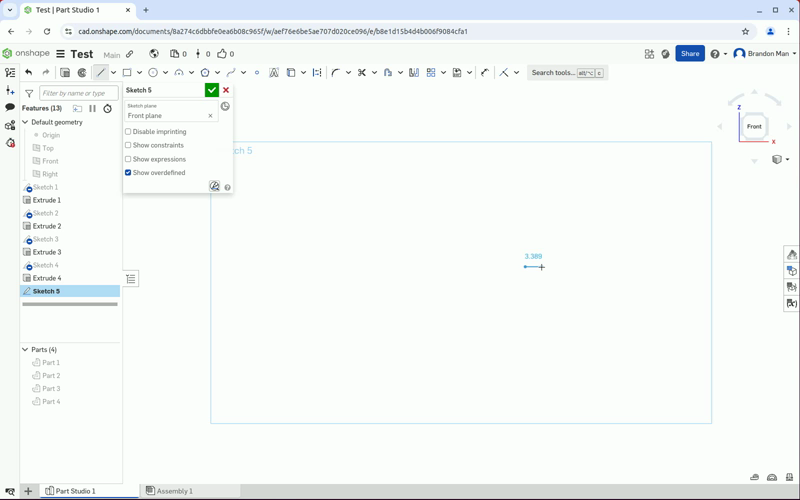
key_down(shift)
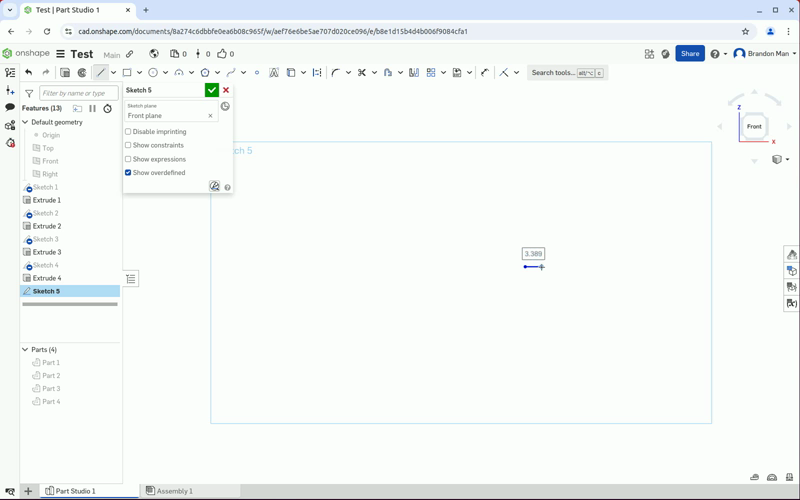
mouse_move(571, 266)
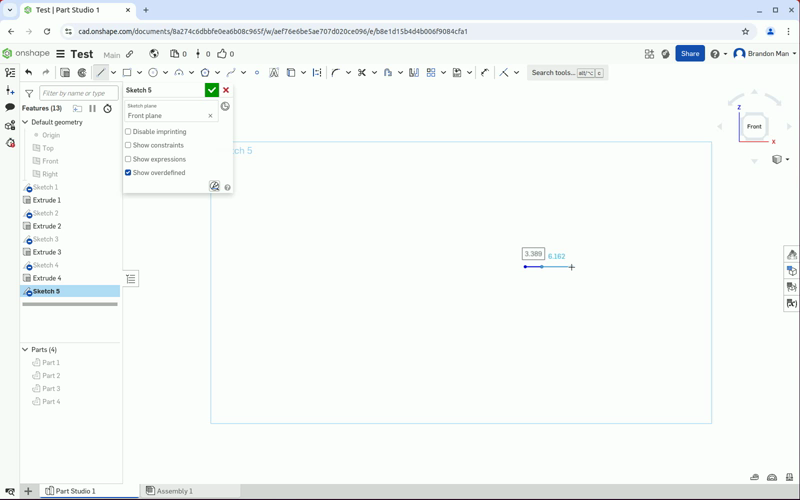
mouse_move(541, 217)
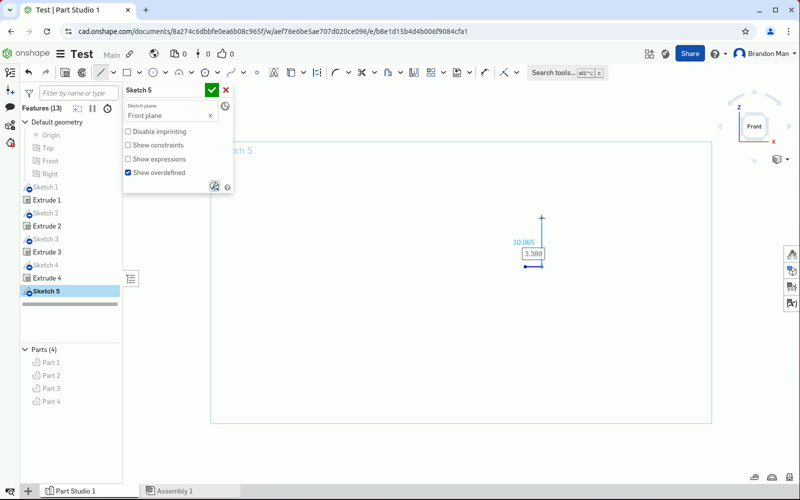
click(541, 217)
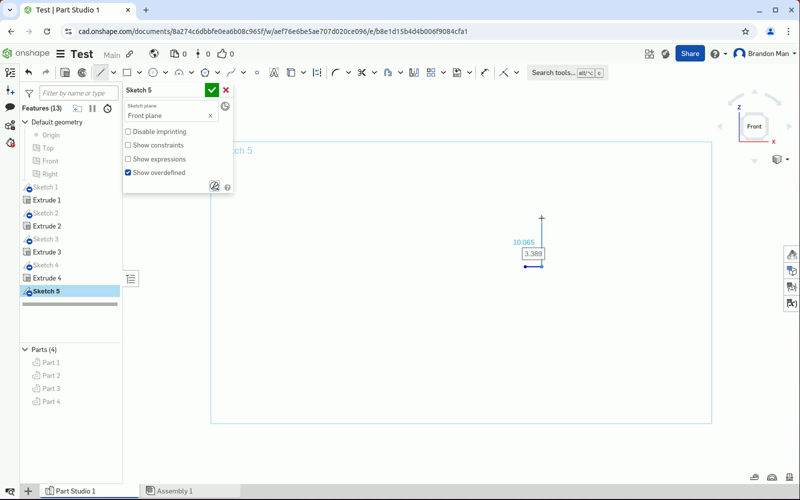
key_up(shift)
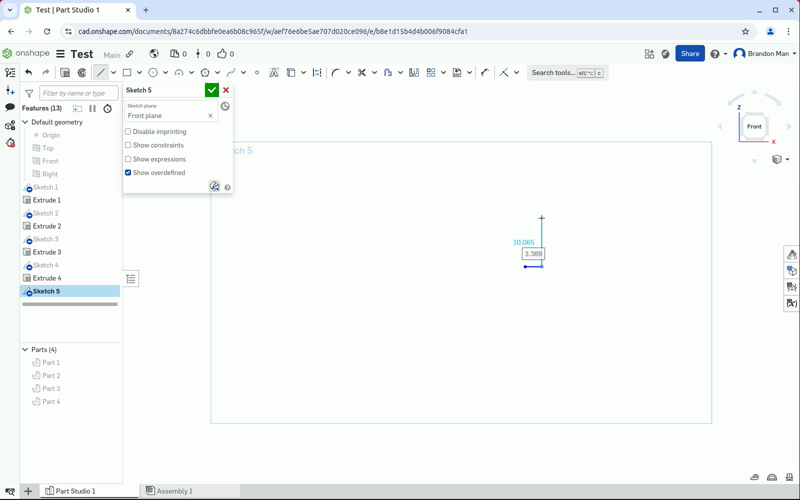
key_down(shift)
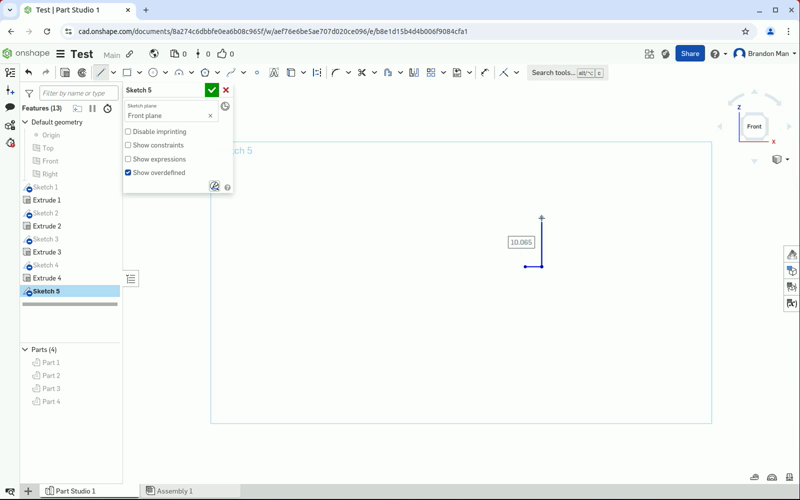
mouse_move(571, 217)
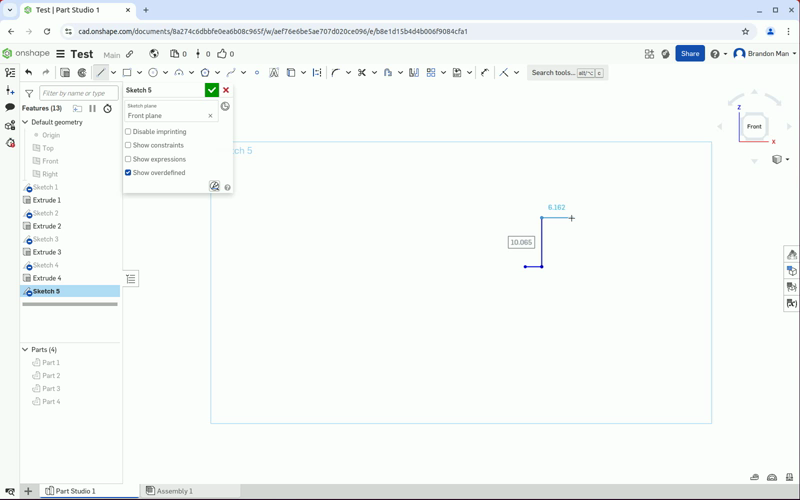
mouse_move(525, 217)
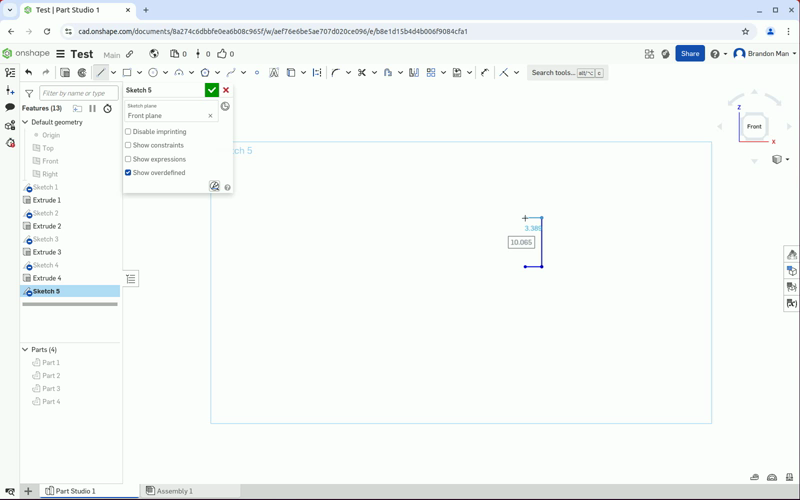
click(525, 217)
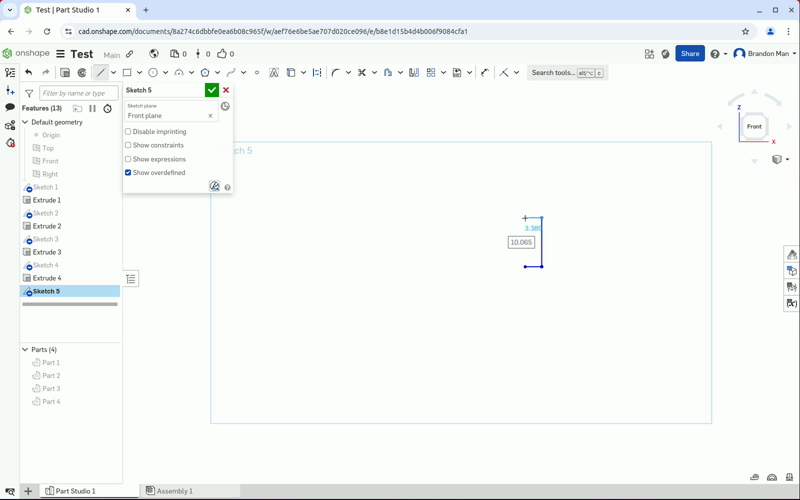
key_up(shift)
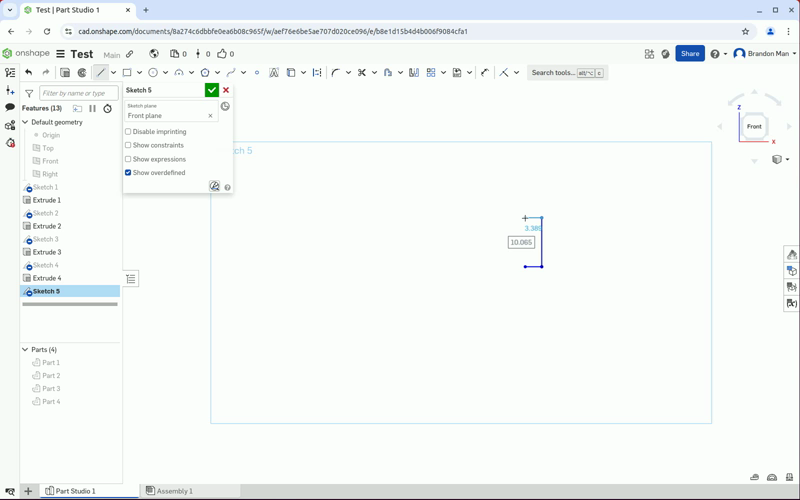
mouse_move(555, 217)
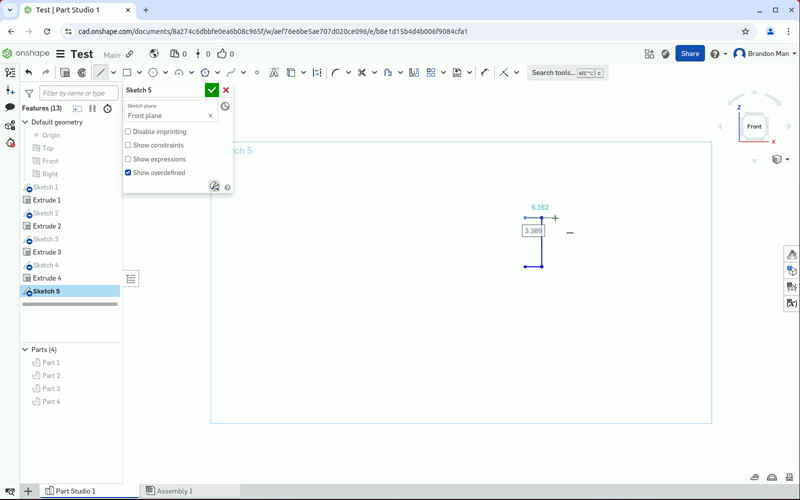
key_down(shift)
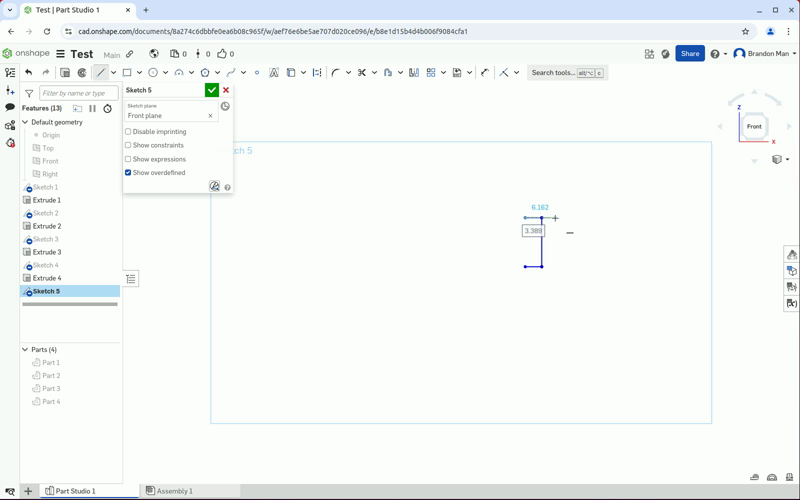
mouse_move(525, 266)
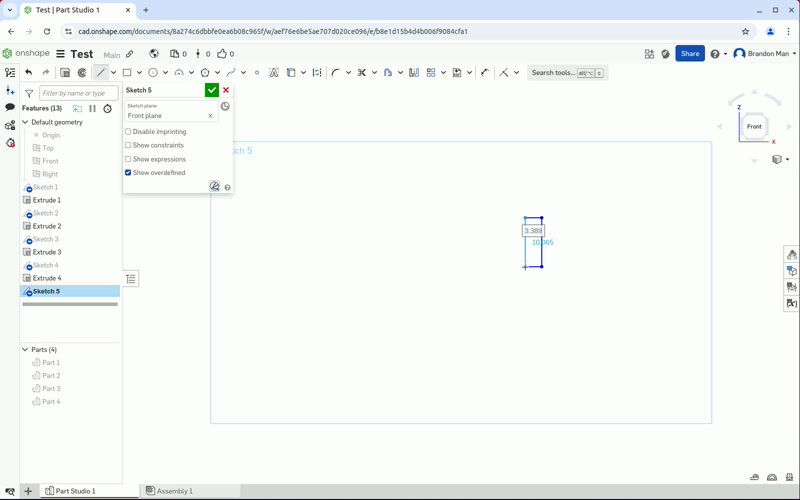
key_up(shift)
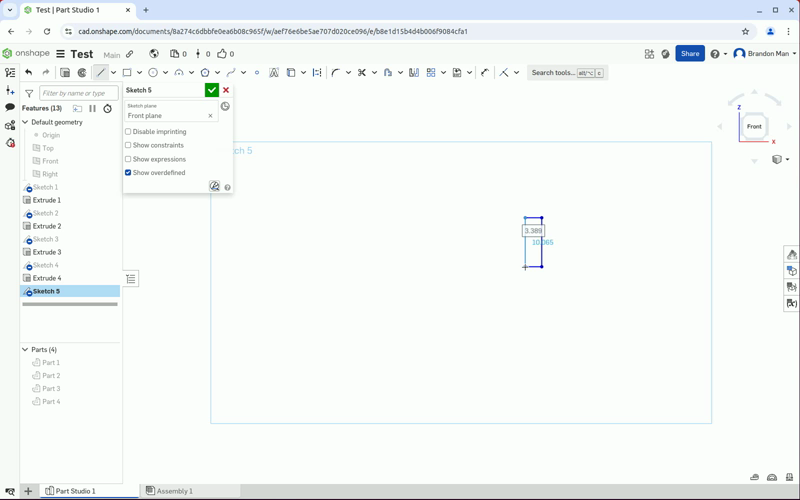
click(525, 266)
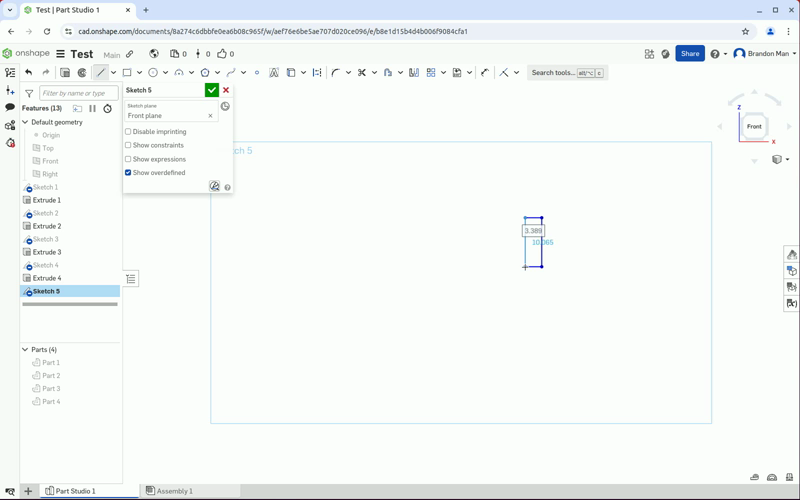
key(esc)
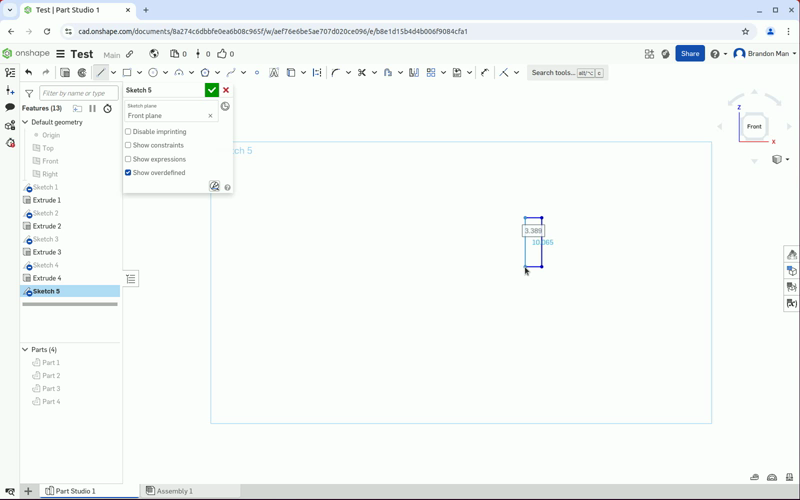
mouse_move(526, 230)
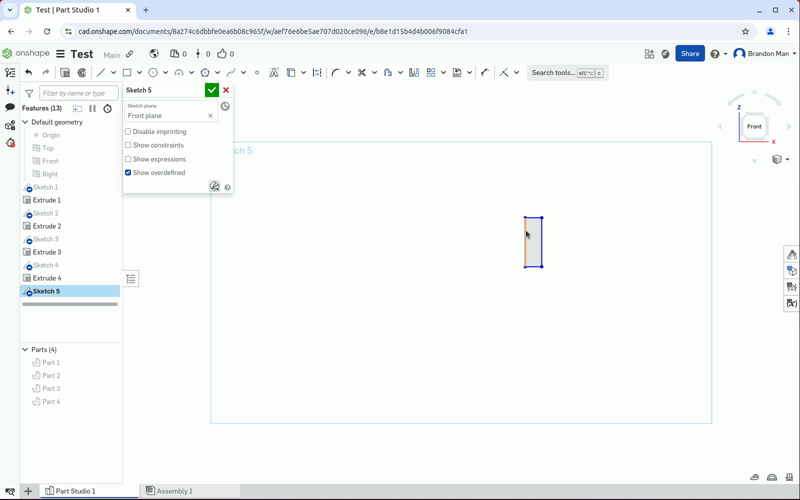
scroll(6)
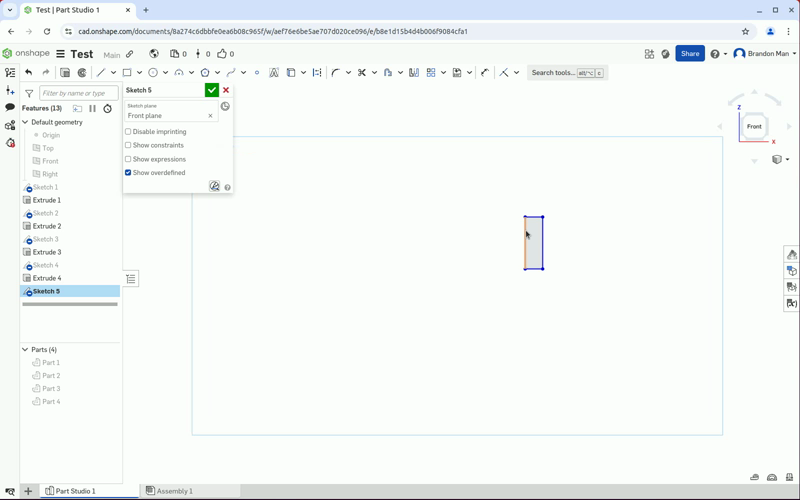
scroll(6)
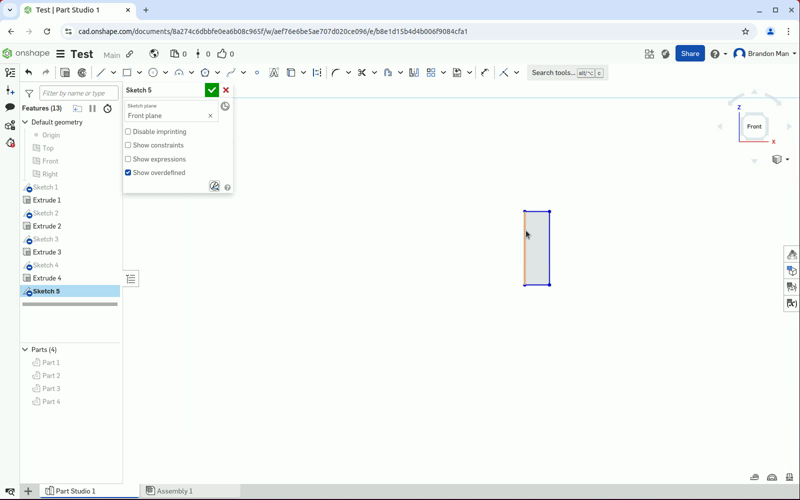
scroll(6)
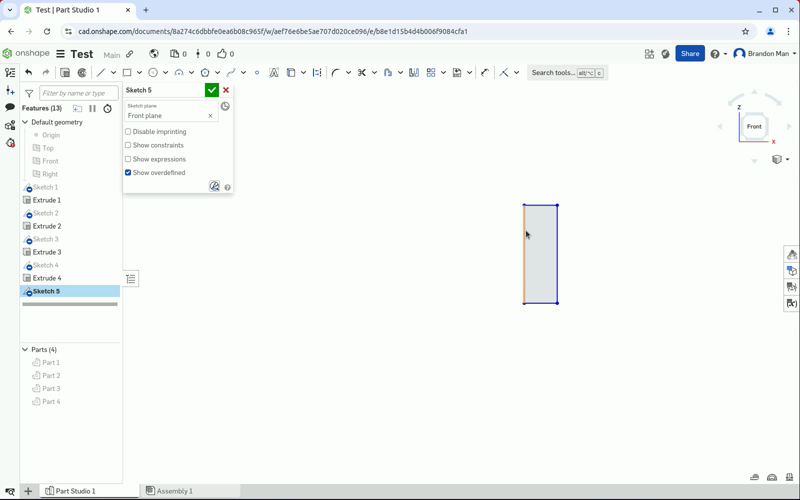
scroll(6)
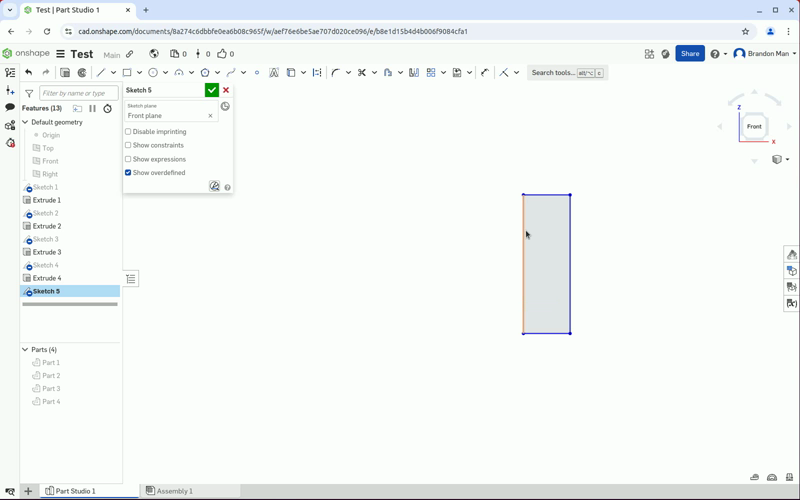
scroll(6)
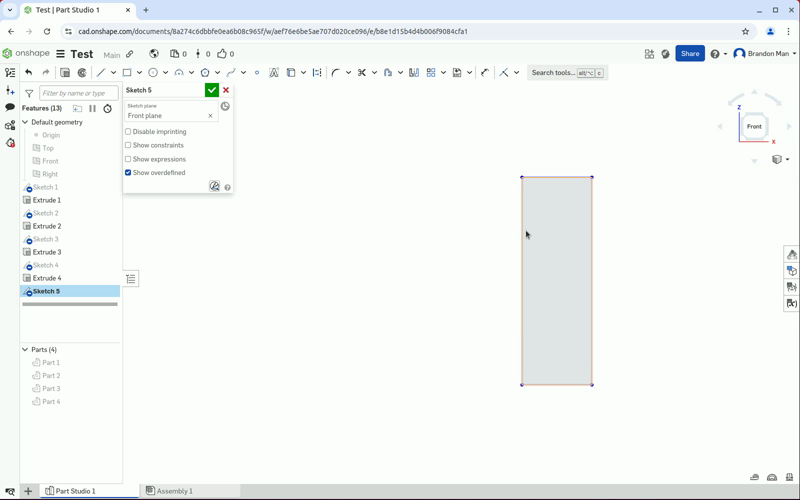
scroll(6)
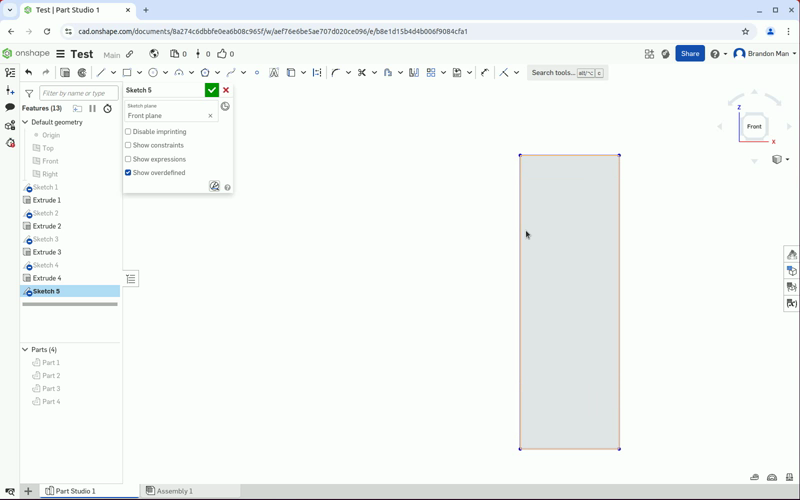
scroll(6)
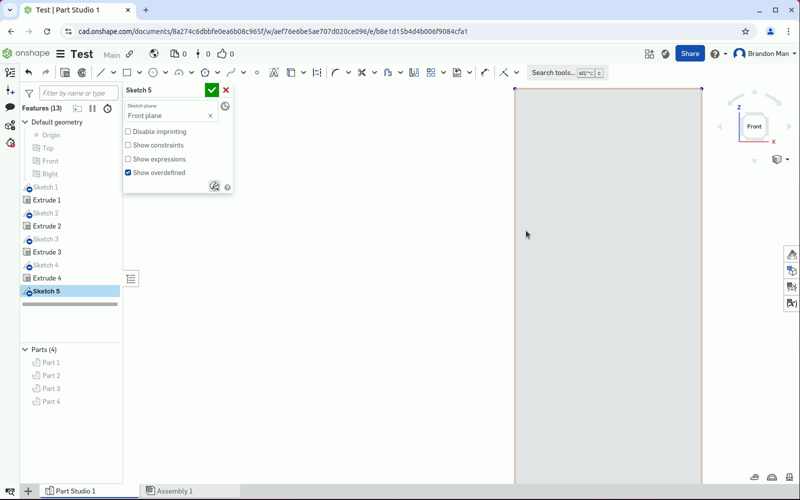
click(526, 230)
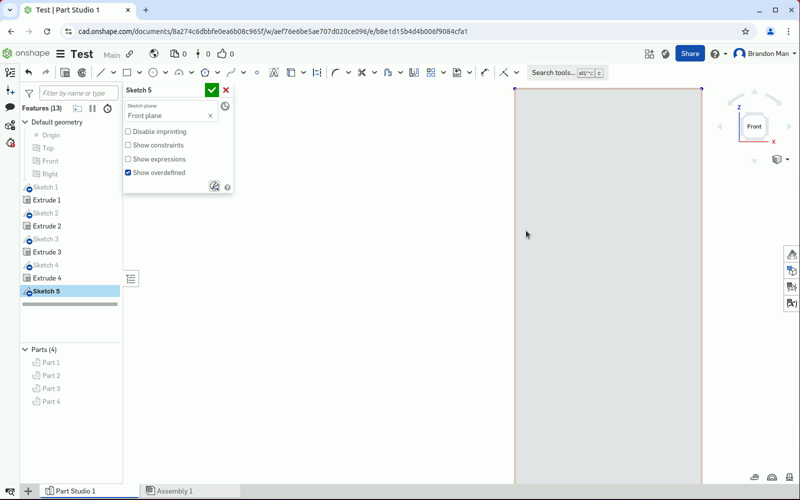
scroll(-6)
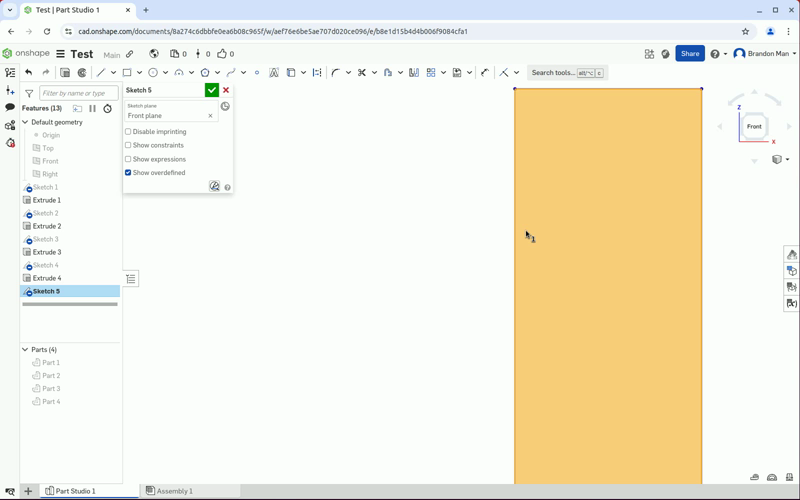
scroll(-6)
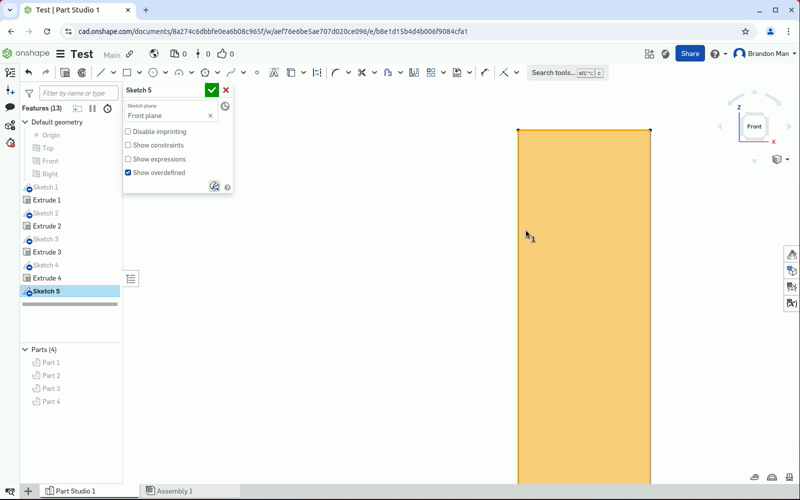
scroll(-6)
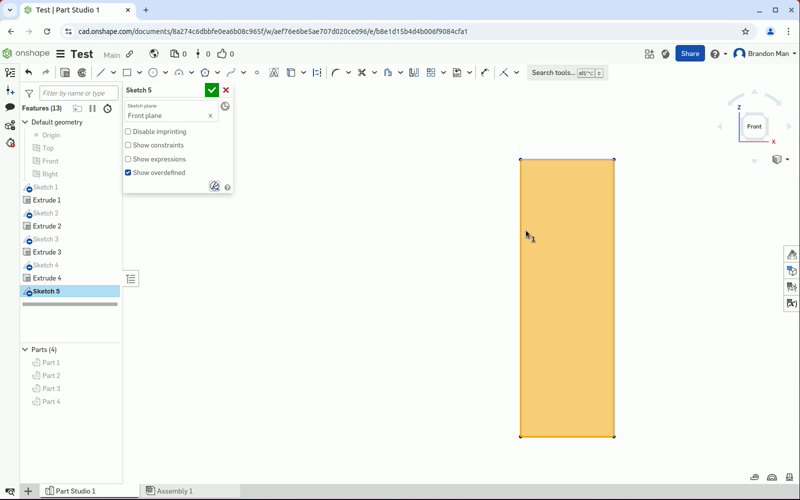
scroll(-6)
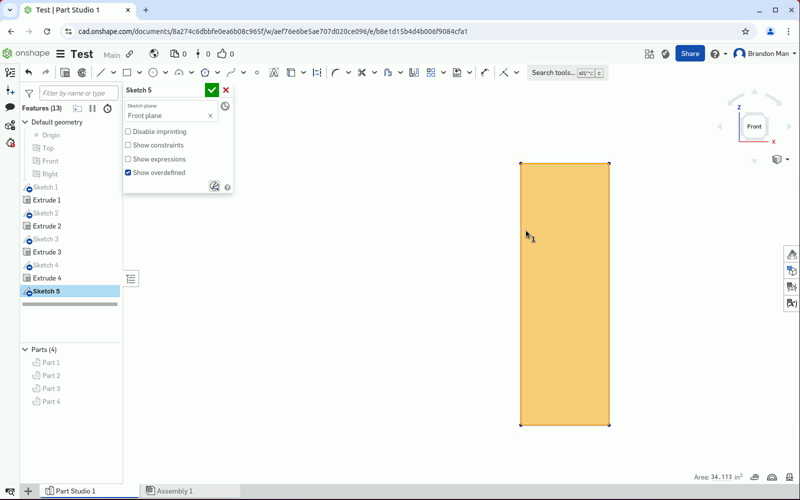
scroll(-6)
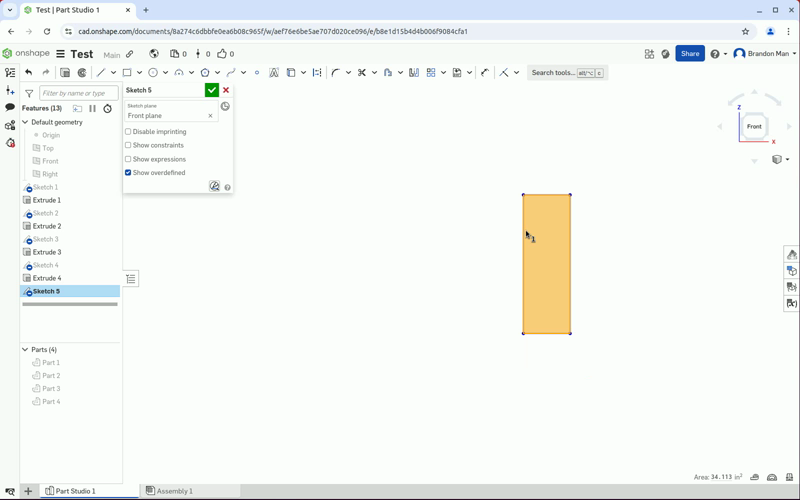
scroll(-6)
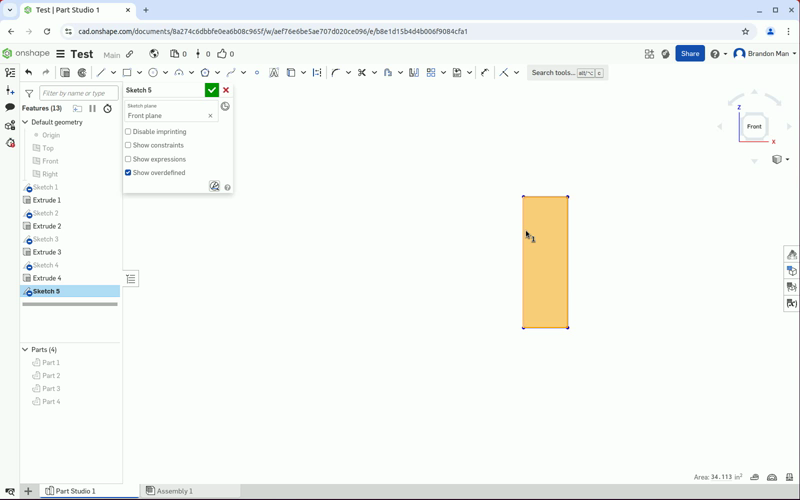
scroll(-6)
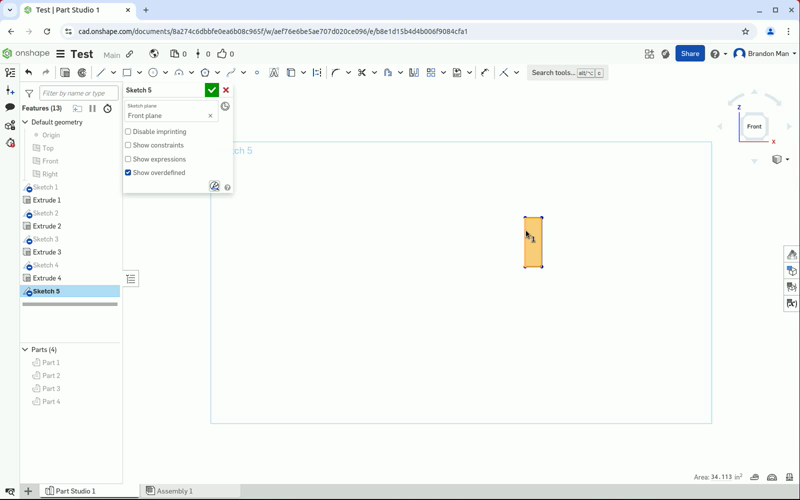
mouse_move(73, 352)
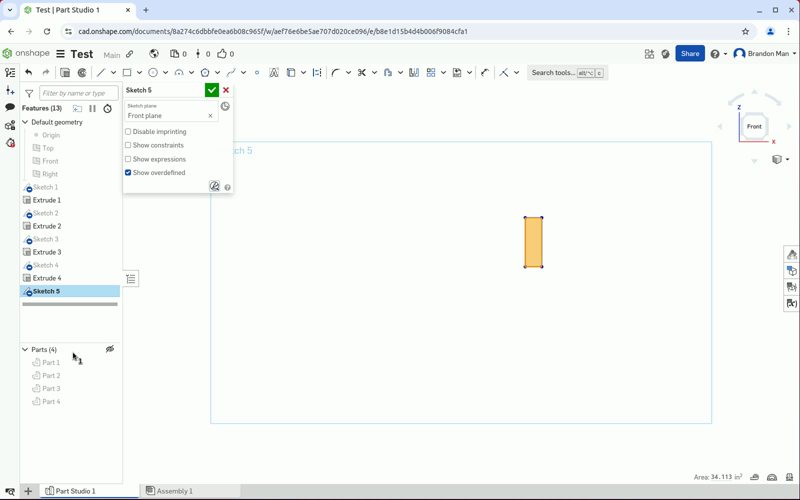
key(shift+y)
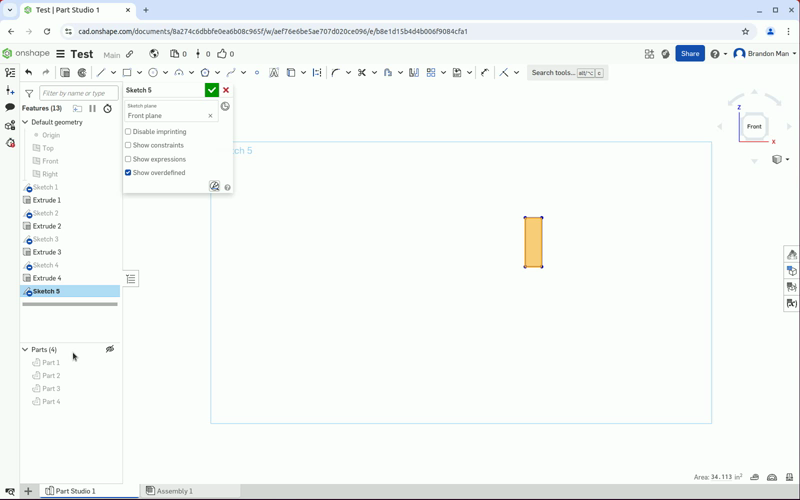
key(shift+e)
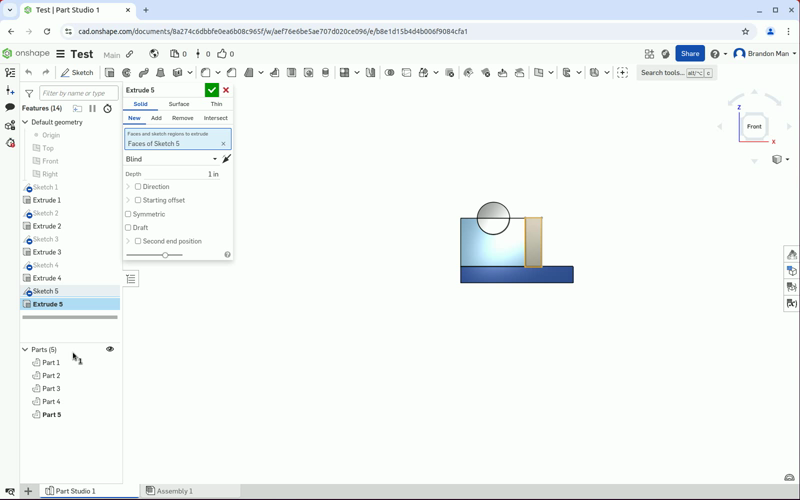
mouse_move(143, 106)
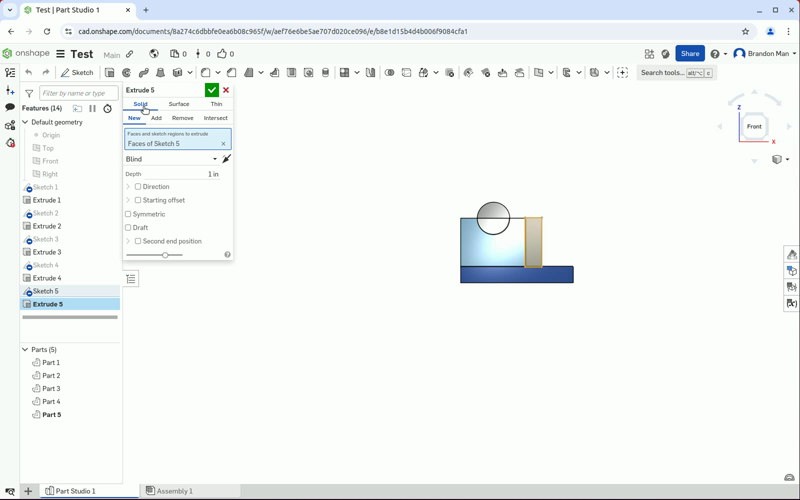
click(143, 106)
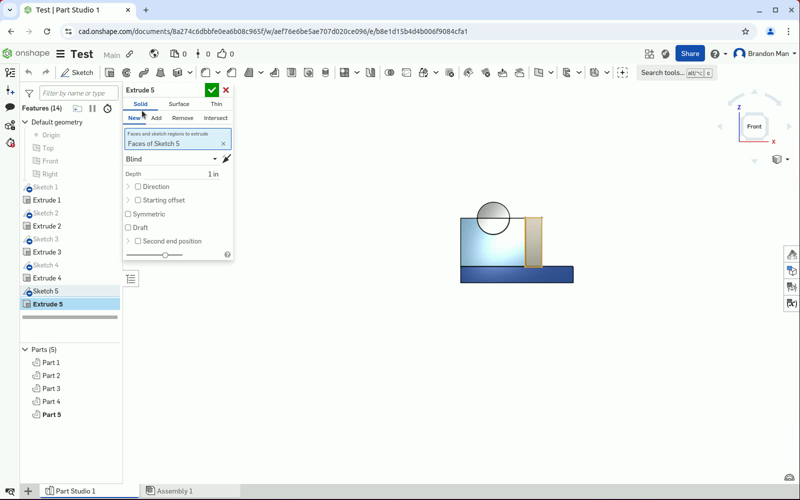
mouse_move(137, 120)
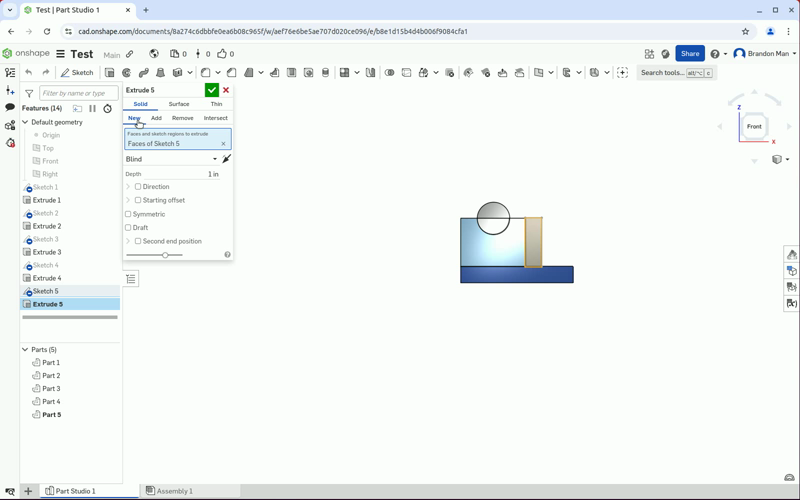
click(137, 120)
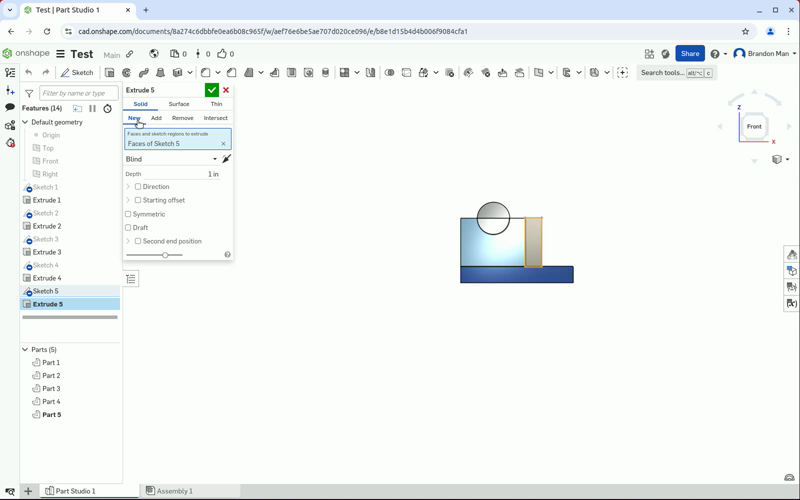
key(tab, 4)
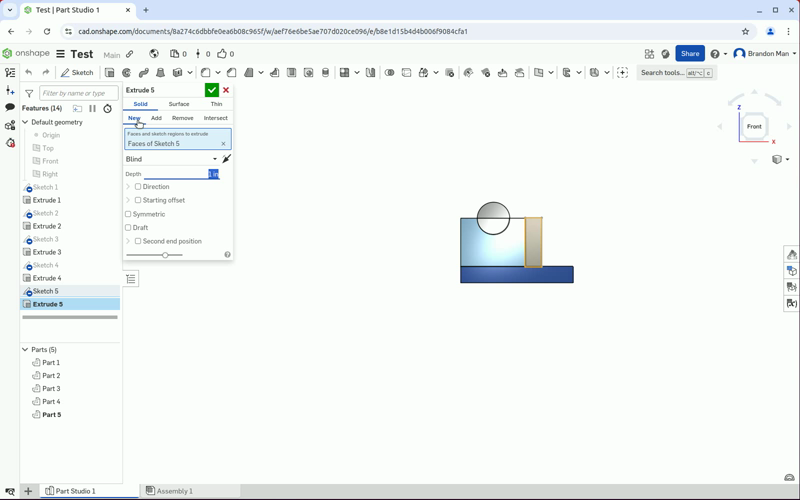
text(13.239)
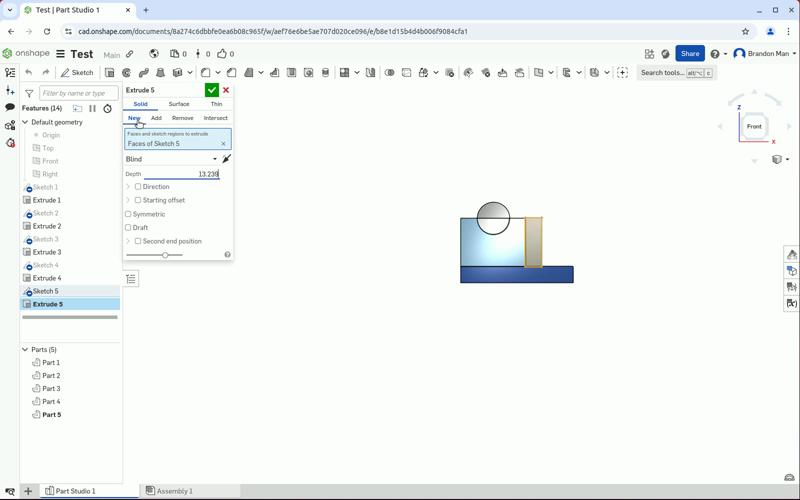
key(enter)
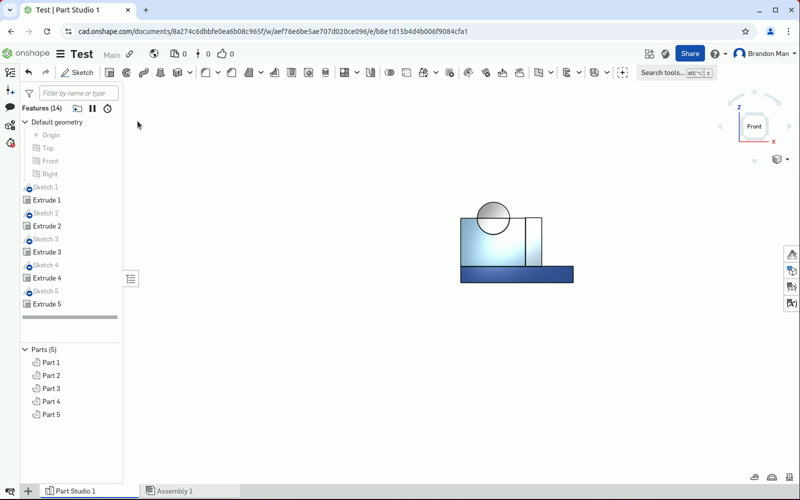
key(shift+h)
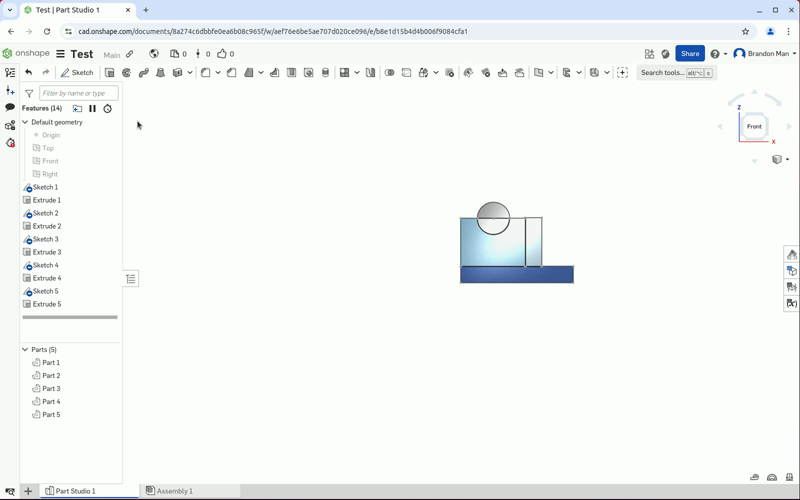
key(shift+h)
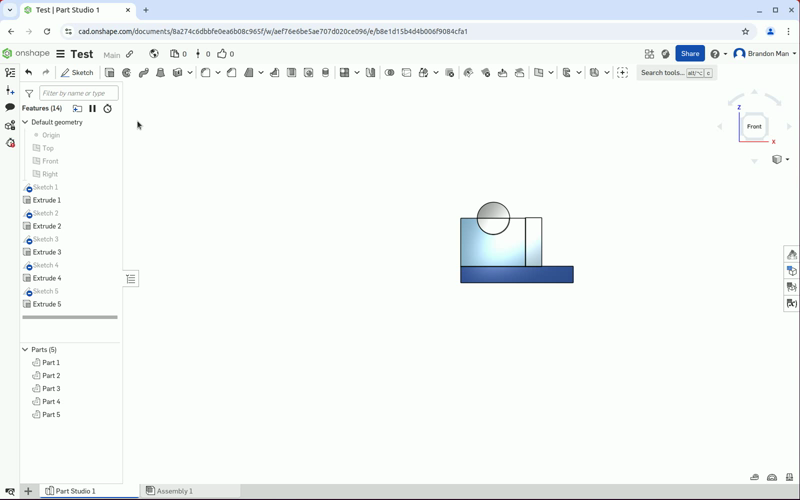
mouse_move(73, 189)
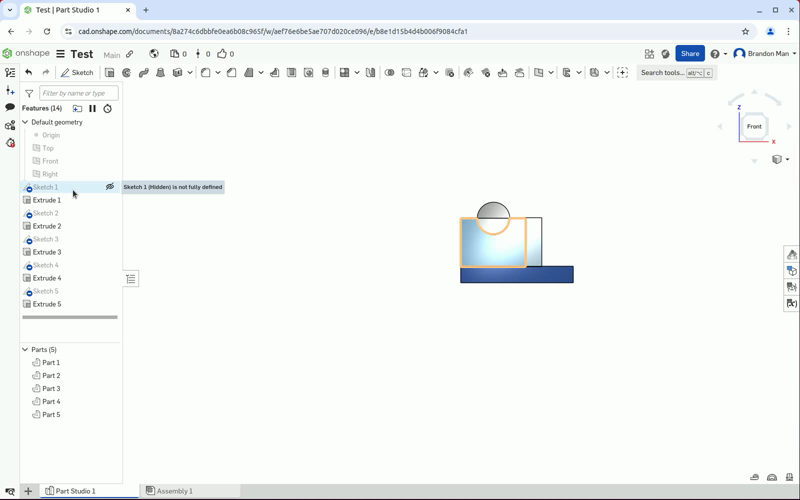
click(73, 189)
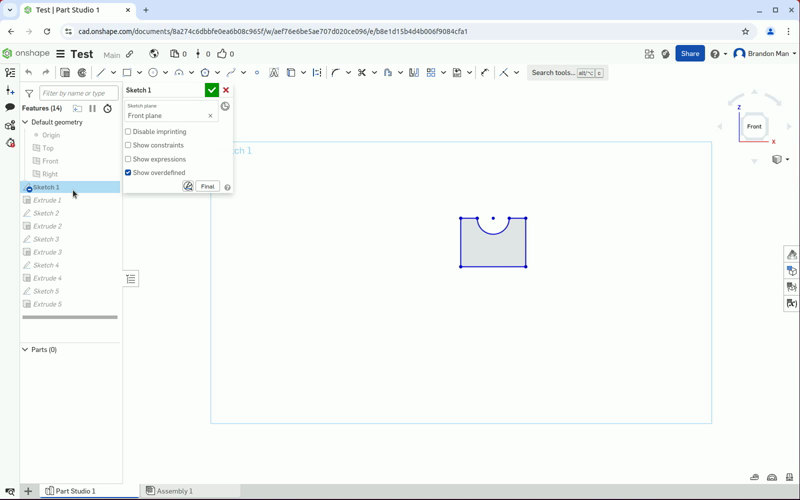
mouse_move(229, 92)
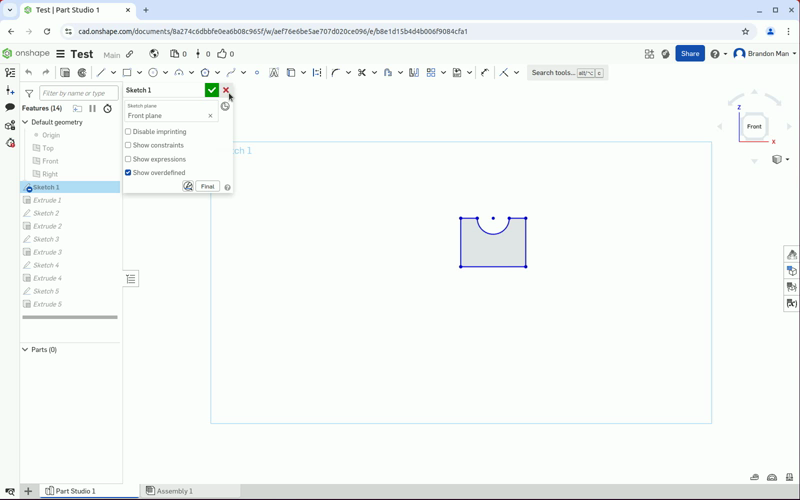
click(229, 92)
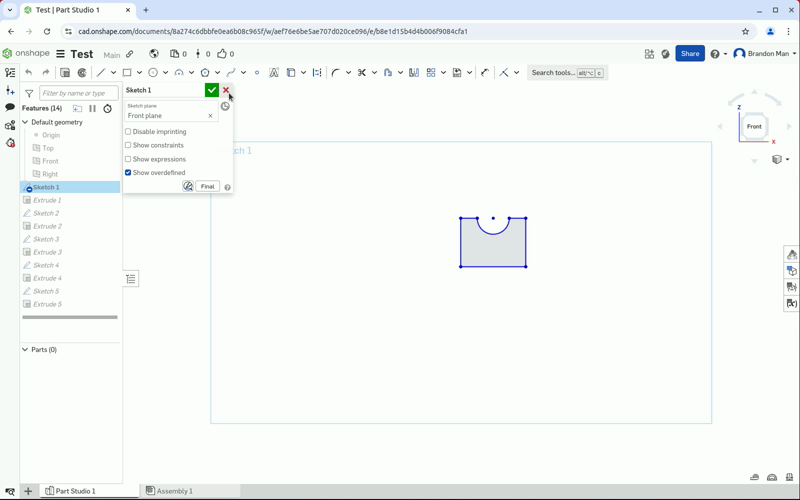
key(shift+s)
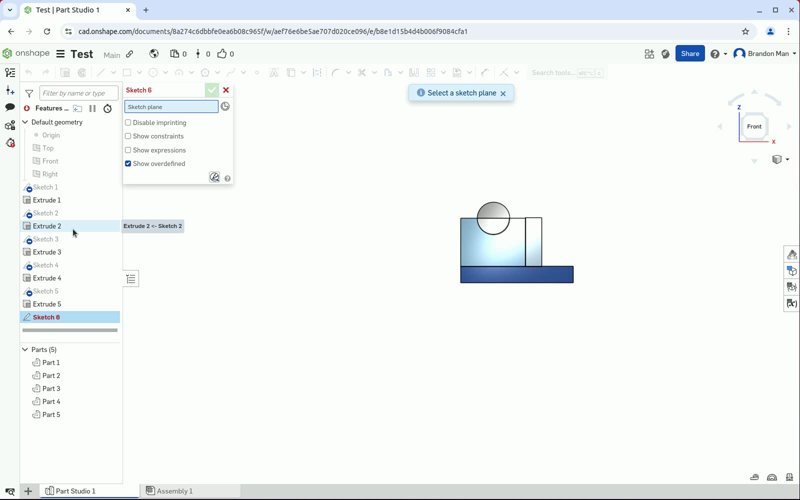
scroll(3)
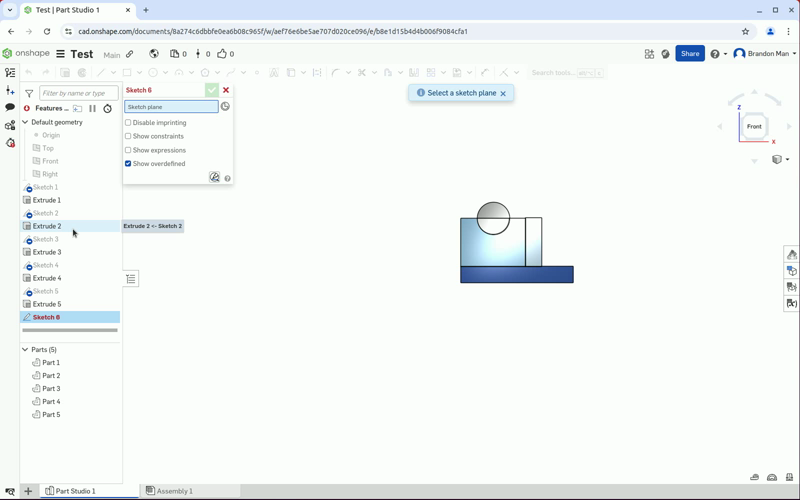
mouse_move(73, 163)
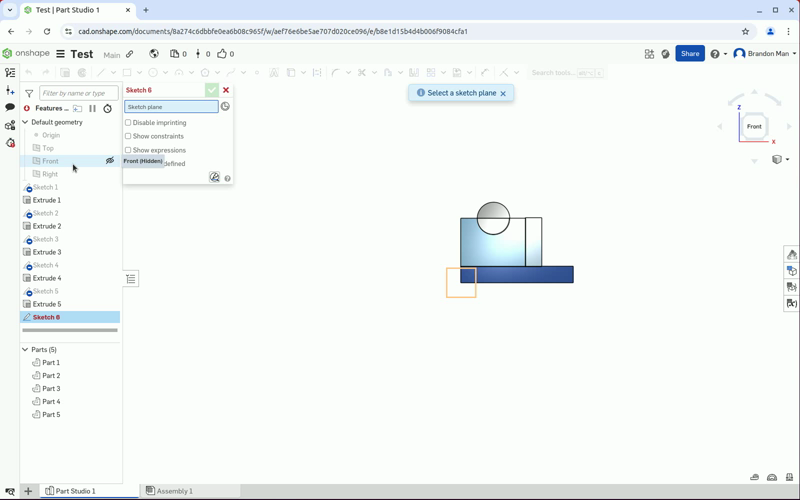
click(73, 163)
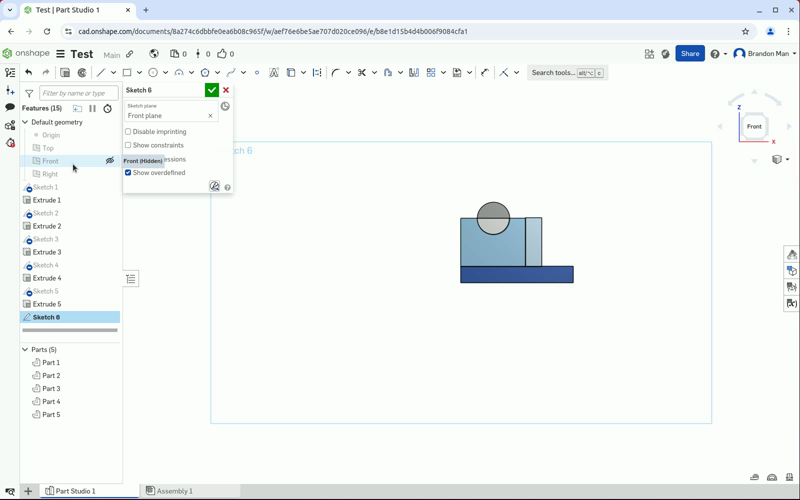
mouse_move(73, 352)
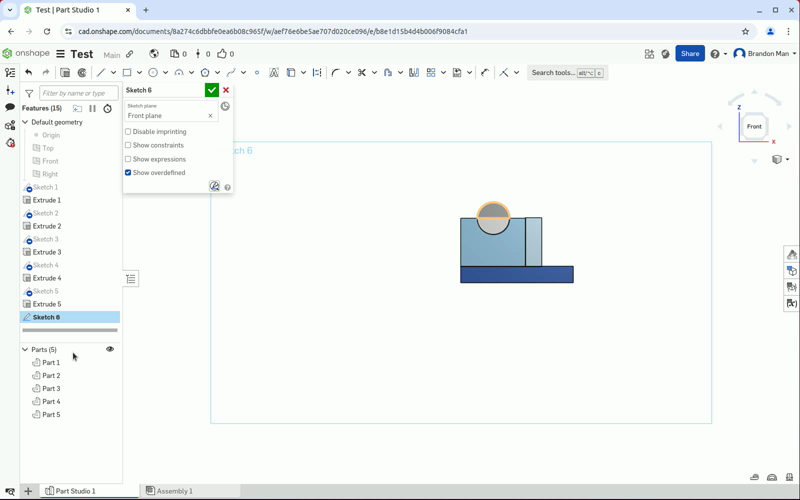
key(y)
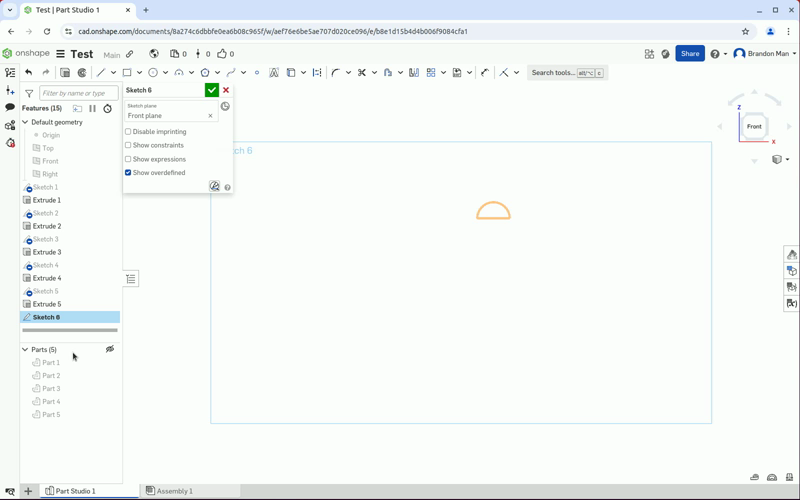
key(l)
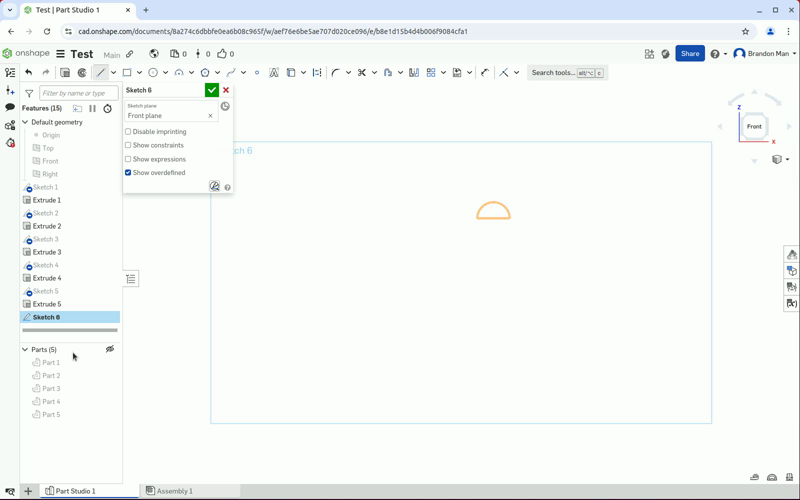
key_down(shift)
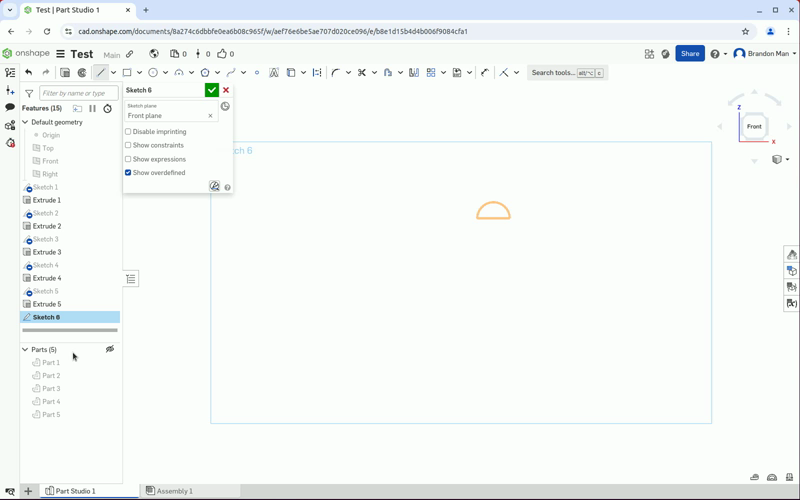
mouse_move(541, 266)
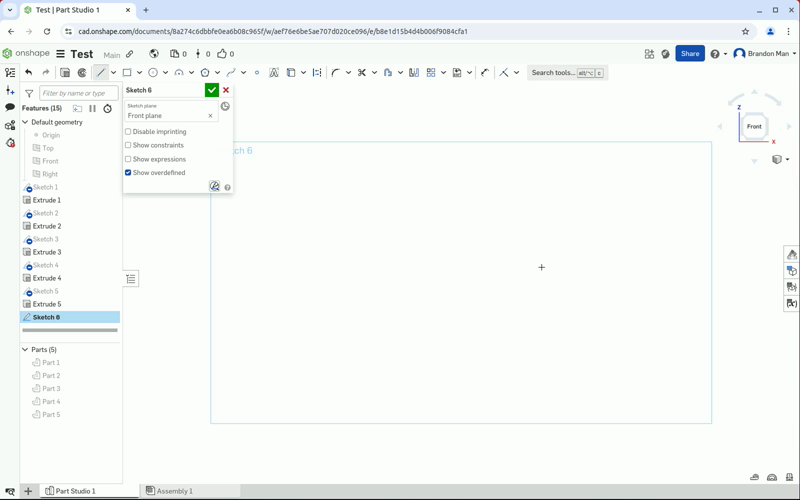
click(541, 266)
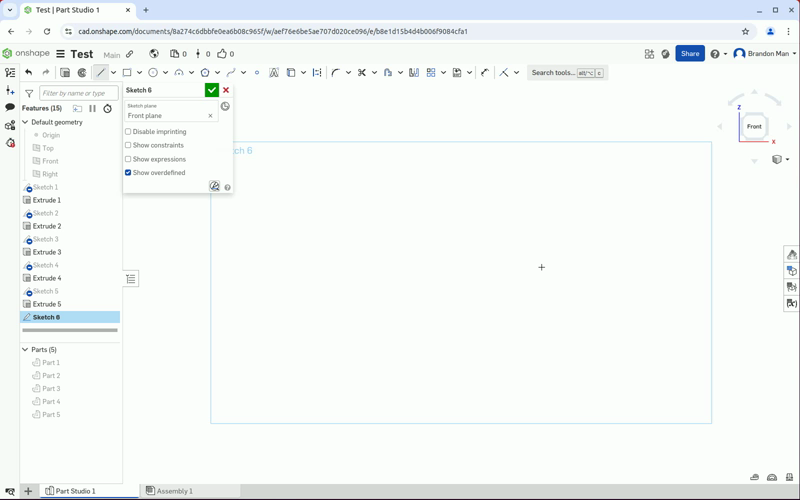
key_up(shift)
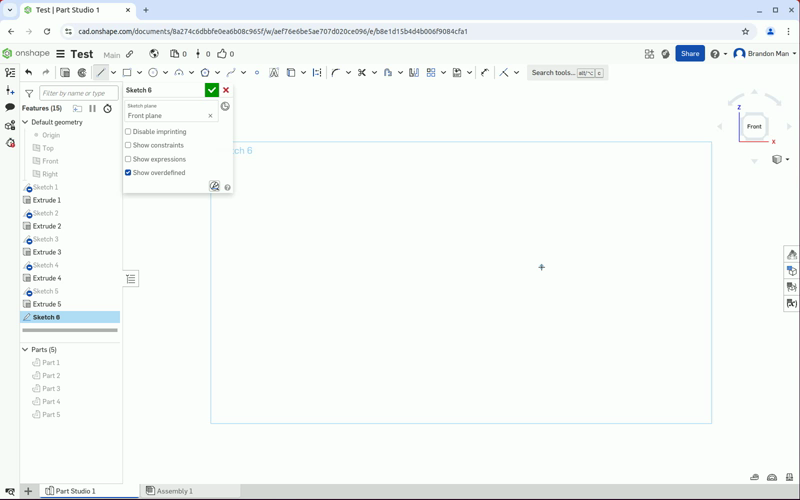
key_down(shift)
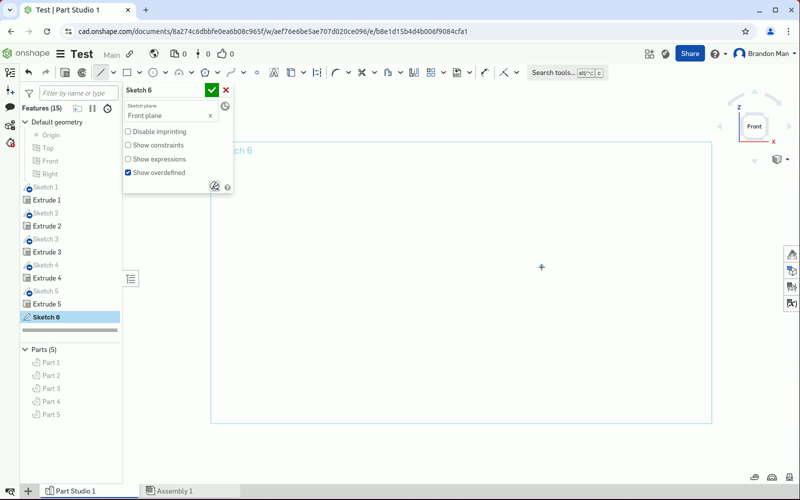
mouse_move(571, 266)
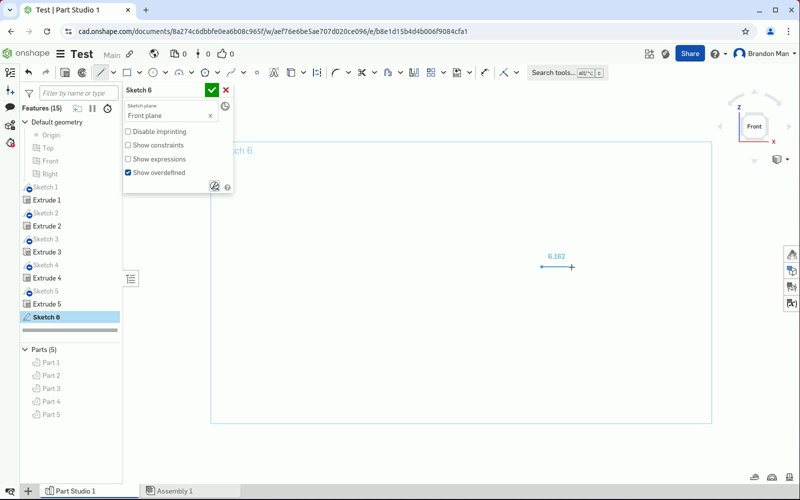
mouse_move(573, 266)
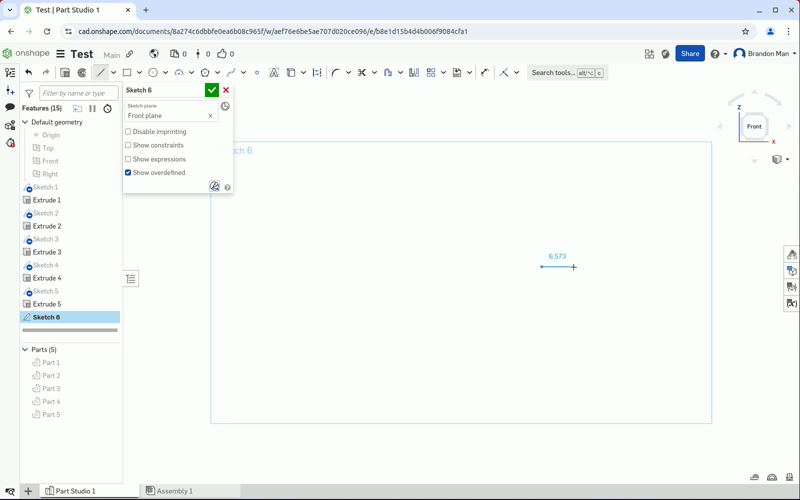
click(573, 266)
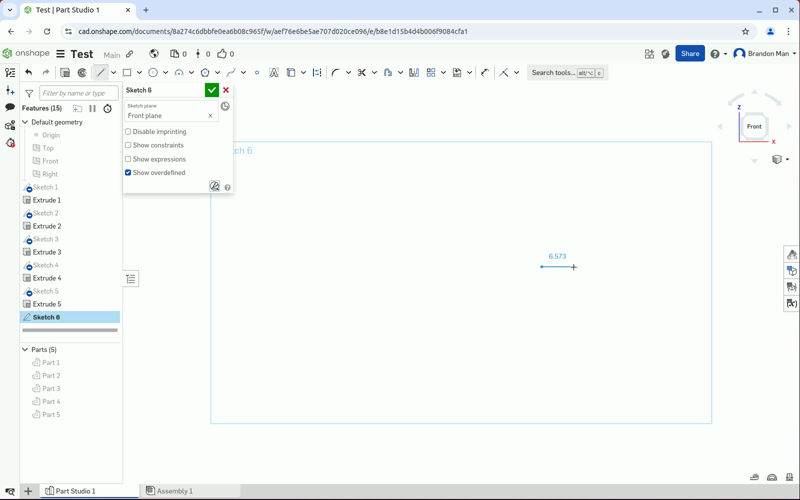
key_up(shift)
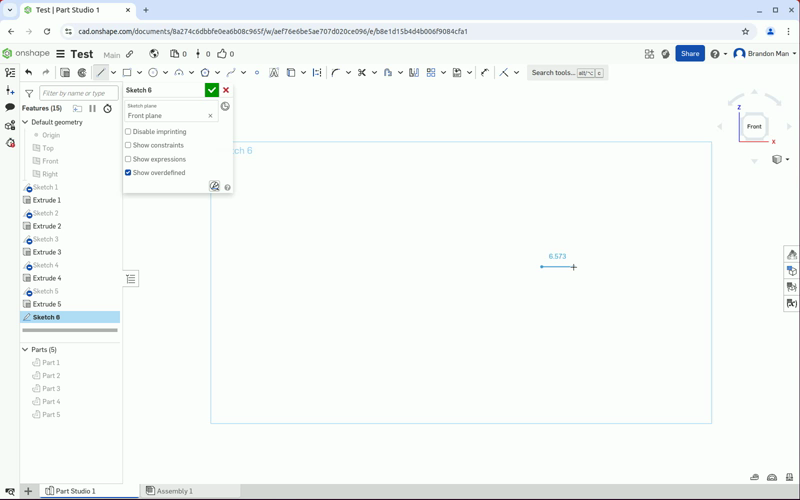
key_down(shift)
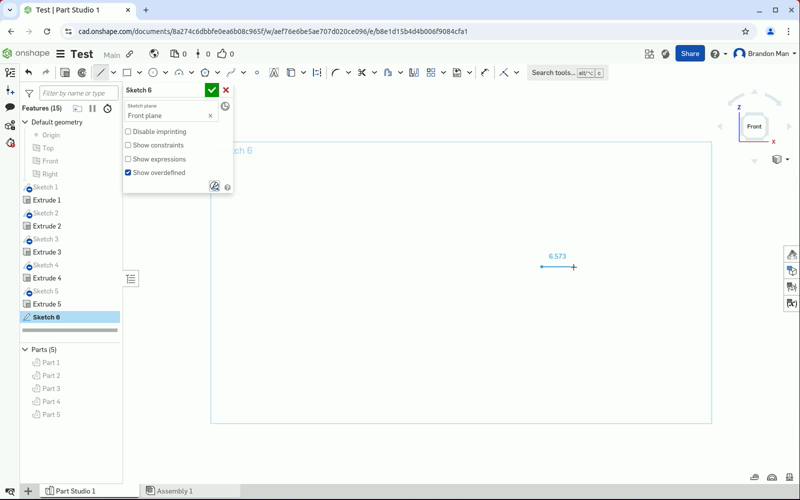
mouse_move(589, 266)
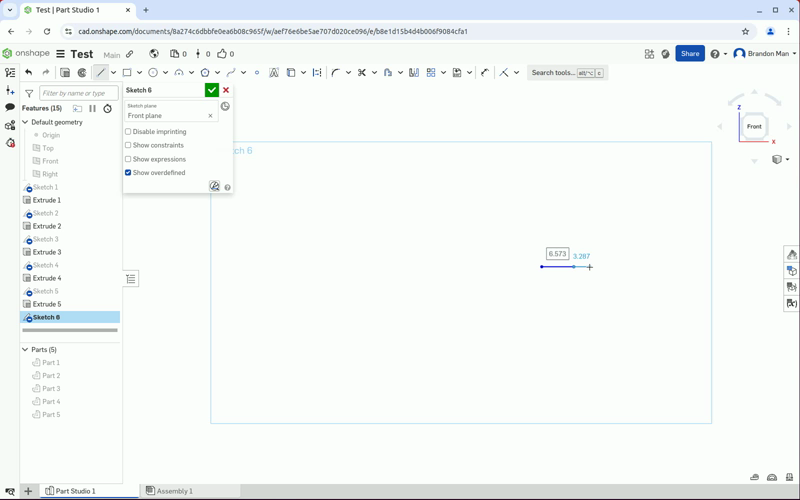
mouse_move(541, 217)
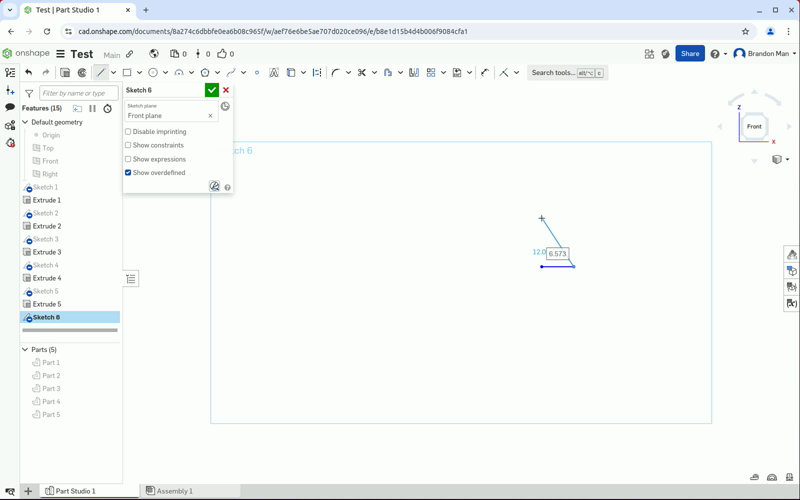
click(541, 217)
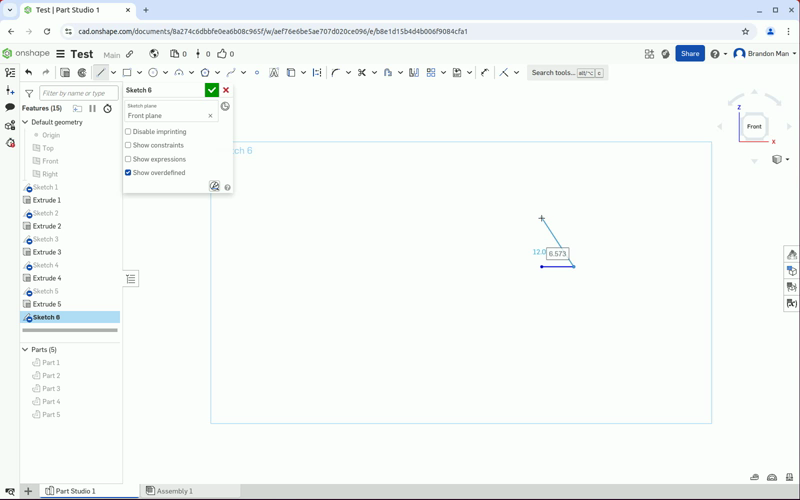
key_up(shift)
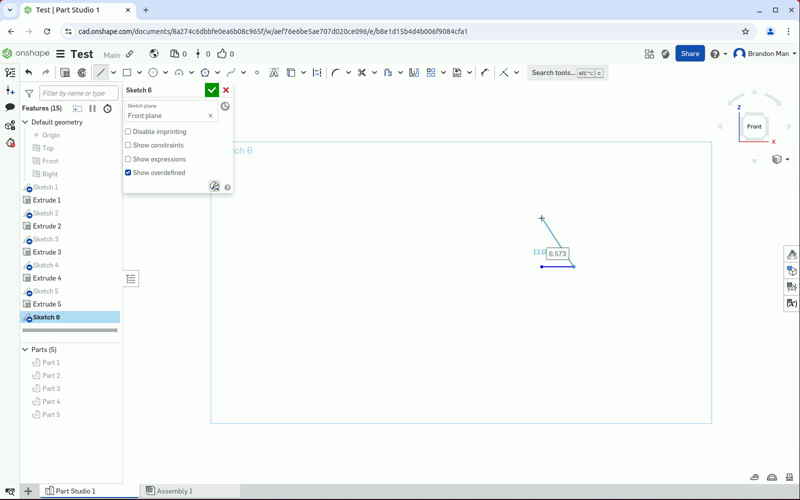
mouse_move(571, 217)
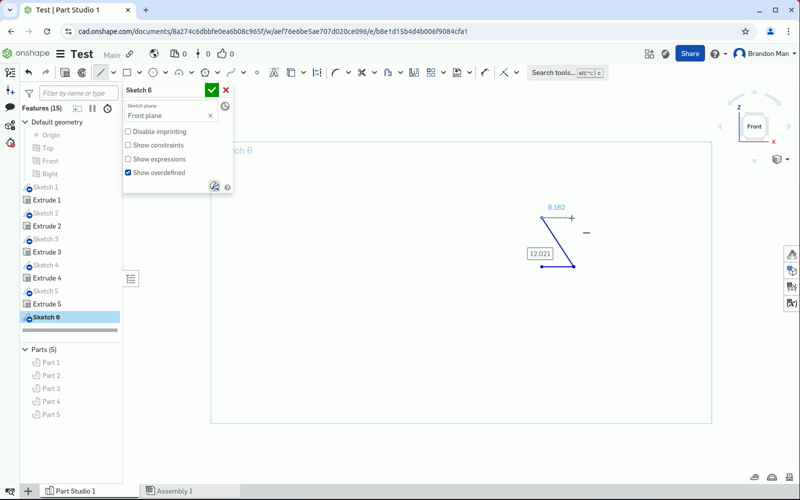
key_down(shift)
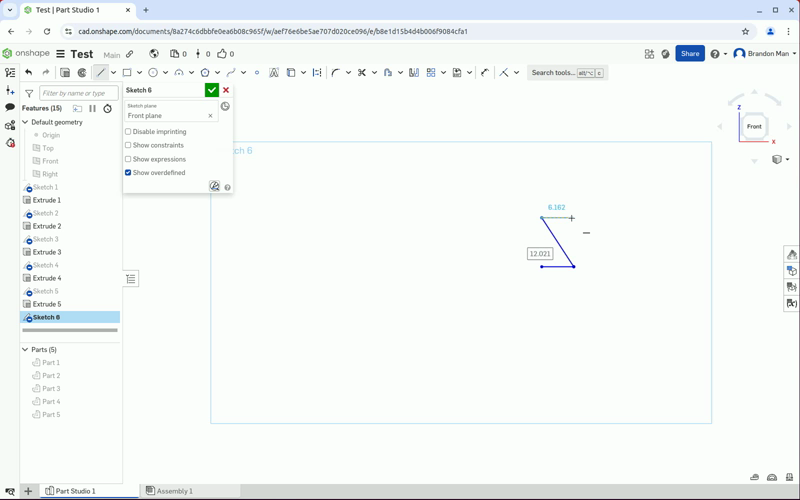
mouse_move(541, 266)
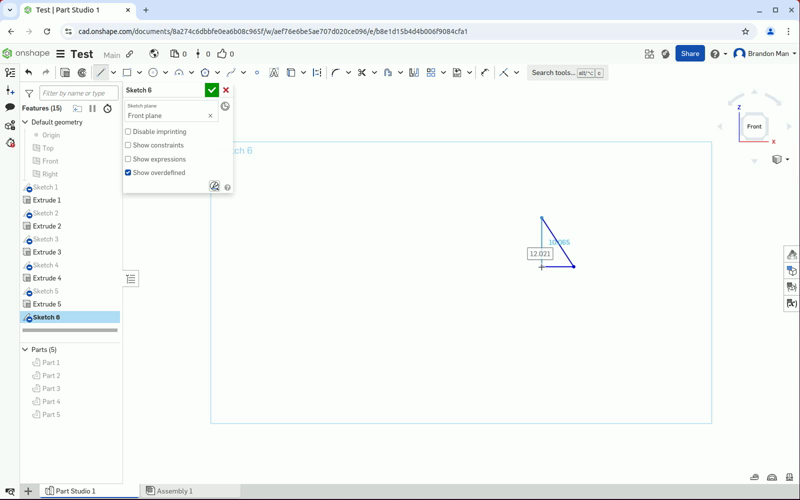
key_up(shift)
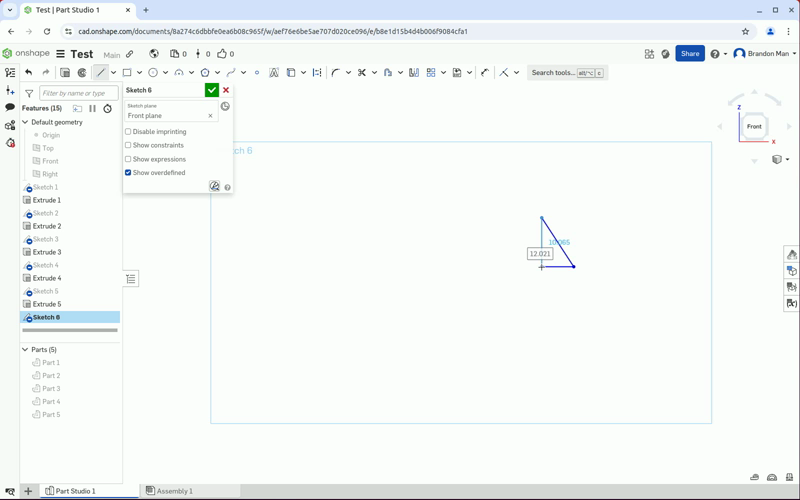
click(541, 266)
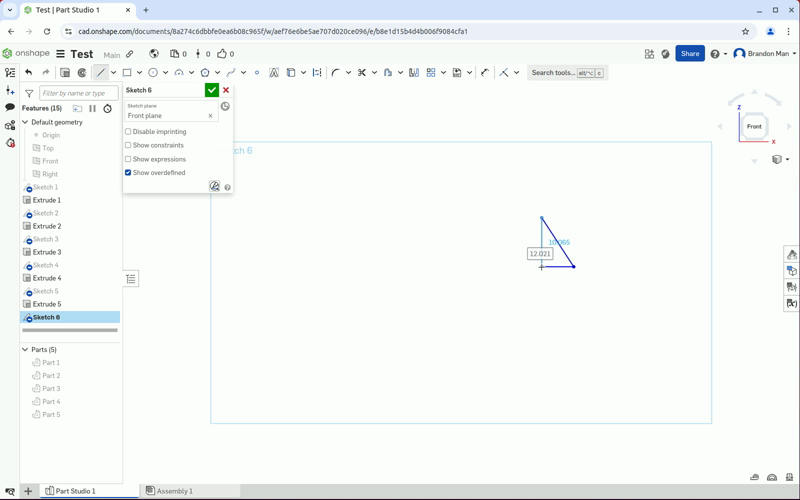
key(esc)
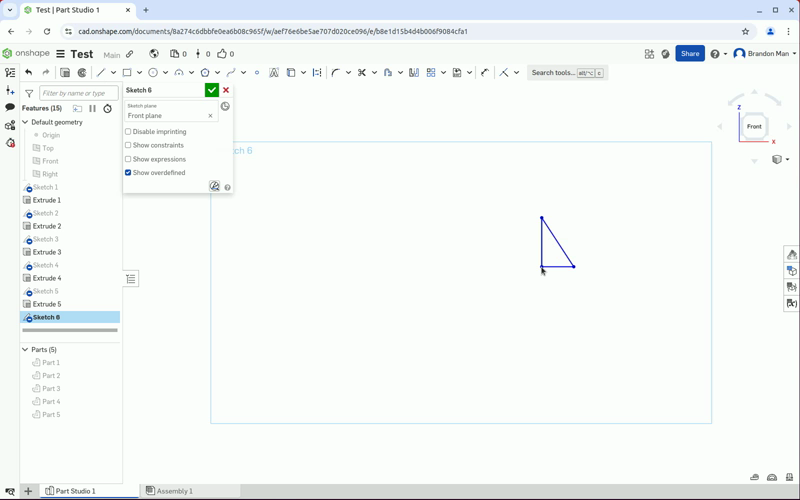
mouse_move(557, 245)
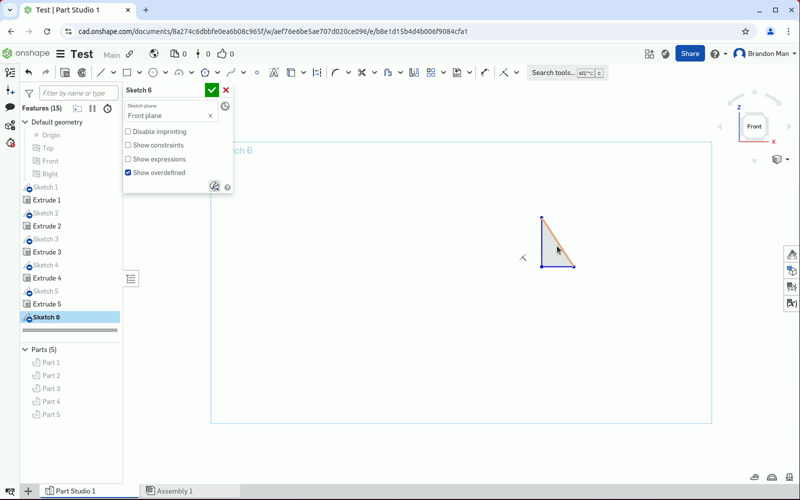
scroll(6)
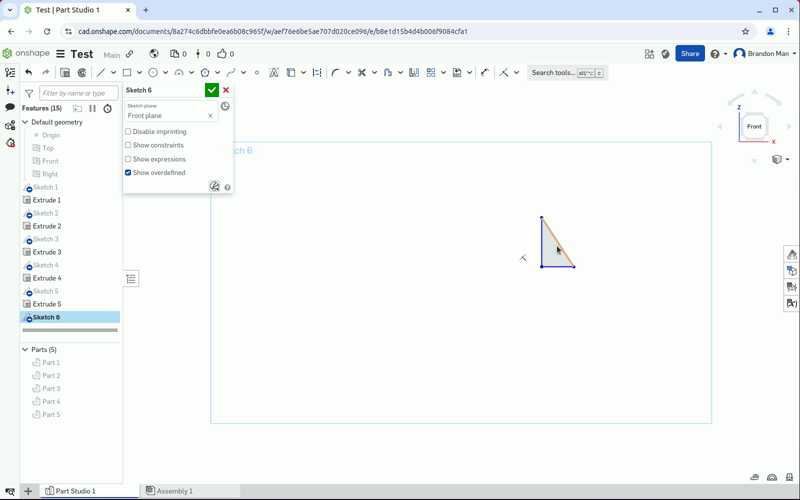
scroll(6)
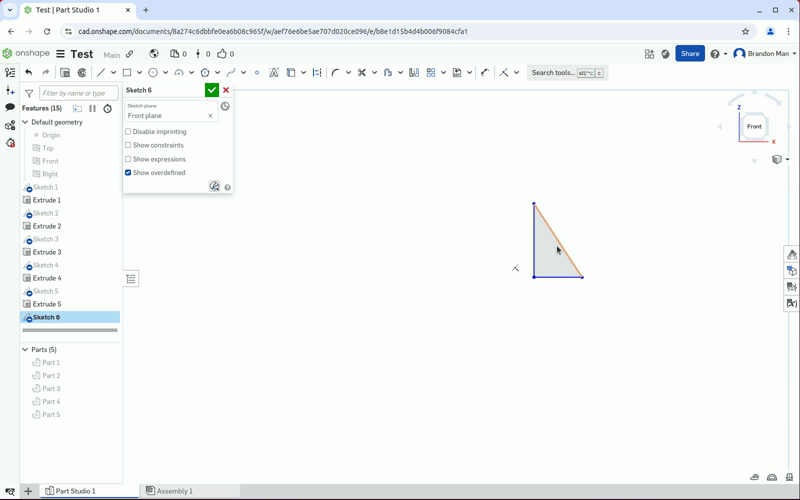
scroll(6)
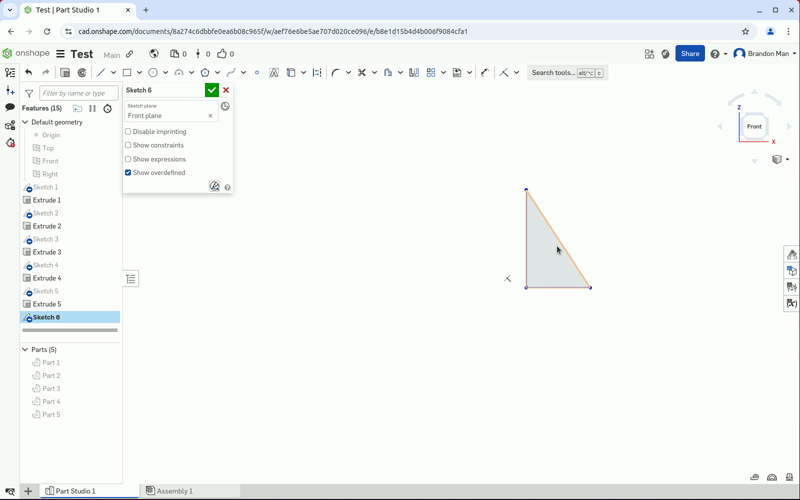
scroll(6)
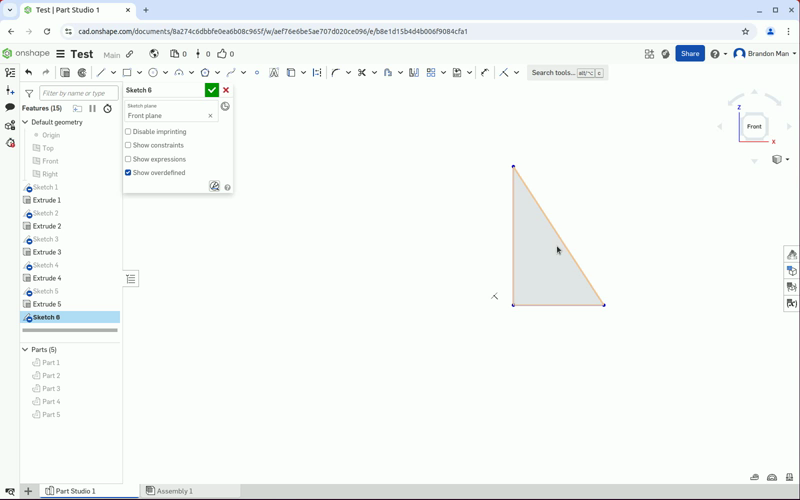
scroll(6)
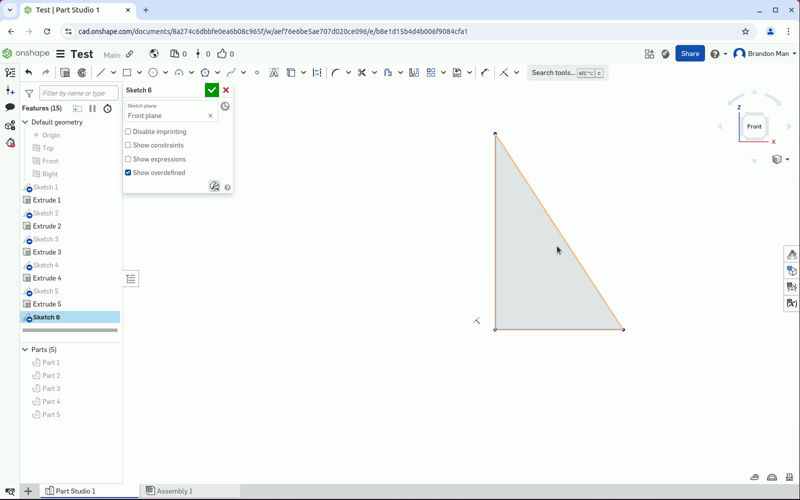
scroll(6)
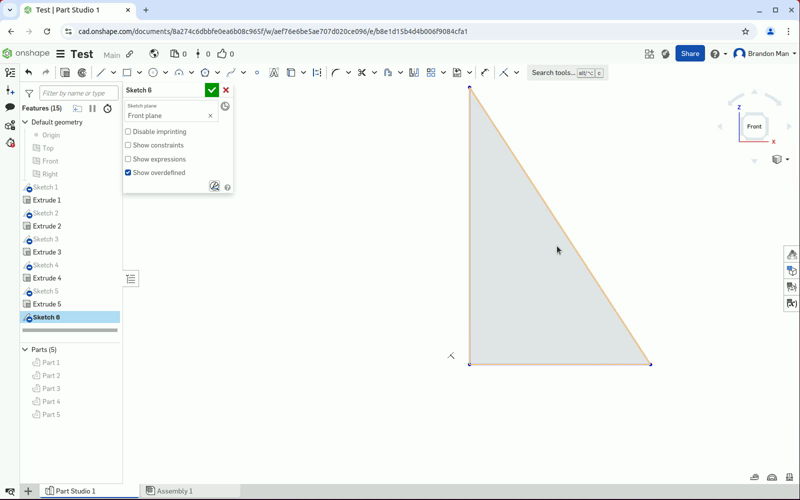
scroll(6)
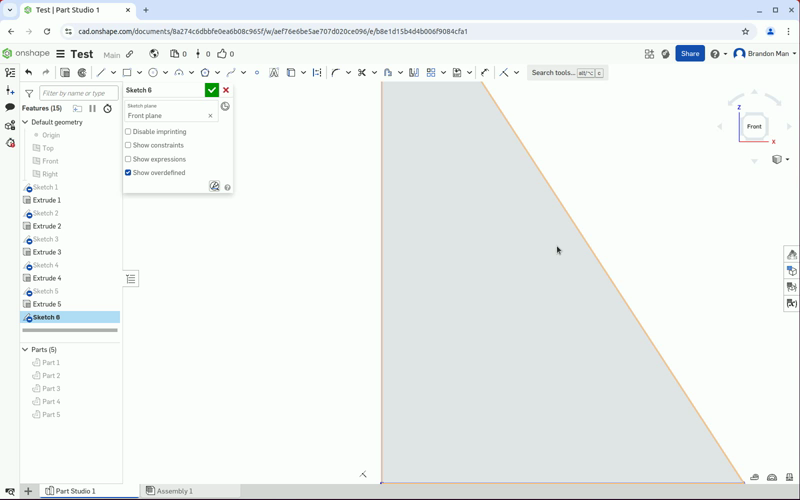
click(557, 245)
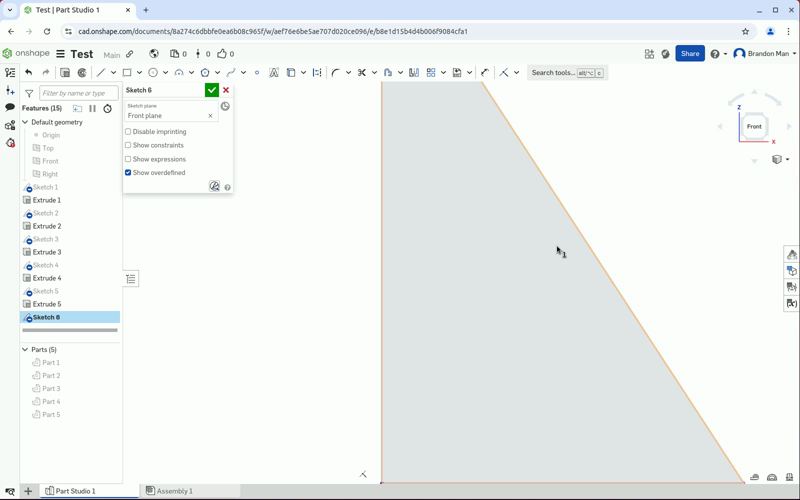
scroll(-6)
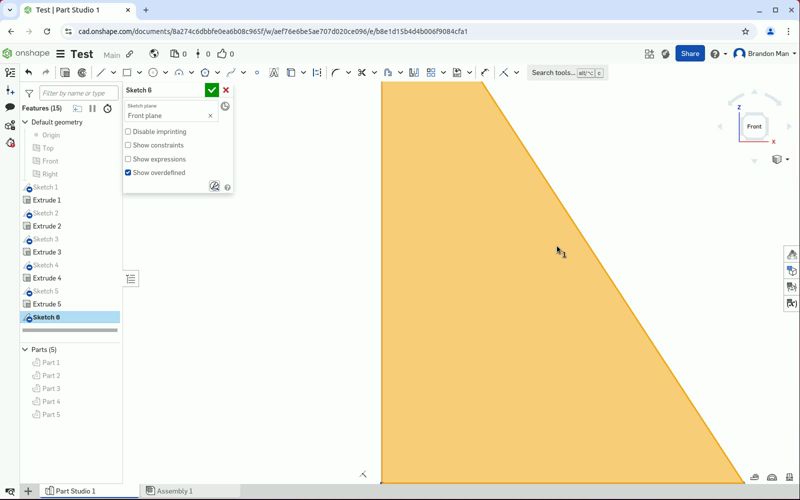
scroll(-6)
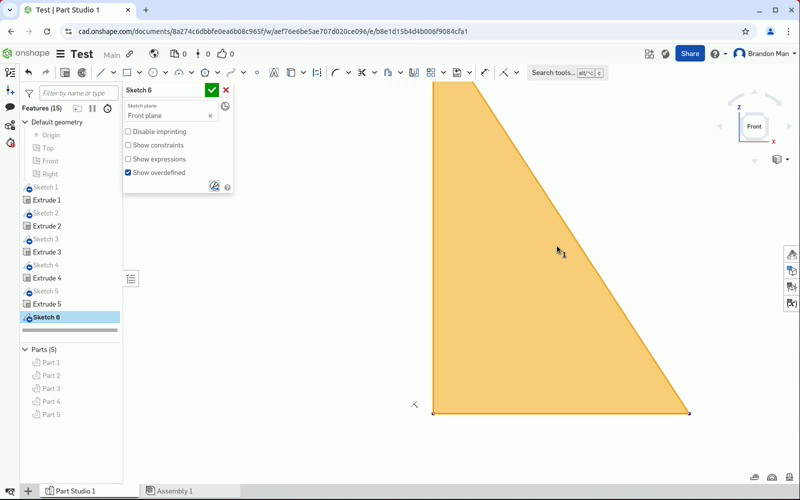
scroll(-6)
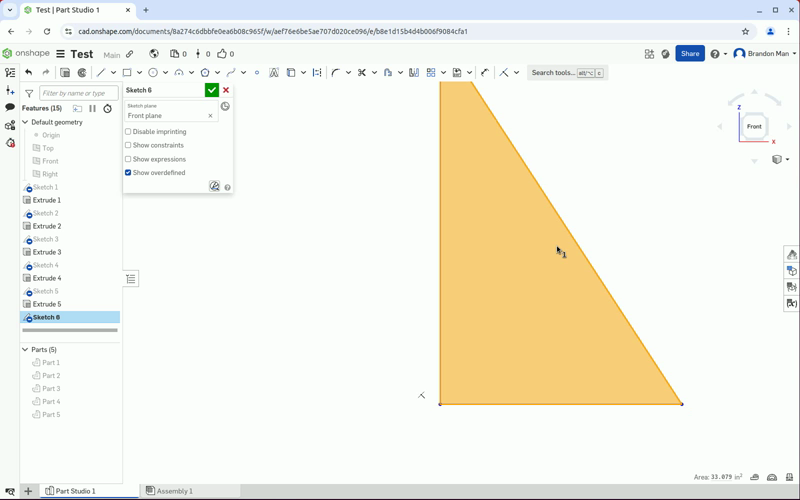
scroll(-6)
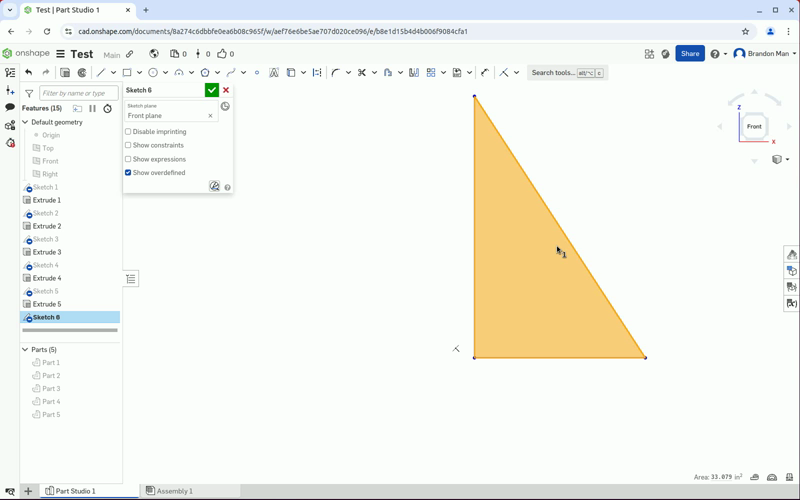
scroll(-6)
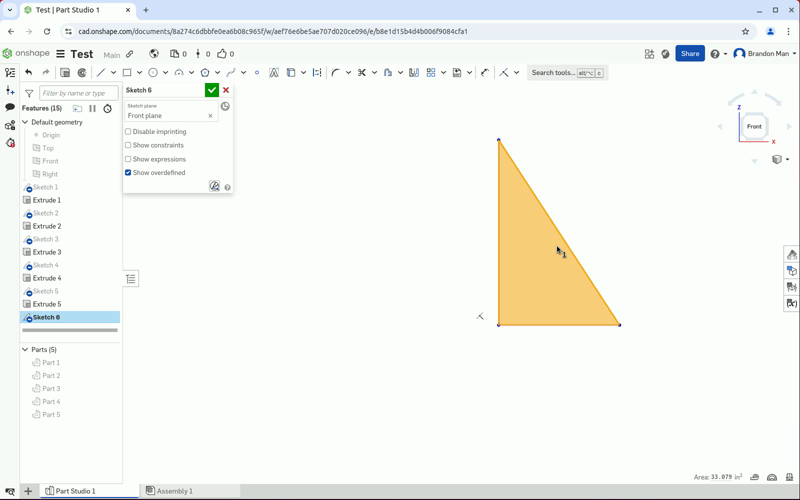
scroll(-6)
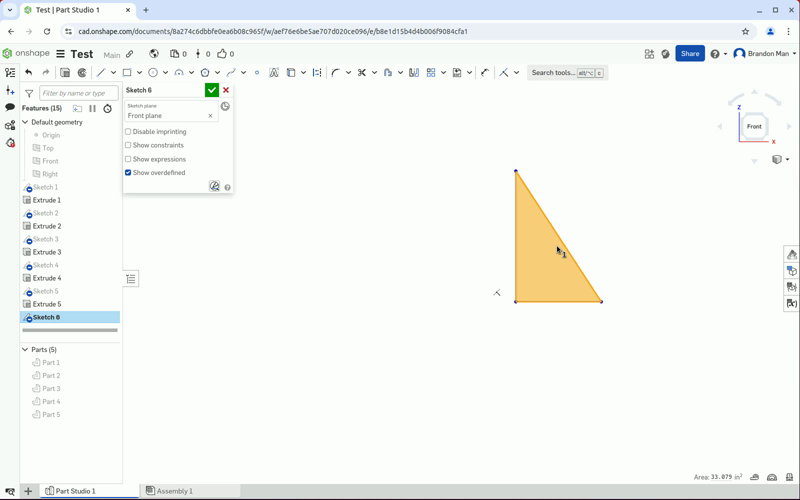
scroll(-6)
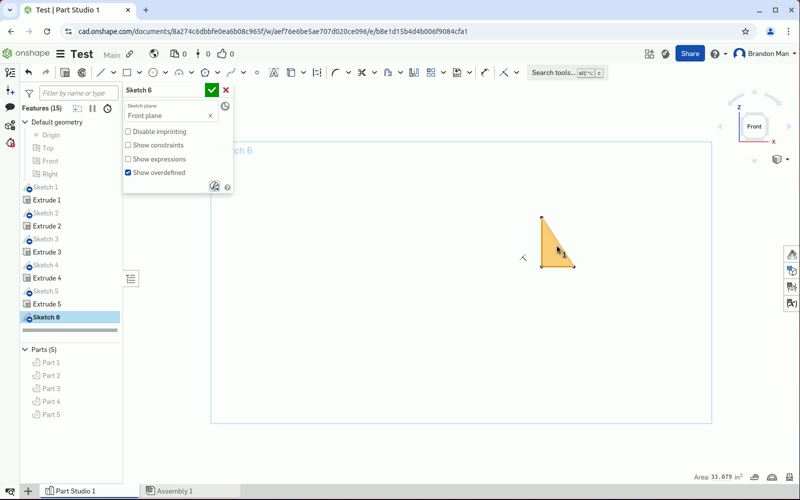
mouse_move(73, 352)
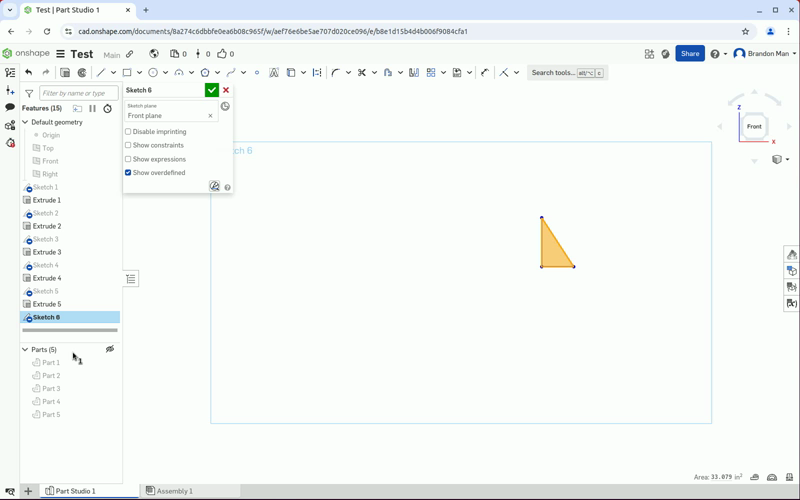
key(shift+y)
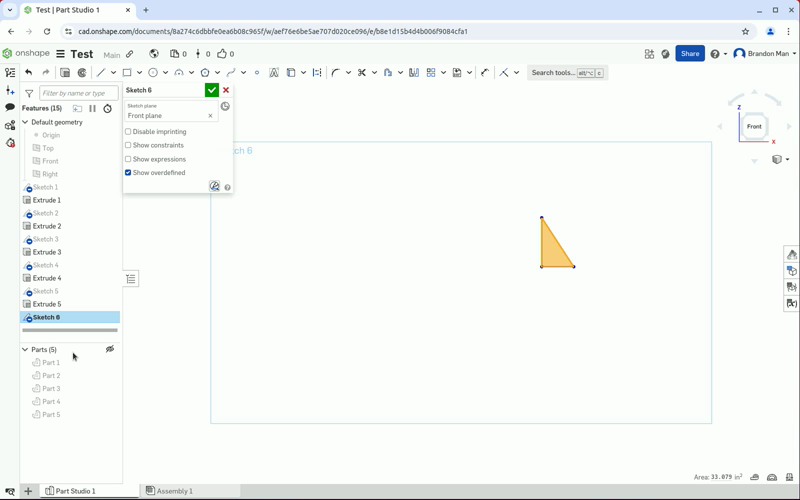
key(shift+e)
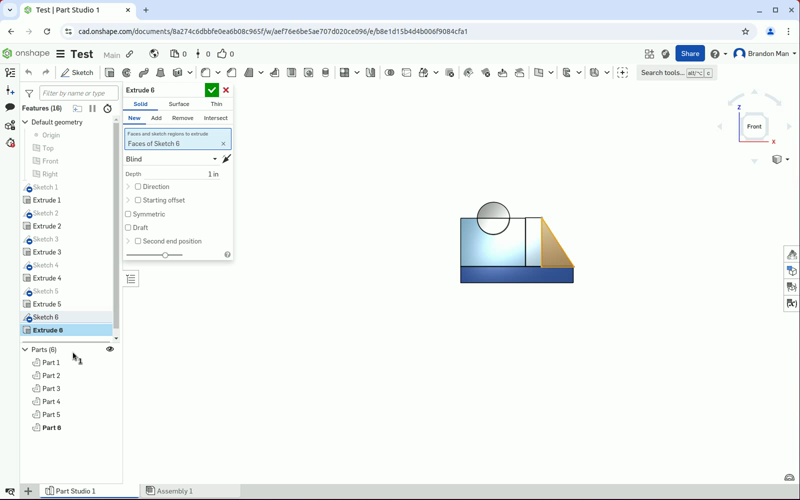
mouse_move(143, 106)
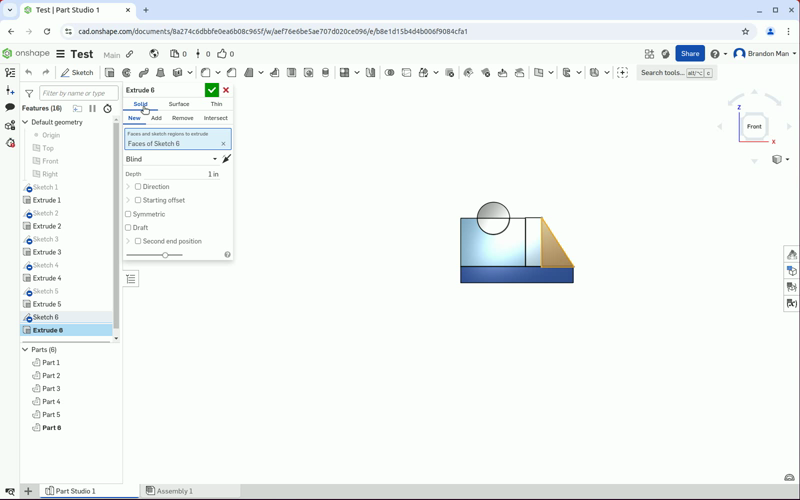
click(143, 106)
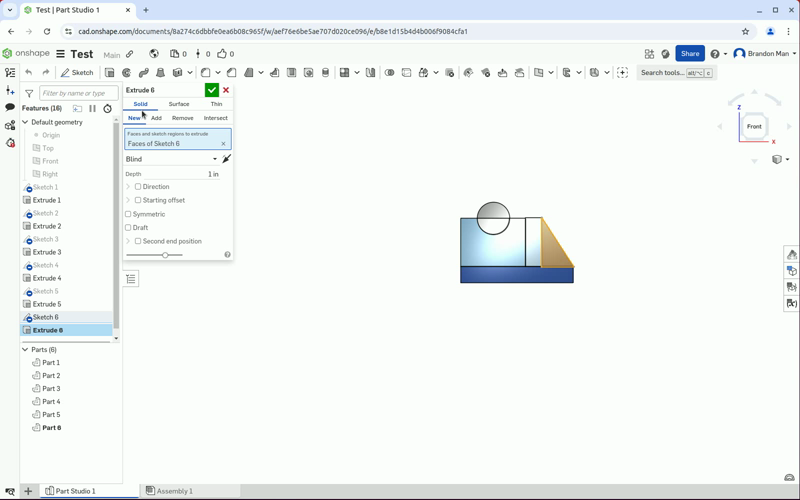
mouse_move(137, 120)
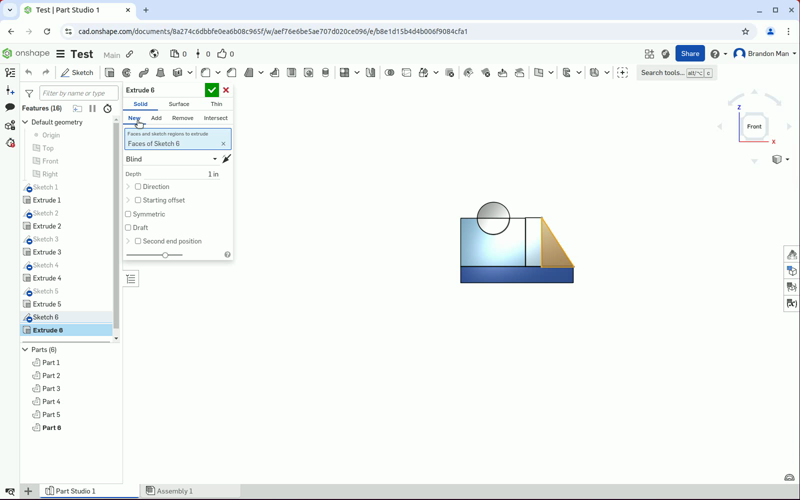
click(137, 120)
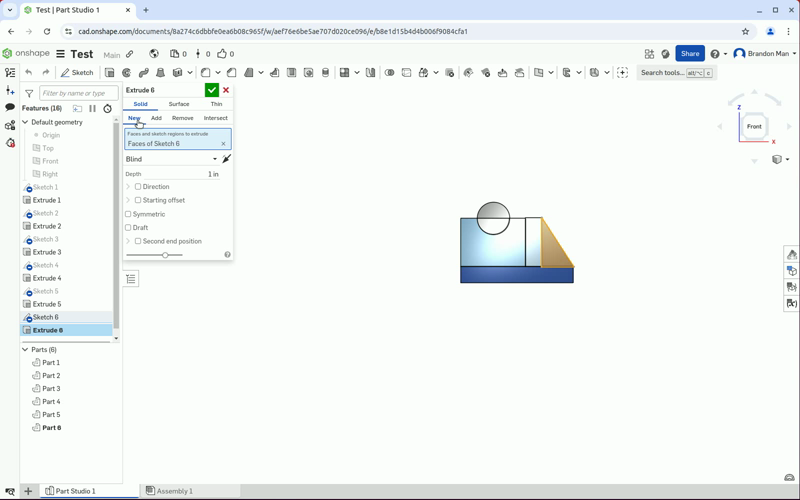
key(tab, 4)
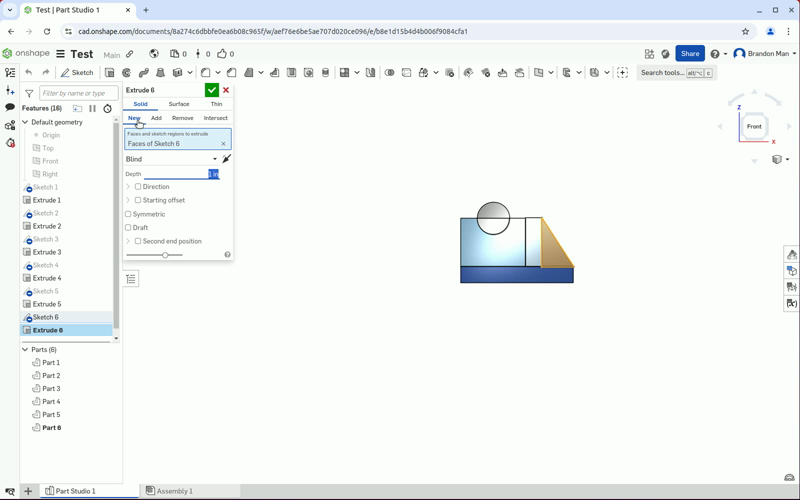
text(13.239)
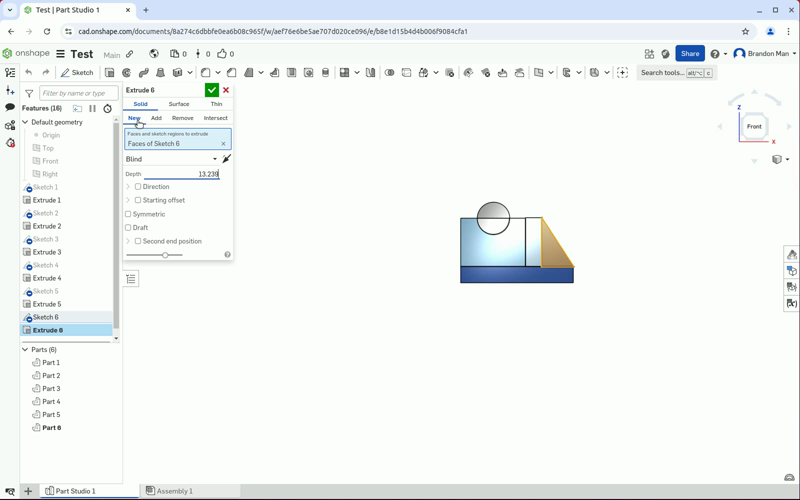
key(enter)
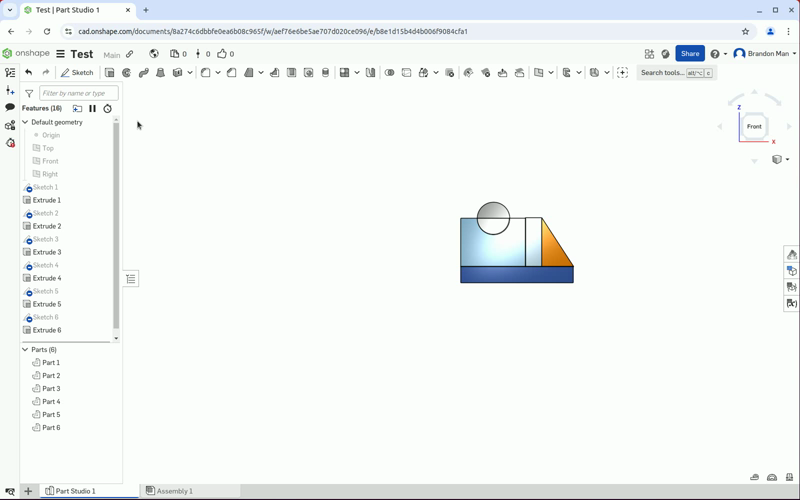
key(shift+h)
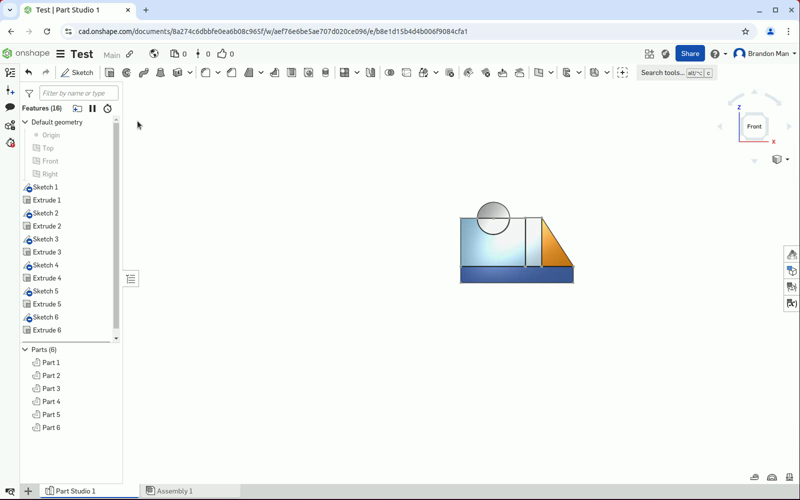
key(shift+h)
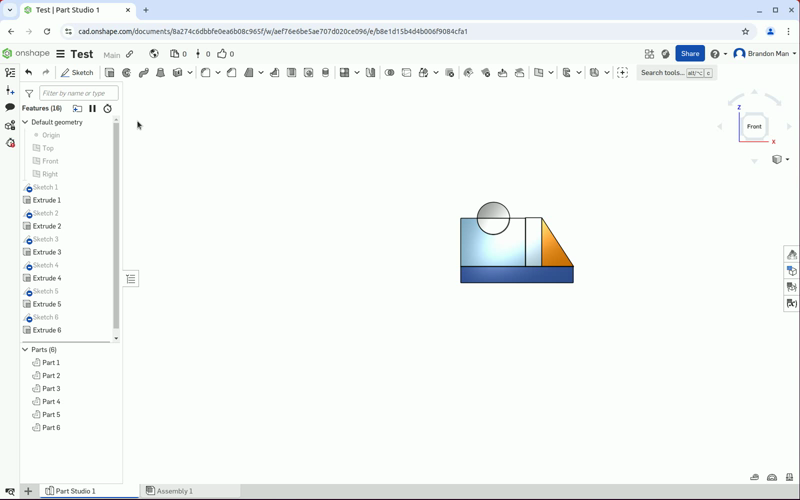
mouse_move(69, 189)
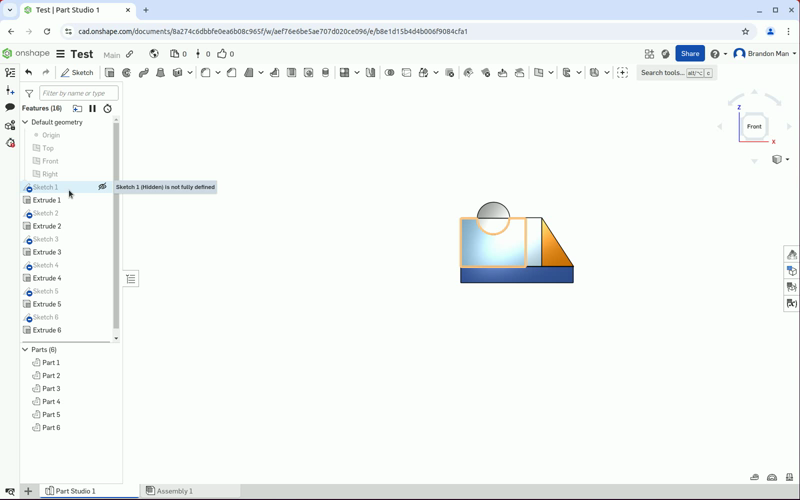
click(69, 189)
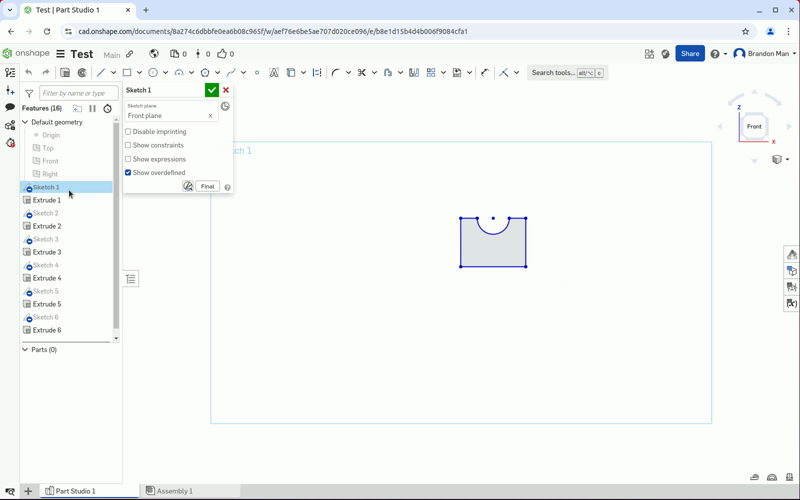
mouse_move(229, 92)
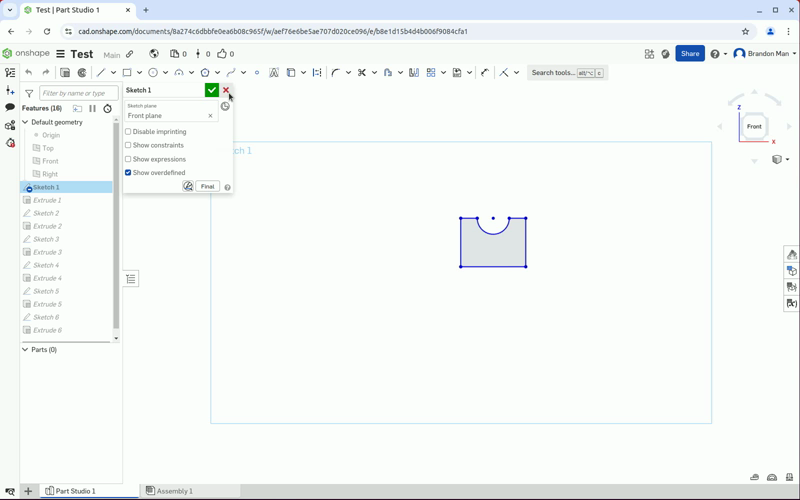
click(229, 92)
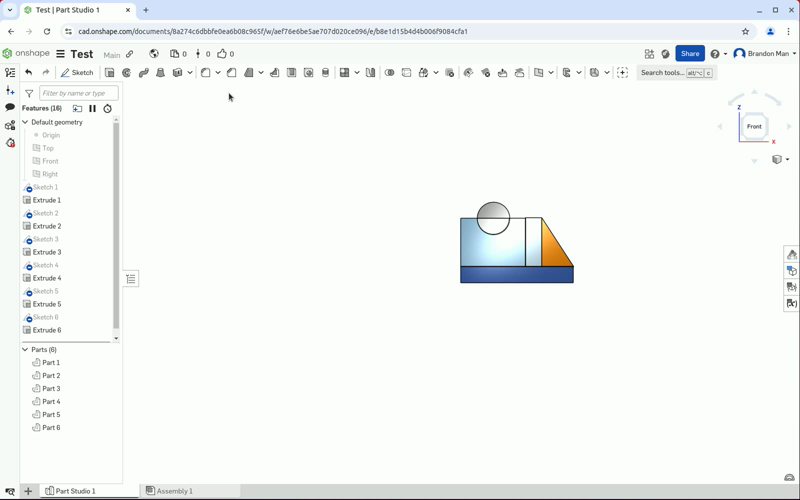
mouse_move(541, 75)
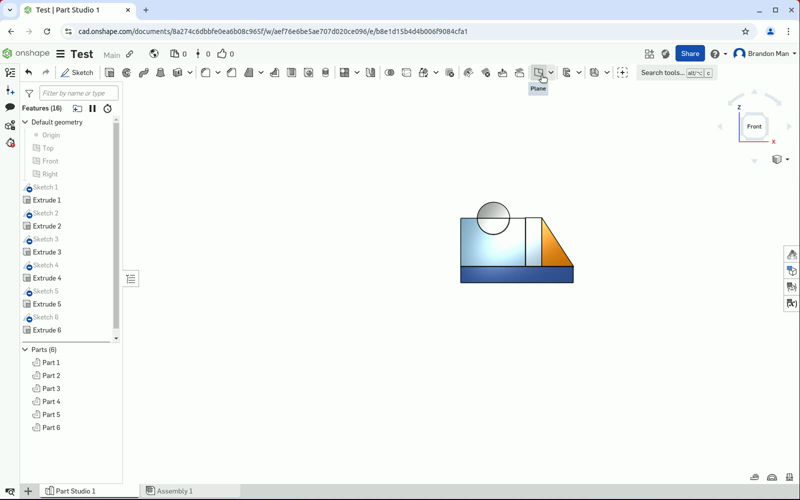
click(541, 75)
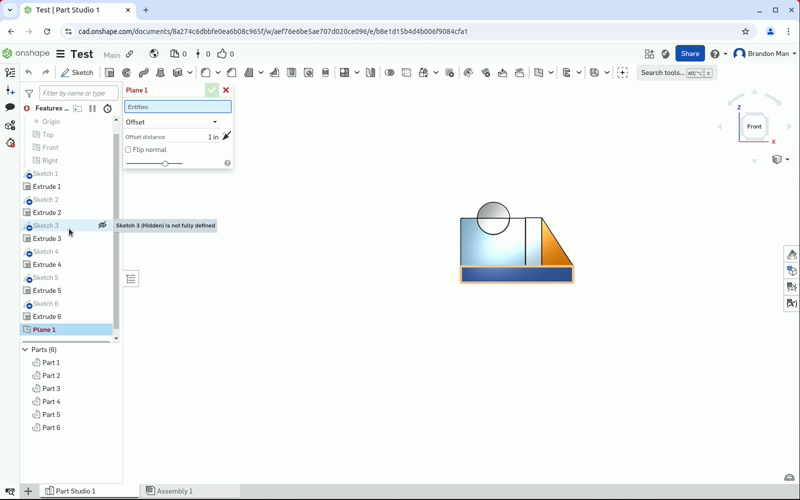
scroll(3)
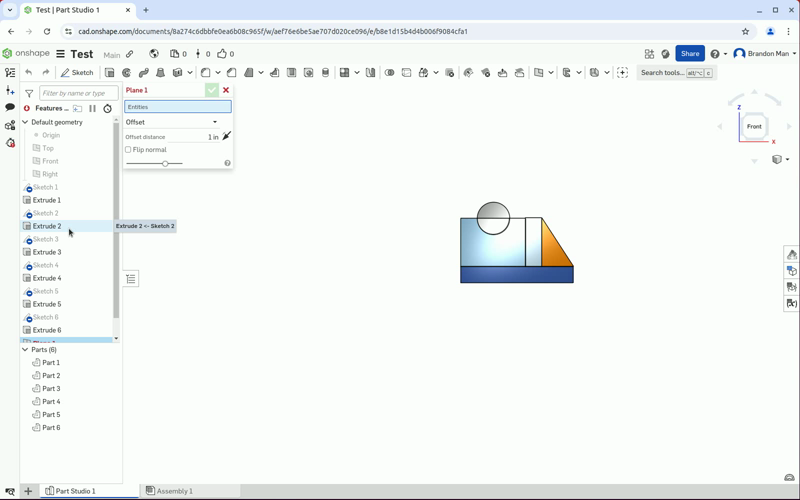
mouse_move(69, 163)
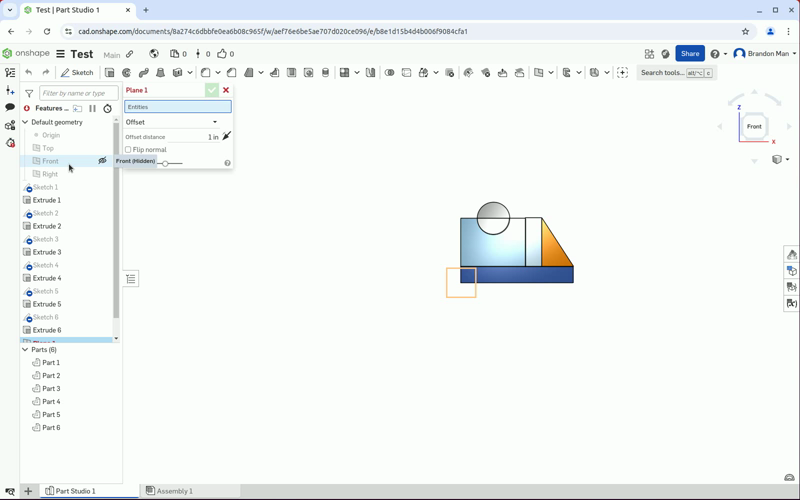
click(69, 163)
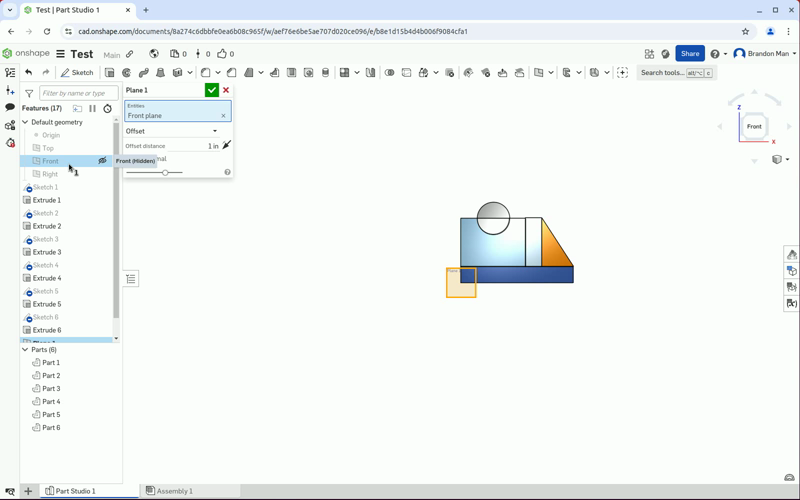
key(tab, 2)
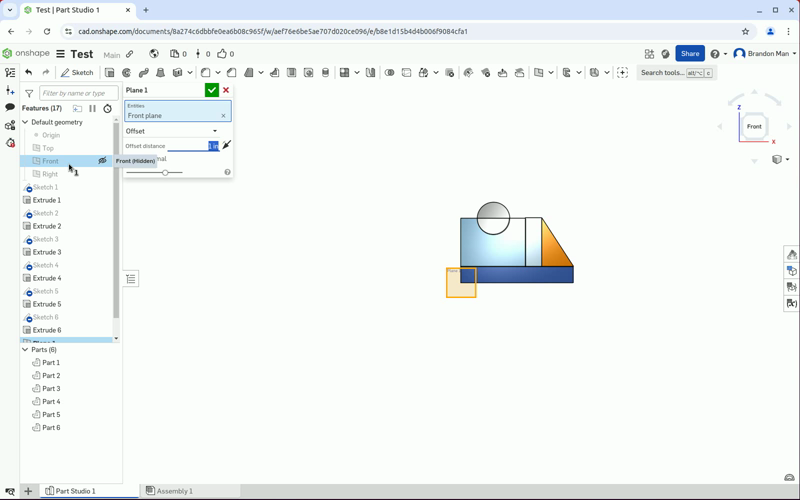
text(13.249)
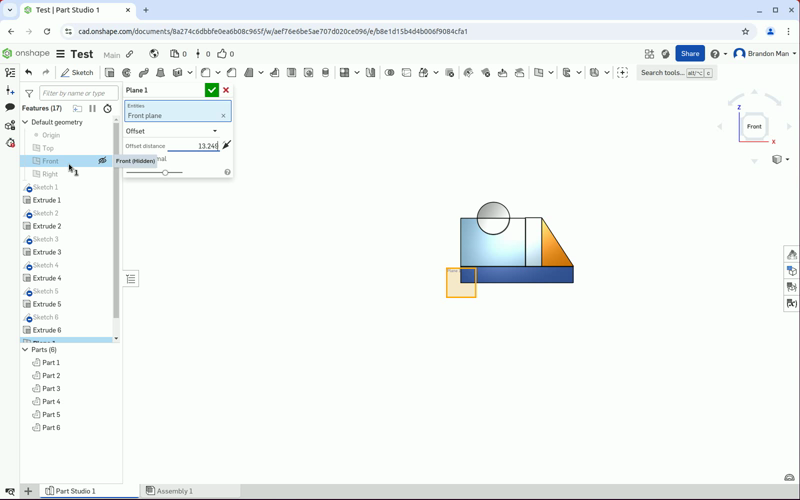
key(enter, 2)
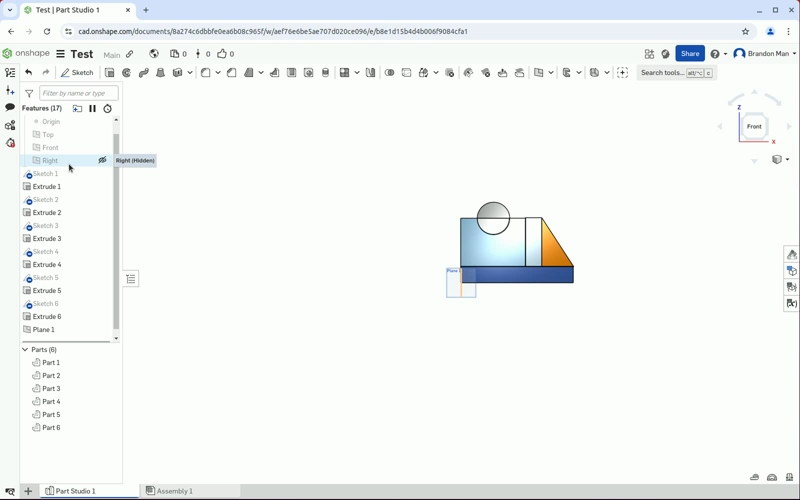
key(shift+s)
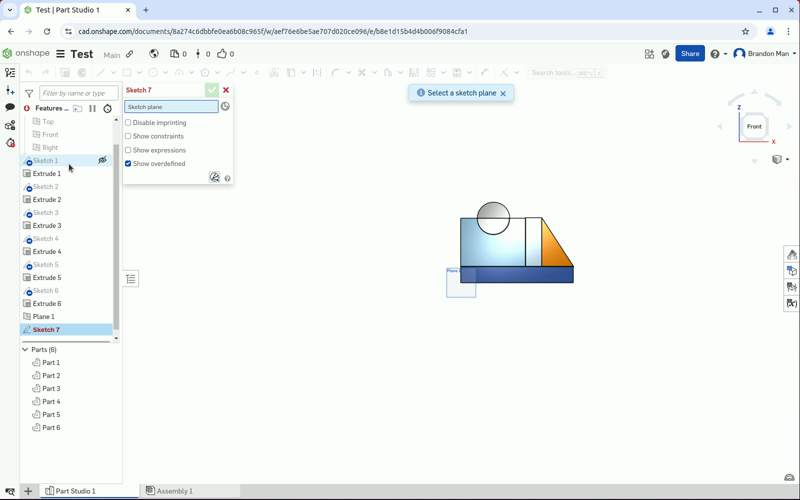
mouse_move(69, 319)
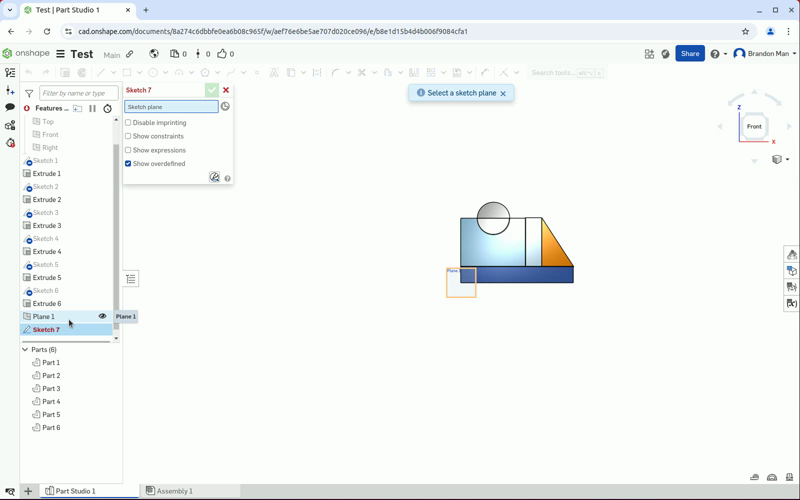
click(69, 319)
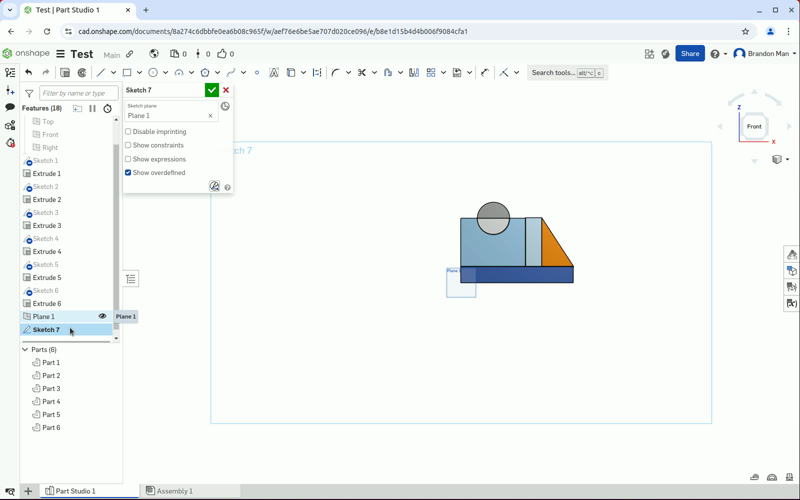
mouse_move(73, 352)
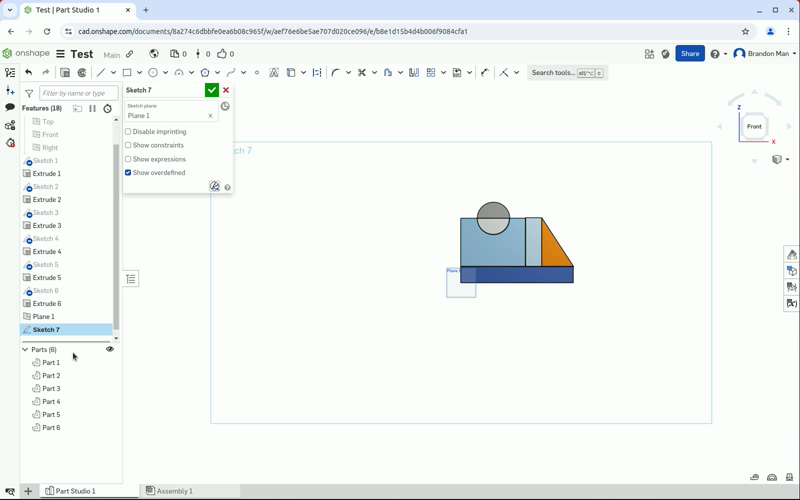
key(y)
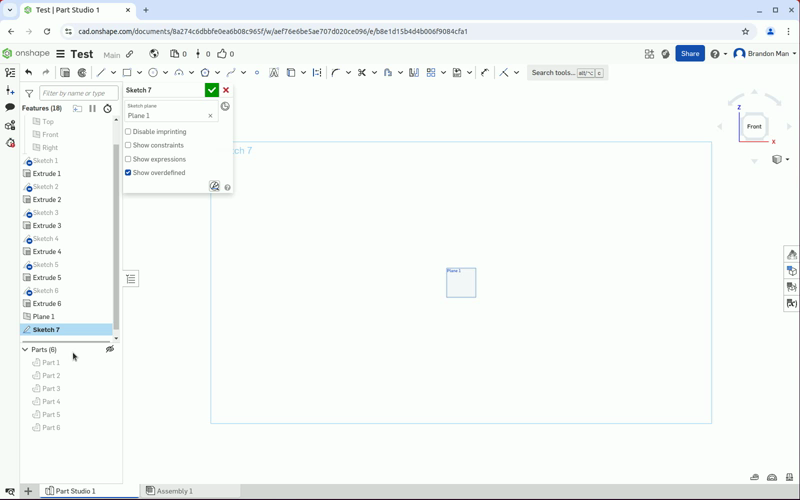
key(c)
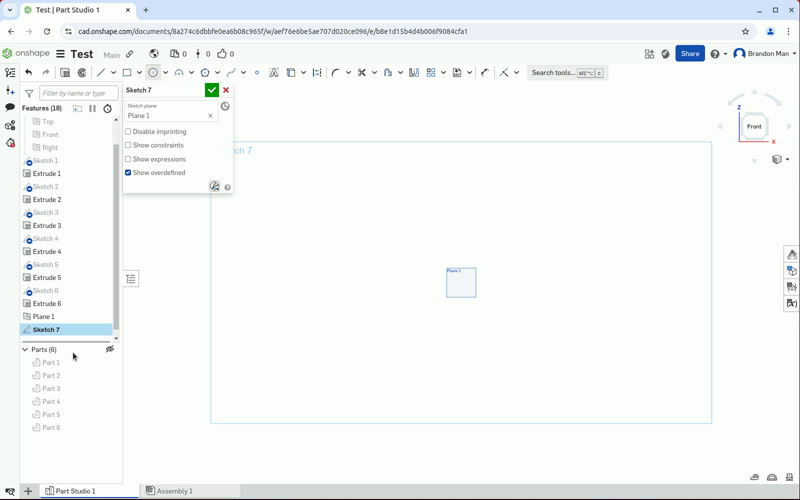
key_down(shift)
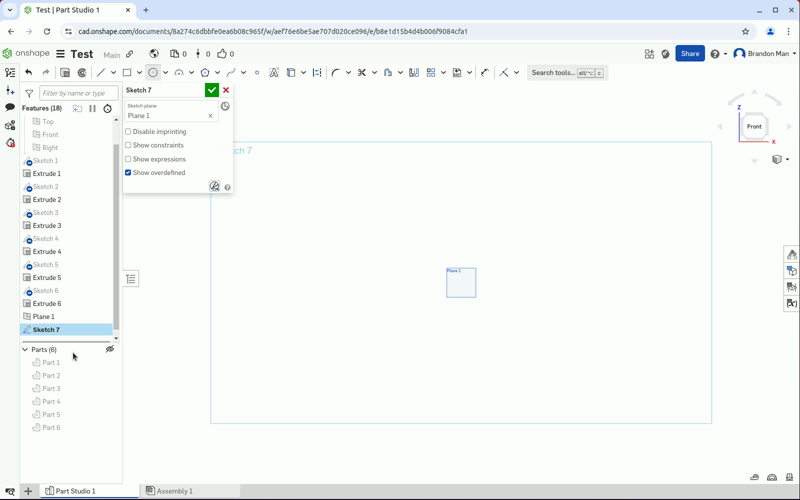
mouse_move(493, 218)
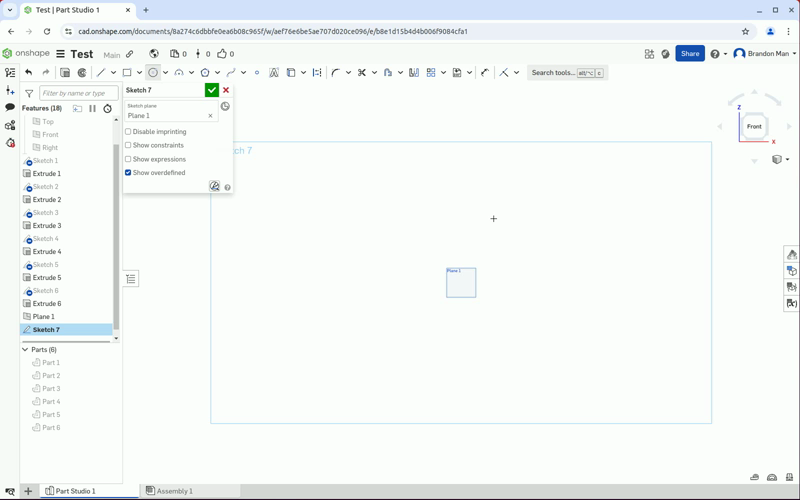
click(493, 218)
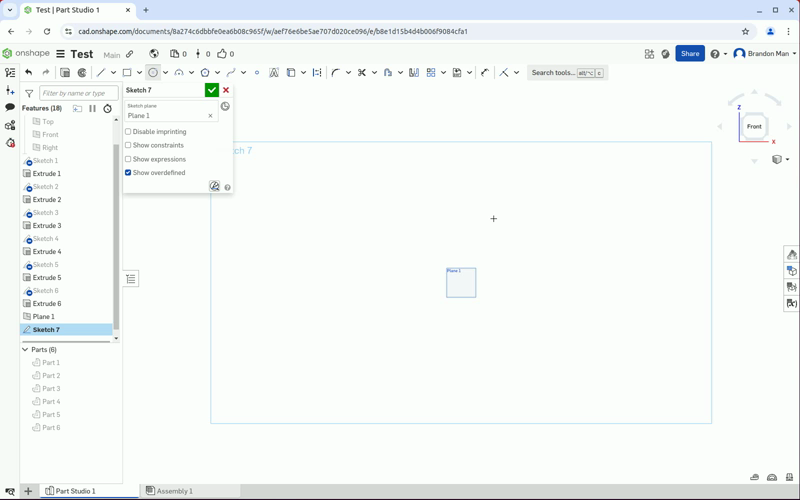
key_up(shift)
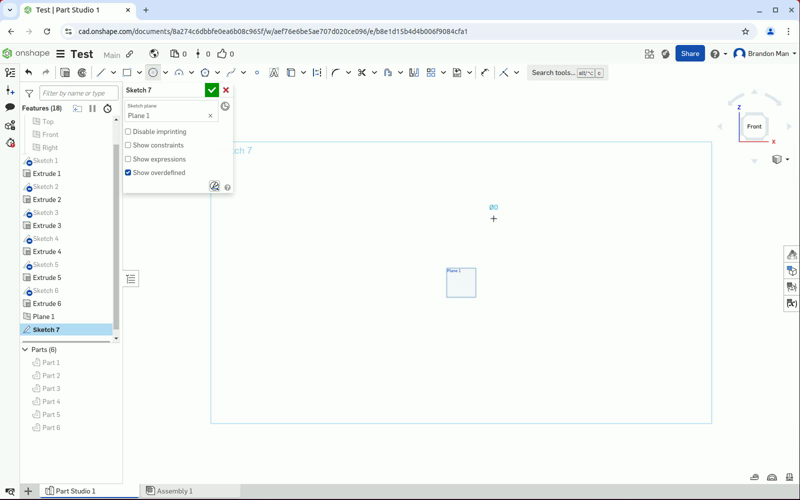
mouse_move(510, 218)
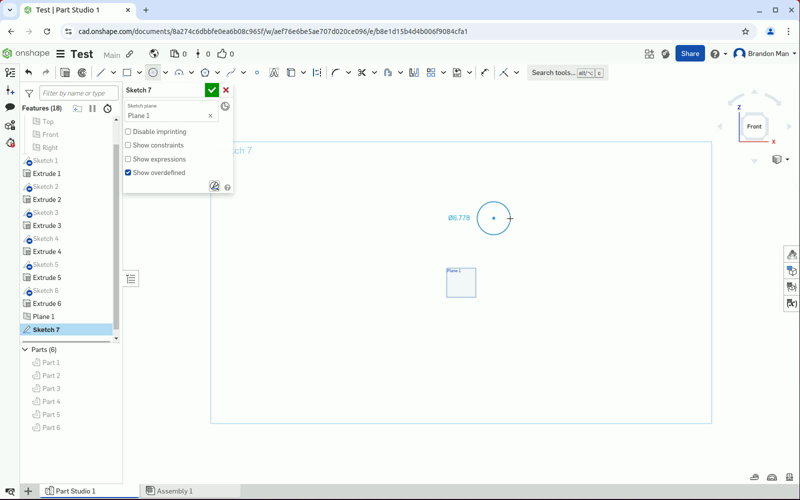
click(510, 218)
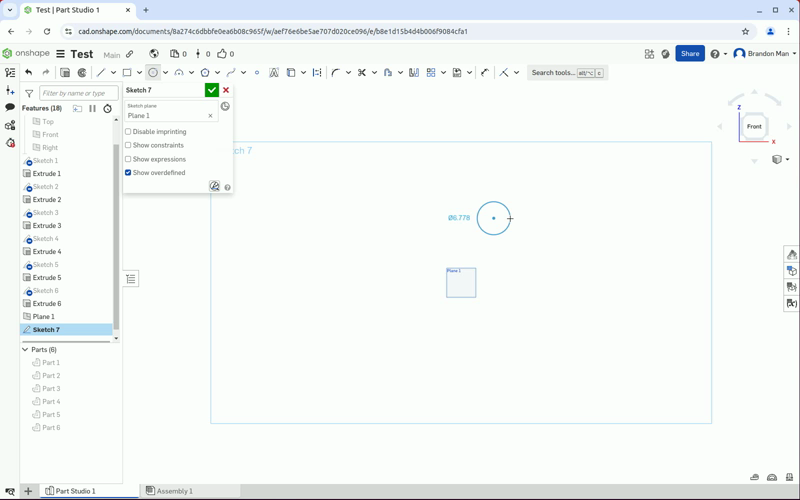
key(esc)
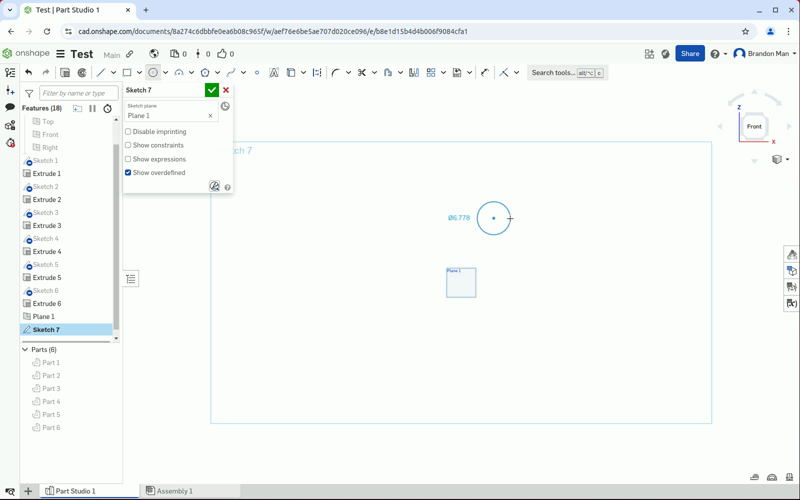
mouse_move(497, 205)
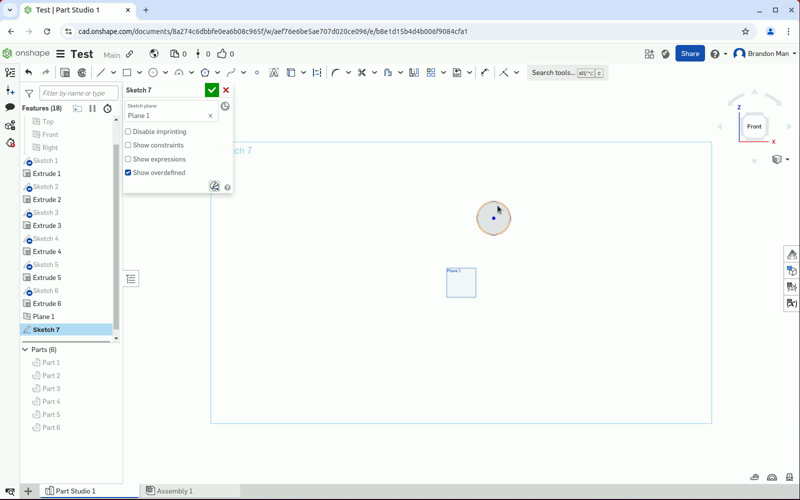
scroll(6)
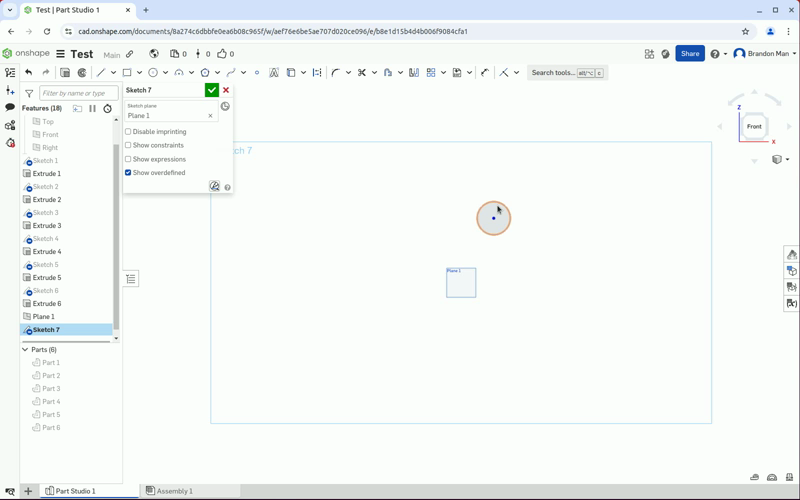
scroll(6)
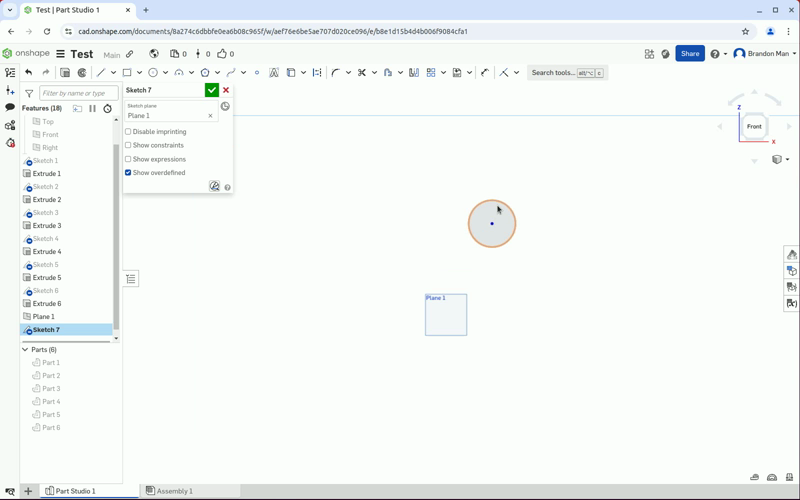
scroll(6)
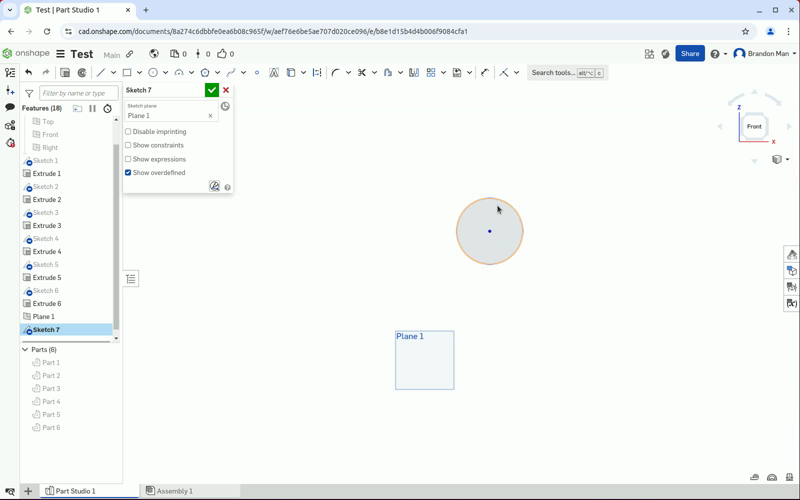
scroll(6)
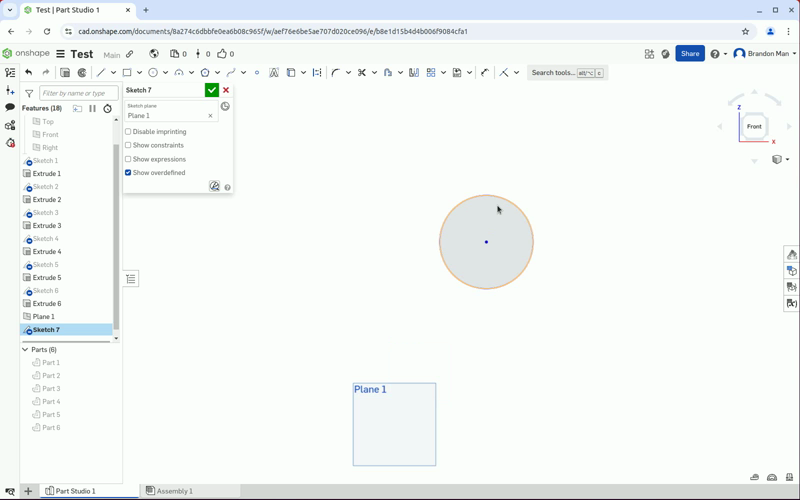
scroll(6)
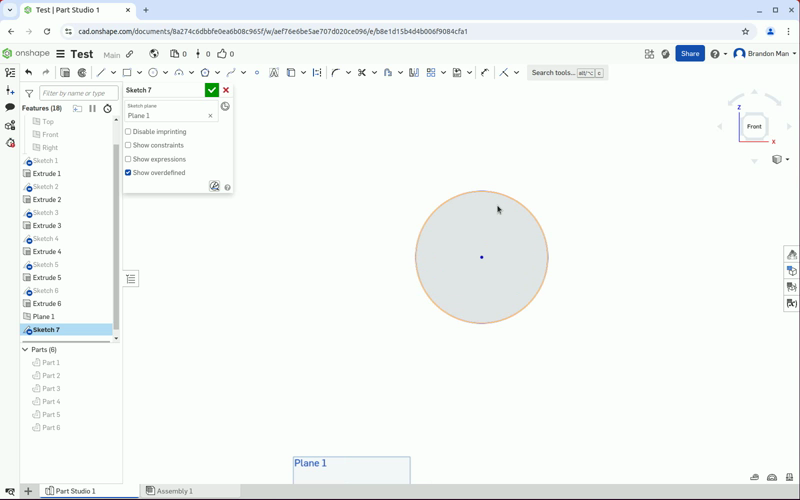
scroll(6)
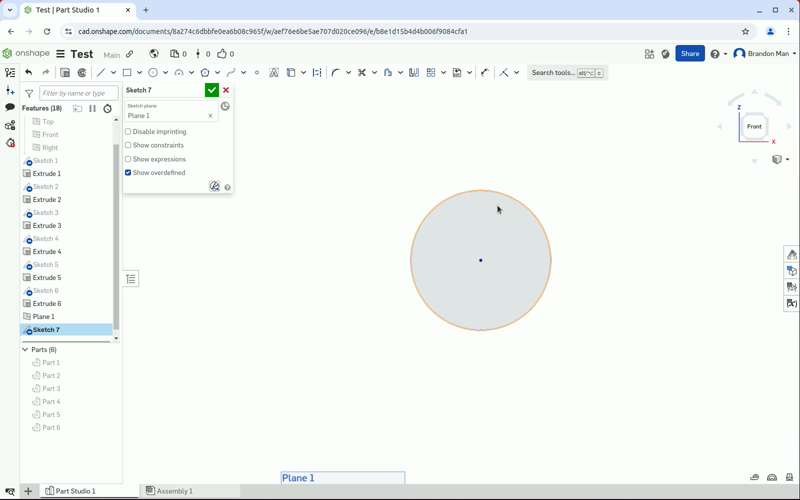
scroll(6)
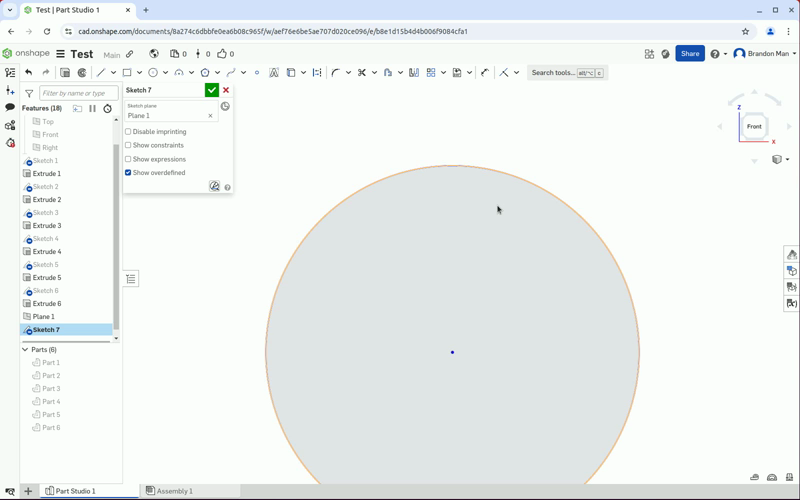
click(497, 205)
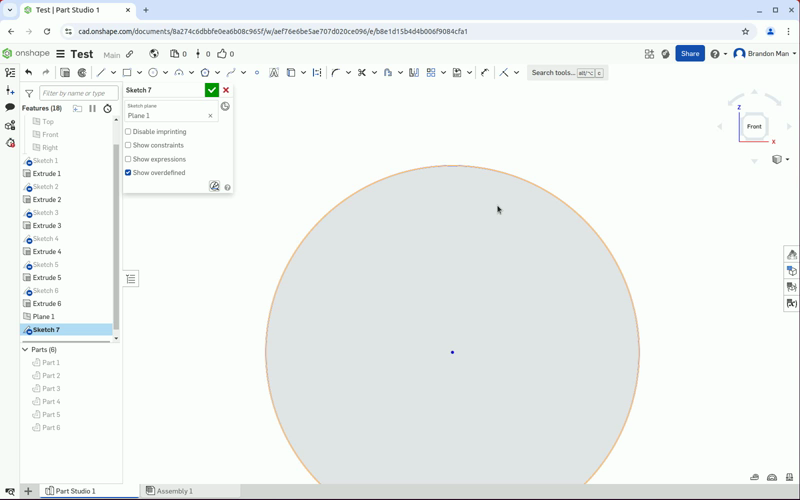
scroll(-6)
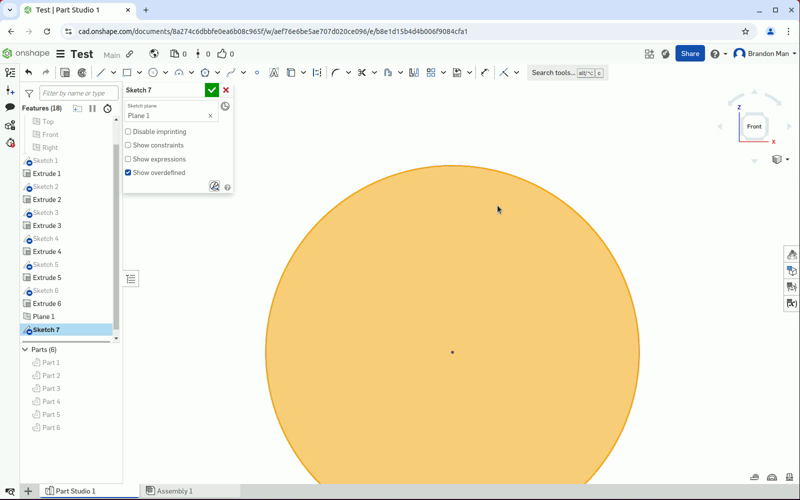
scroll(-6)
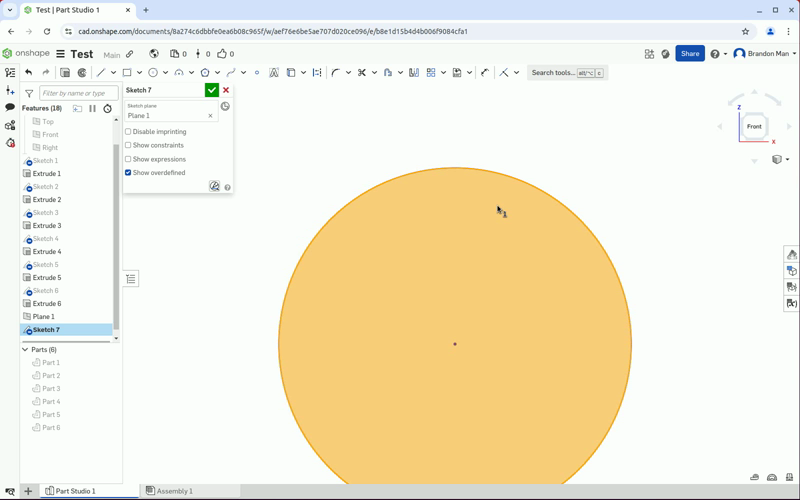
scroll(-6)
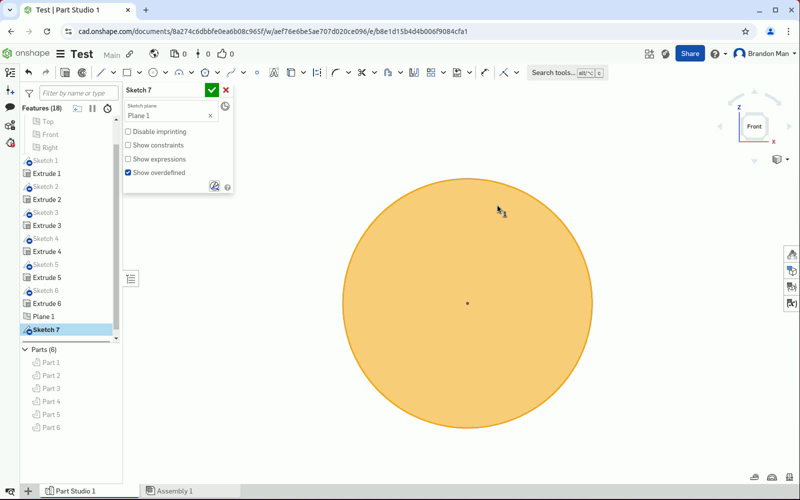
scroll(-6)
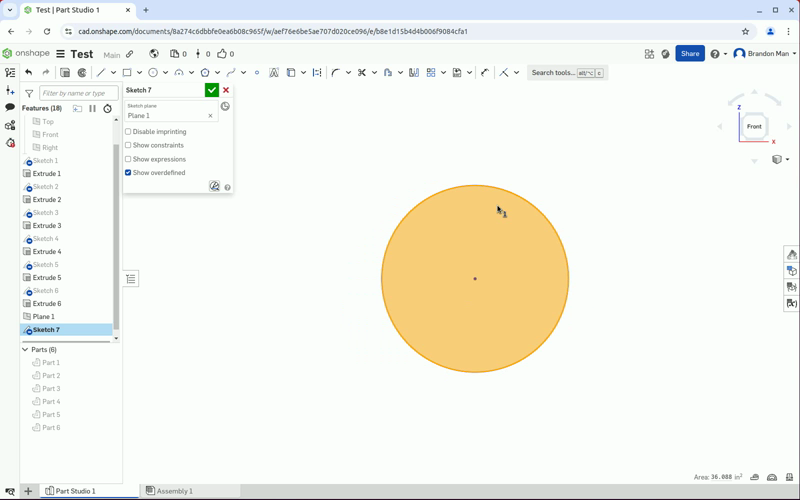
scroll(-6)
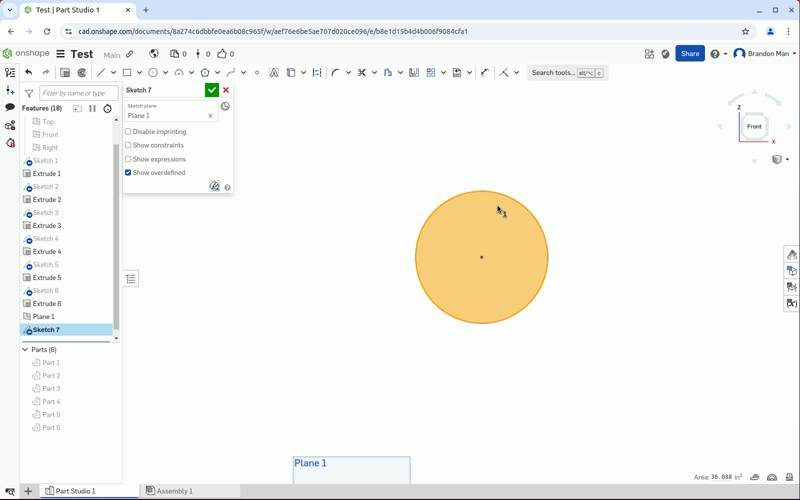
scroll(-6)
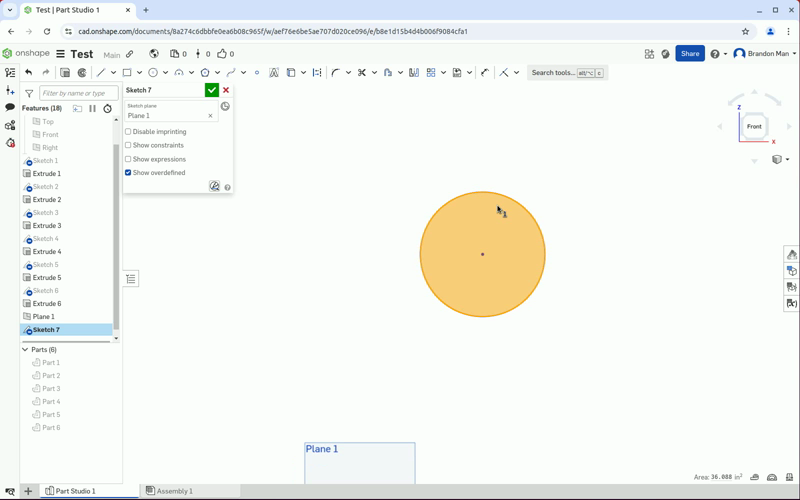
scroll(-6)
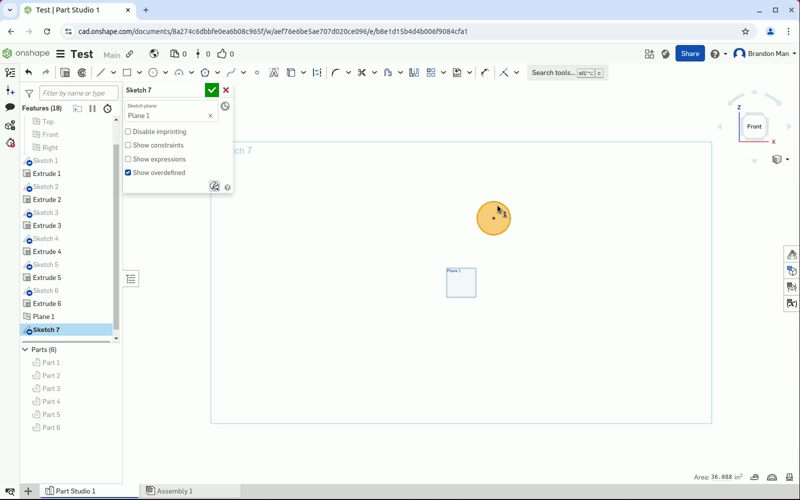
mouse_move(73, 352)
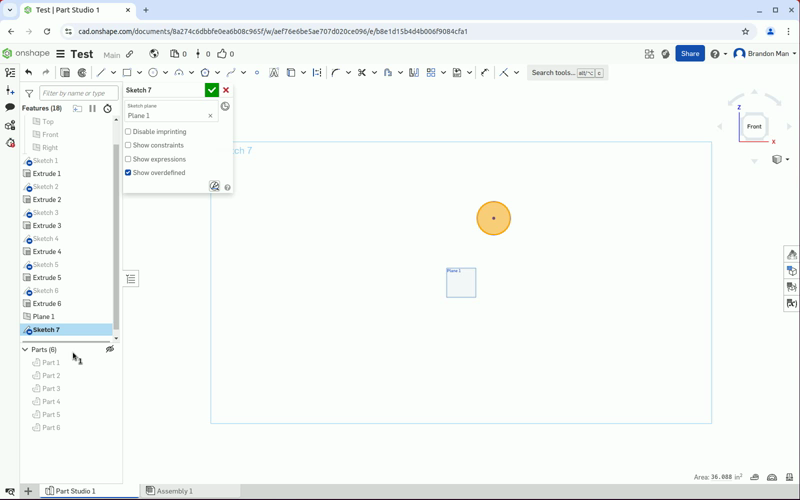
key(shift+y)
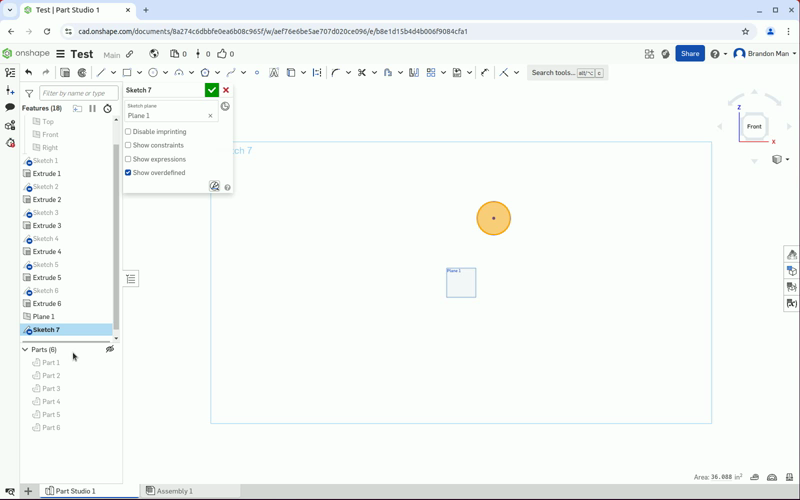
key(shift+e)
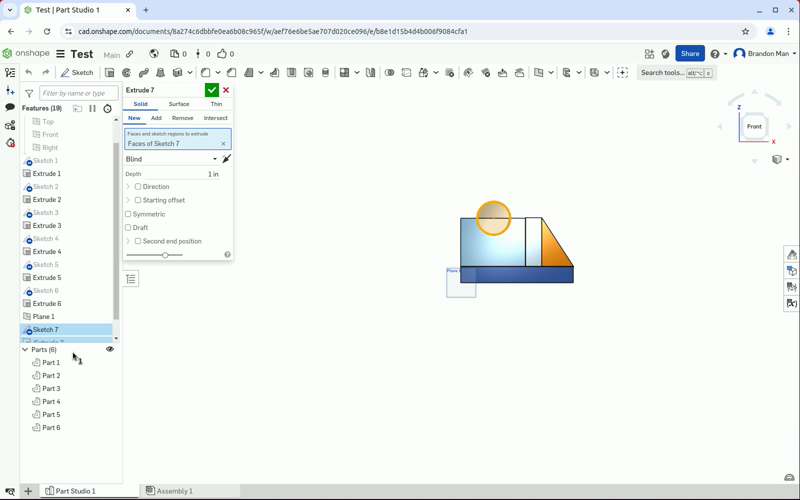
mouse_move(143, 106)
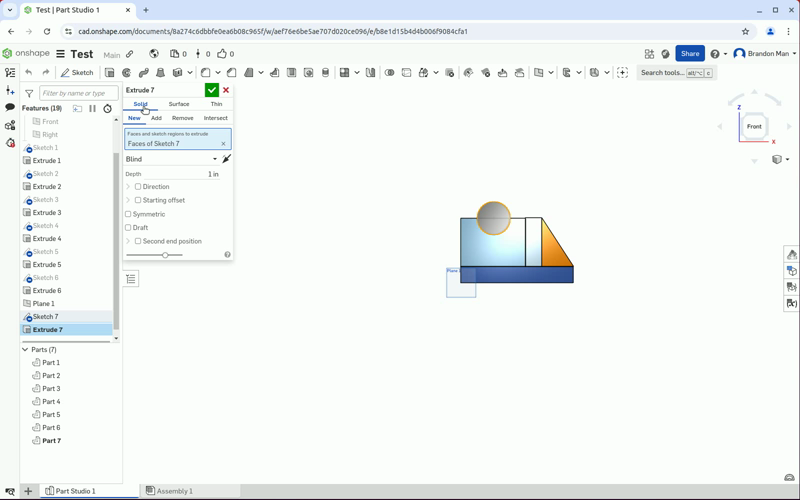
click(143, 106)
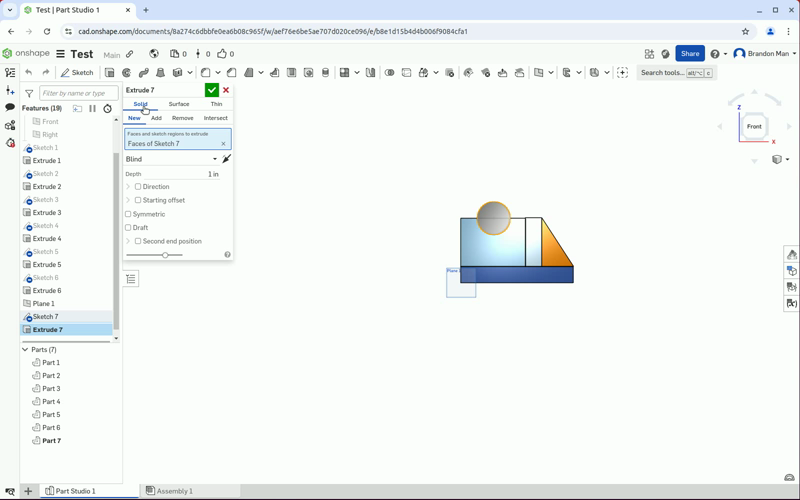
mouse_move(186, 120)
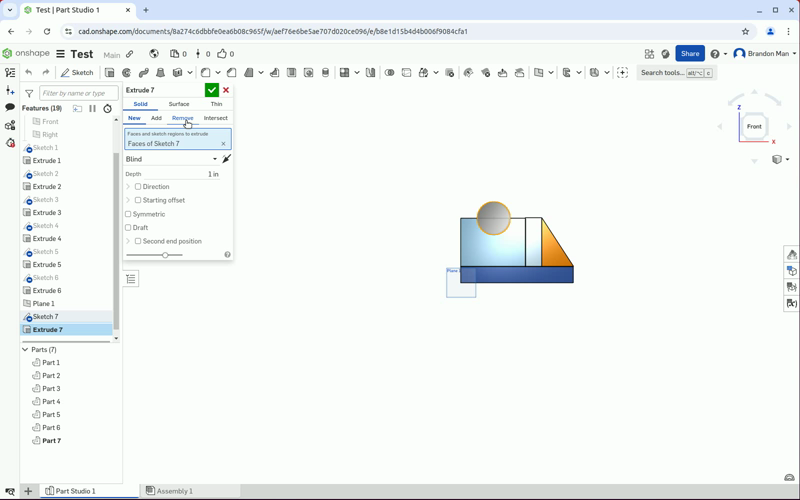
click(186, 120)
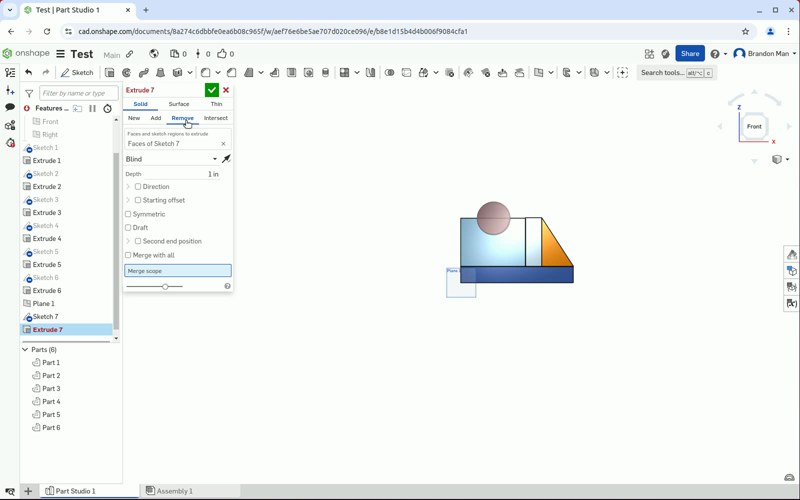
key(tab, 4)
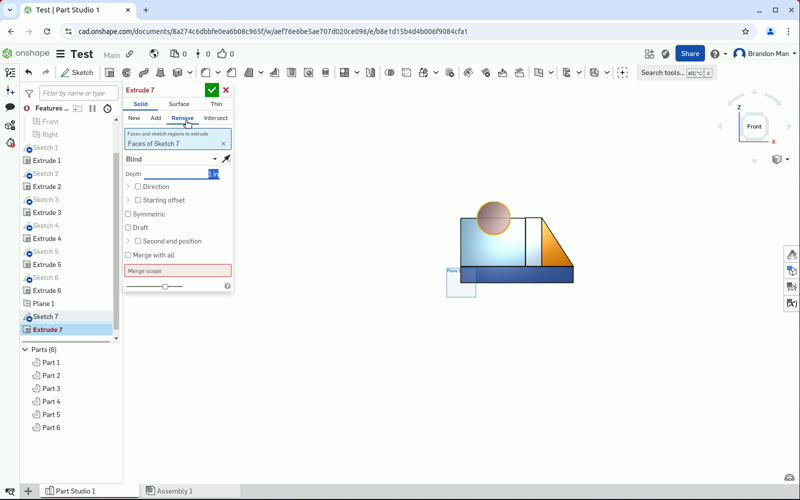
text(13.721)
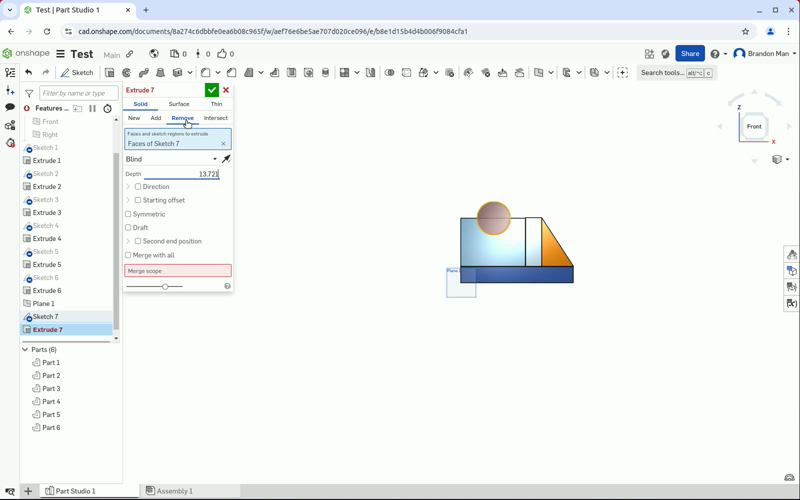
key(tab, 6)
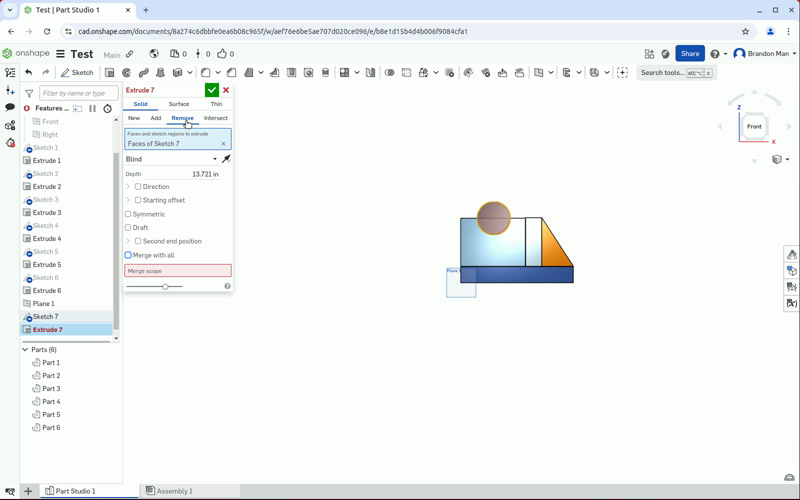
key(space)
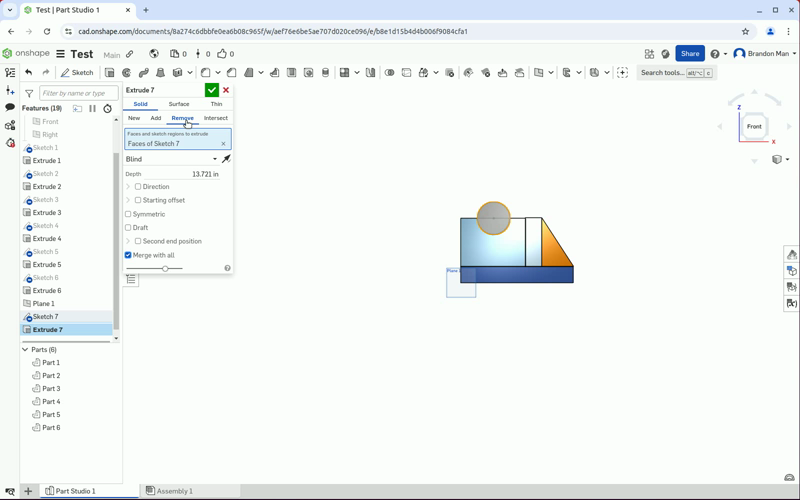
key(enter)
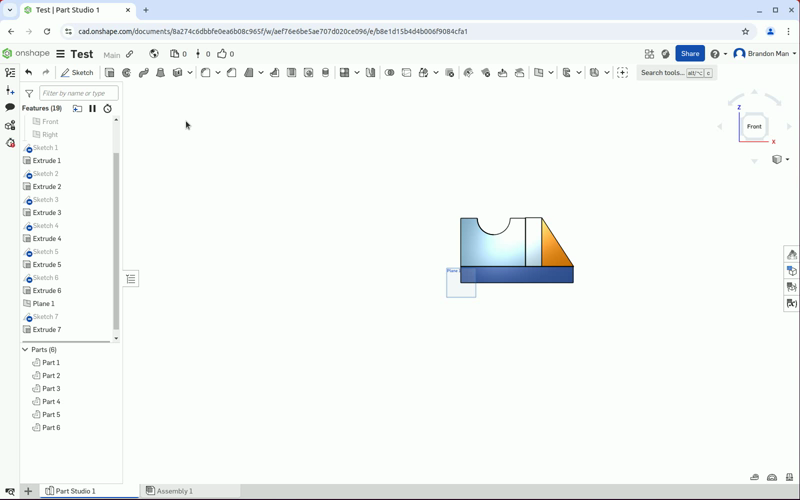
key(shift+h)
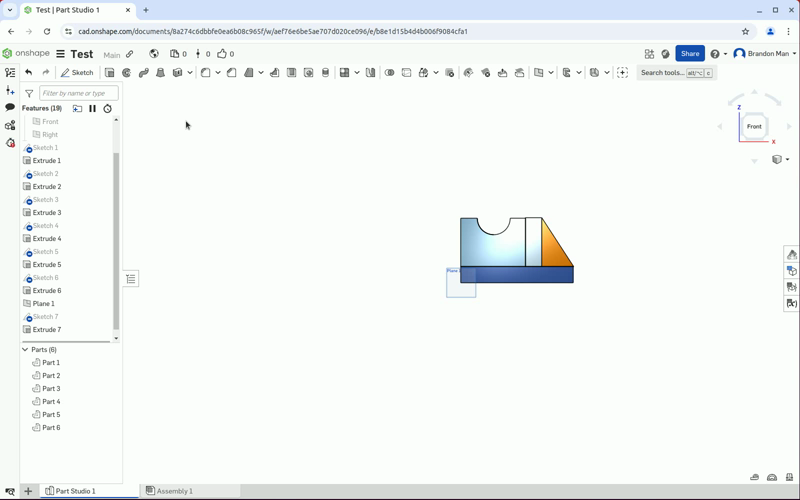
key(shift+h)
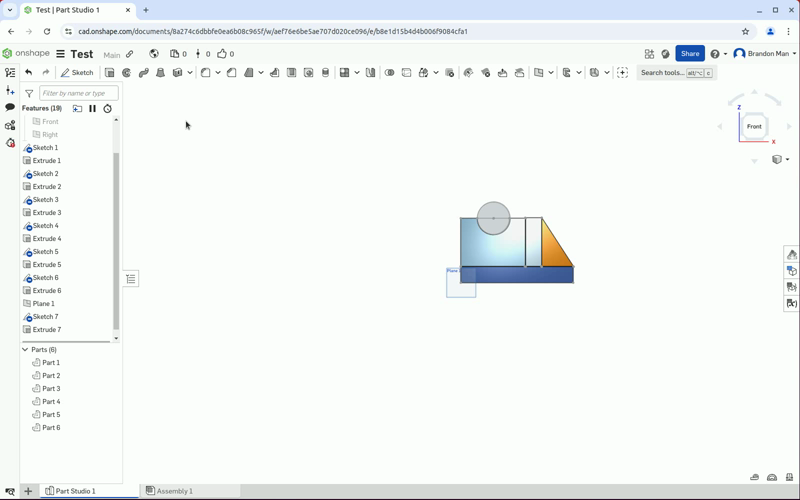
key(shift+7)
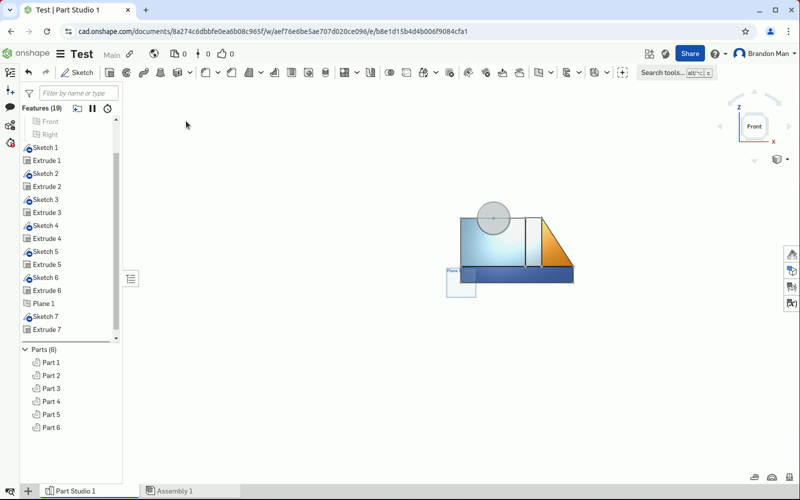
key(left, 2)
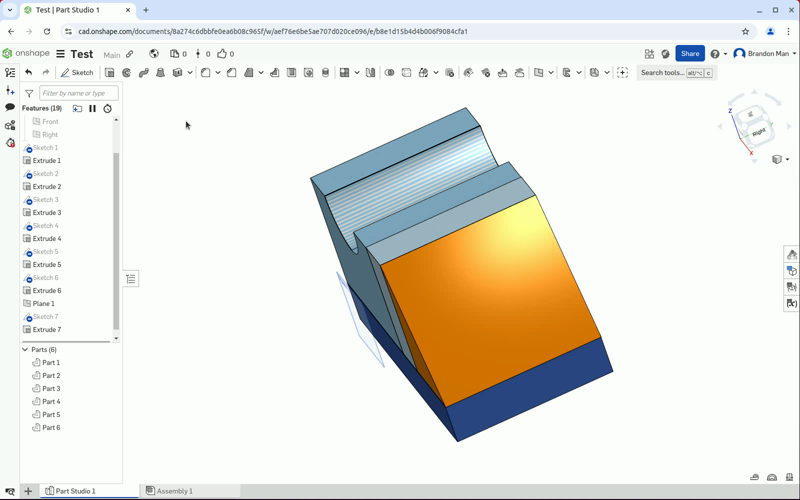
key(down, 2)
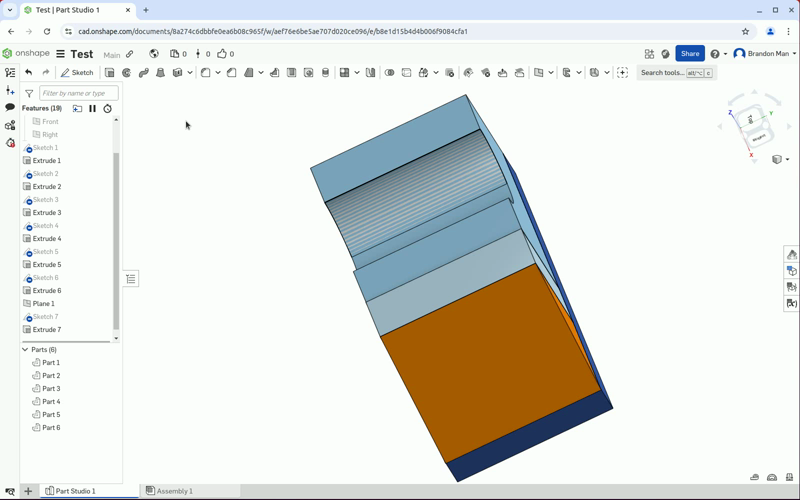
key(up, 2)
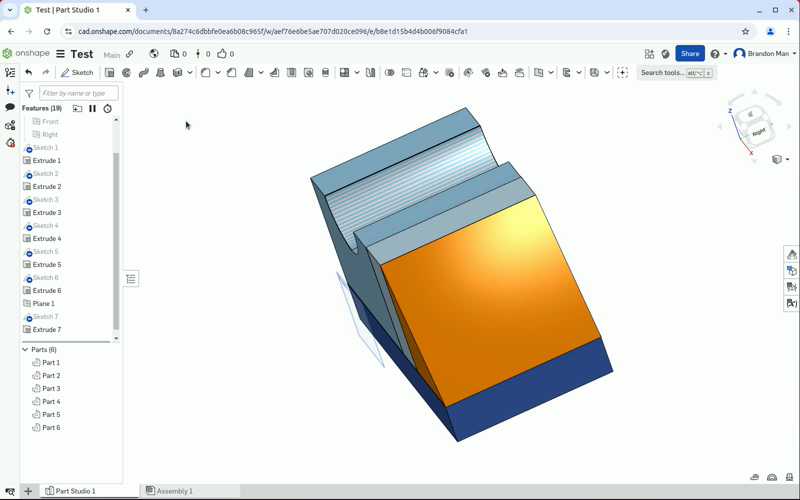
key(right, 2)
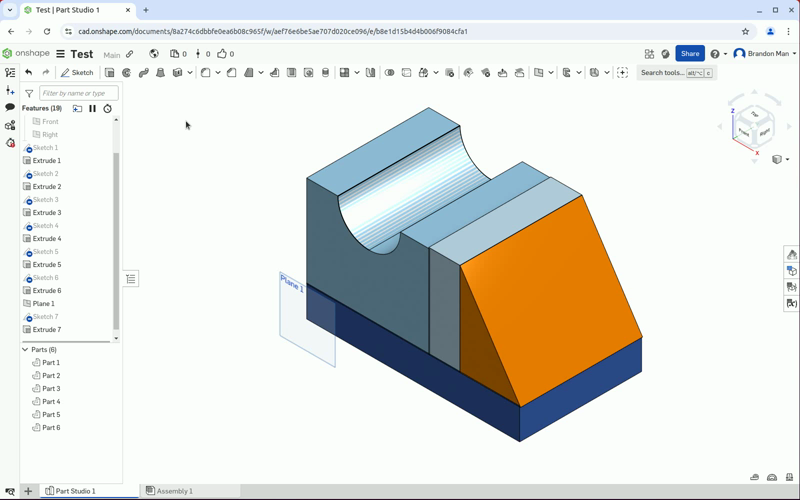
mouse_move(69, 150)
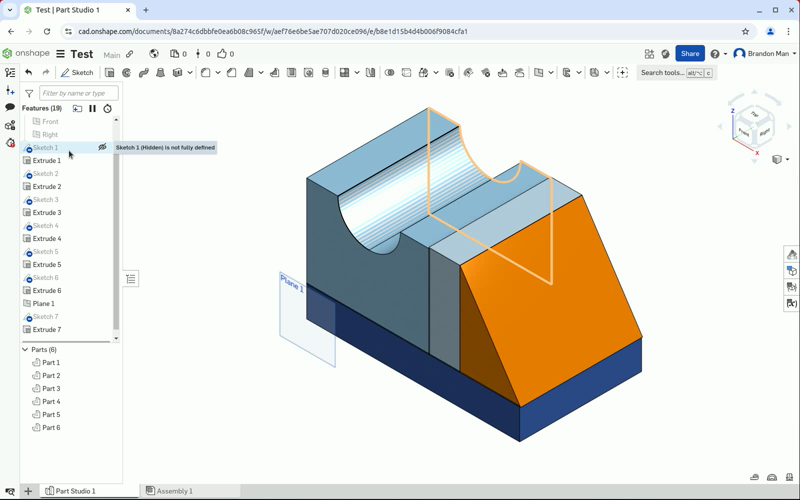
click(69, 150)